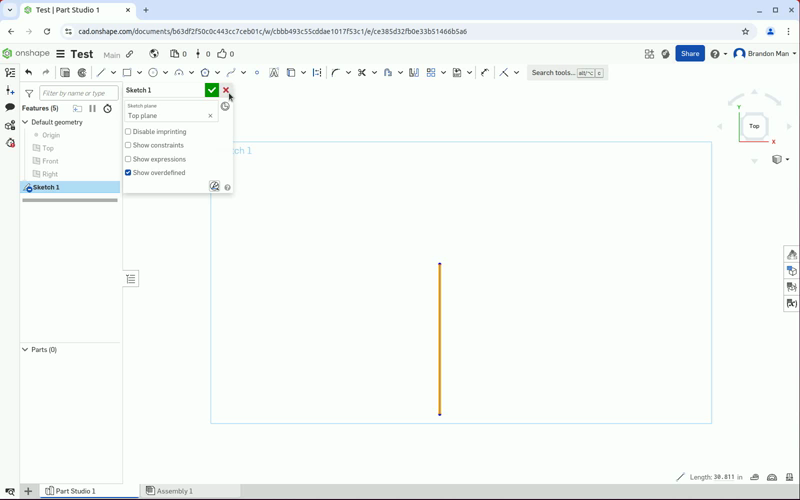
key(shift+h)
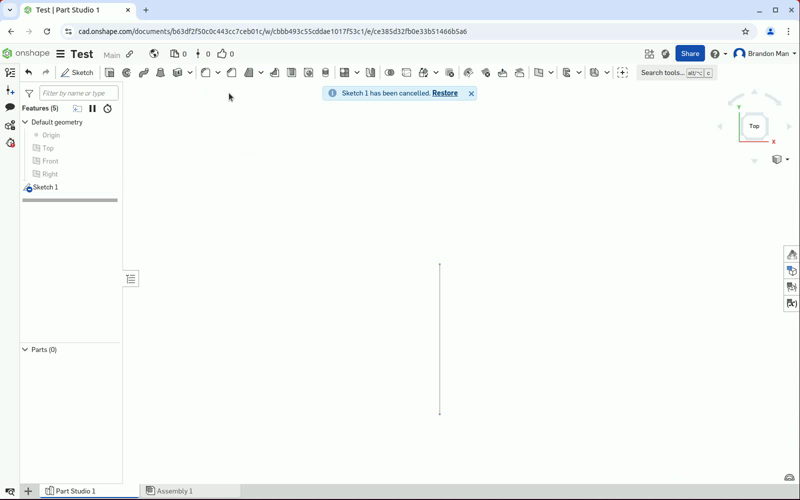
key(shift+s)
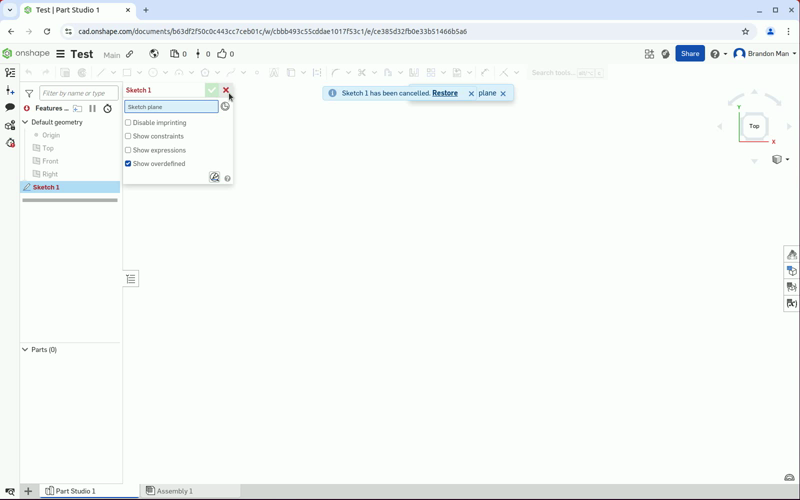
mouse_move(73, 150)
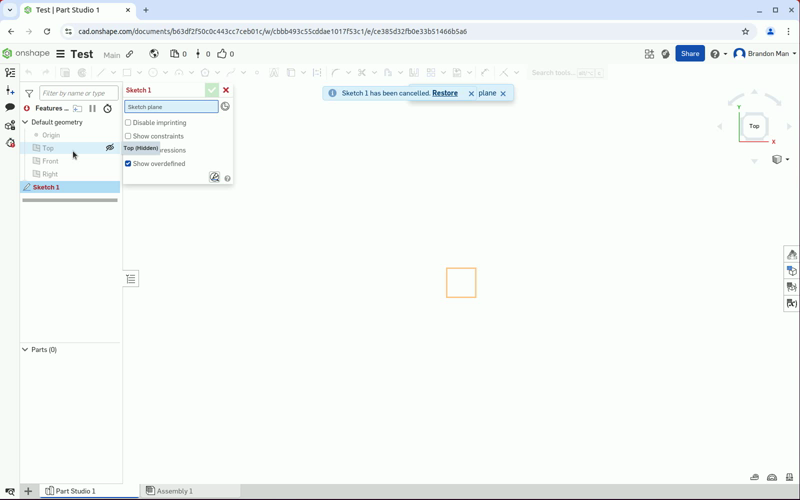
click(73, 150)
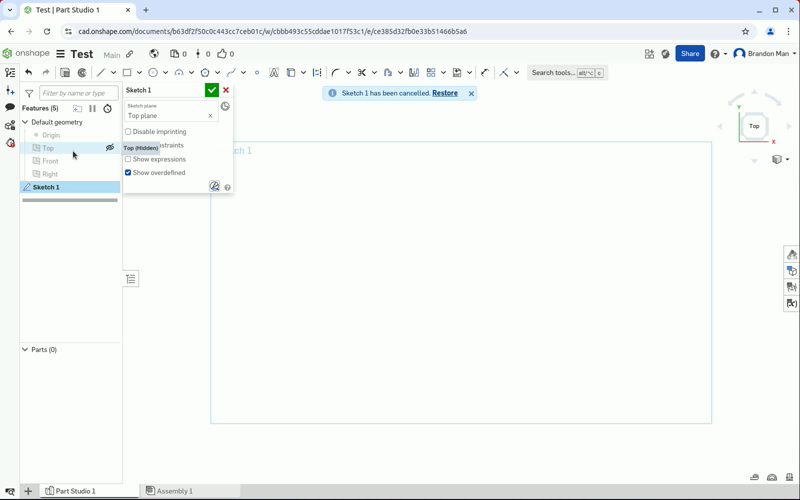
mouse_move(73, 352)
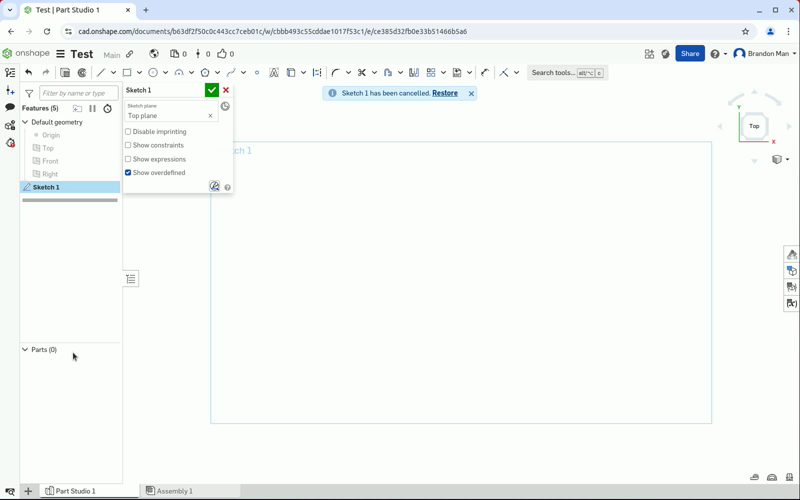
key(y)
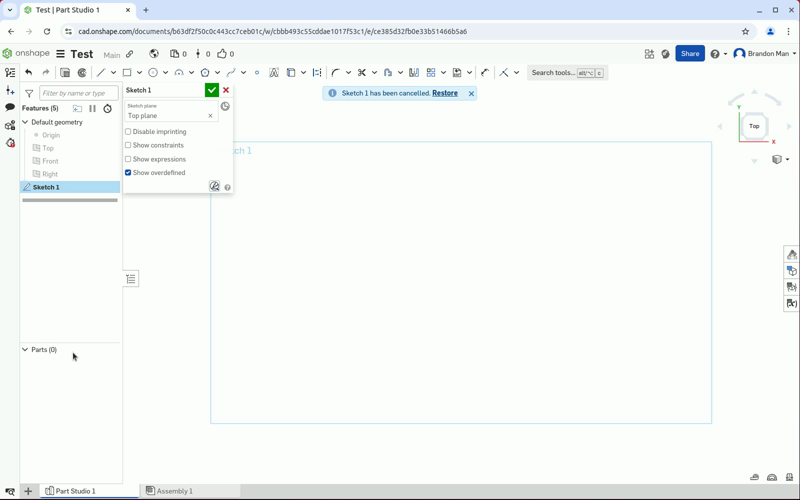
key(c)
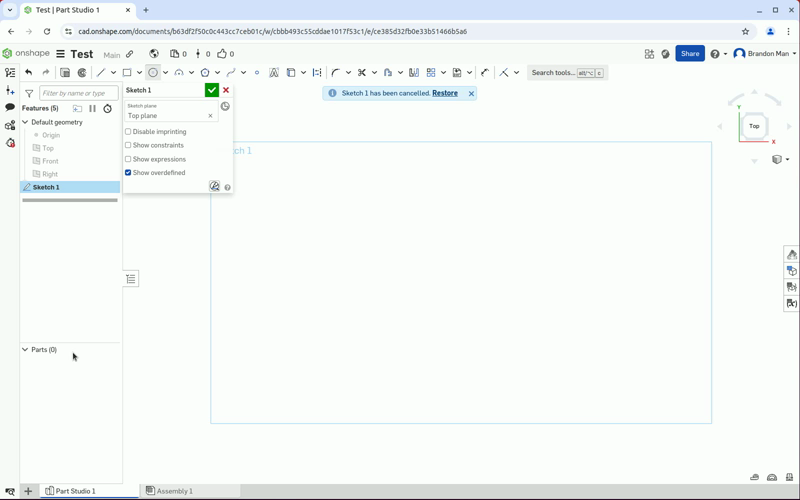
key_down(shift)
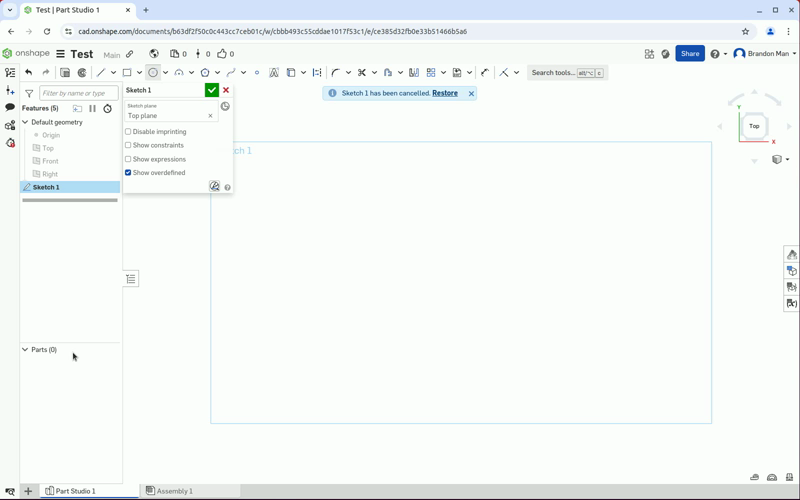
mouse_move(461, 282)
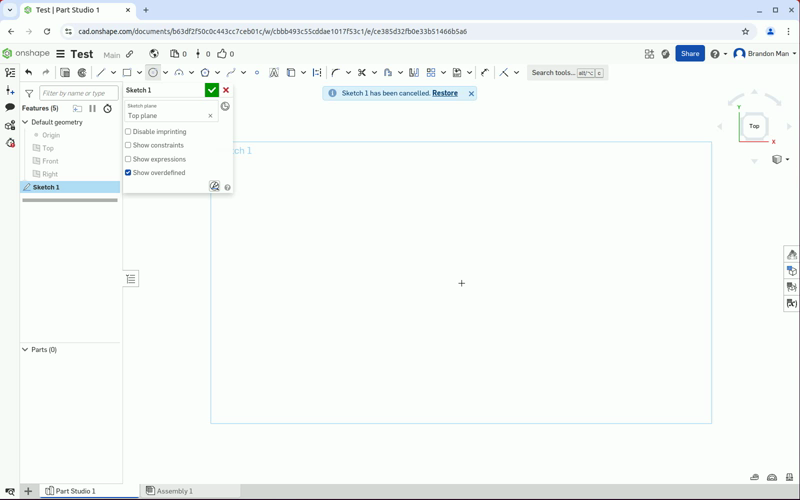
click(461, 282)
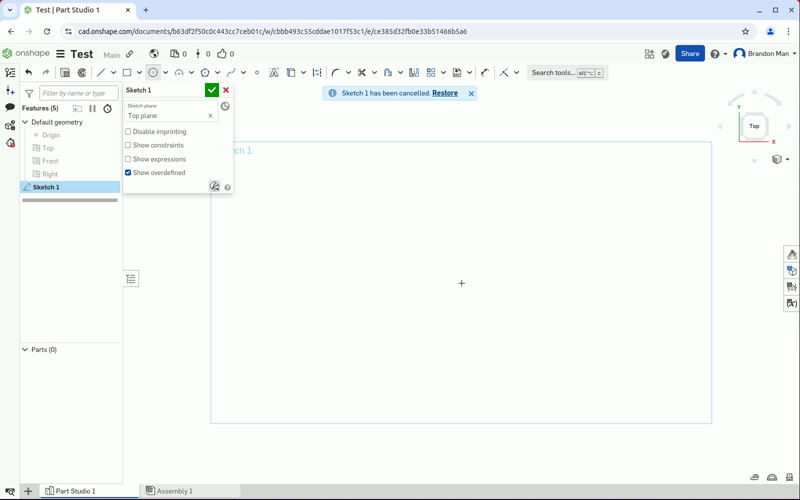
key_up(shift)
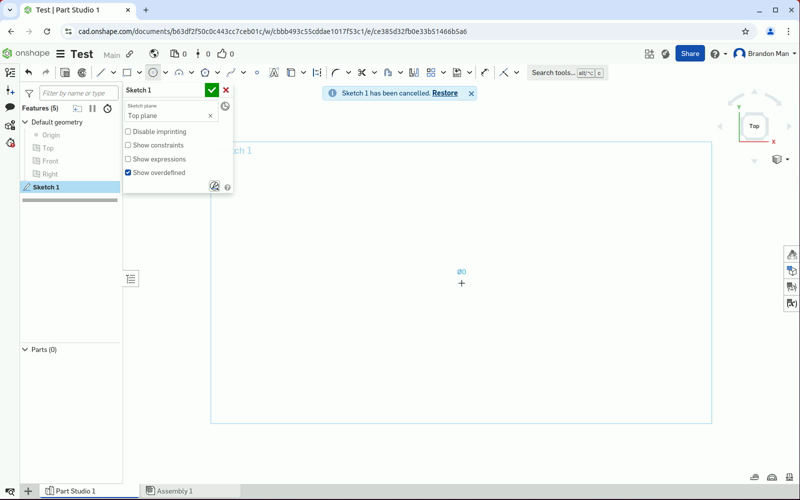
mouse_move(522, 282)
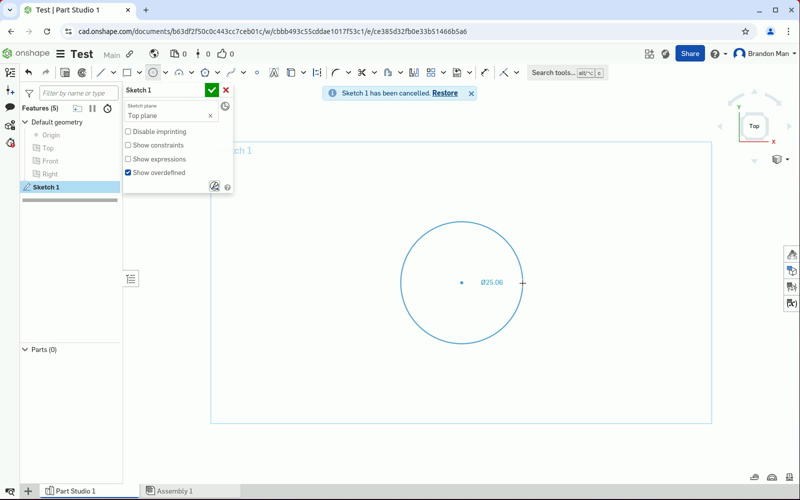
click(522, 282)
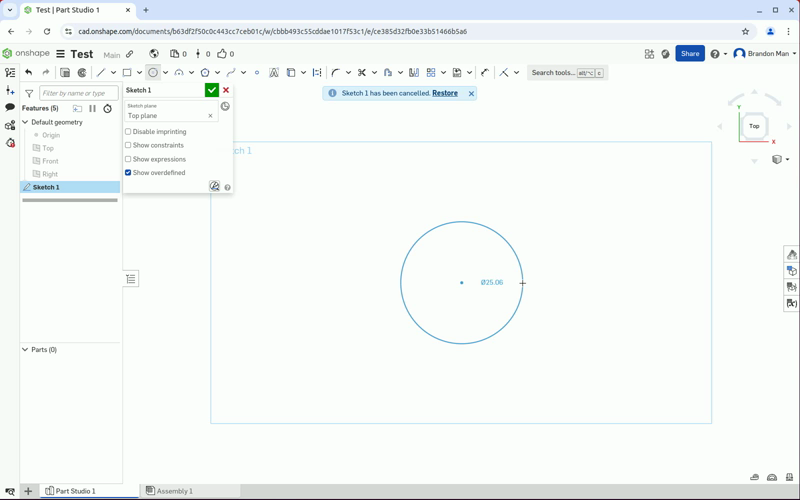
key(esc)
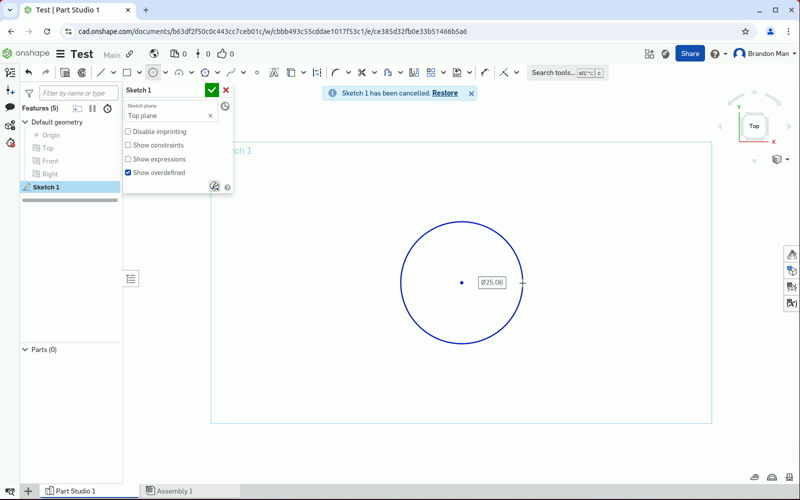
mouse_move(483, 325)
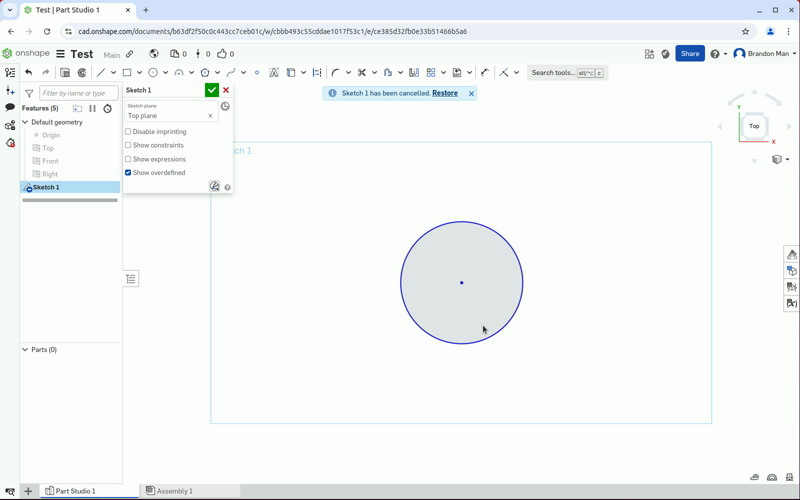
click(483, 325)
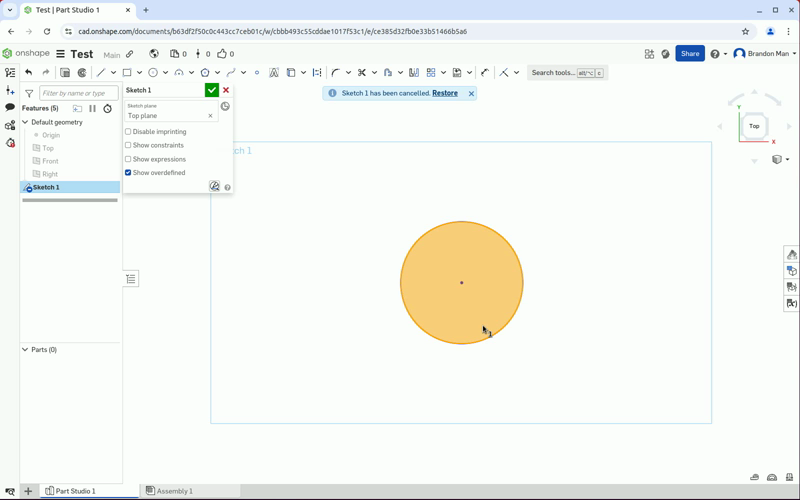
mouse_move(73, 352)
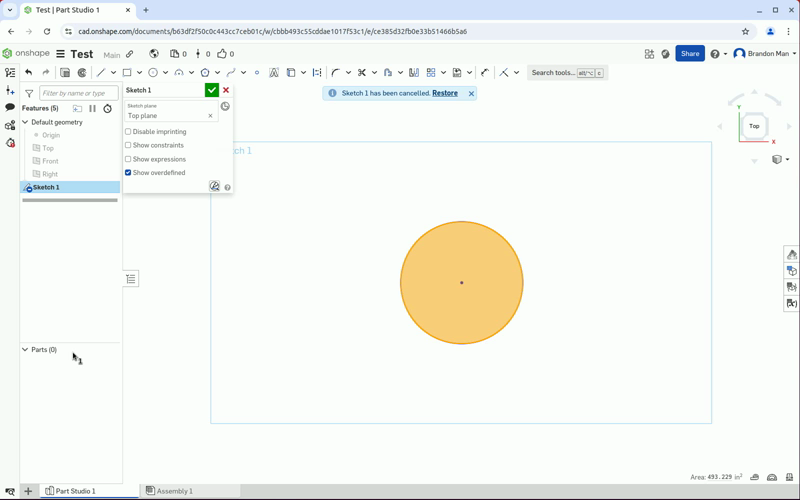
key(shift+y)
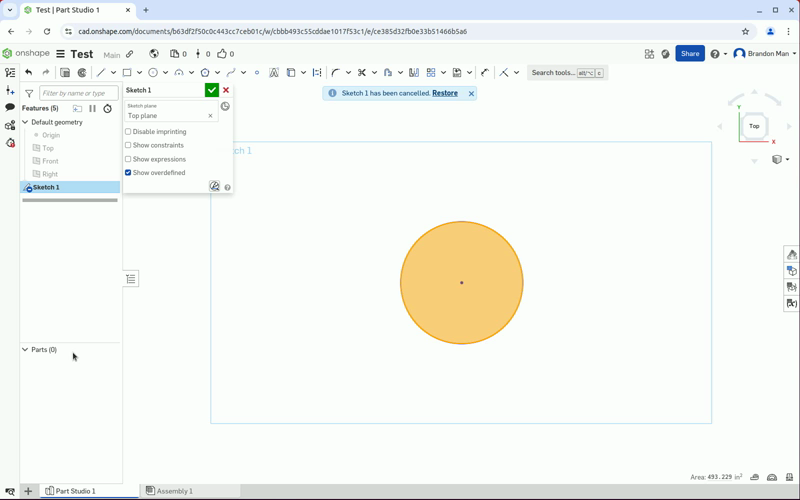
key(shift+e)
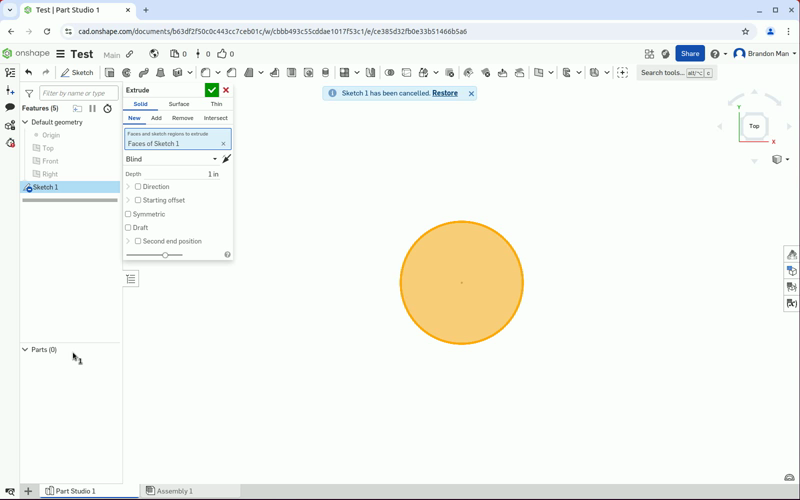
mouse_move(143, 106)
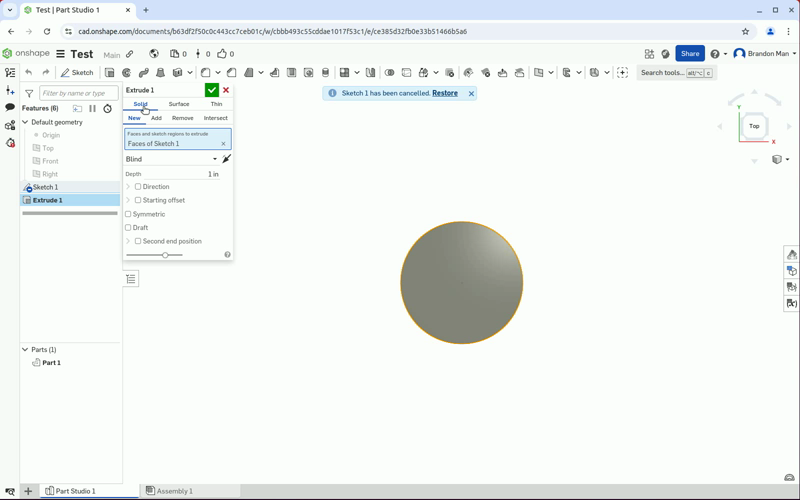
click(143, 106)
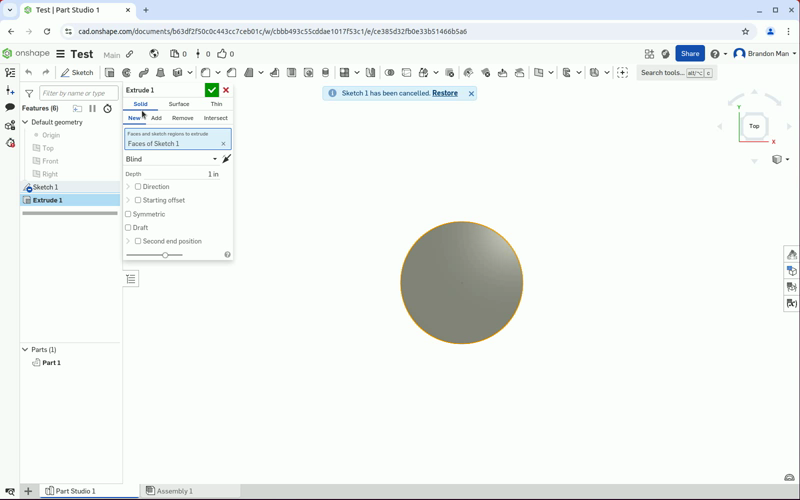
mouse_move(137, 120)
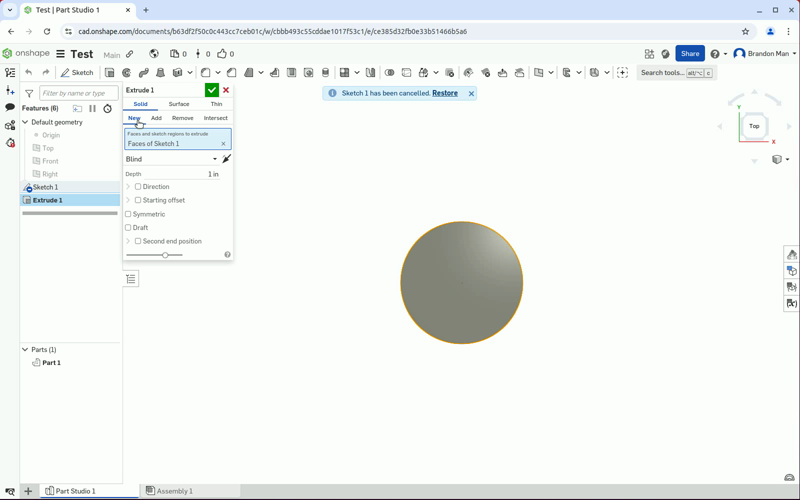
click(137, 120)
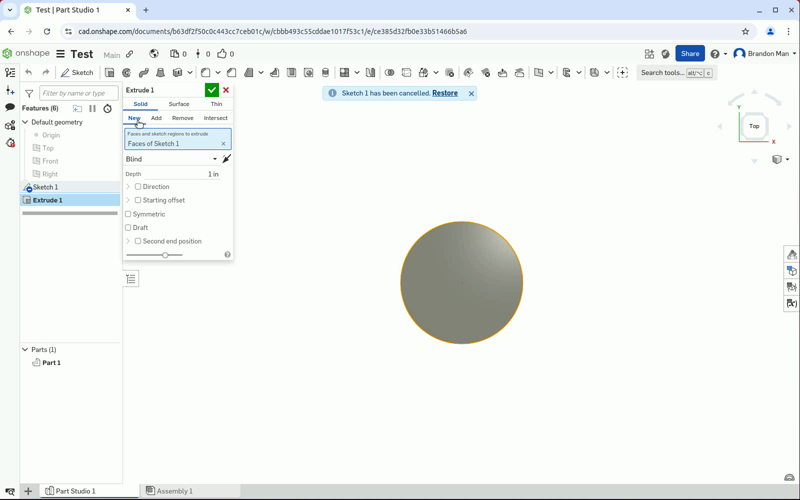
key(tab, 4)
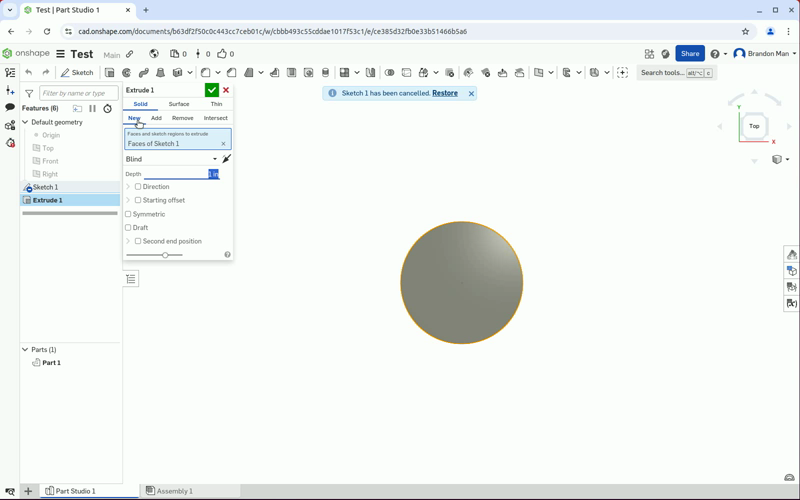
text(-23.108)
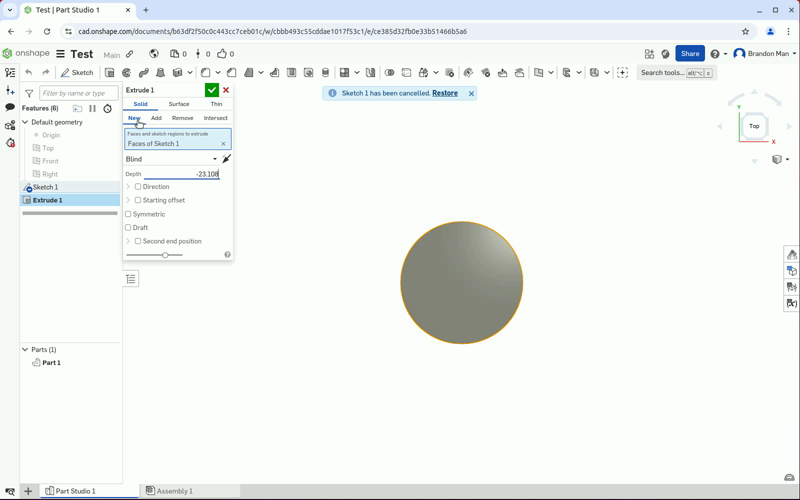
key(enter)
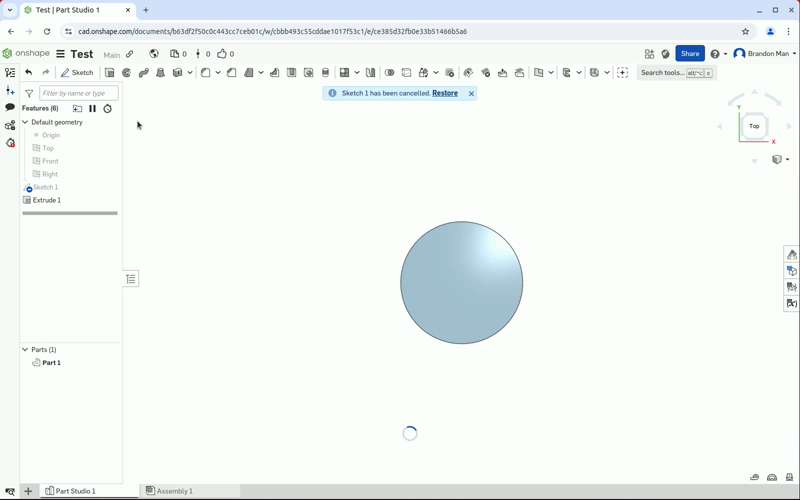
key(shift+h)
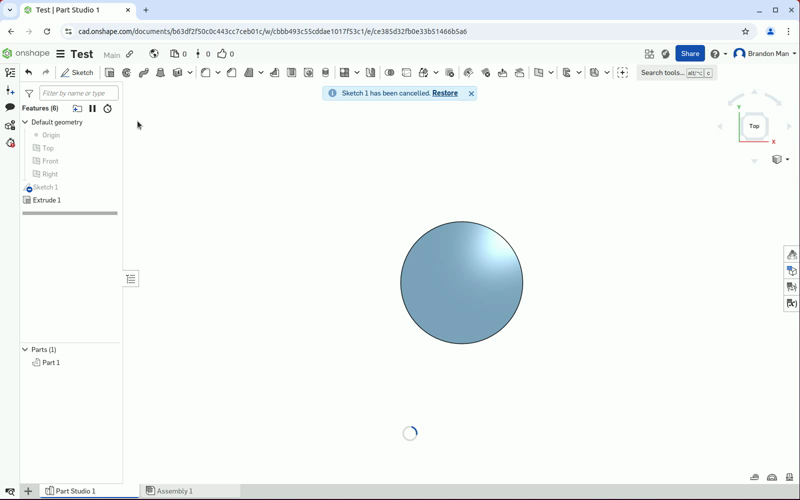
key(shift+h)
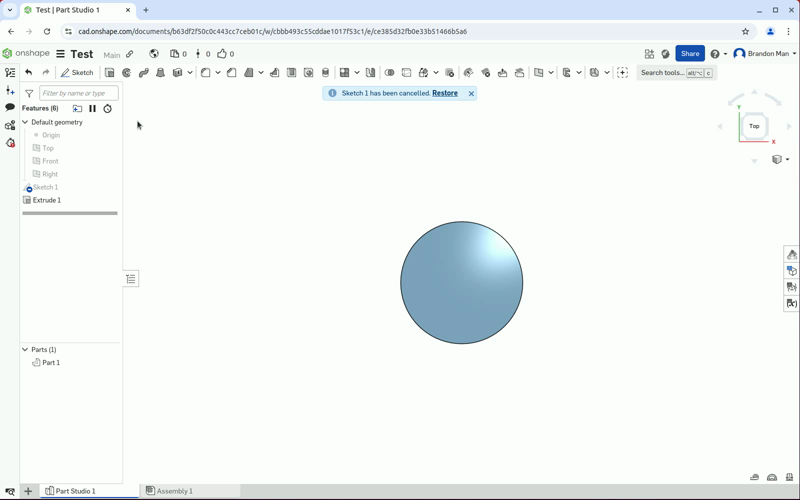
mouse_move(73, 189)
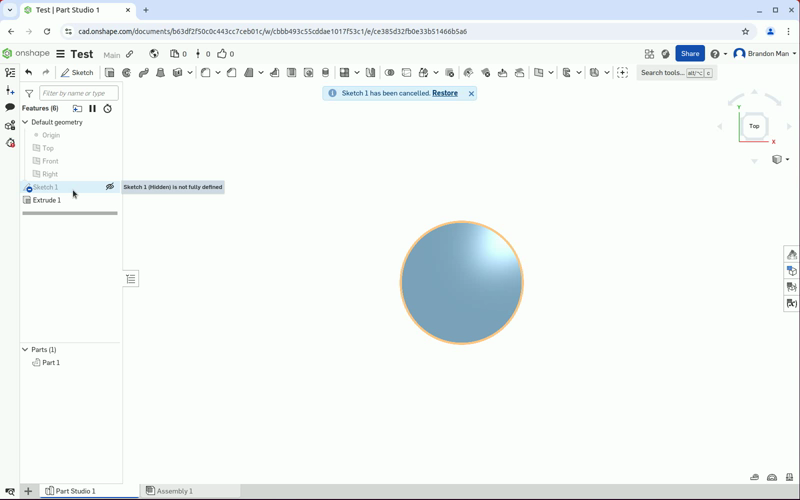
click(73, 189)
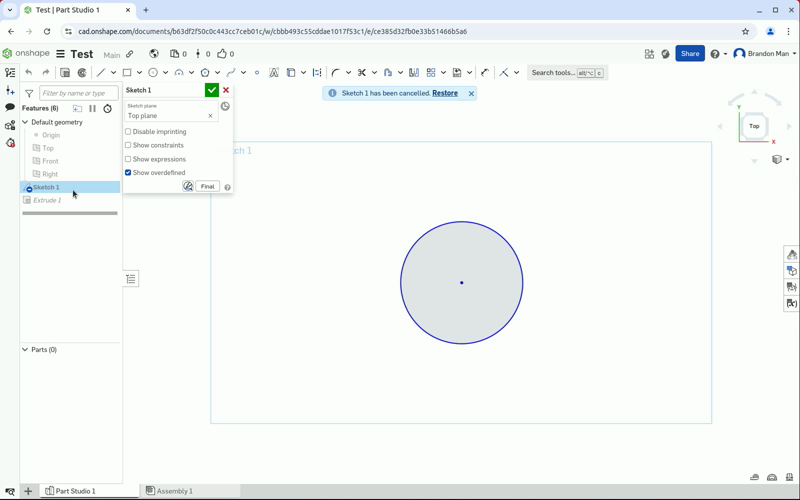
mouse_move(229, 92)
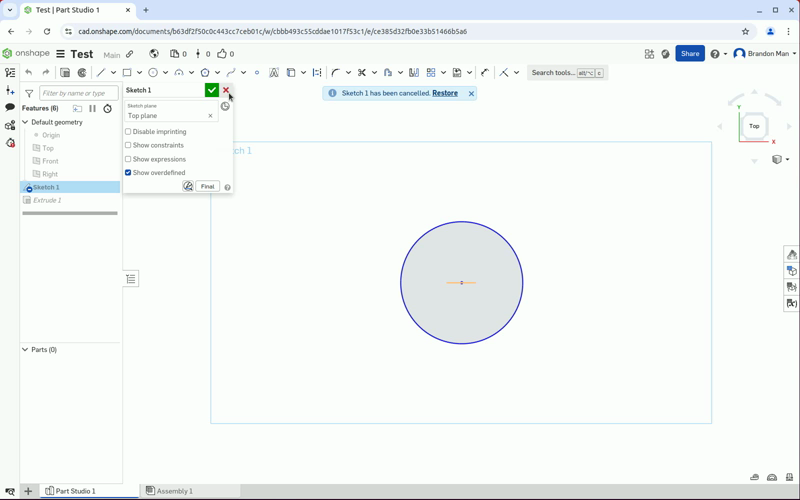
click(229, 92)
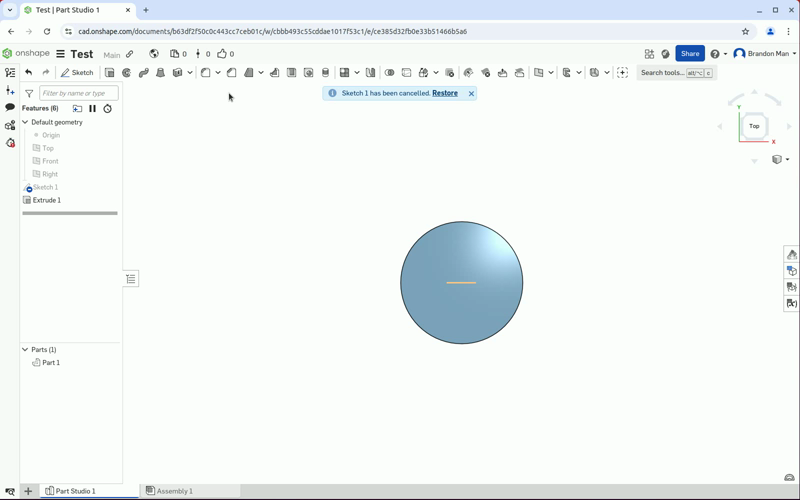
mouse_move(73, 352)
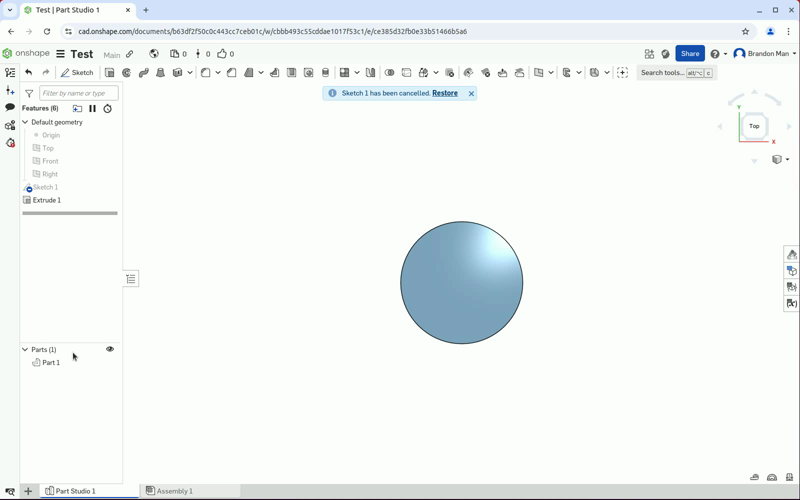
key(y)
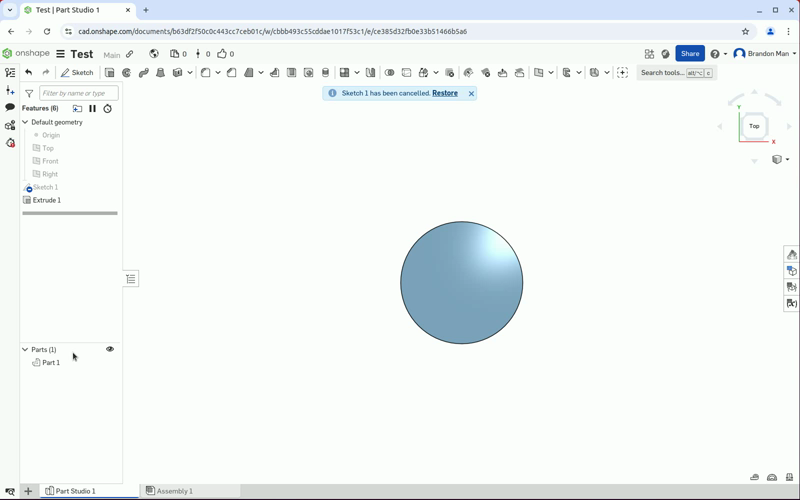
key(shift+p)
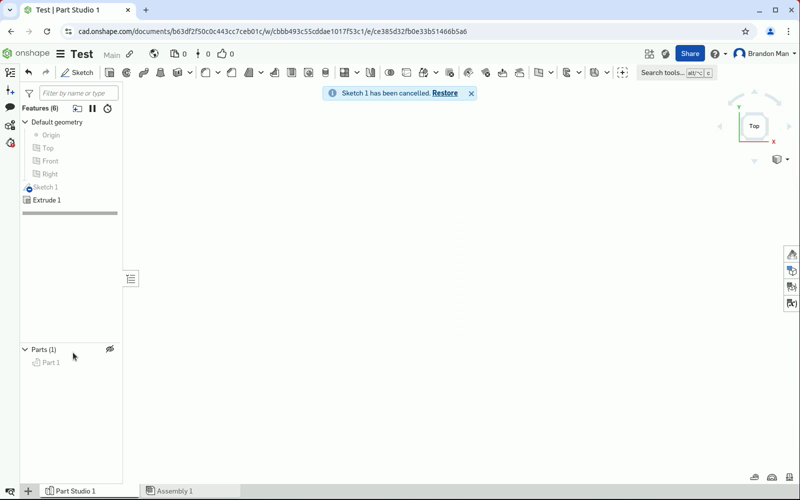
key(space)
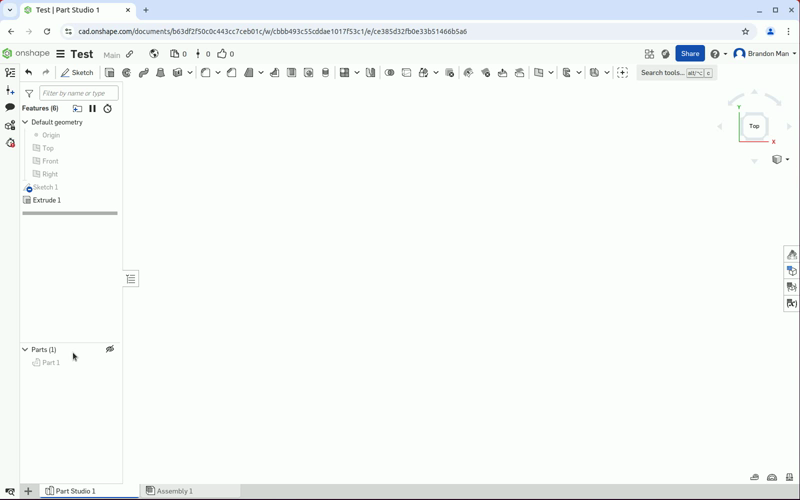
key_down(shift)
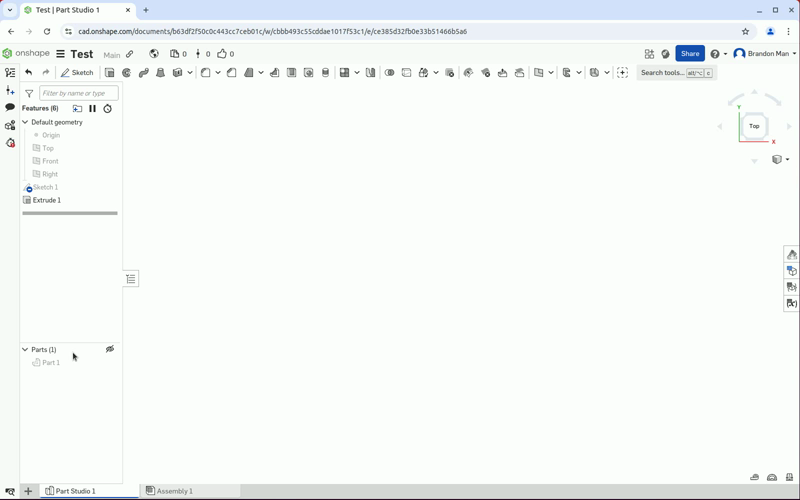
key(up)
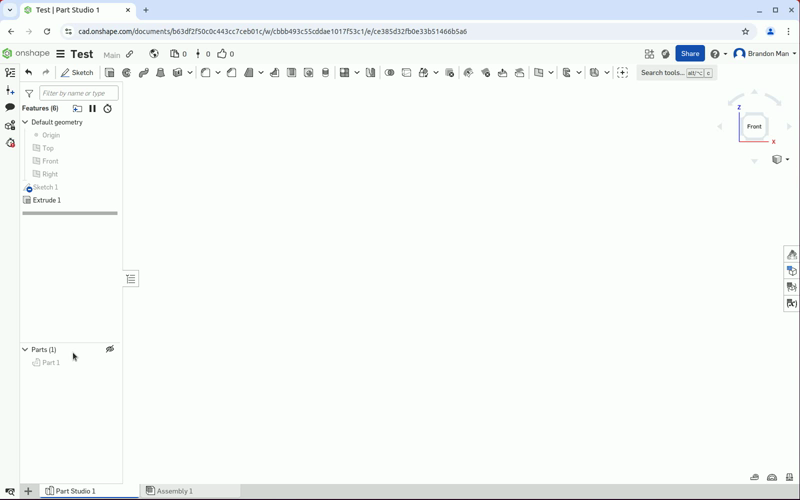
key_up(shift)
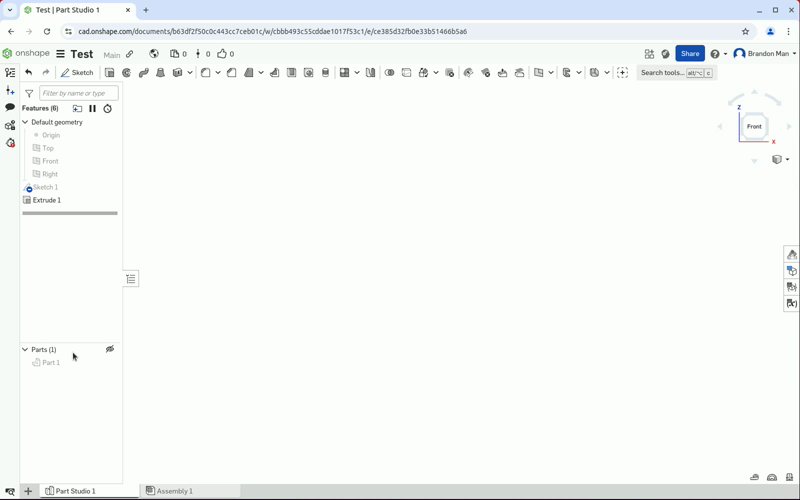
mouse_move(73, 352)
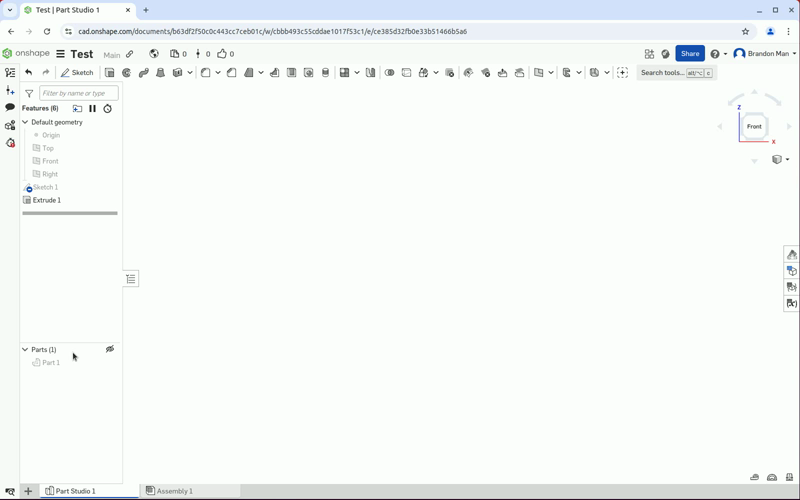
key(shift+y)
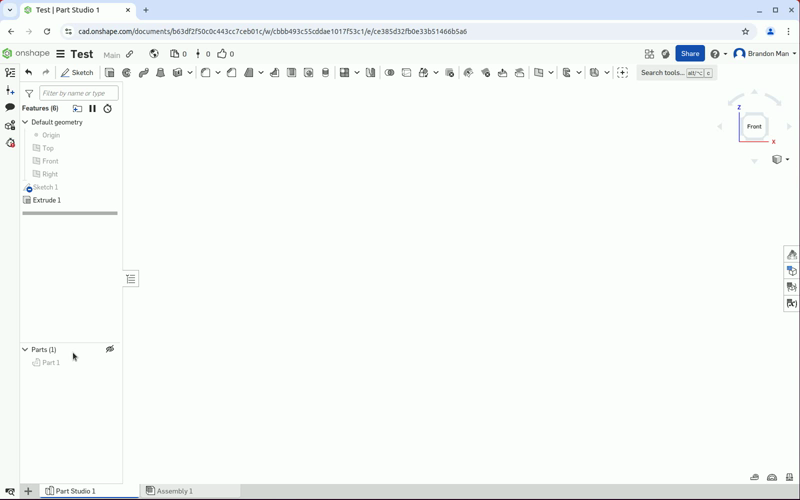
key(shift+s)
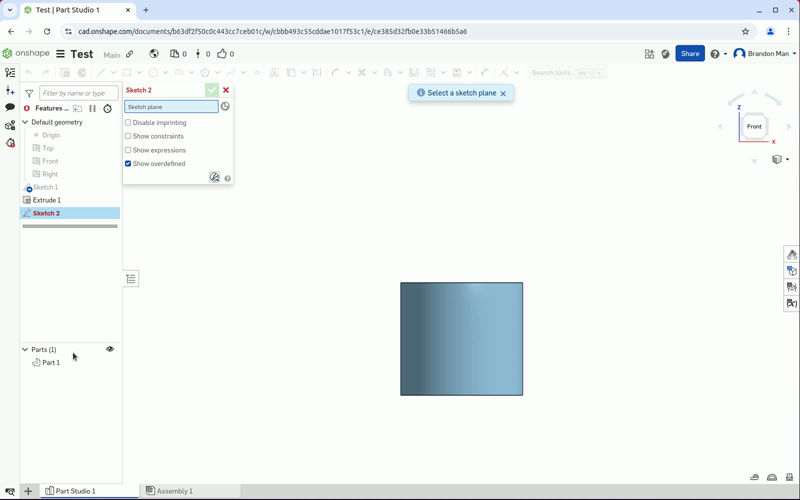
mouse_move(73, 163)
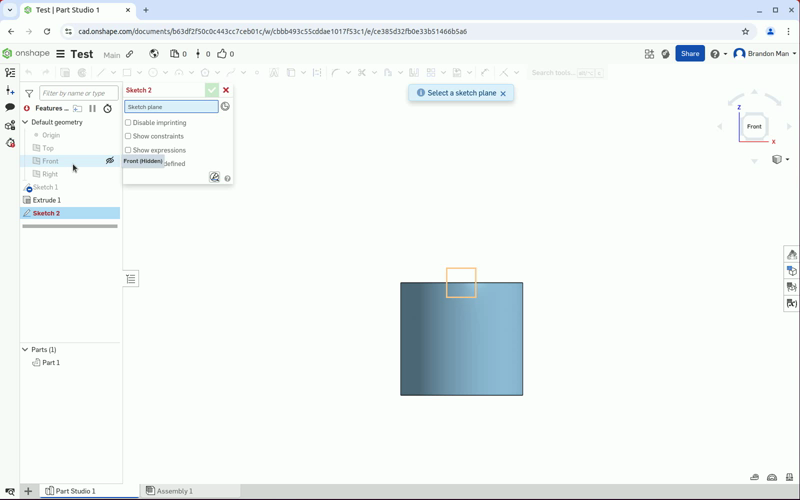
click(73, 163)
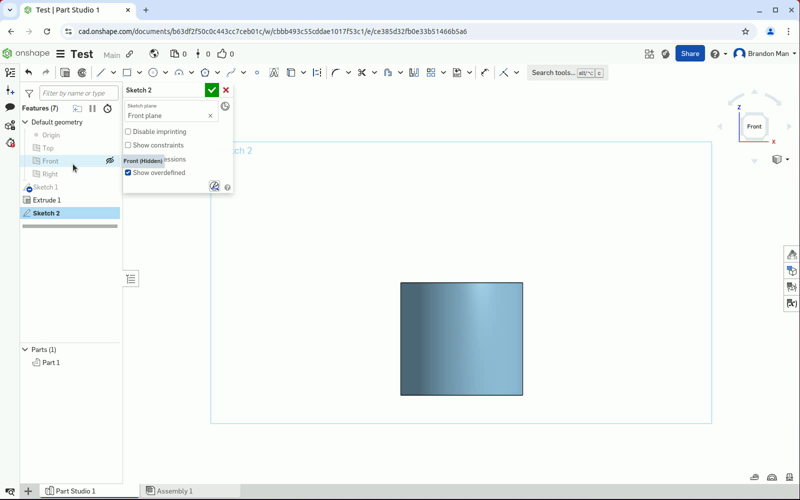
mouse_move(73, 352)
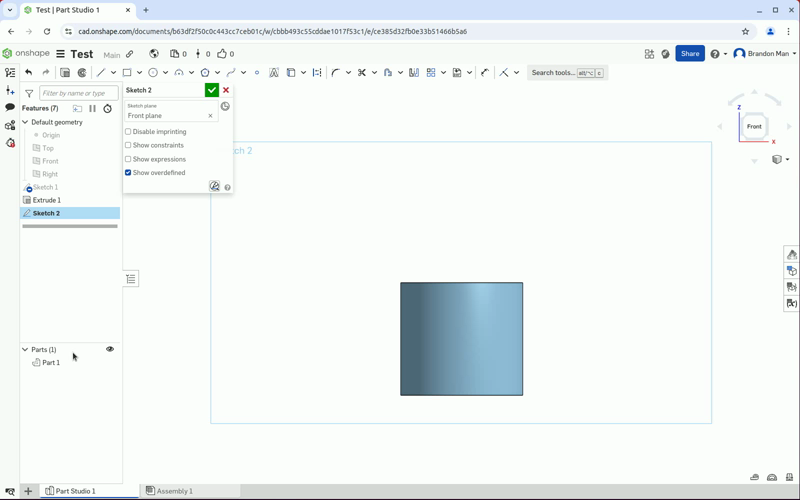
key(y)
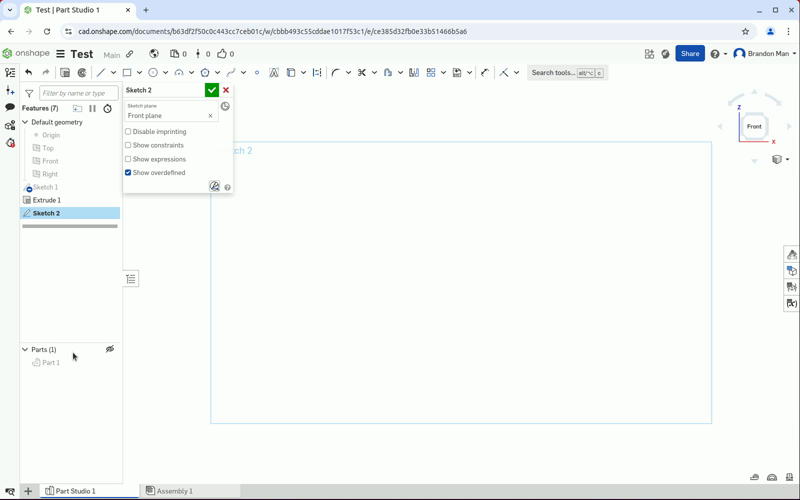
key(c)
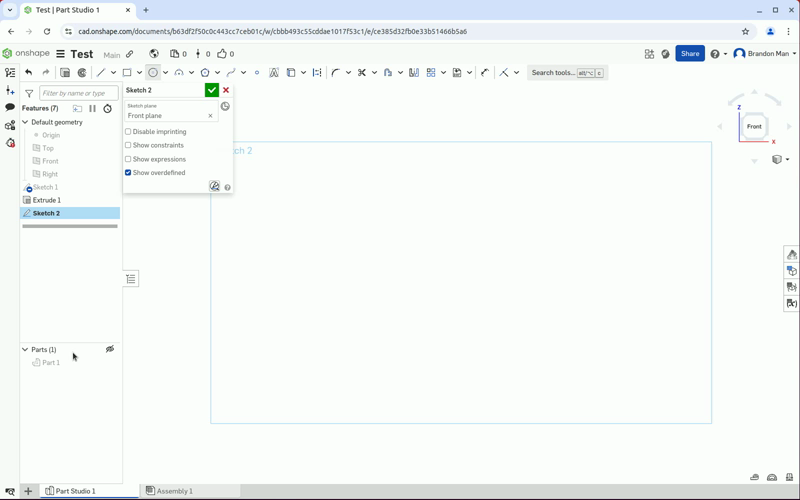
key_down(shift)
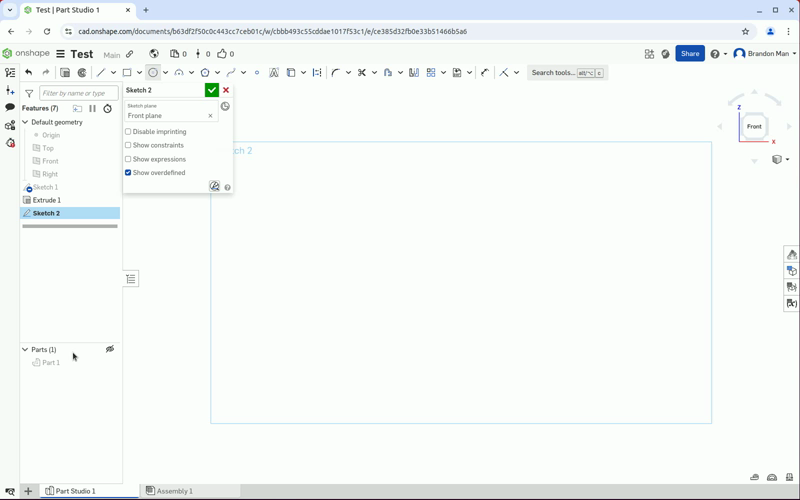
mouse_move(461, 363)
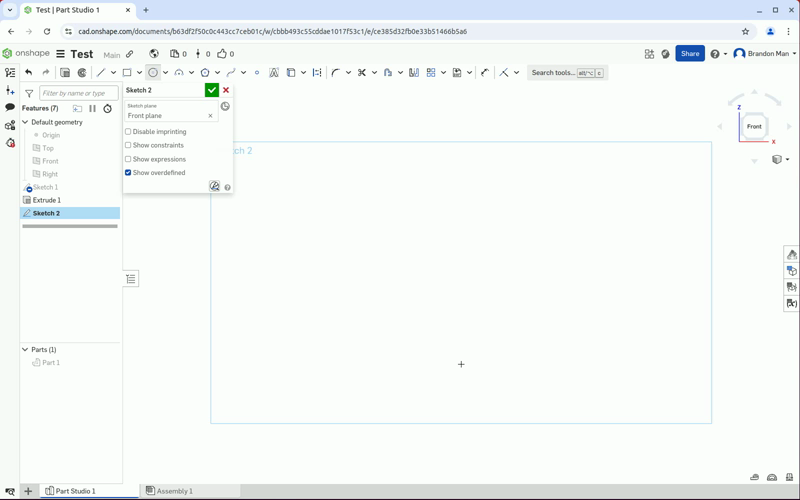
click(461, 363)
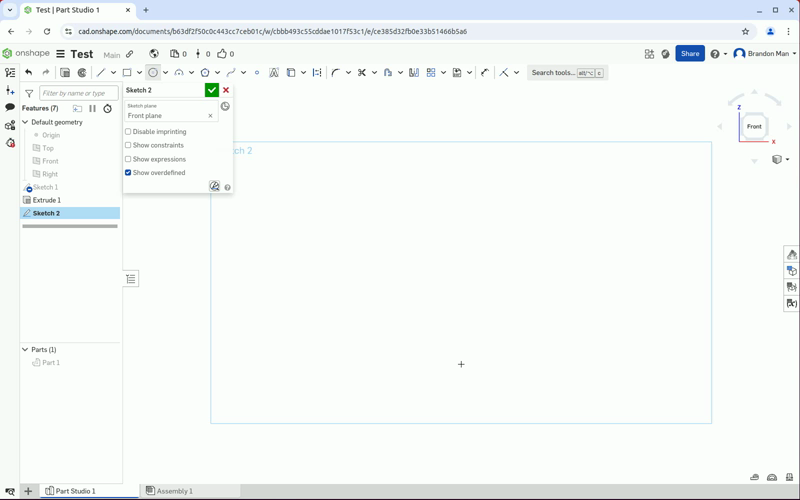
key_up(shift)
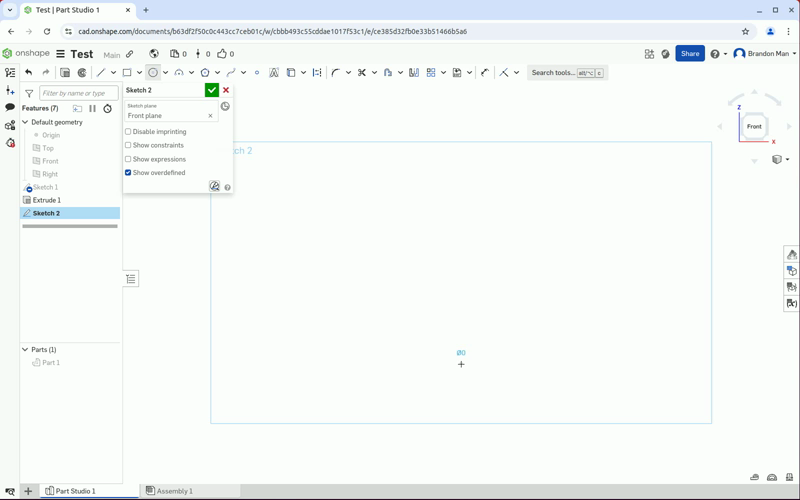
mouse_move(476, 363)
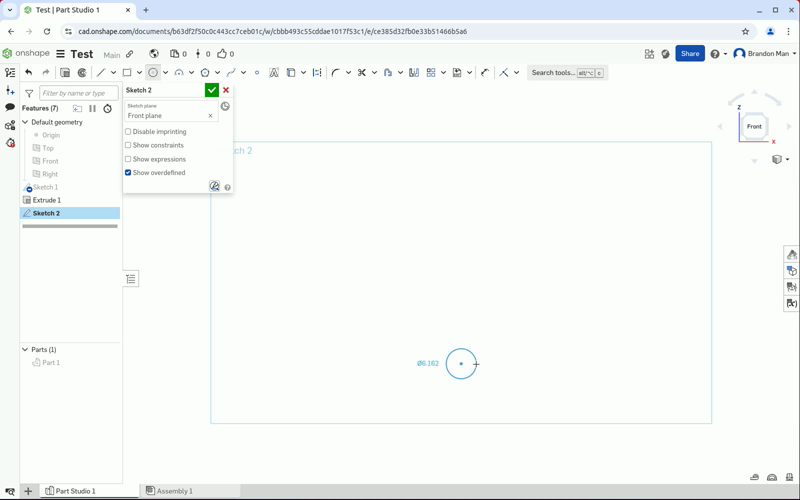
click(476, 363)
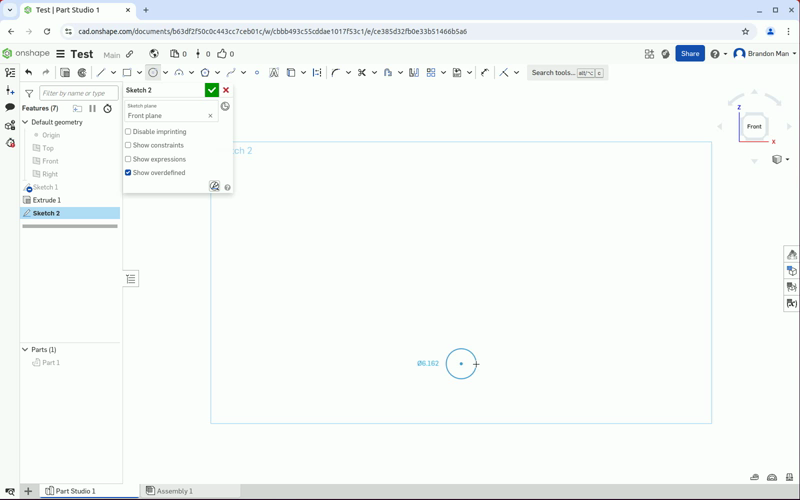
key(esc)
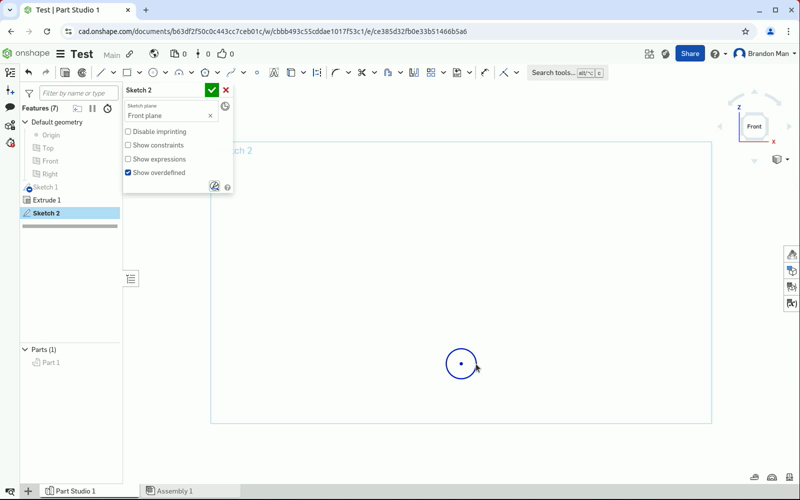
mouse_move(473, 368)
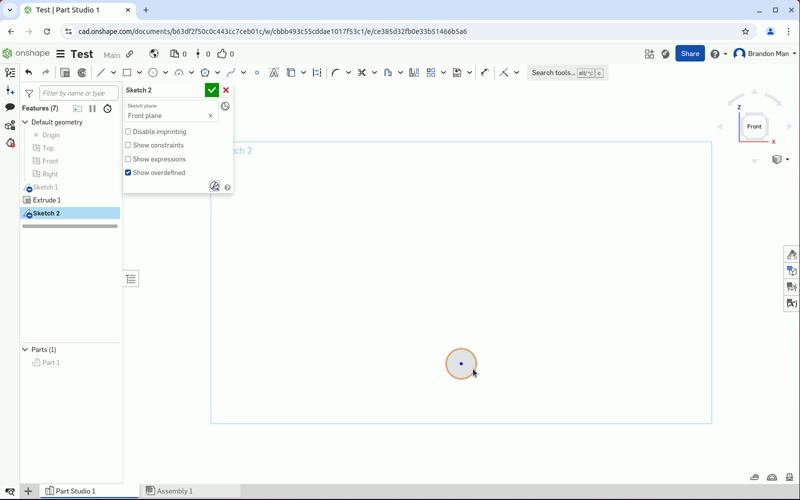
scroll(6)
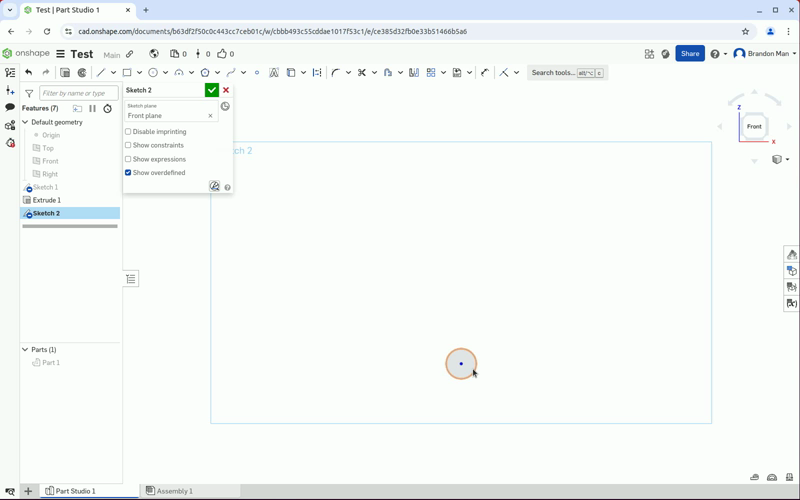
scroll(6)
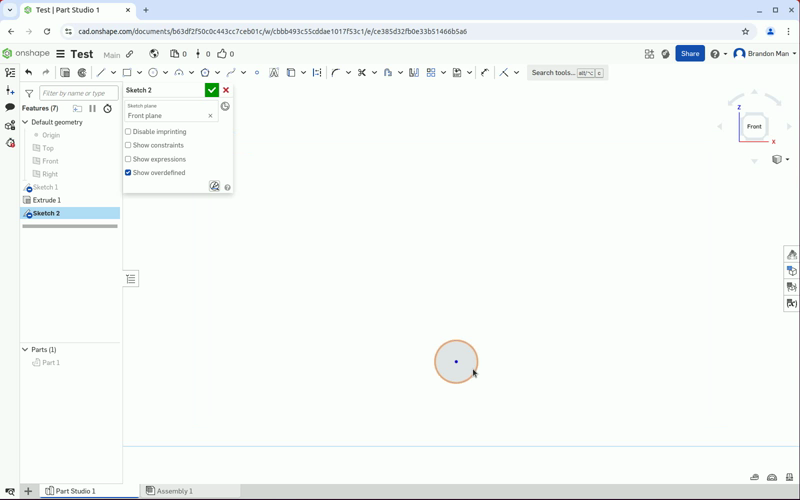
scroll(6)
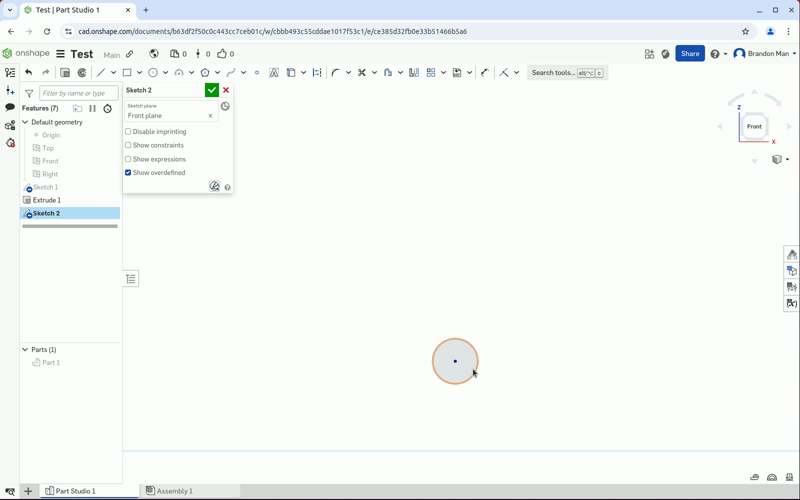
scroll(6)
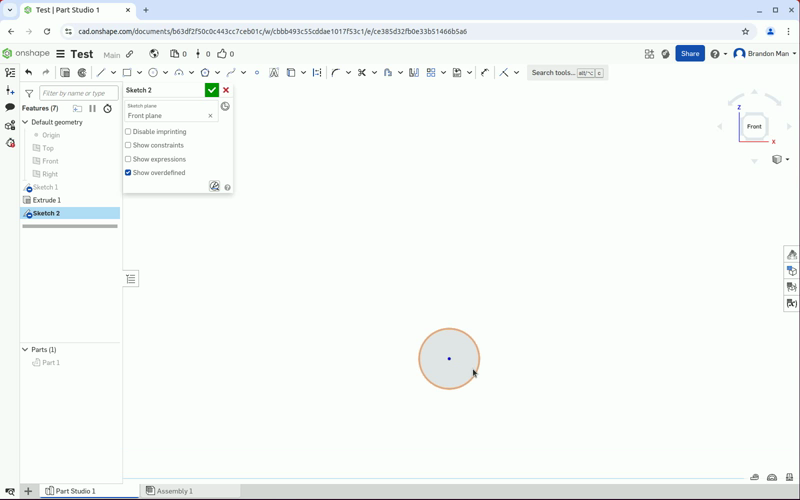
scroll(6)
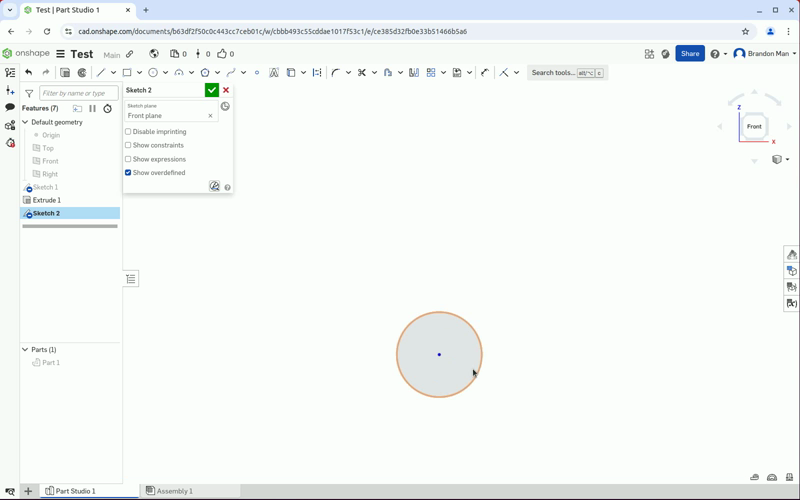
scroll(6)
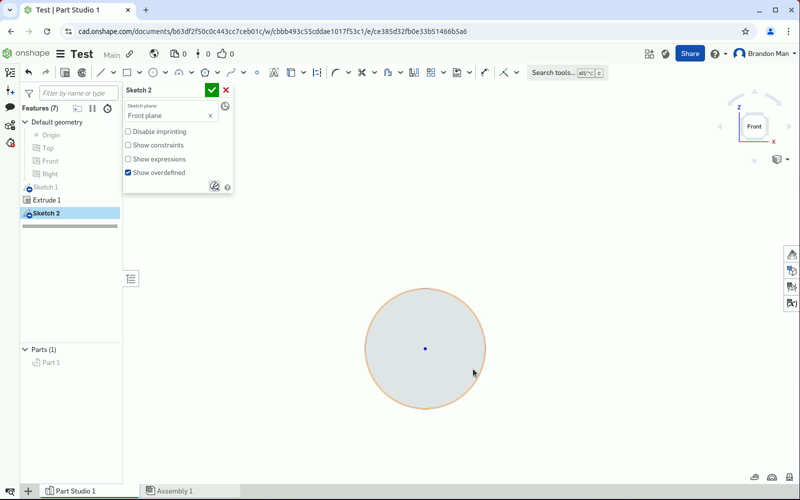
scroll(6)
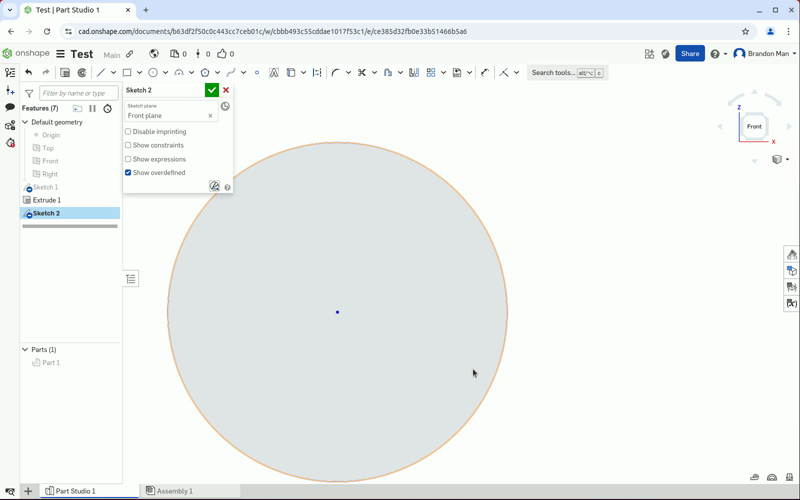
click(473, 368)
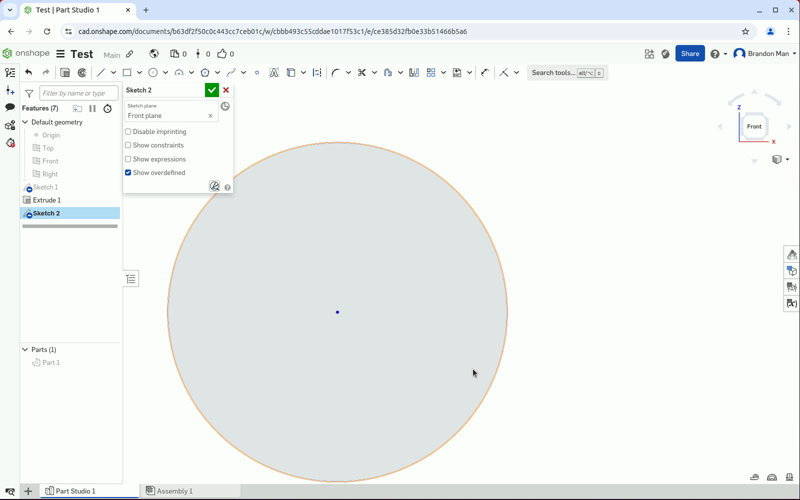
scroll(-6)
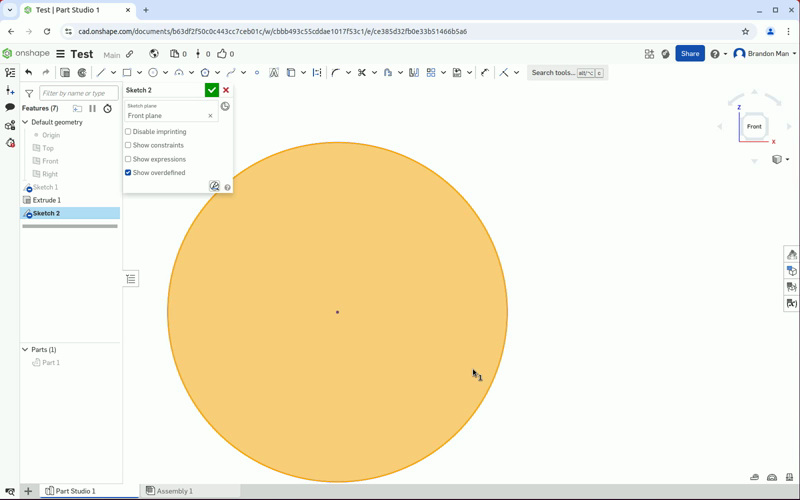
scroll(-6)
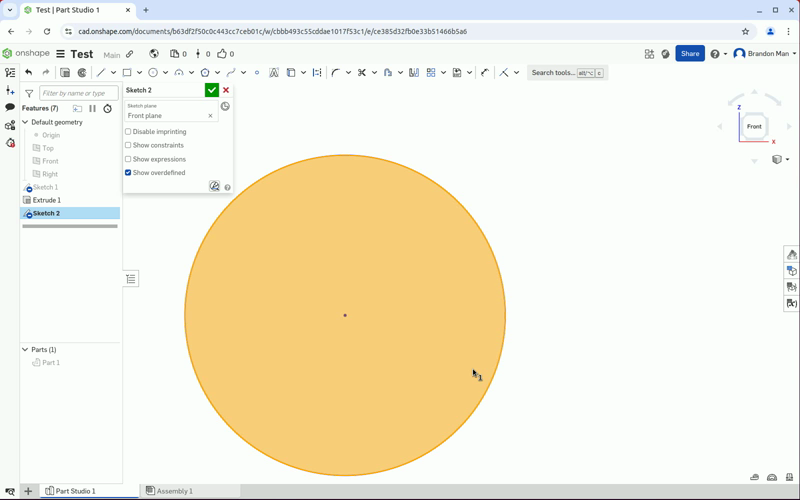
scroll(-6)
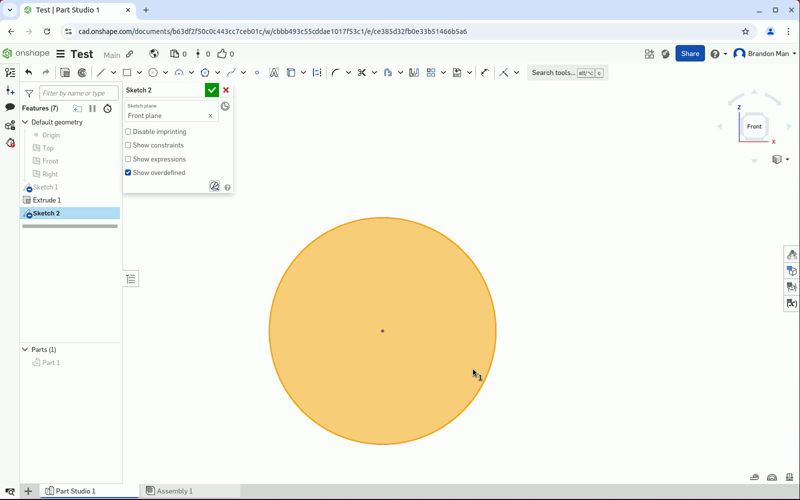
scroll(-6)
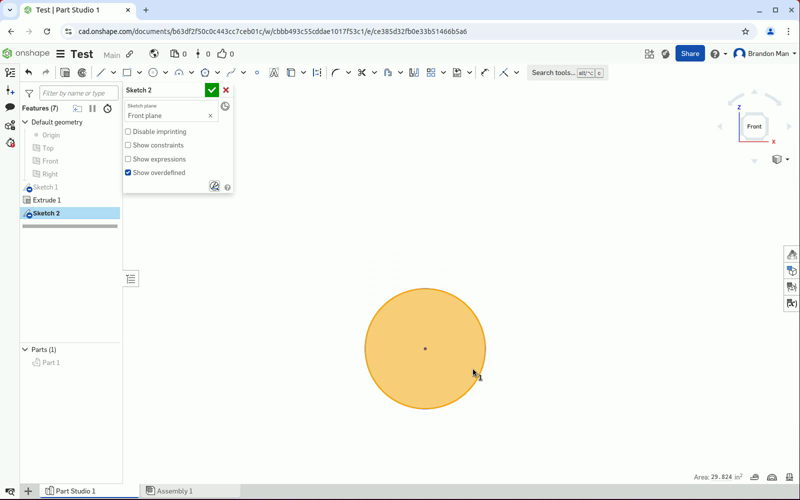
scroll(-6)
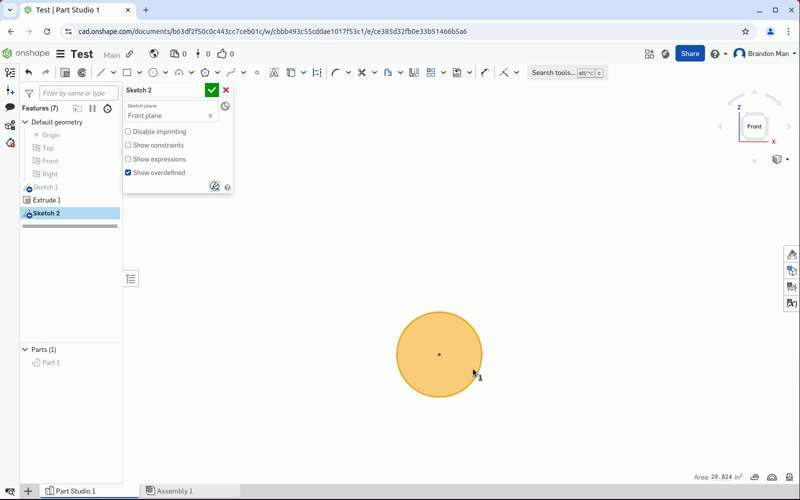
scroll(-6)
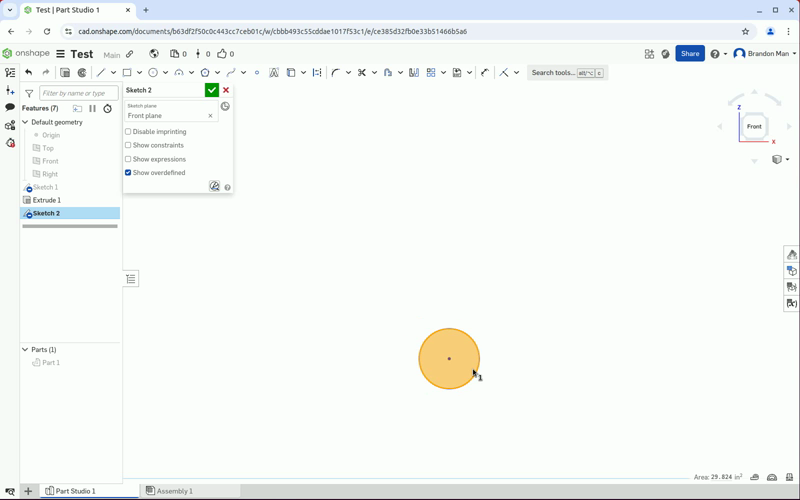
scroll(-6)
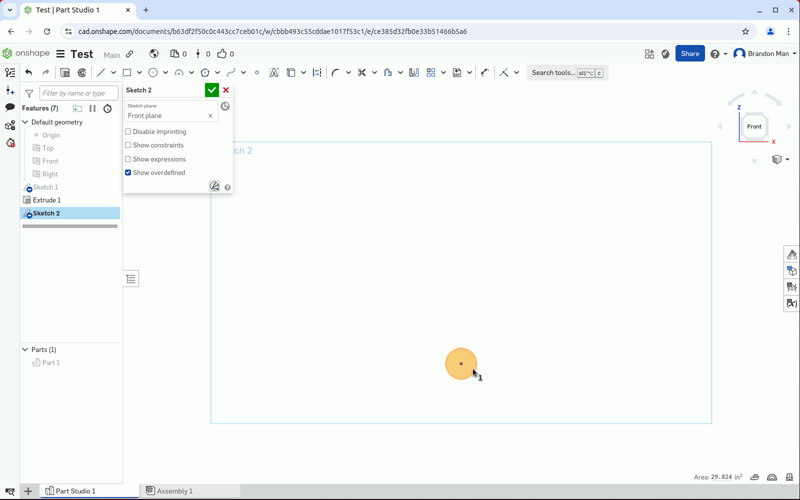
mouse_move(73, 352)
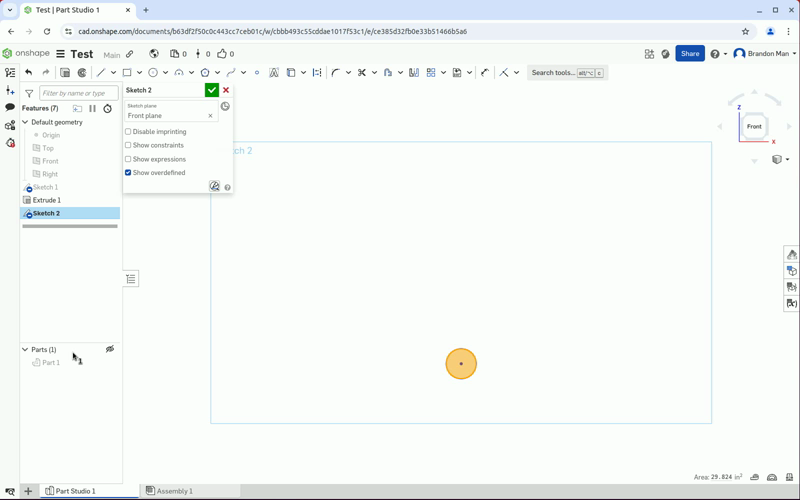
key(shift+y)
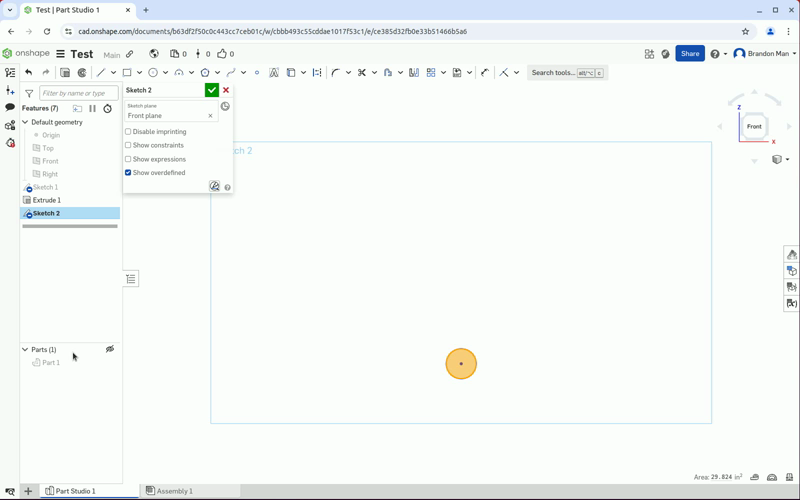
key(shift+e)
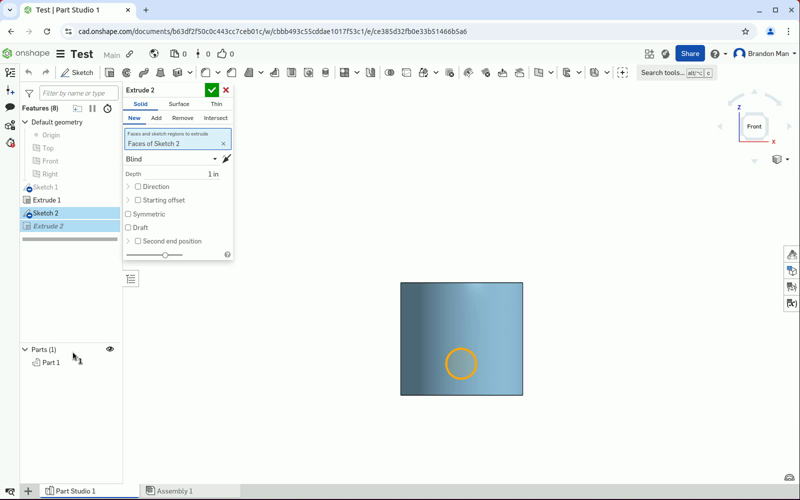
mouse_move(143, 106)
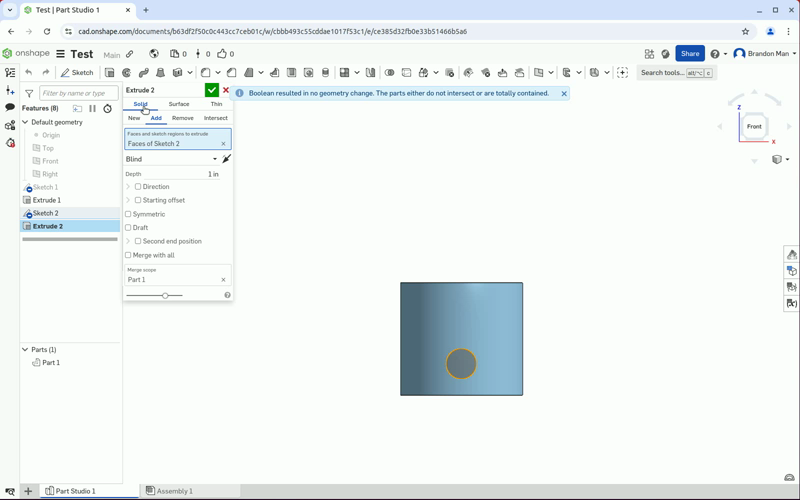
click(143, 106)
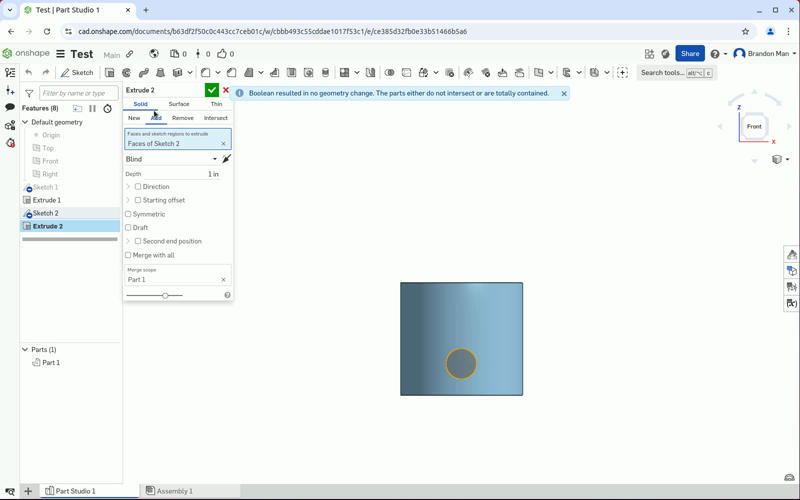
mouse_move(186, 120)
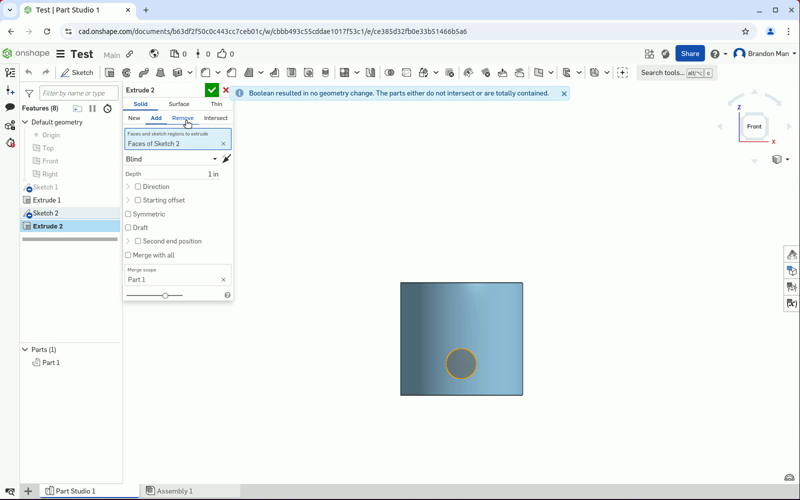
click(186, 120)
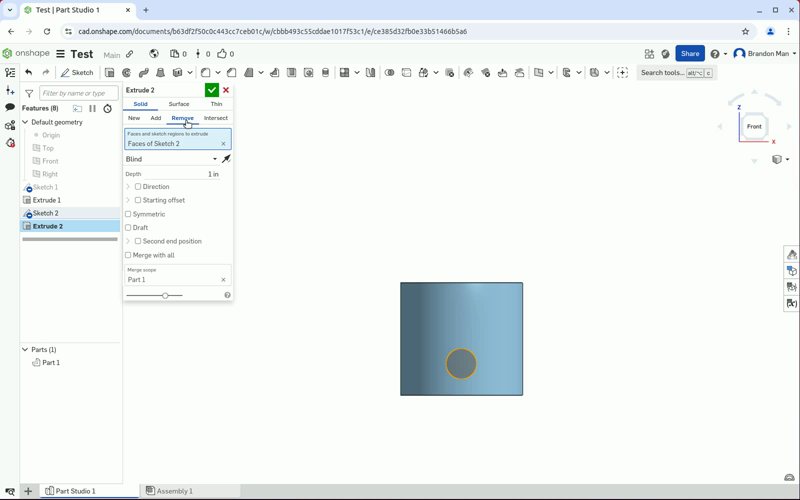
key(tab, 4)
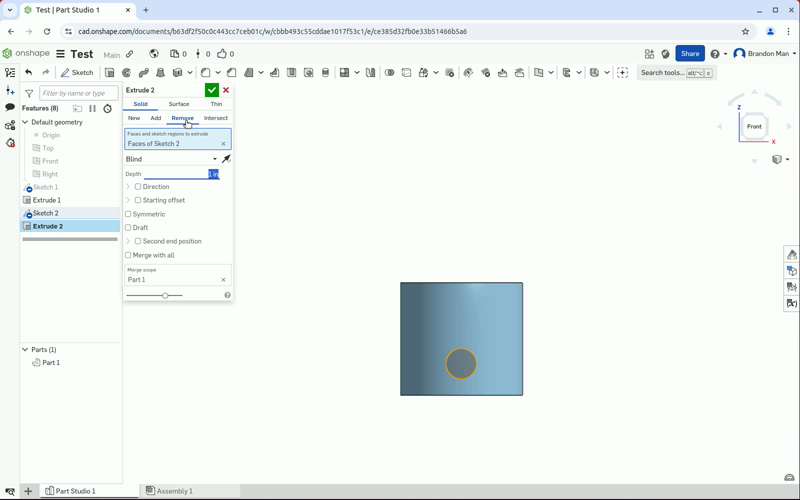
text(48.142)
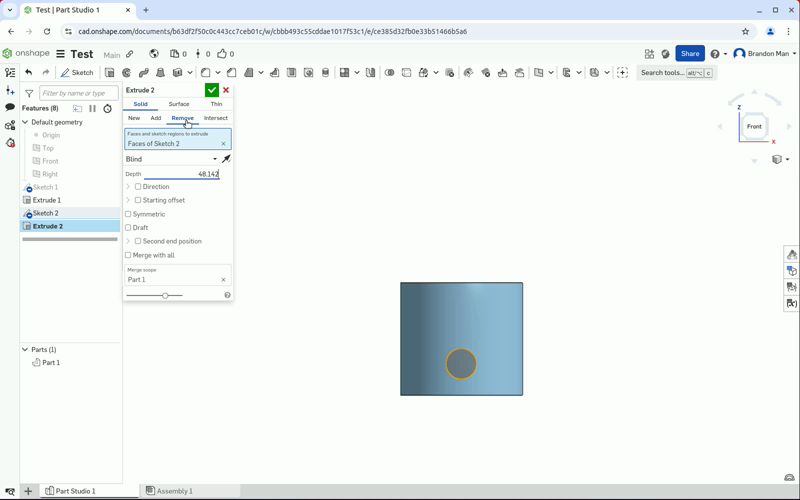
key(tab, 3)
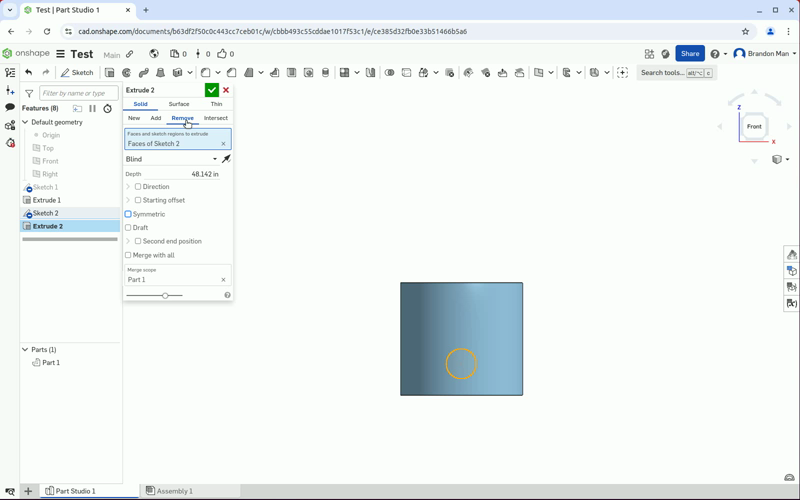
key(space)
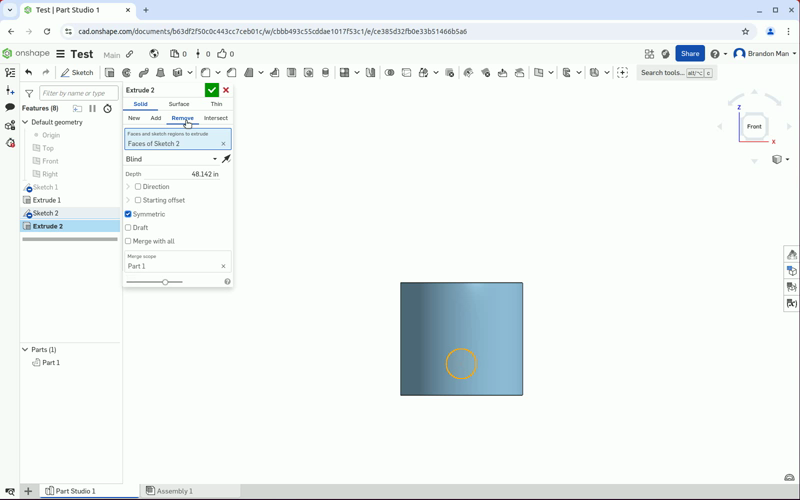
key(tab, 2)
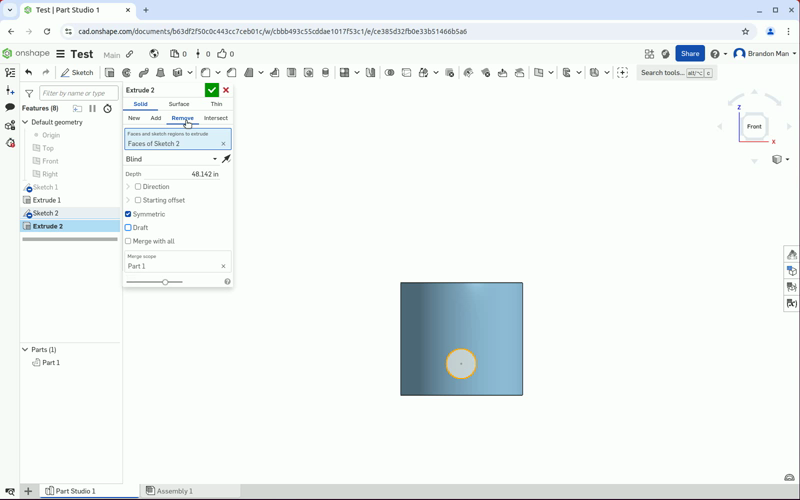
key(space)
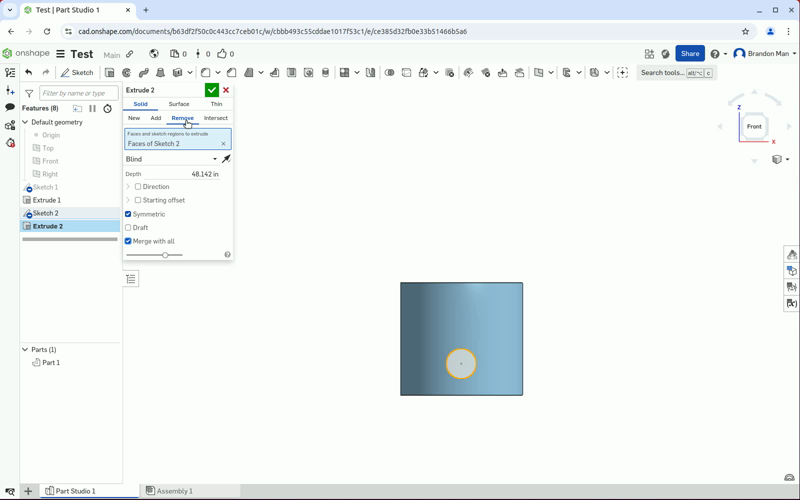
key(enter)
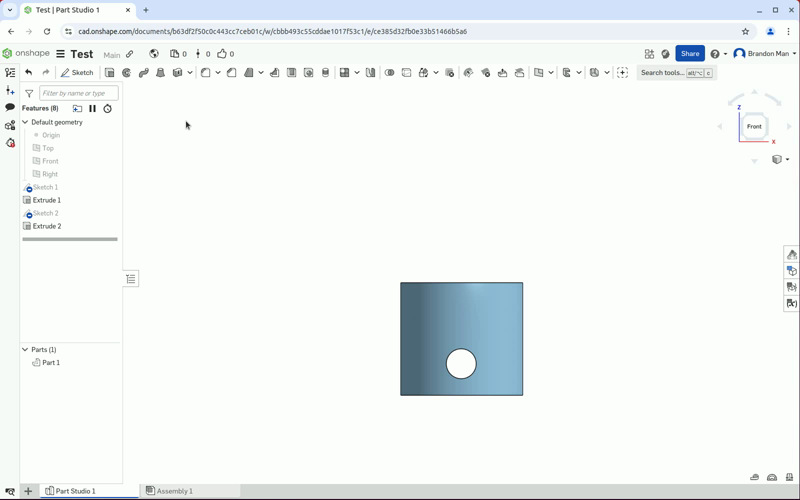
key(shift+h)
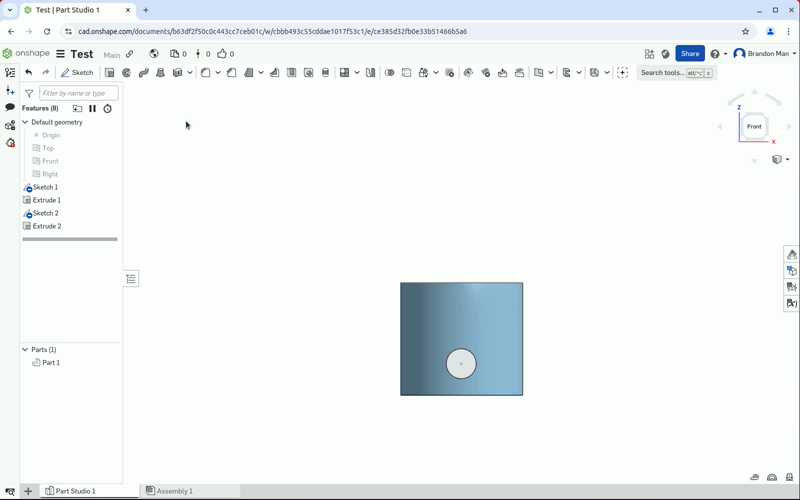
key(shift+h)
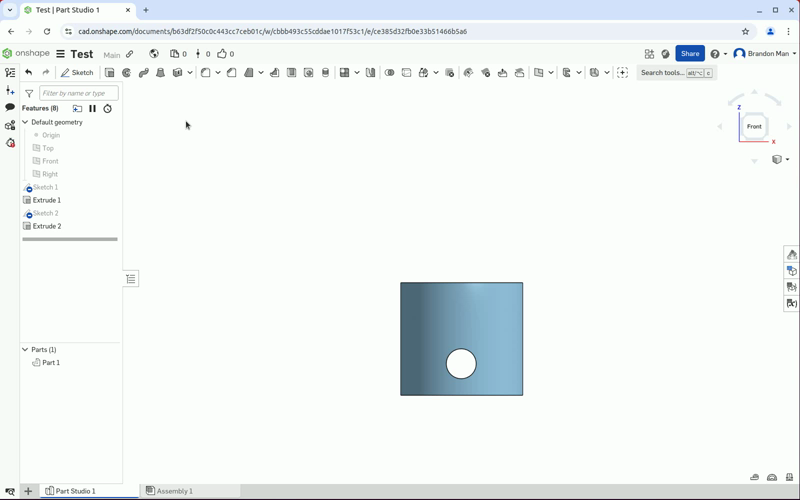
mouse_move(73, 189)
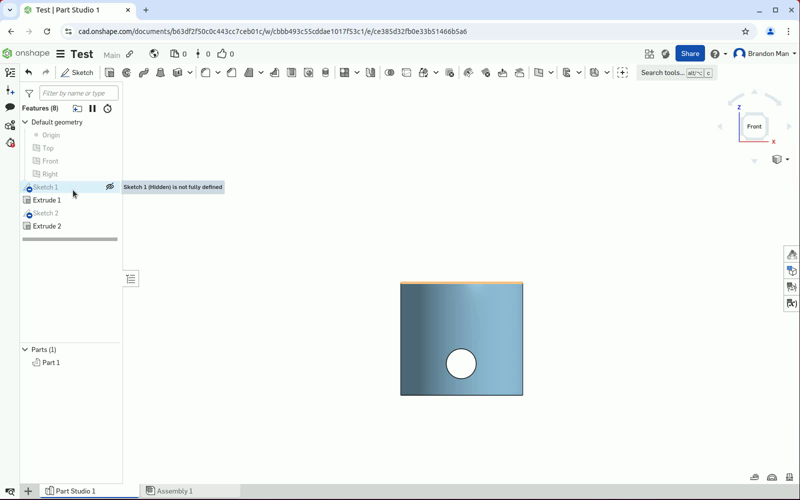
click(73, 189)
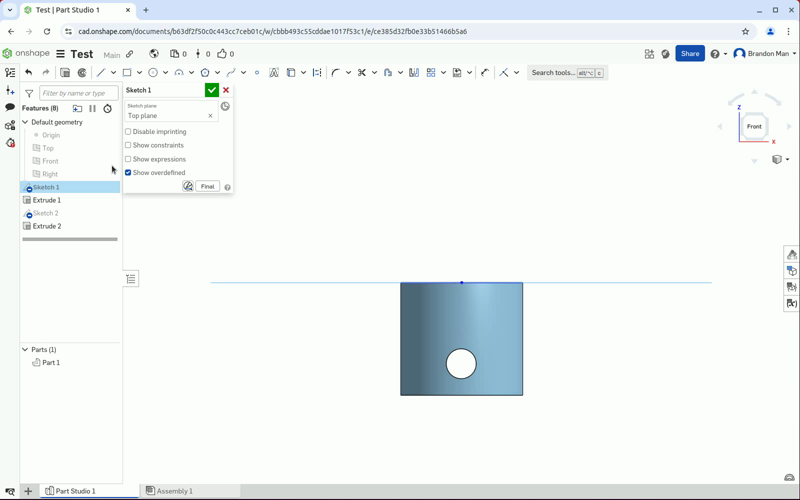
mouse_move(229, 92)
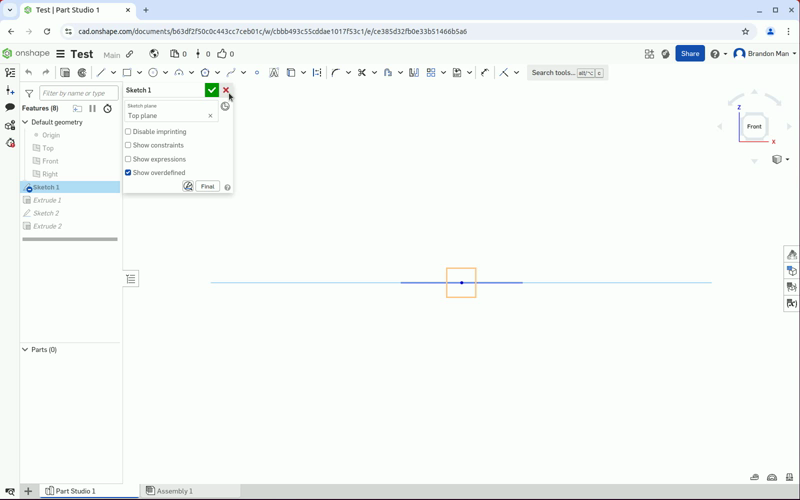
click(229, 92)
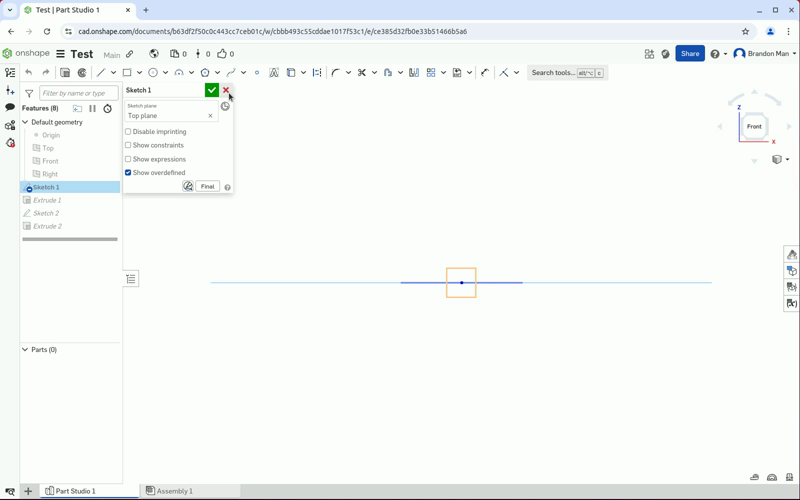
key(shift+s)
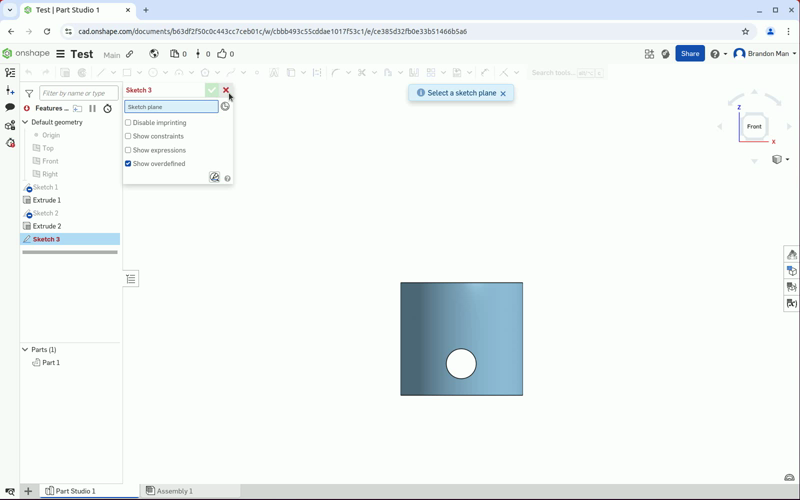
mouse_move(73, 163)
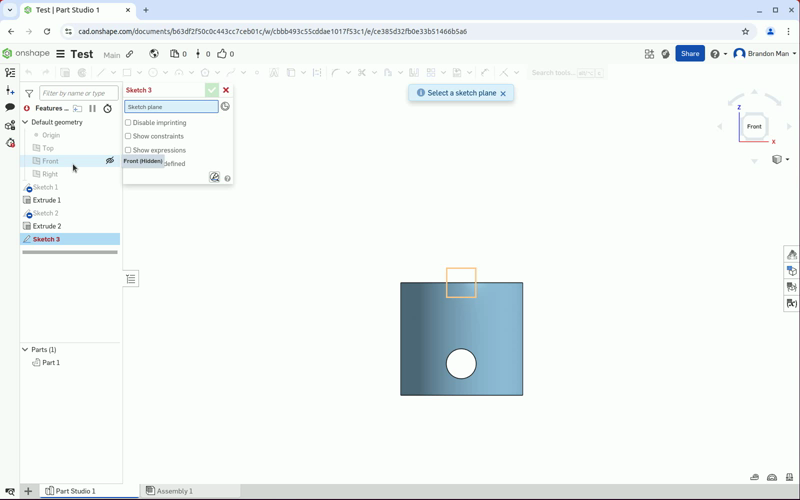
click(73, 163)
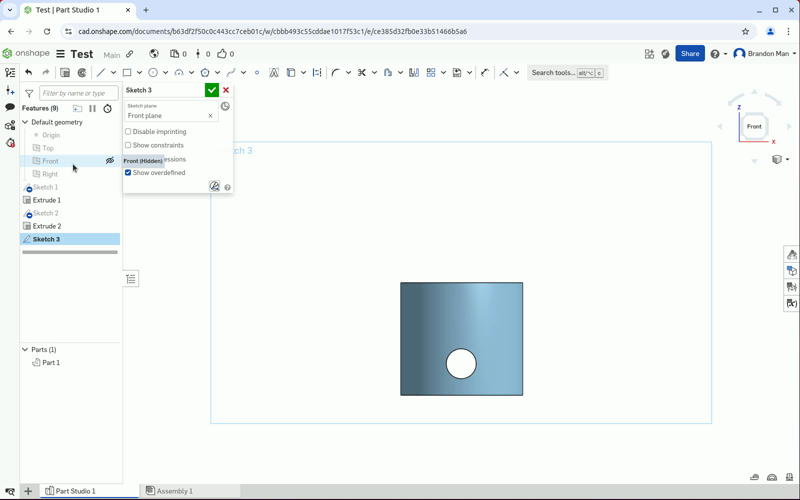
mouse_move(73, 352)
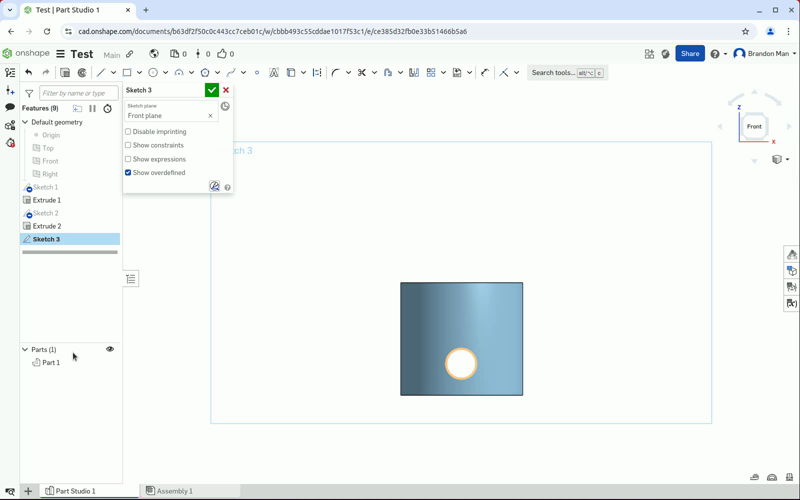
key(y)
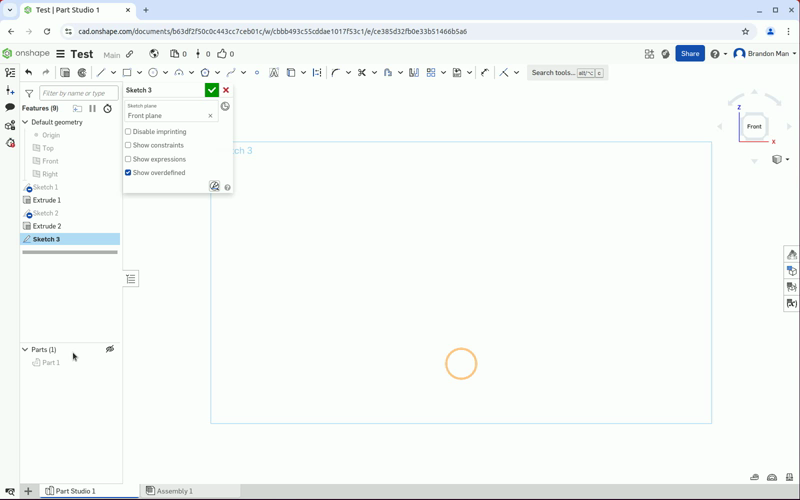
key(l)
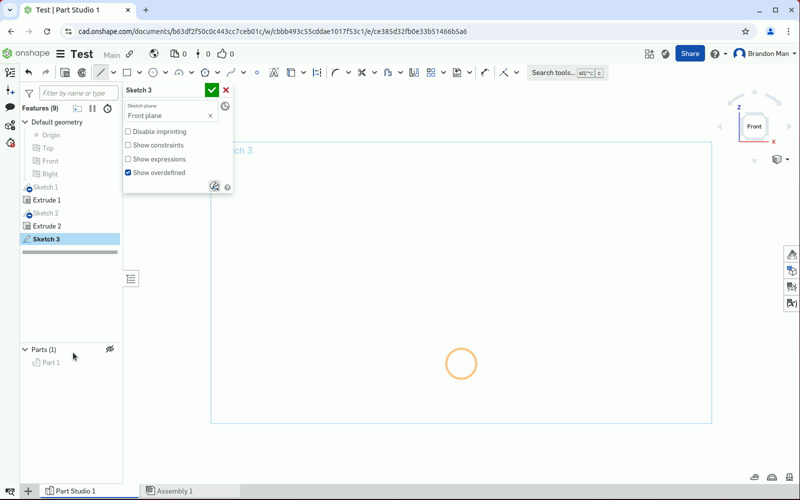
key_down(shift)
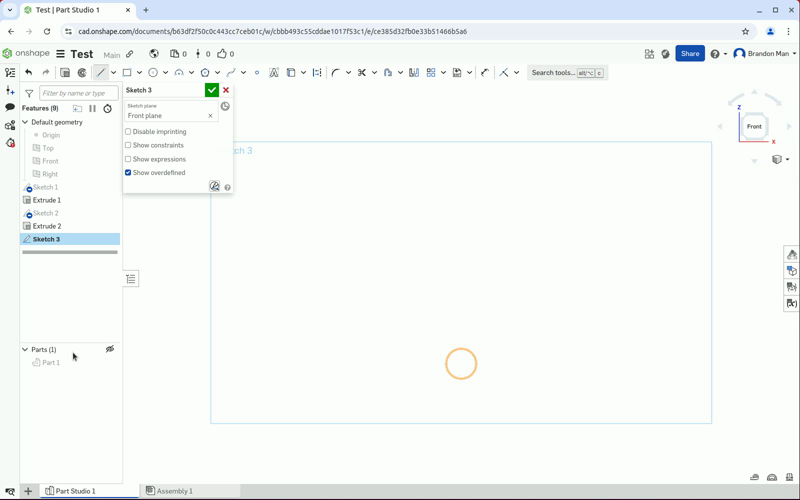
mouse_move(401, 395)
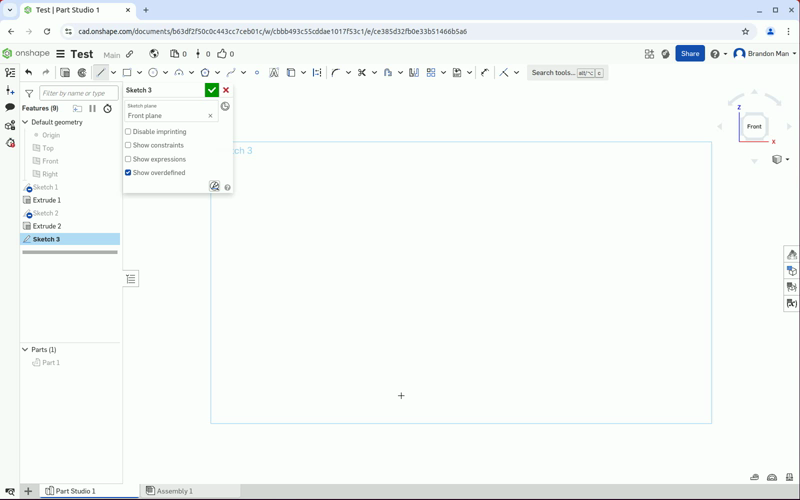
click(401, 395)
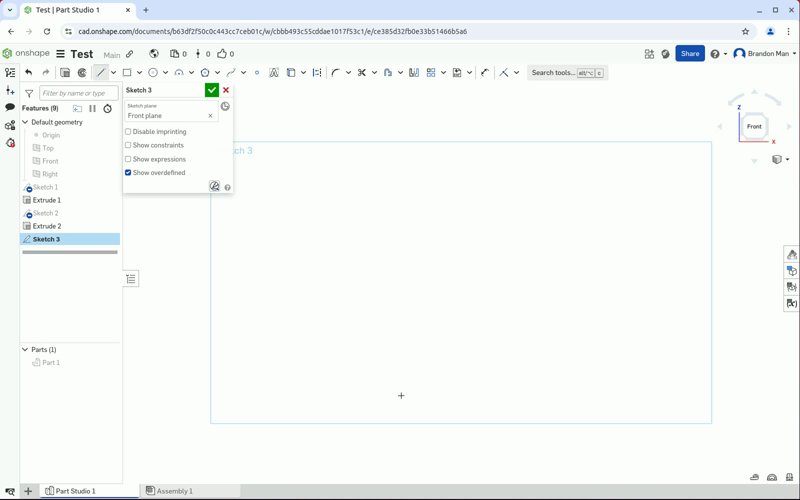
key_up(shift)
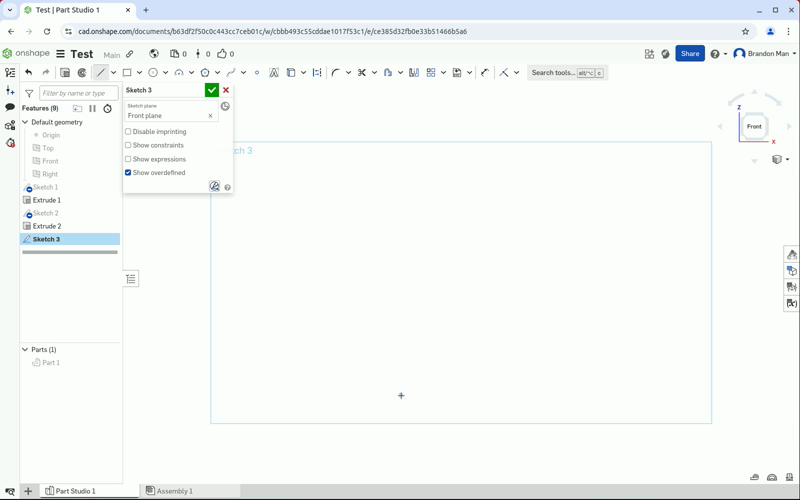
key_down(shift)
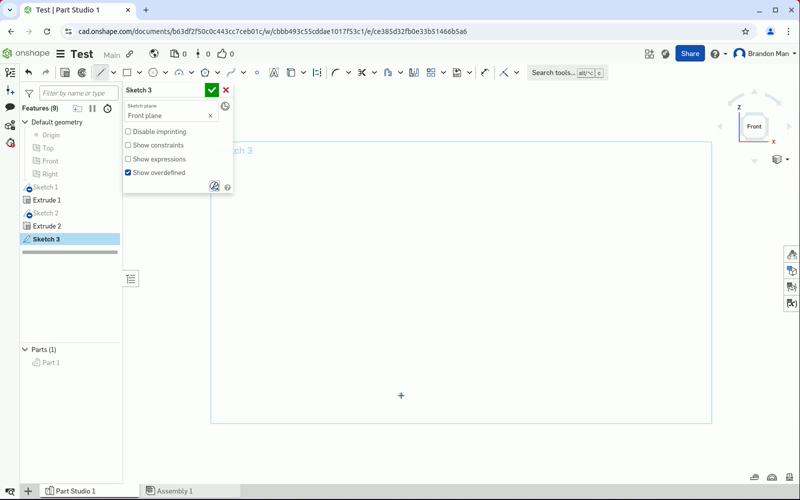
mouse_move(521, 395)
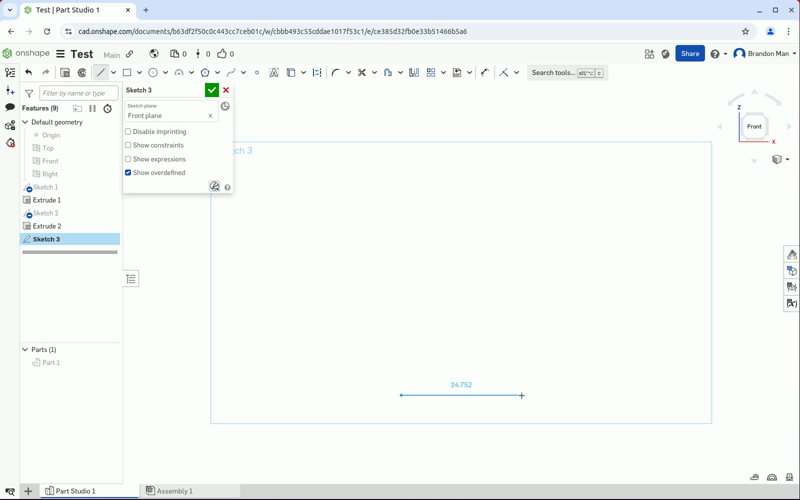
click(521, 395)
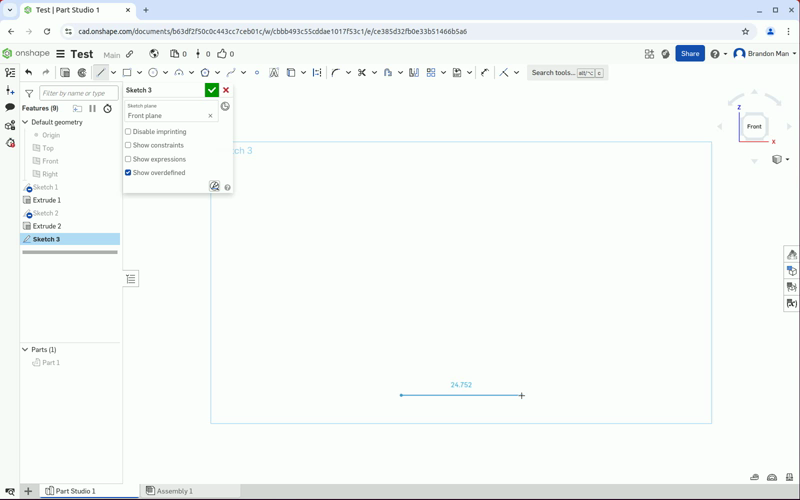
key_up(shift)
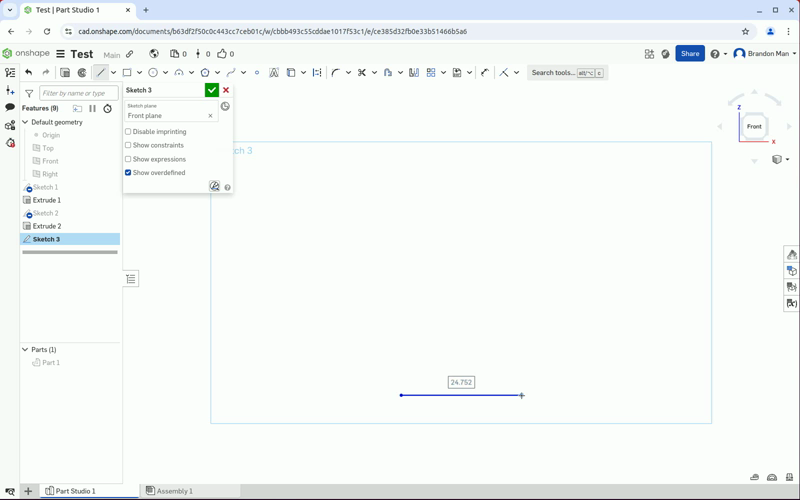
key_down(shift)
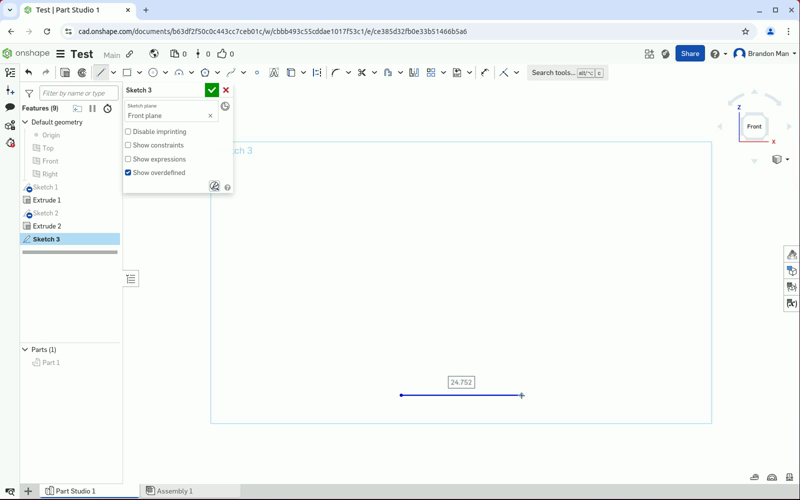
mouse_move(487, 345)
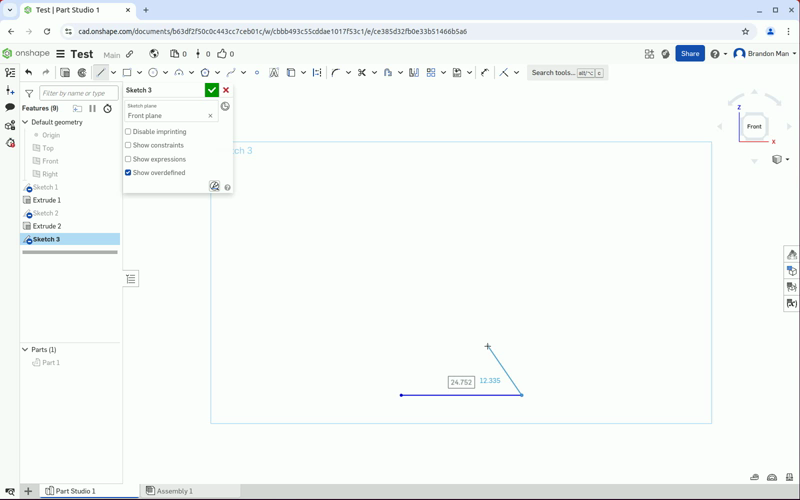
click(487, 345)
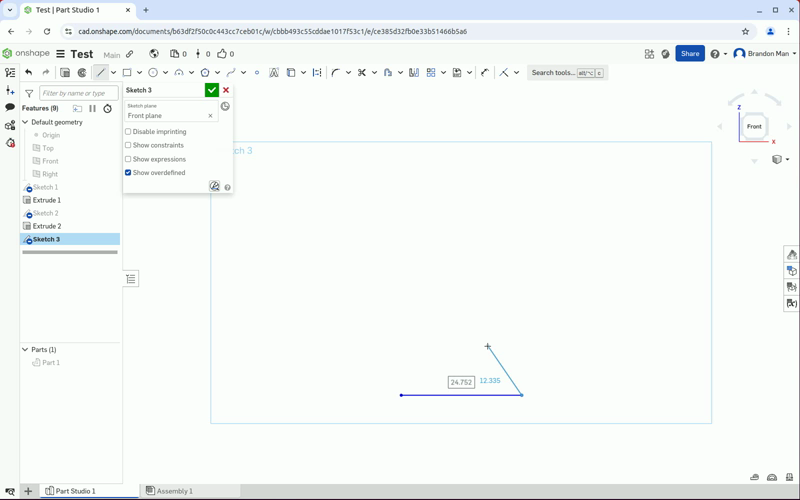
key_up(shift)
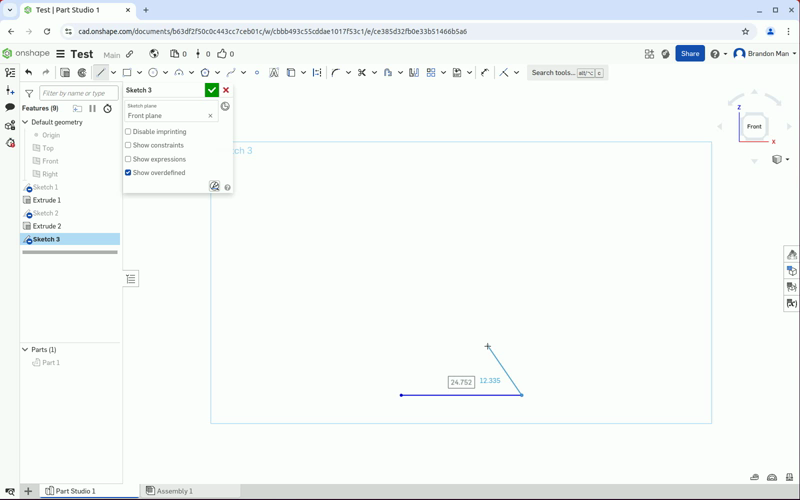
key(esc)
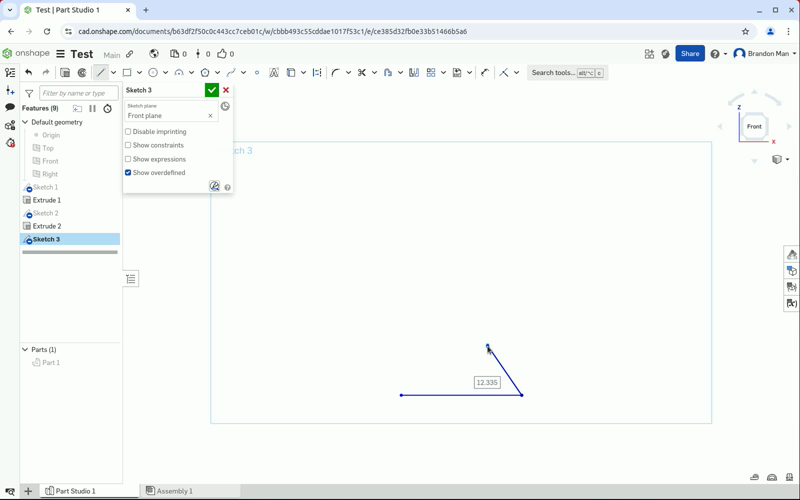
key(a)
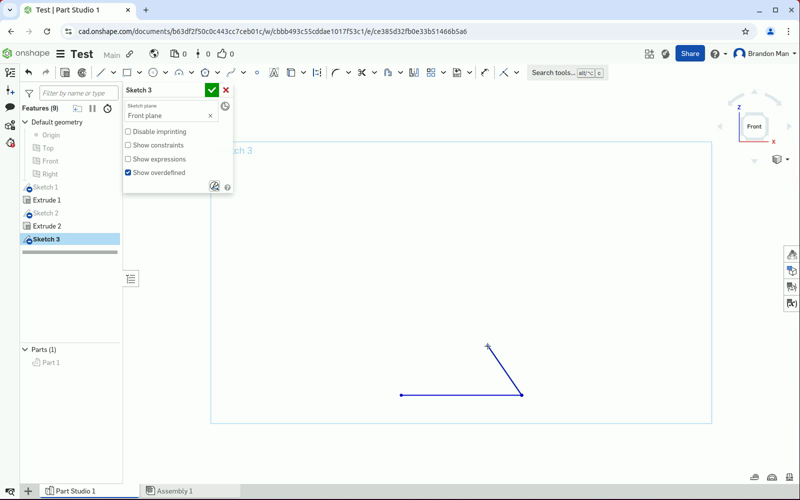
mouse_move(487, 345)
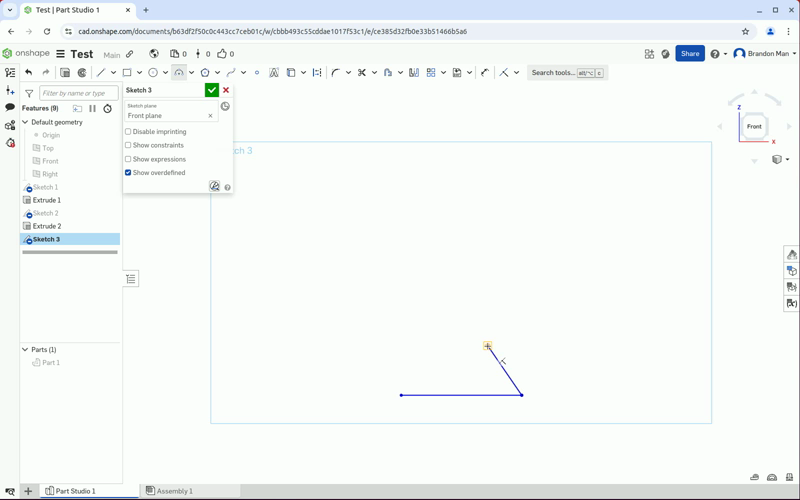
click(487, 345)
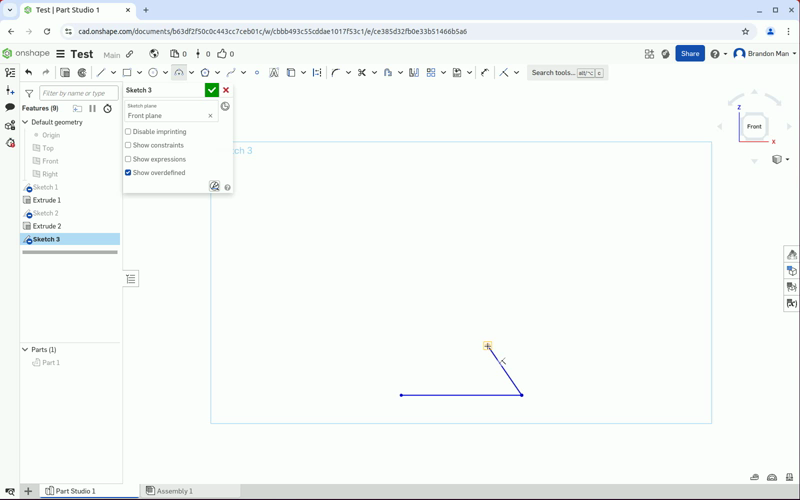
key_down(shift)
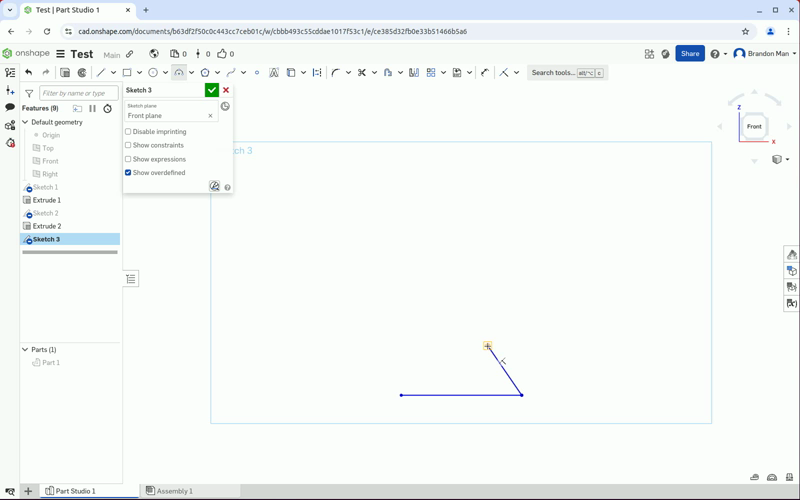
mouse_move(435, 345)
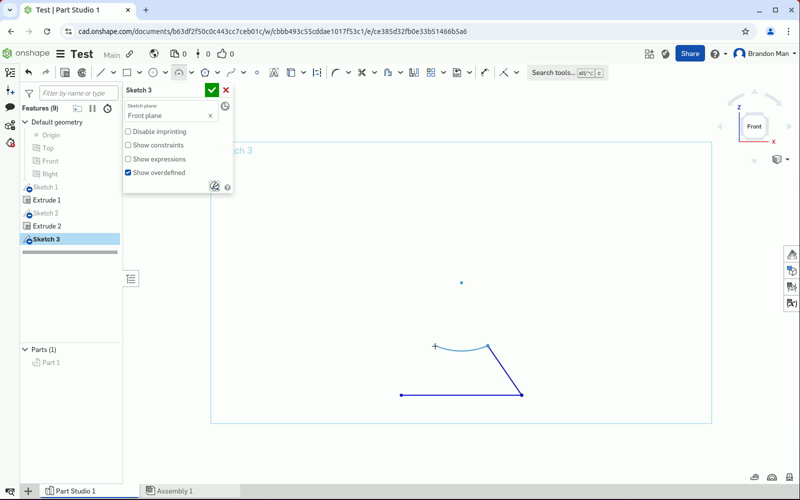
click(435, 345)
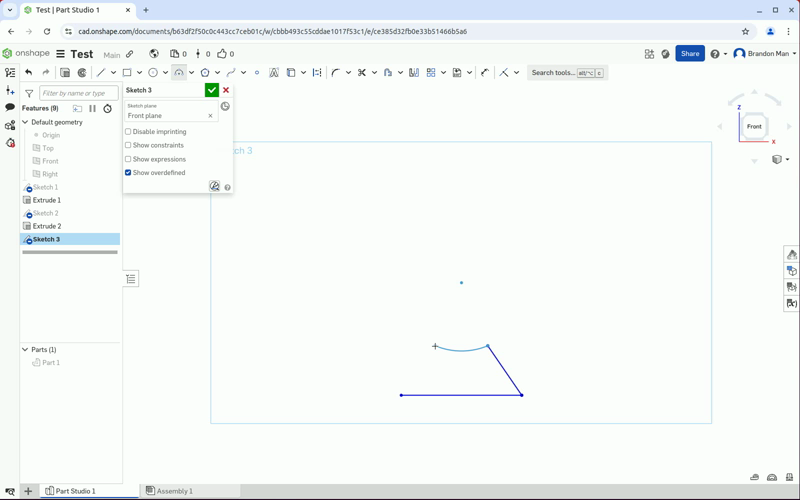
mouse_move(461, 332)
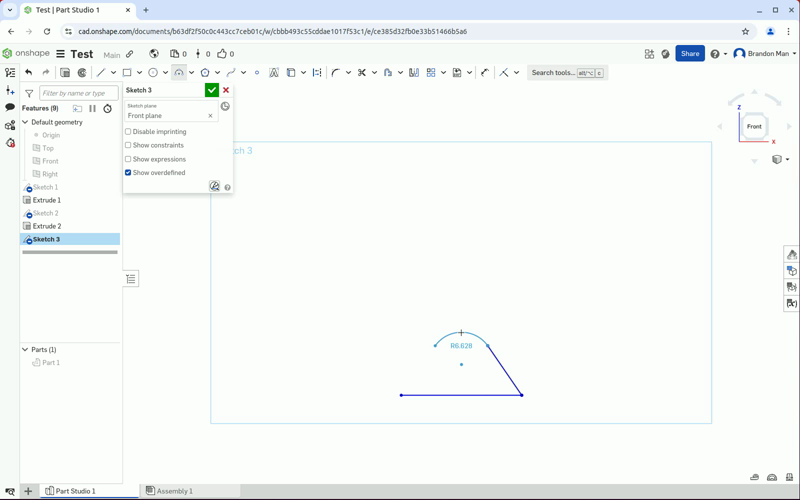
click(461, 332)
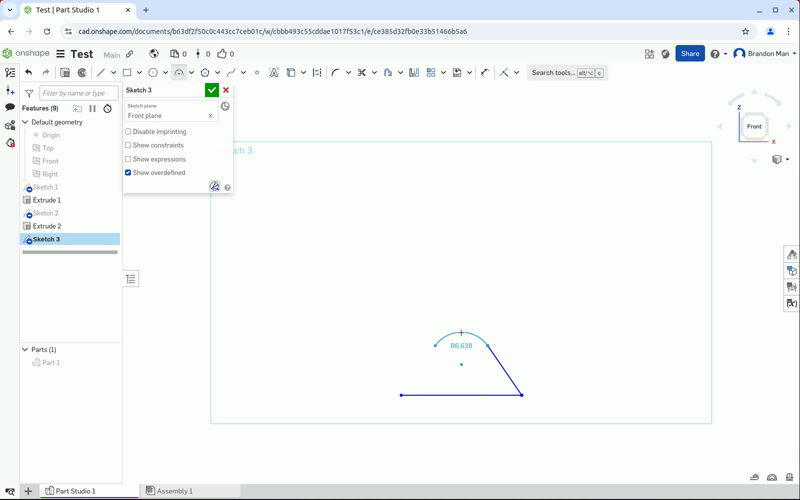
key_up(shift)
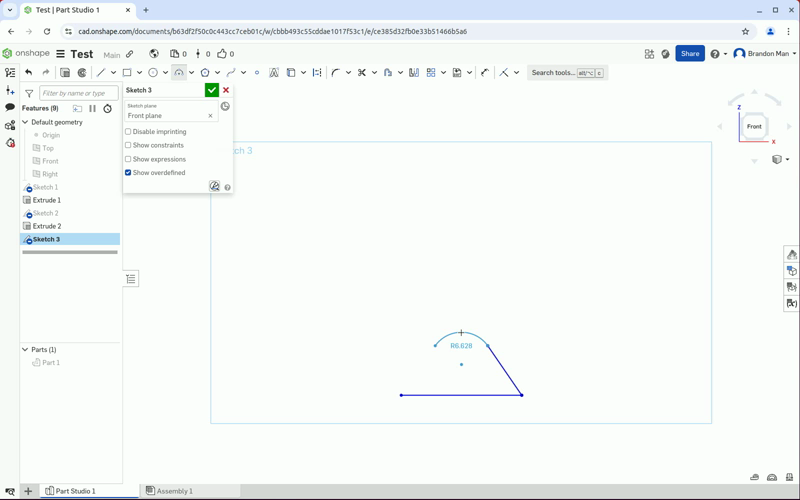
key(esc)
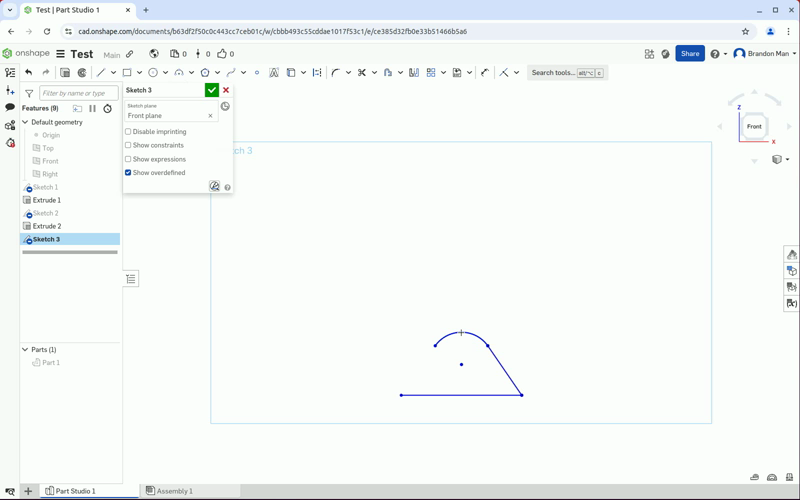
key(l)
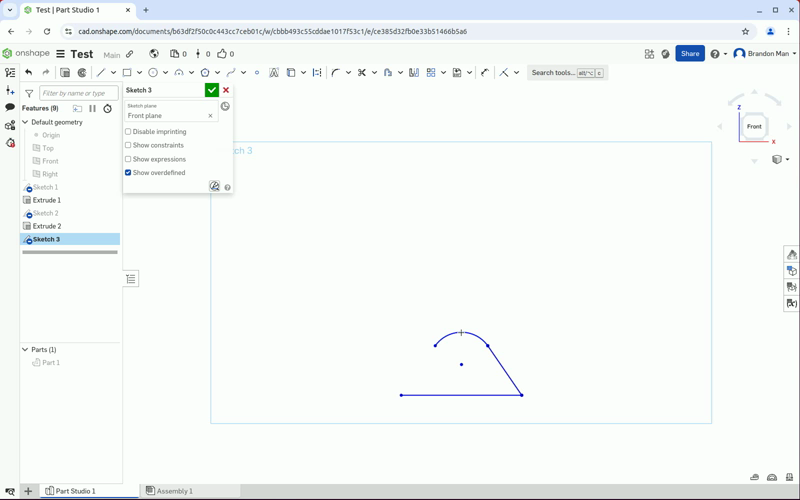
mouse_move(435, 345)
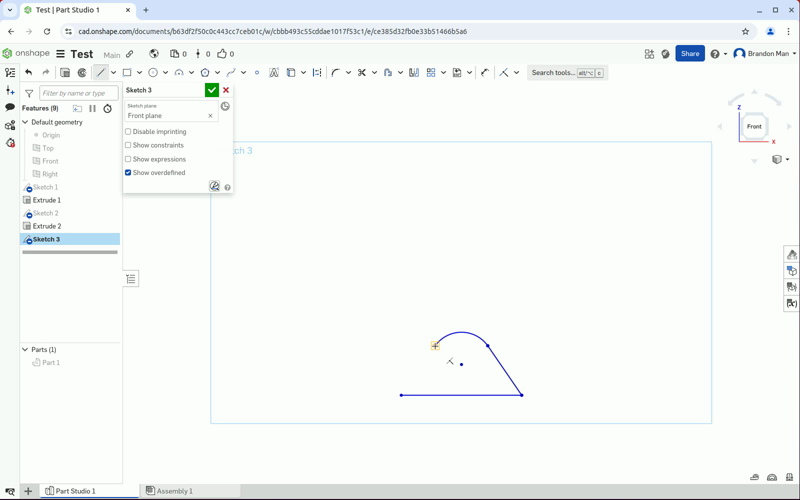
click(435, 345)
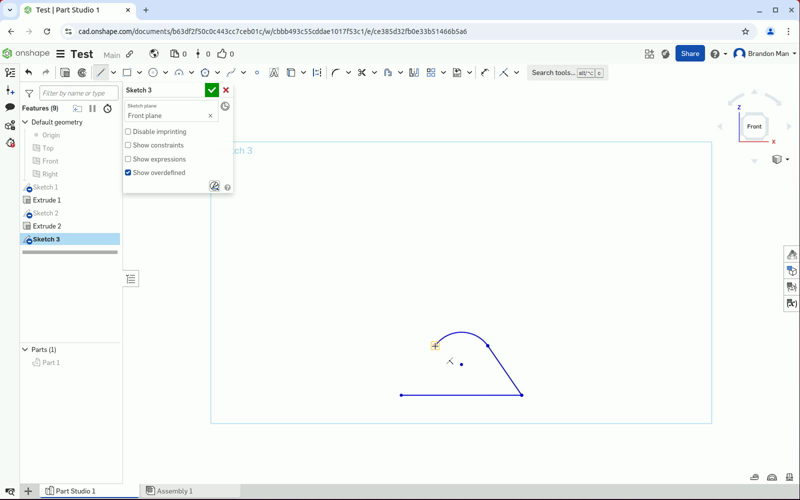
key_down(shift)
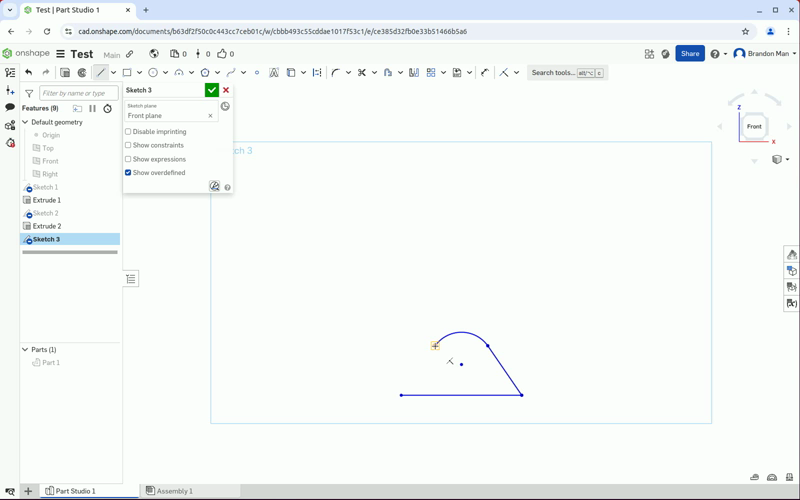
mouse_move(401, 395)
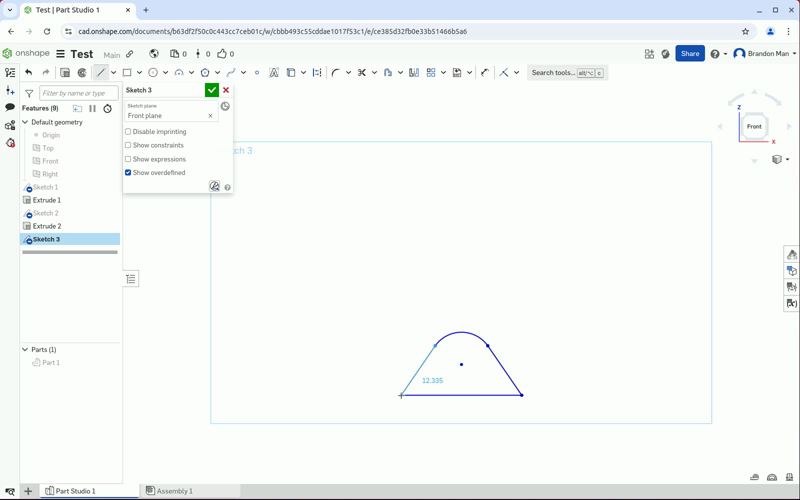
key_up(shift)
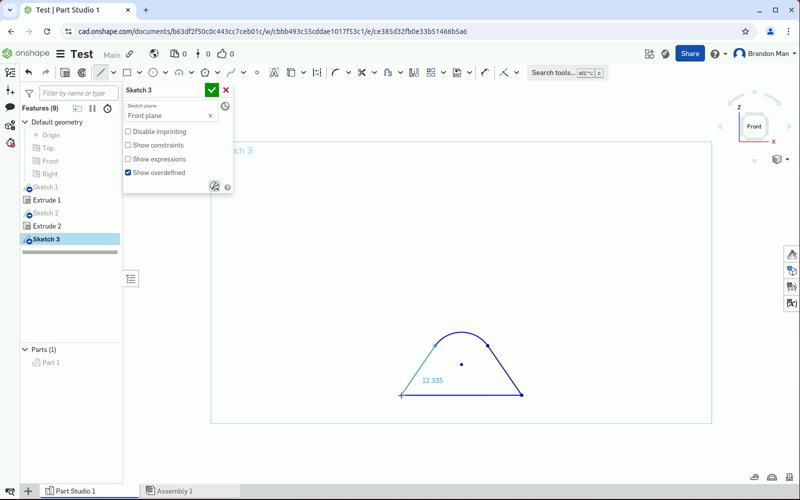
click(401, 395)
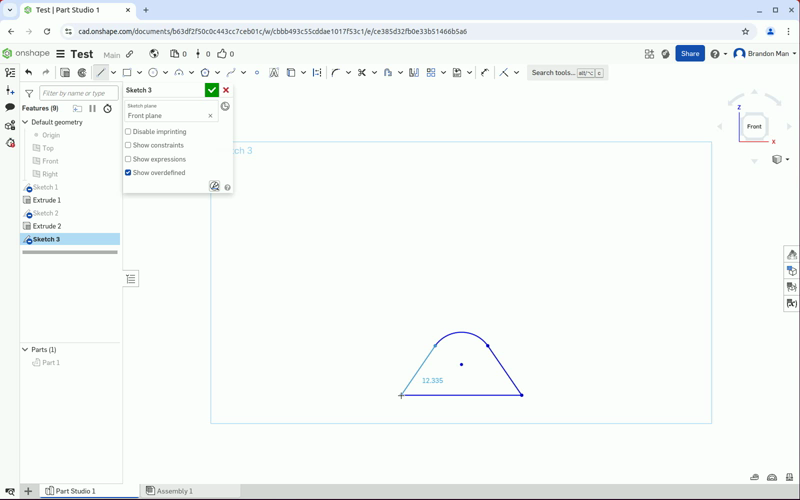
key(esc)
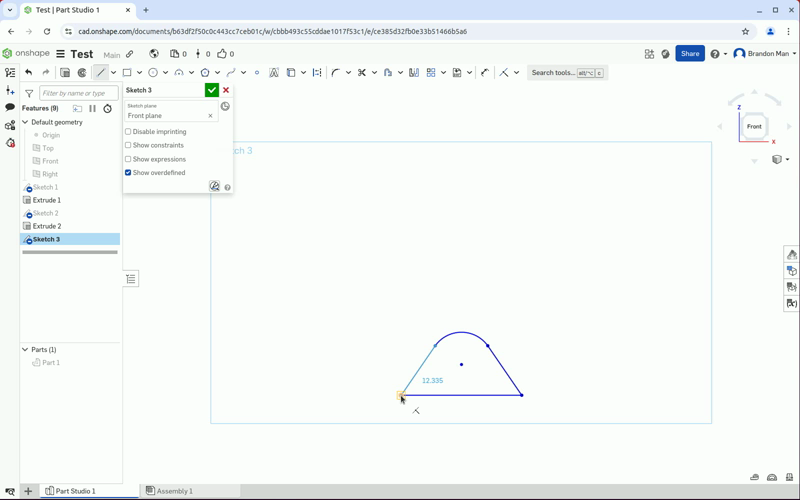
mouse_move(476, 388)
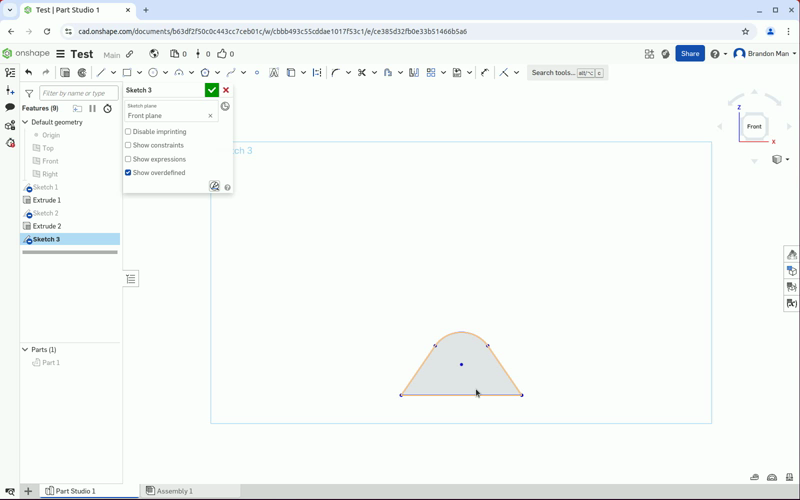
click(476, 388)
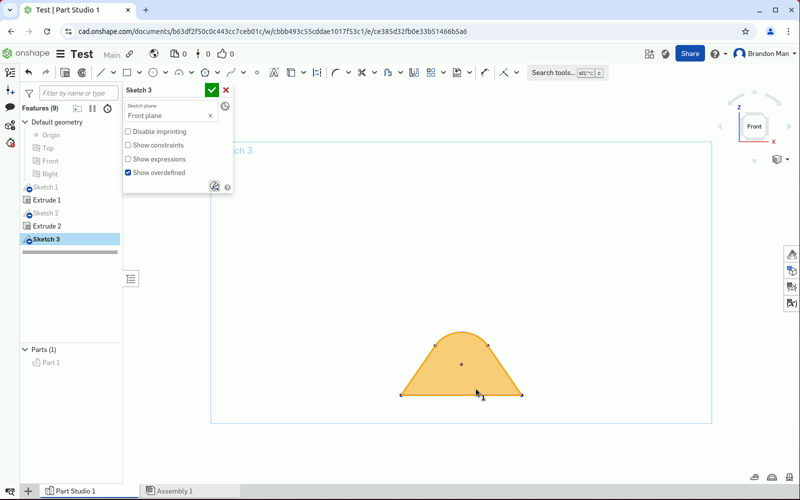
mouse_move(73, 352)
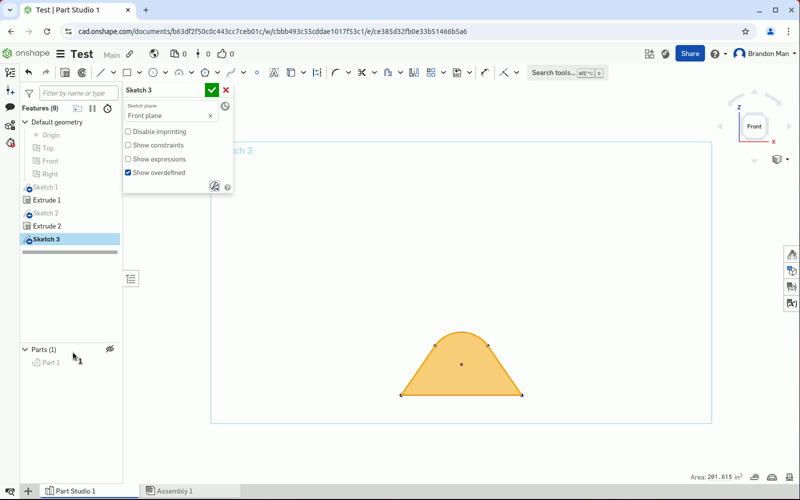
key(shift+y)
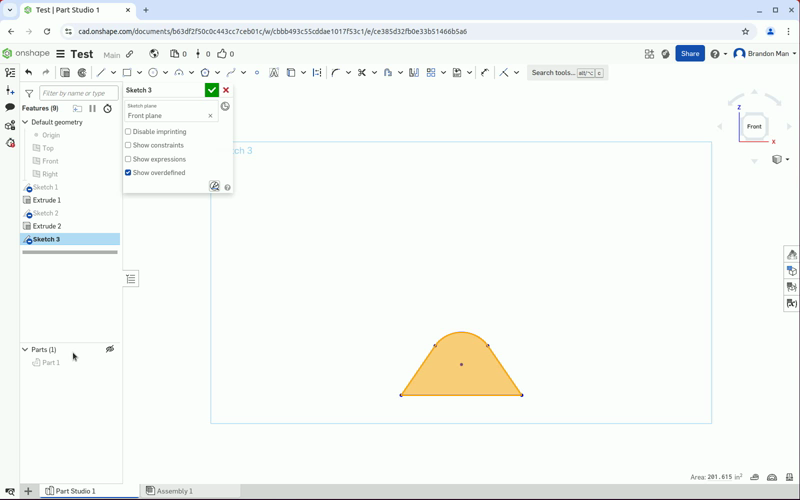
key(shift+e)
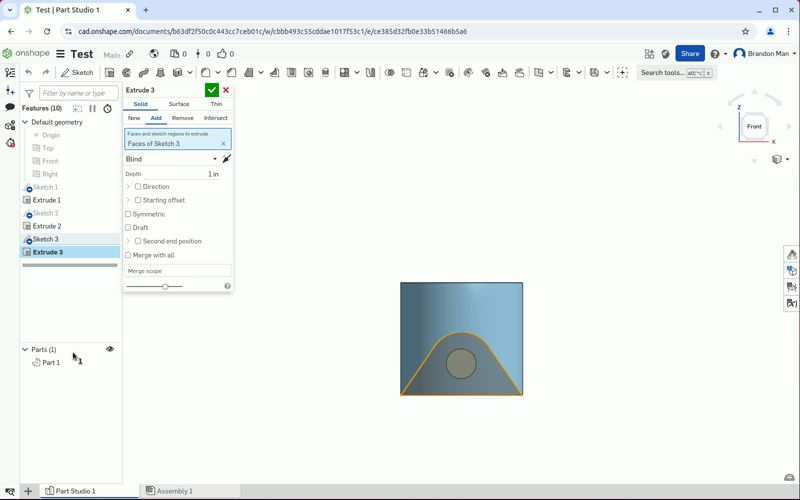
mouse_move(143, 106)
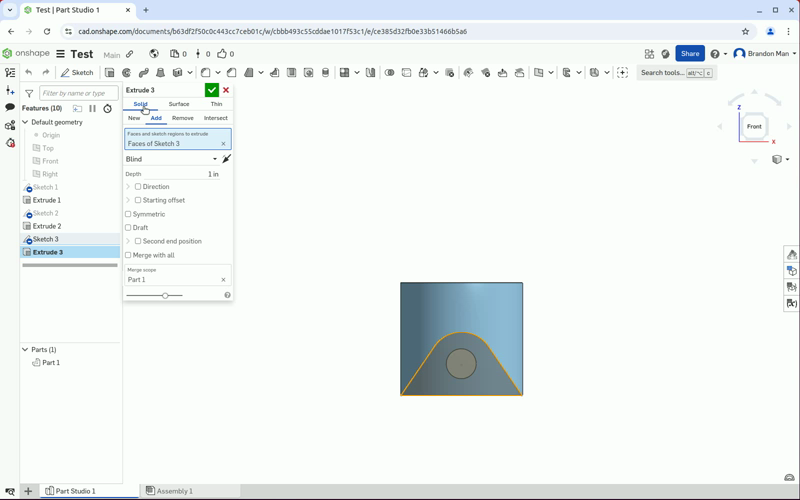
click(143, 106)
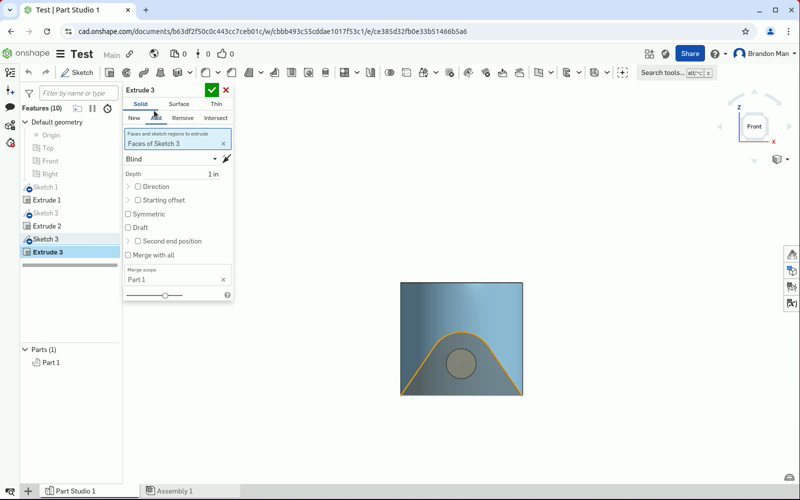
mouse_move(186, 120)
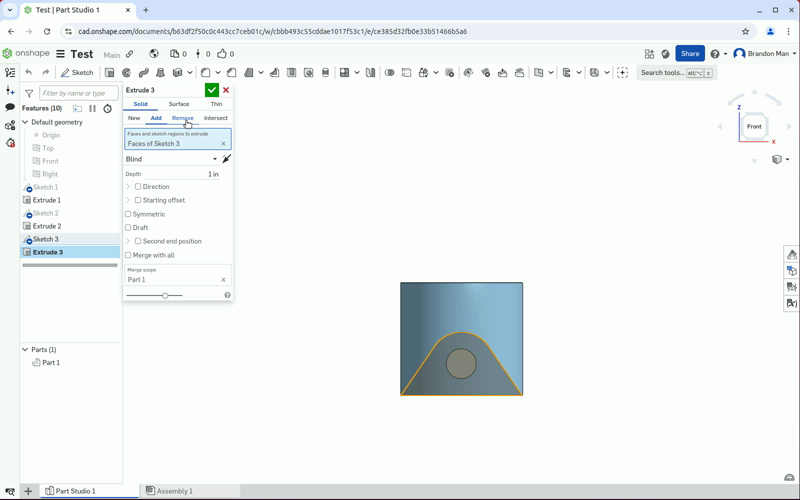
click(186, 120)
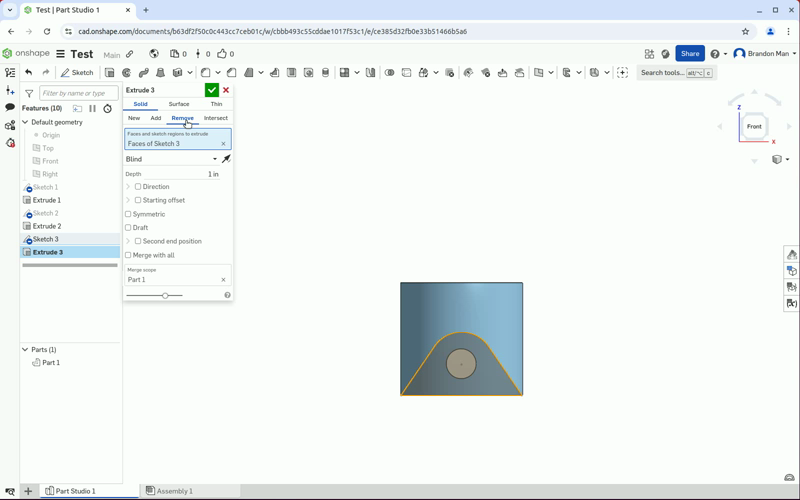
key(tab, 4)
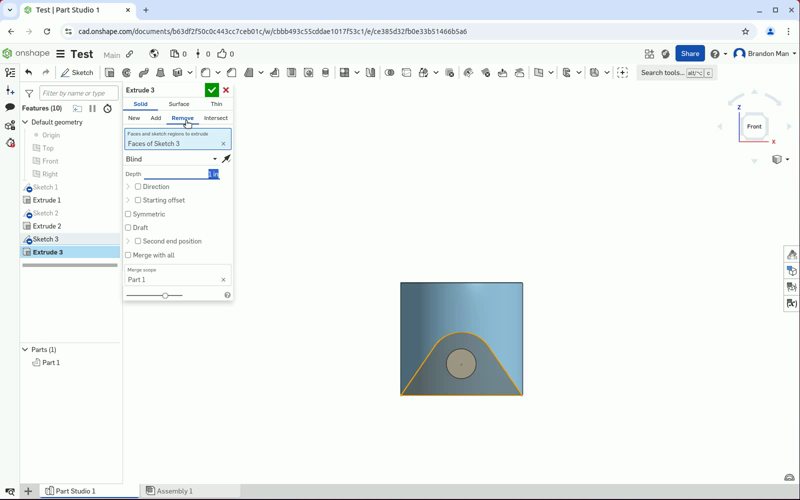
text(6.74)
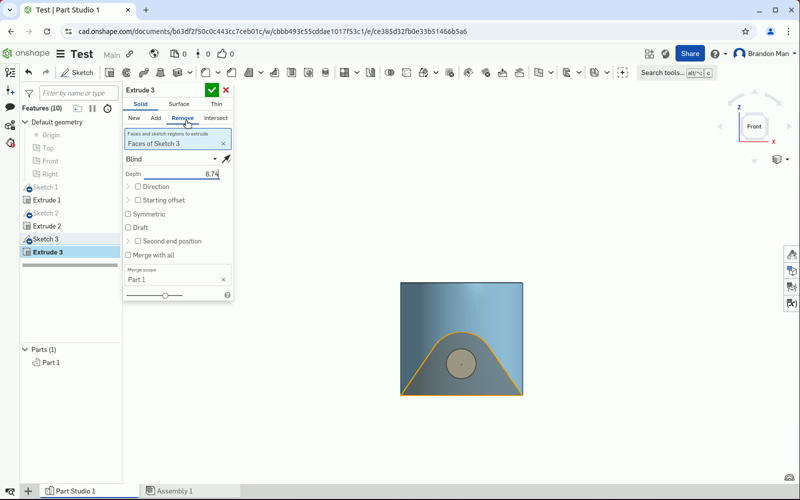
key(tab, 3)
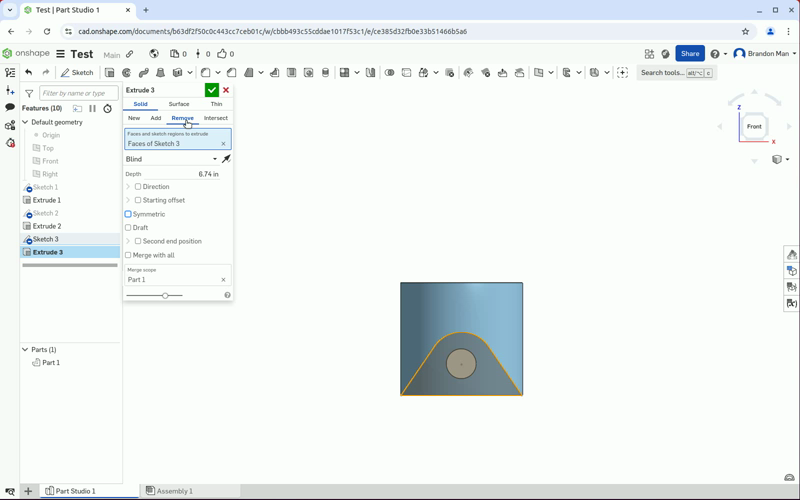
key(space)
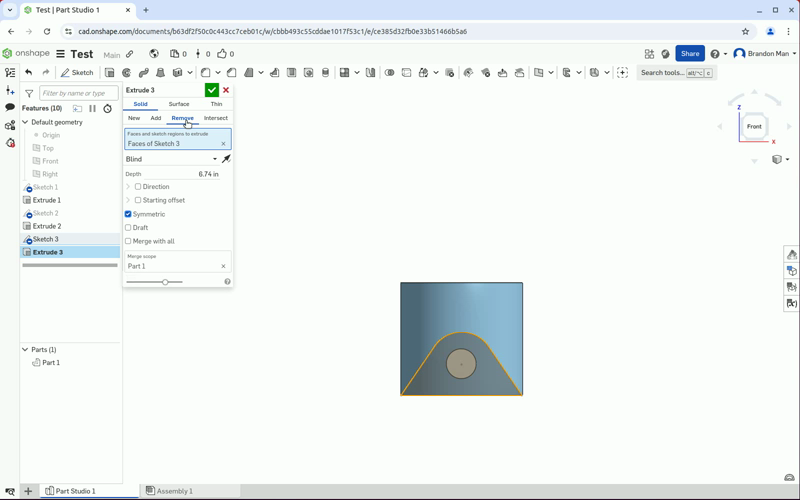
key(tab, 2)
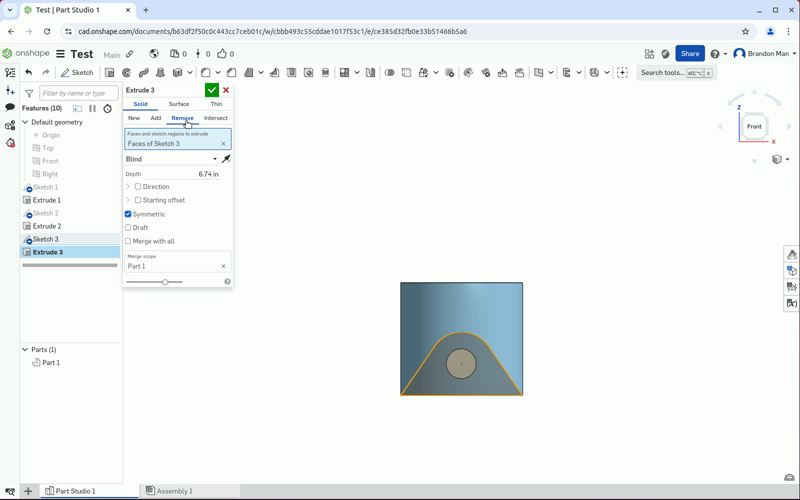
key(space)
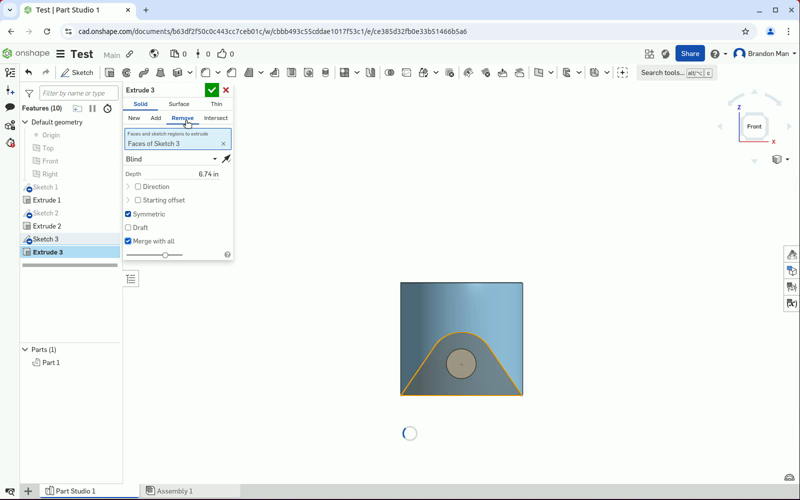
key(enter)
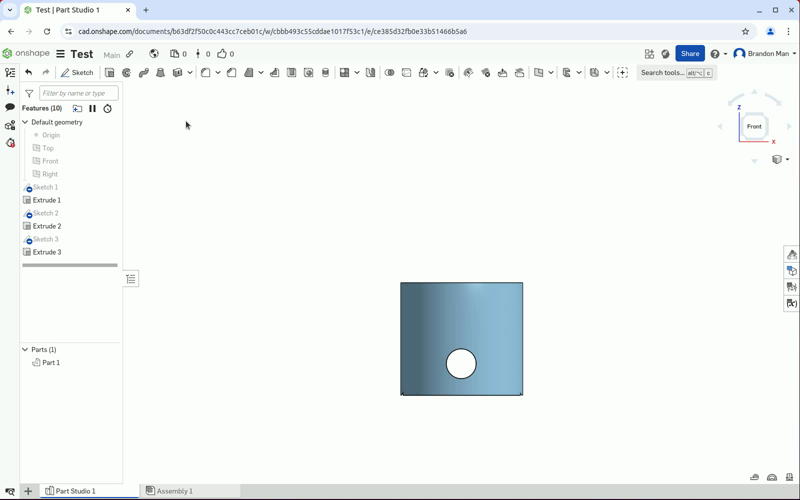
key(shift+h)
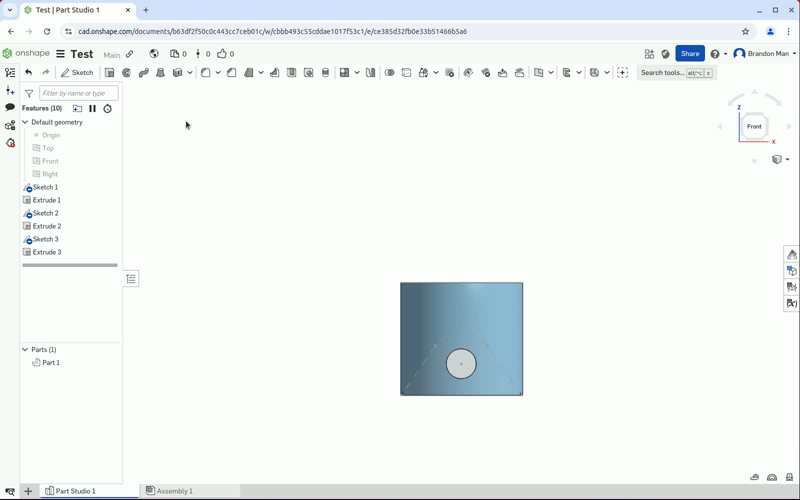
key(shift+h)
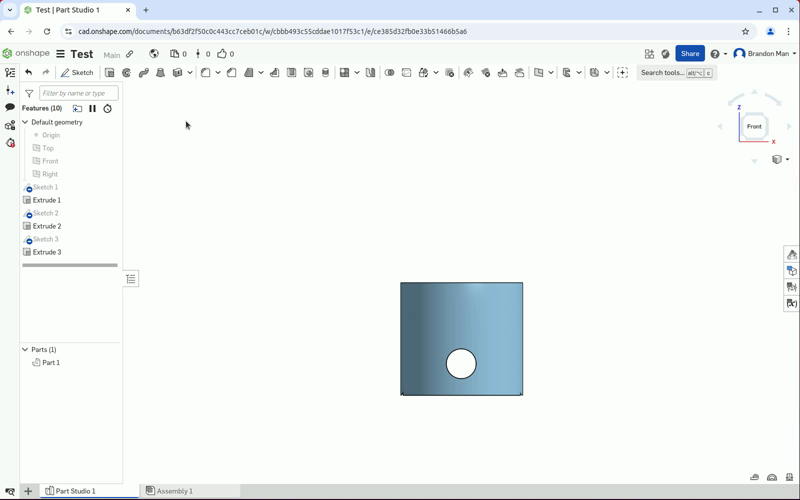
mouse_move(73, 189)
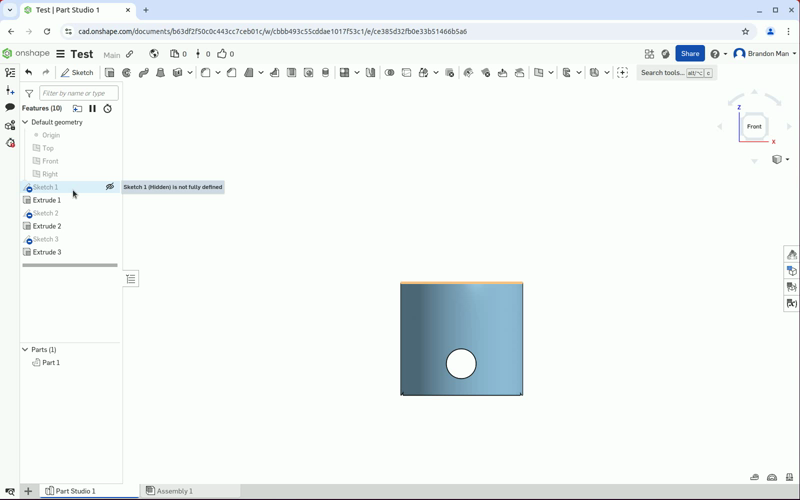
click(73, 189)
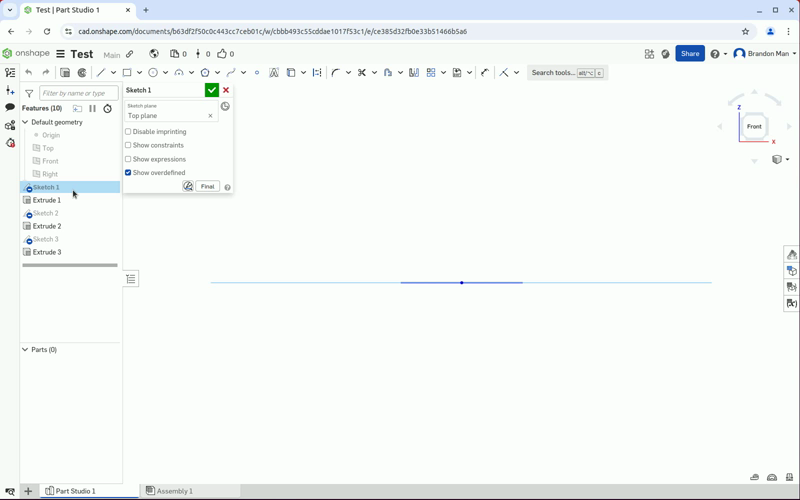
mouse_move(229, 92)
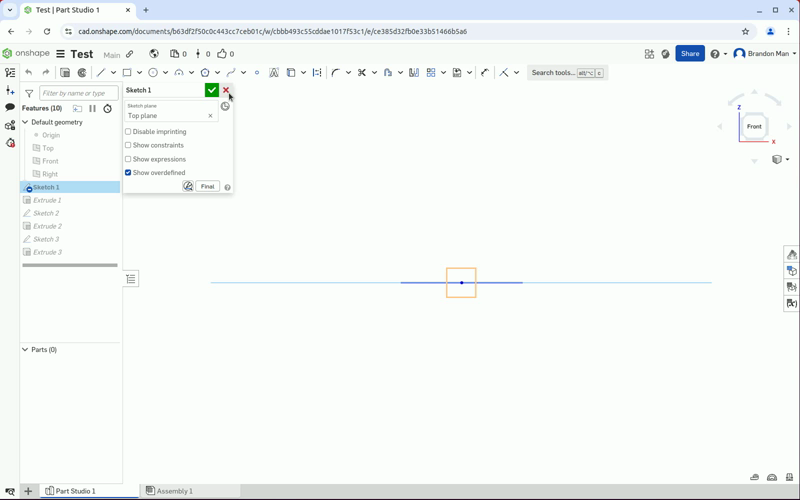
click(229, 92)
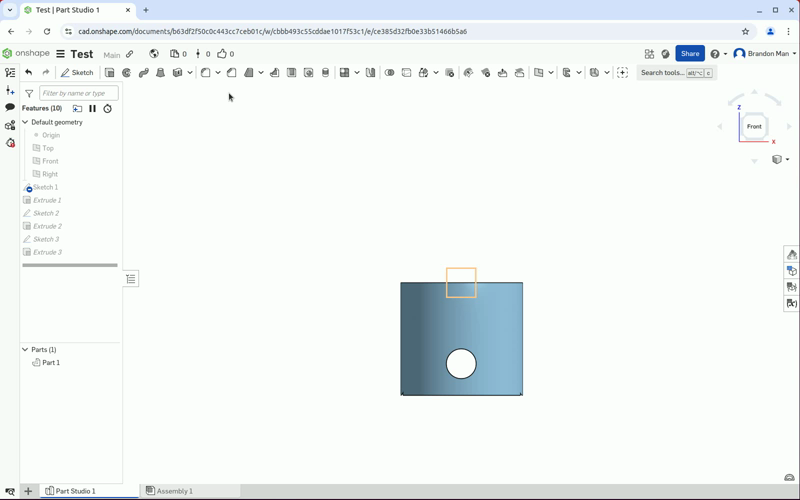
mouse_move(73, 352)
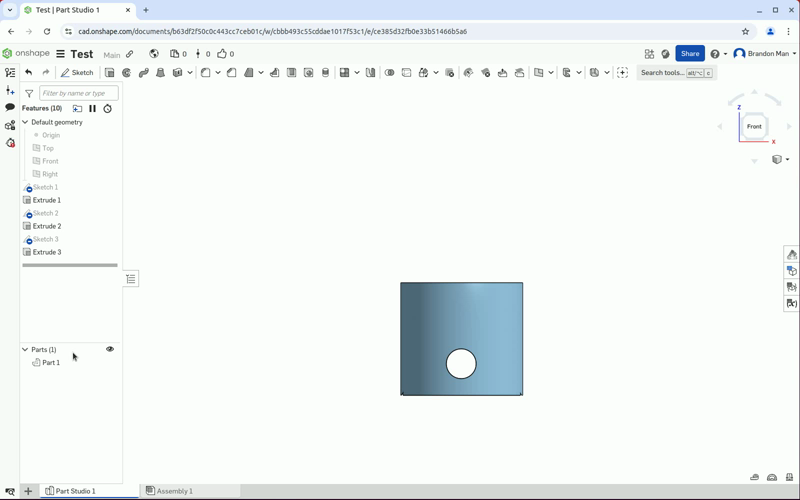
key(y)
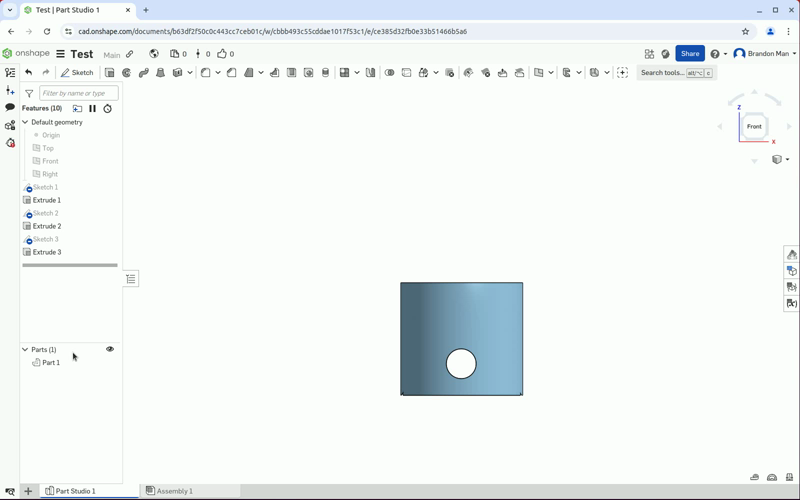
key(shift+p)
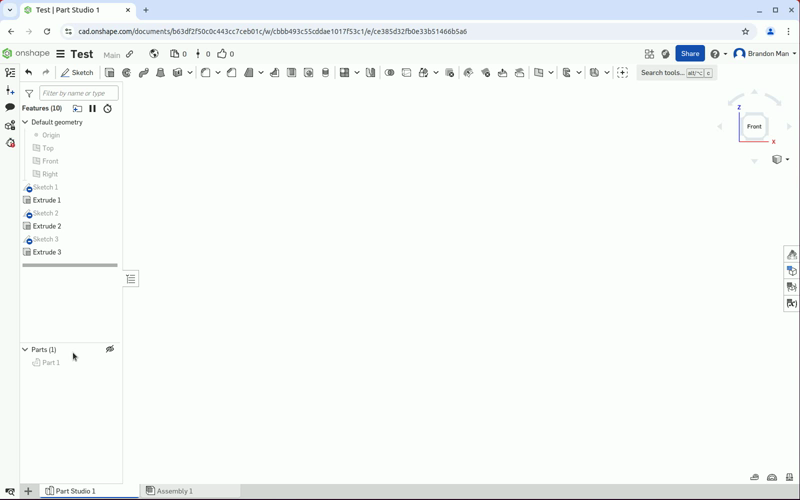
key(space)
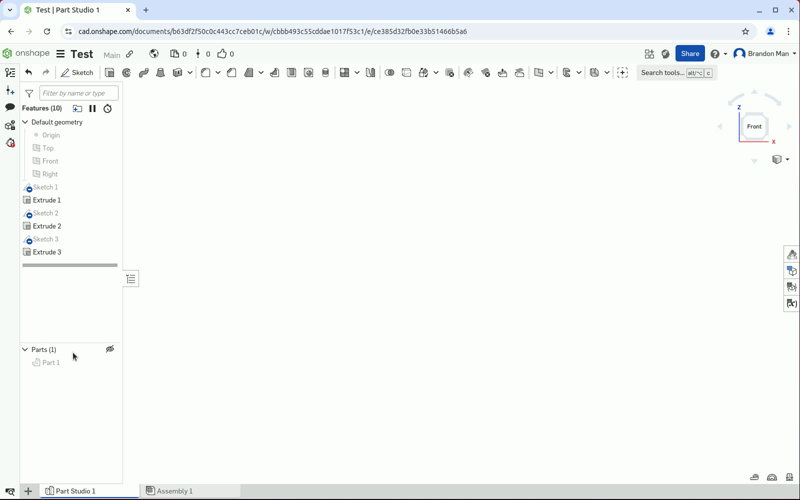
key_down(shift)
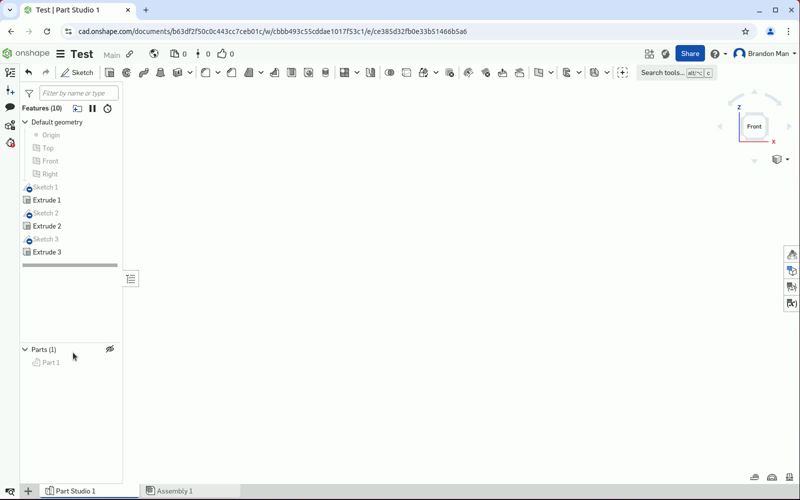
key(left)
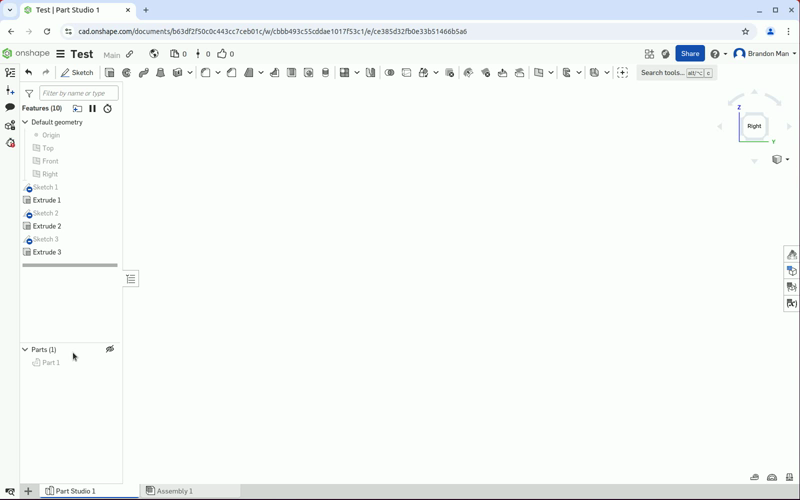
key_up(shift)
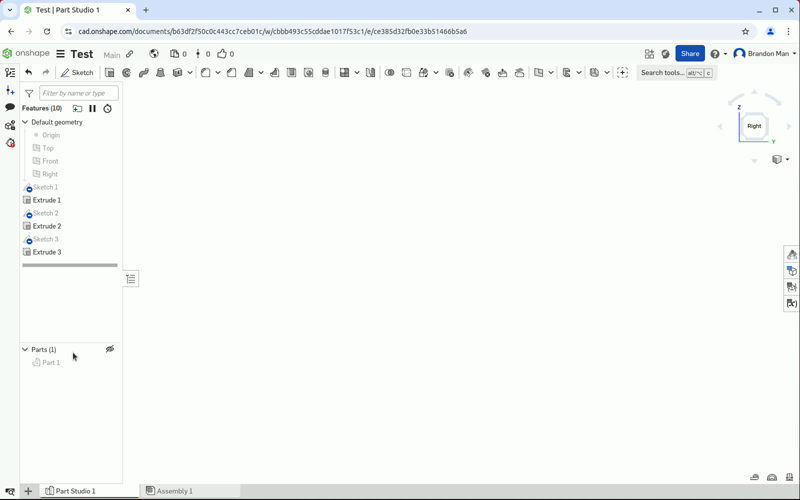
mouse_move(73, 352)
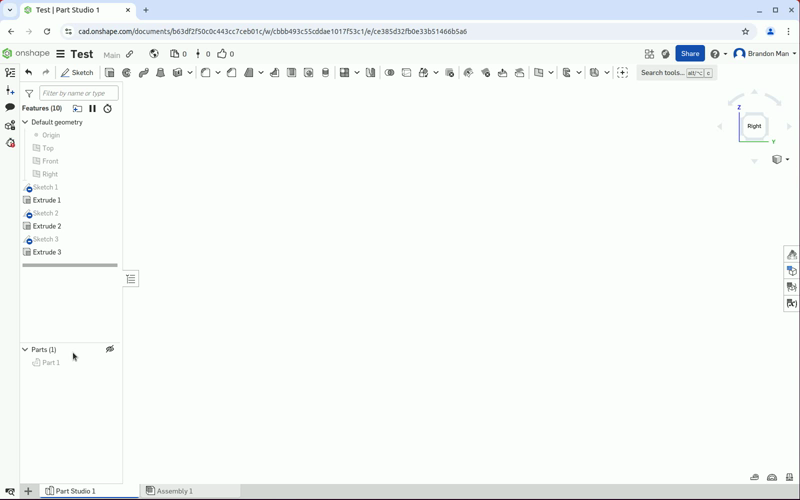
key(shift+y)
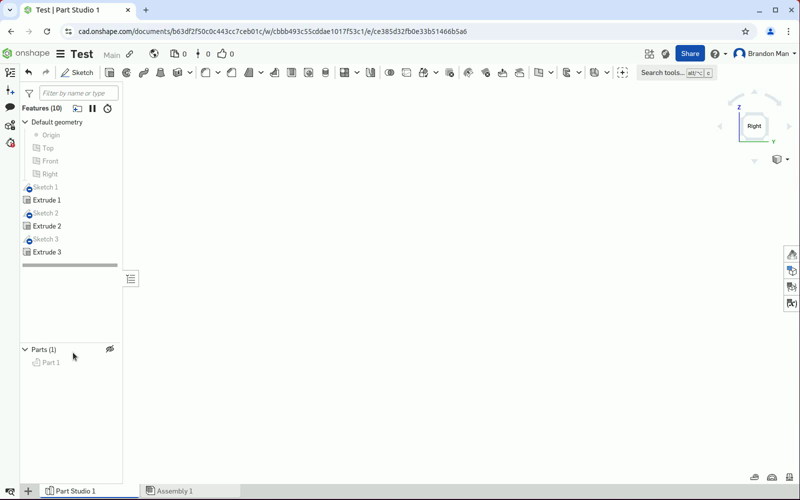
key(shift+s)
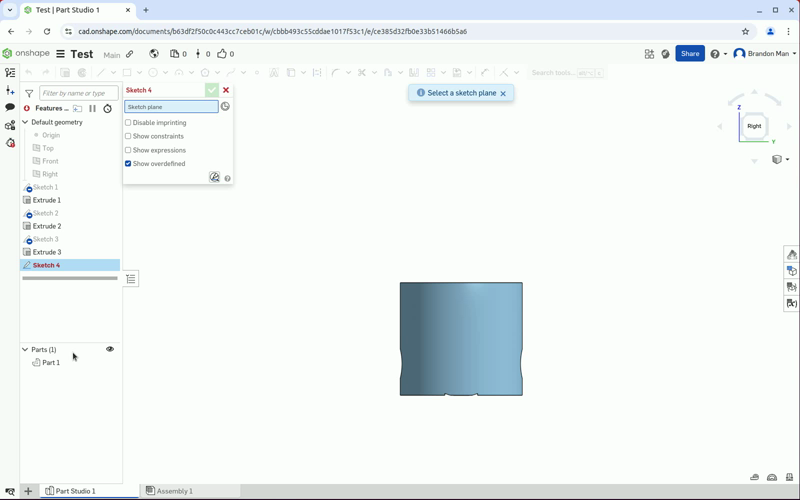
mouse_move(73, 176)
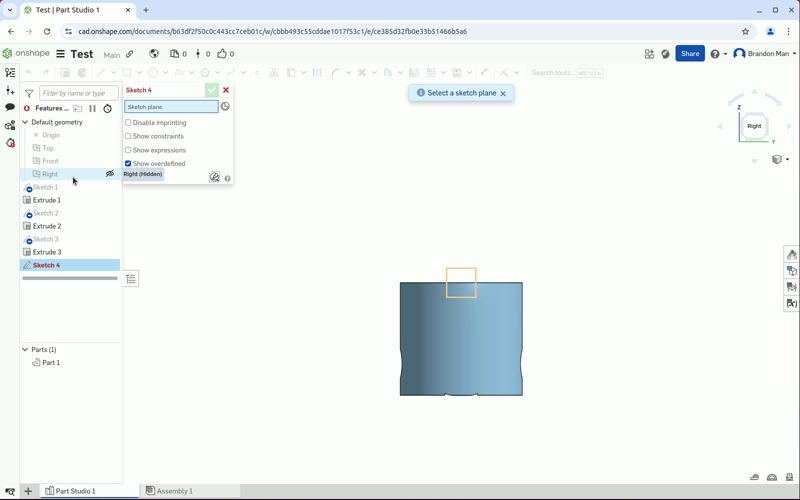
click(73, 176)
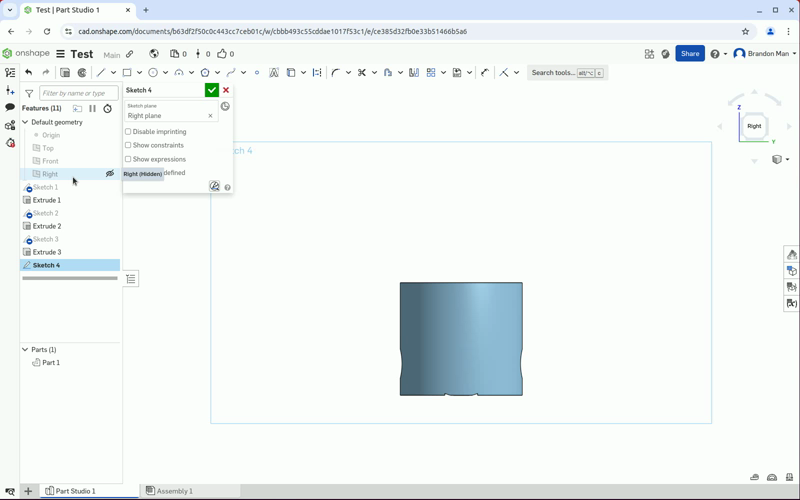
mouse_move(73, 352)
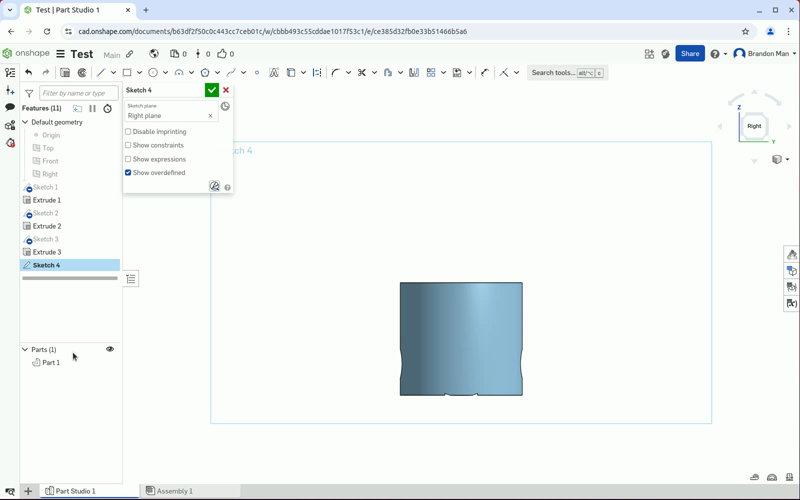
key(y)
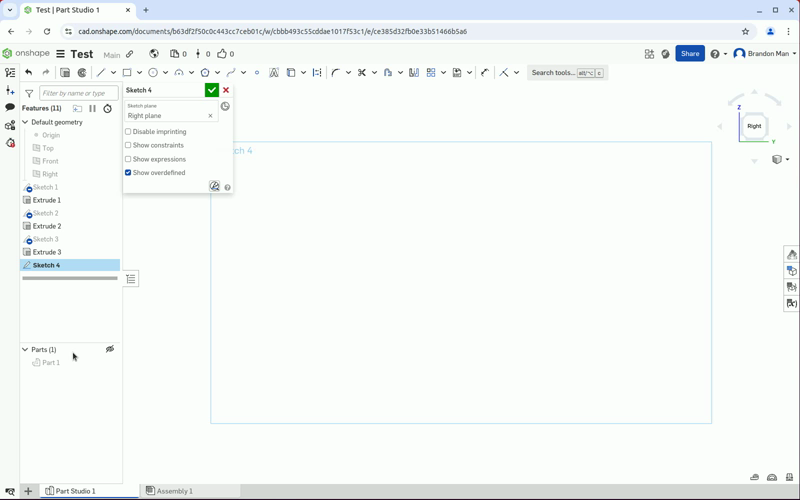
key(l)
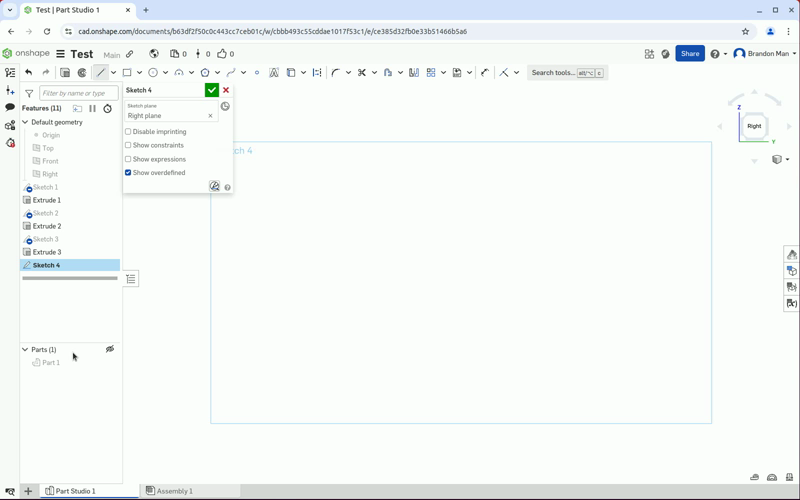
key_down(shift)
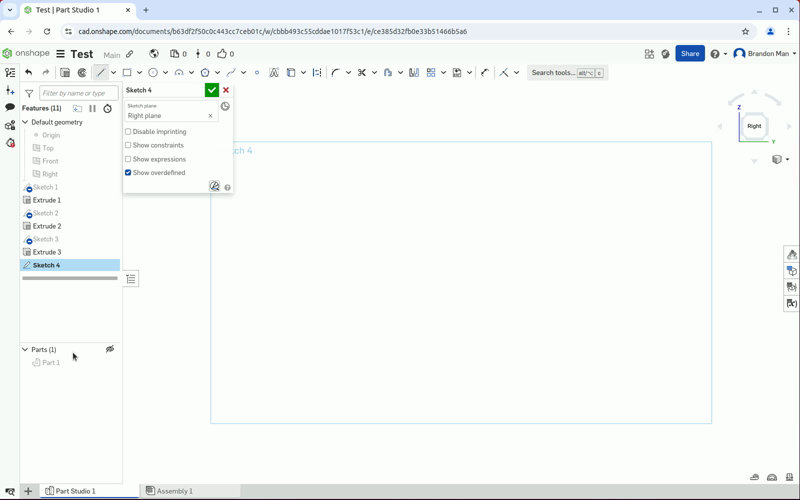
mouse_move(444, 395)
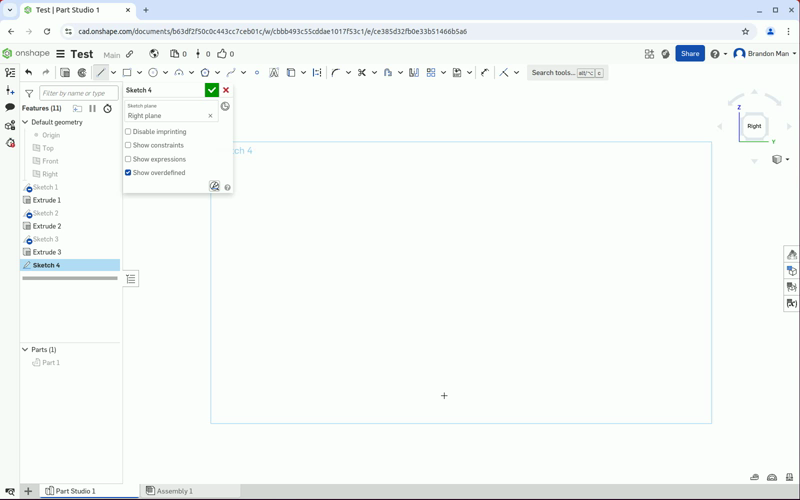
click(444, 395)
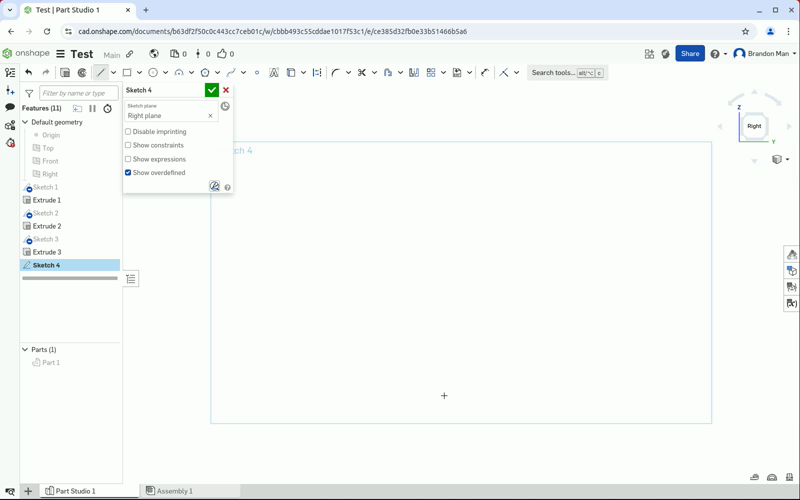
key_up(shift)
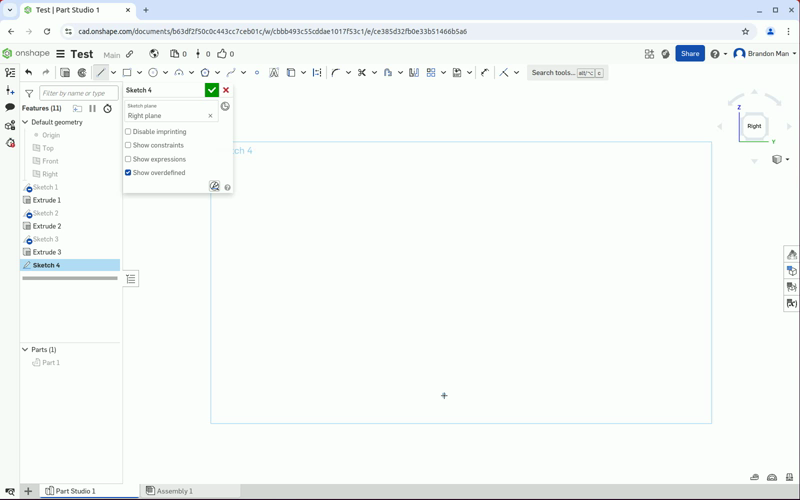
key_down(shift)
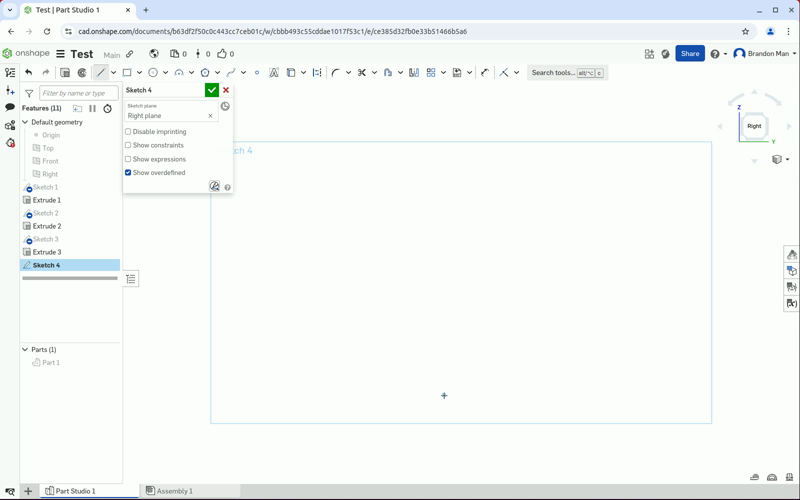
mouse_move(474, 395)
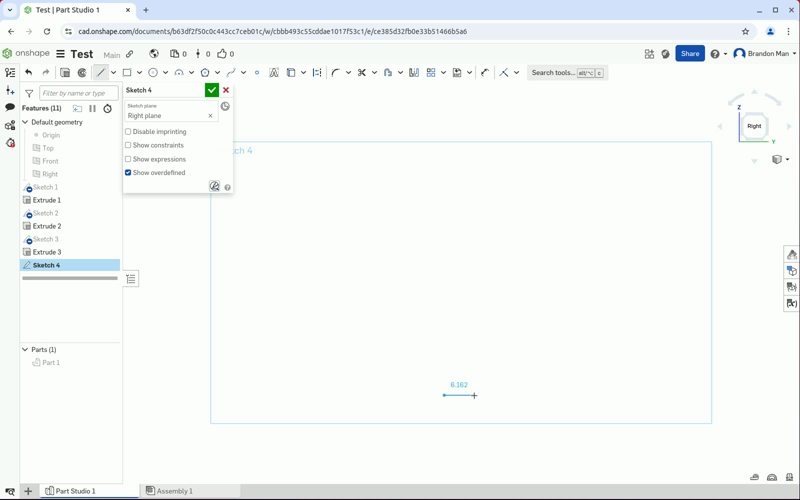
mouse_move(478, 395)
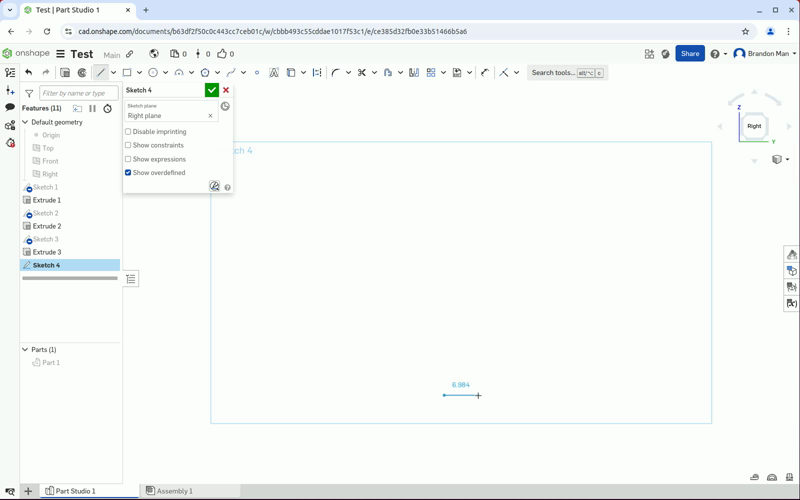
click(478, 395)
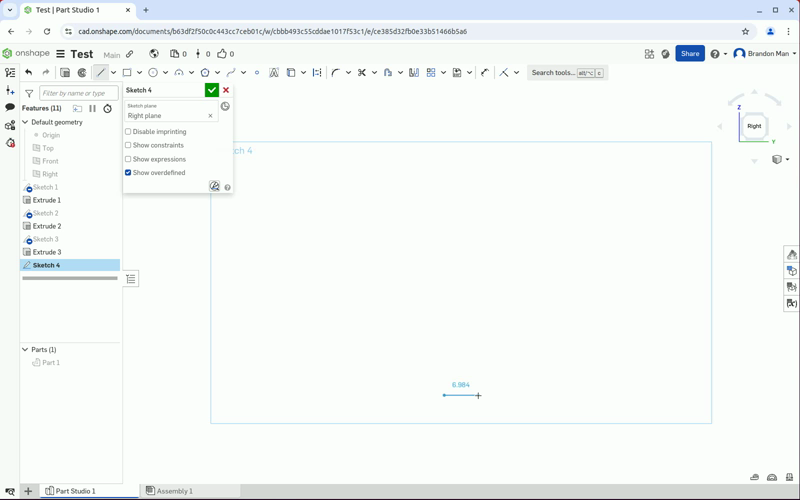
key_up(shift)
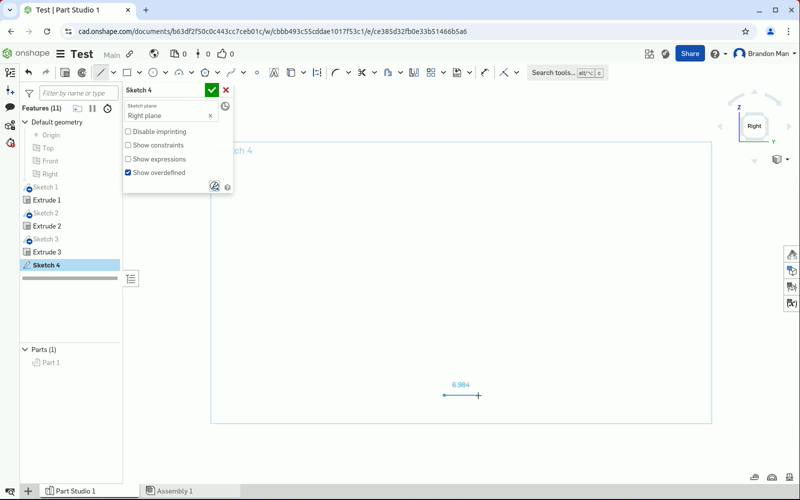
key_down(shift)
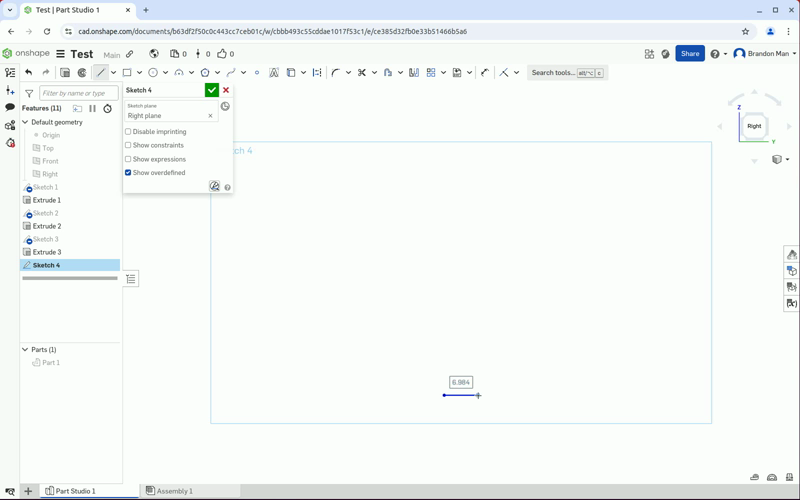
mouse_move(508, 395)
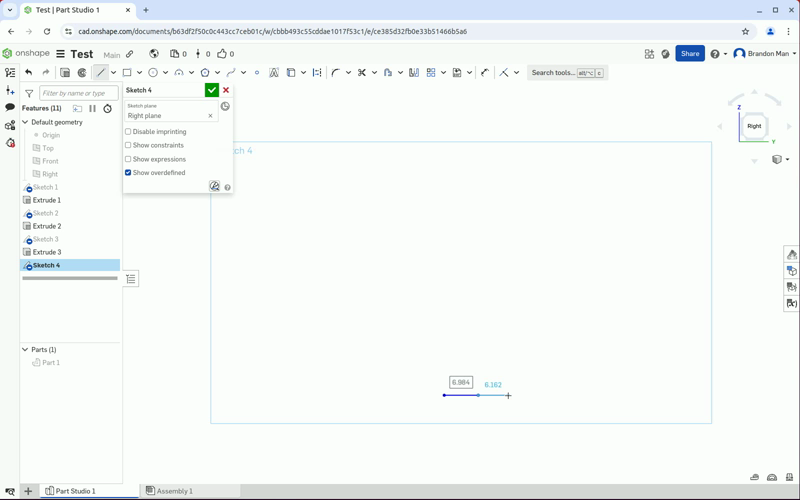
mouse_move(478, 392)
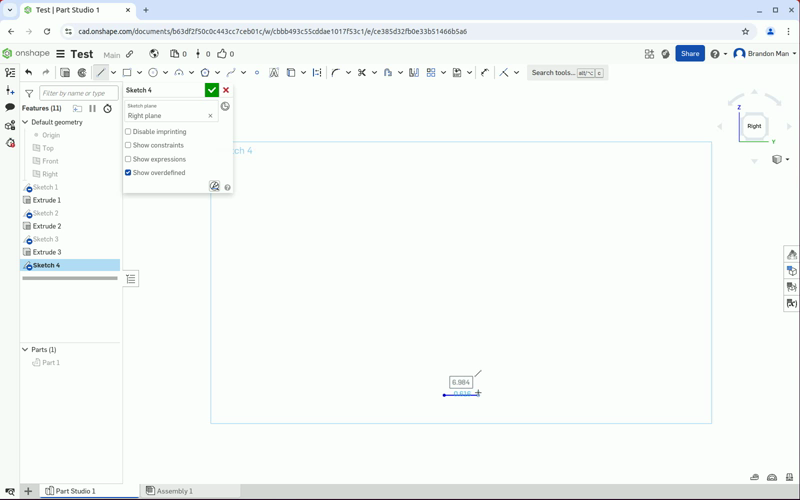
scroll(6)
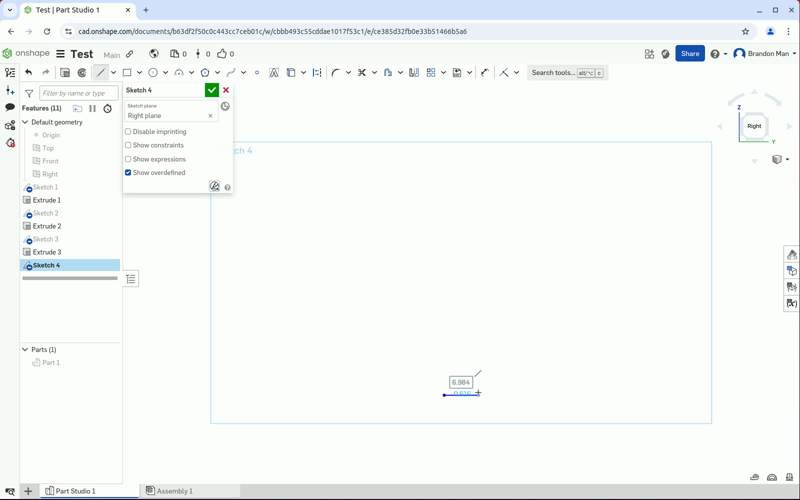
scroll(6)
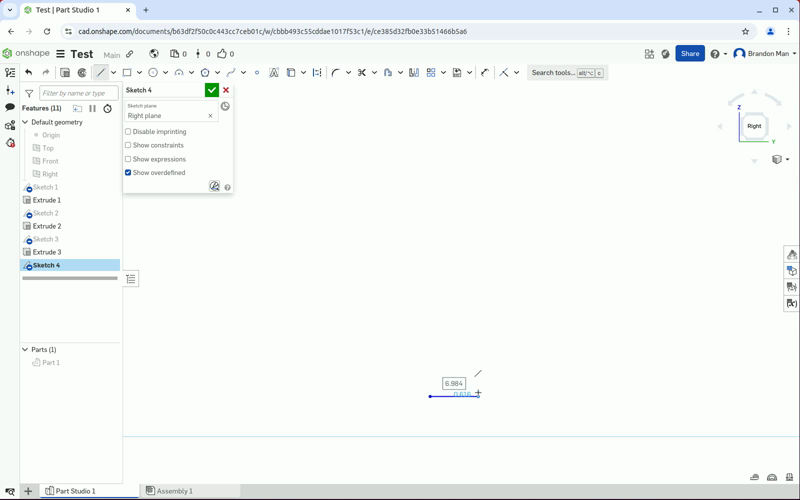
scroll(6)
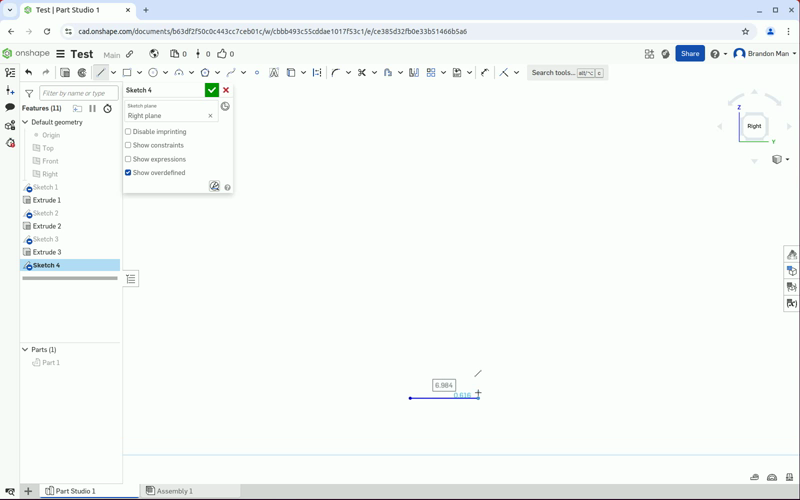
scroll(6)
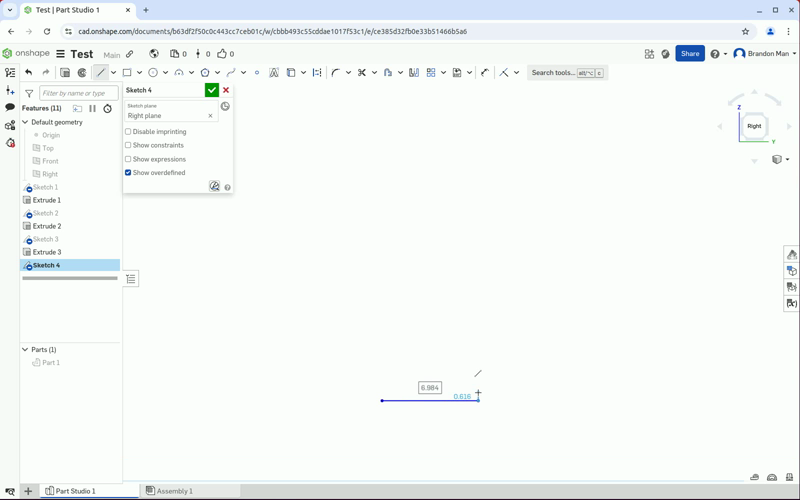
scroll(6)
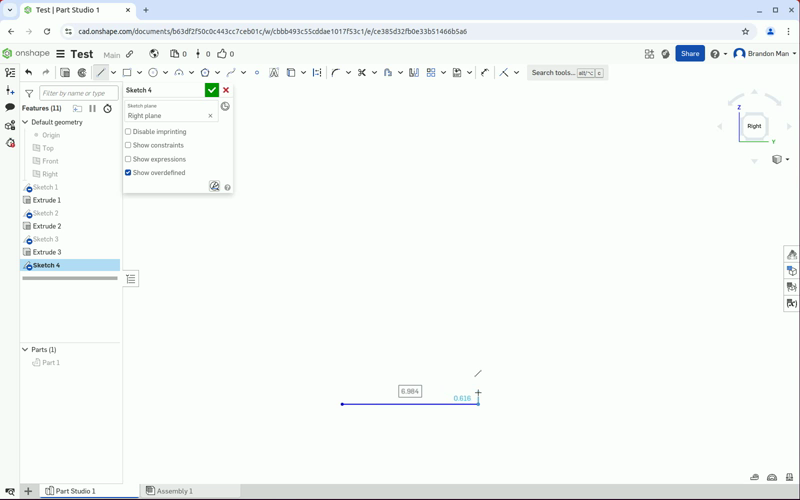
scroll(6)
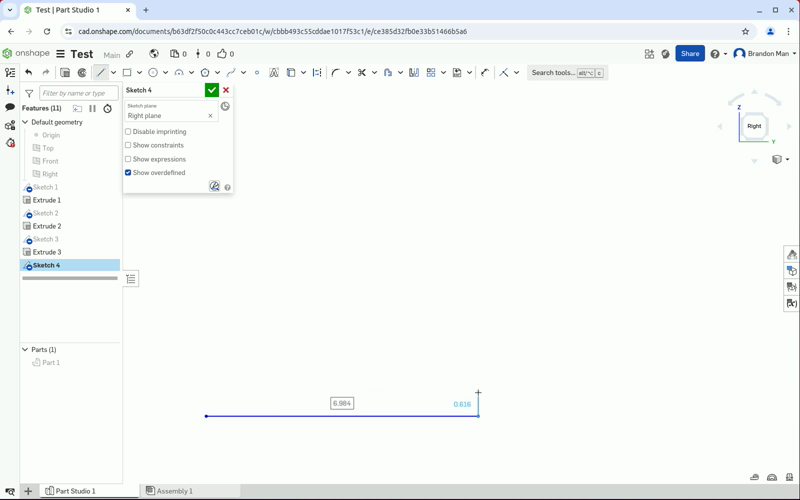
scroll(6)
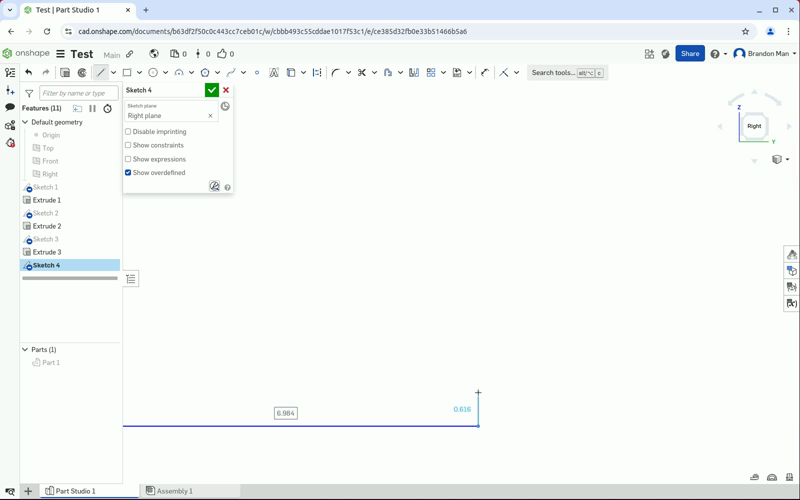
click(478, 392)
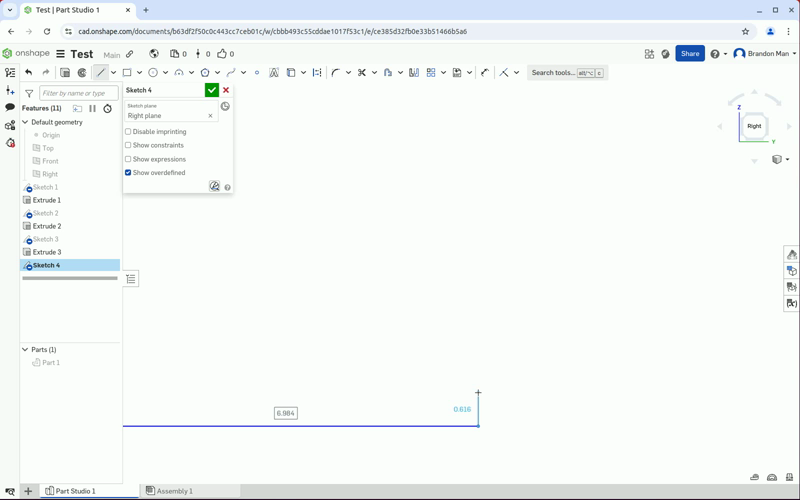
scroll(-6)
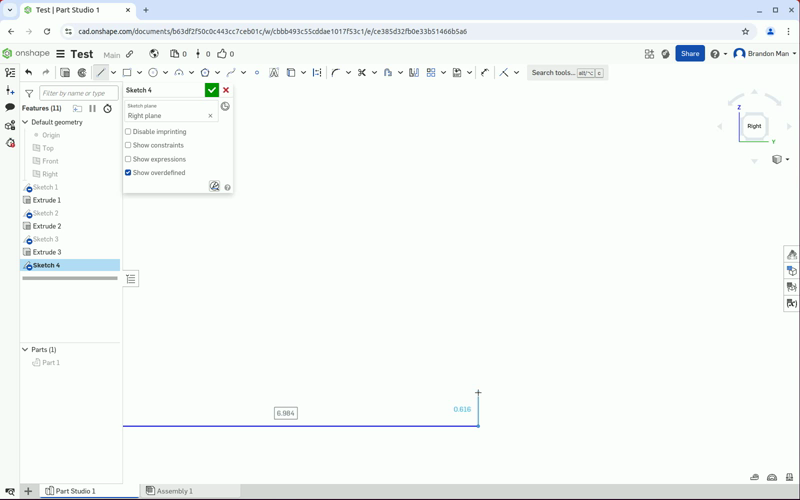
scroll(-6)
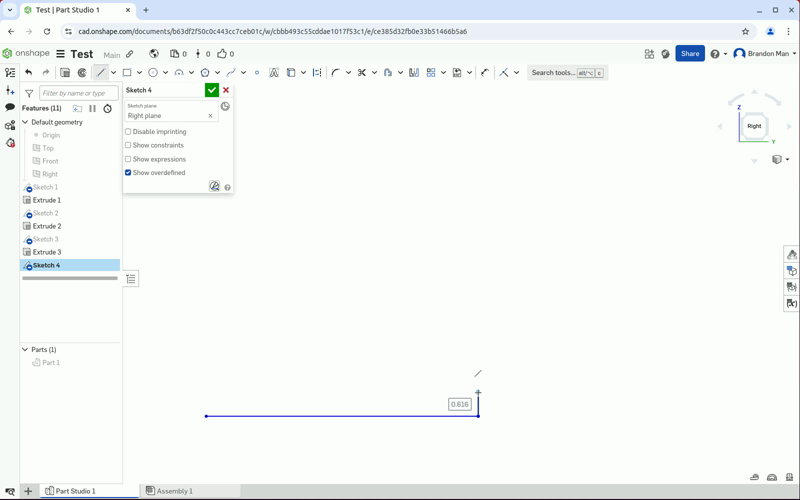
scroll(-6)
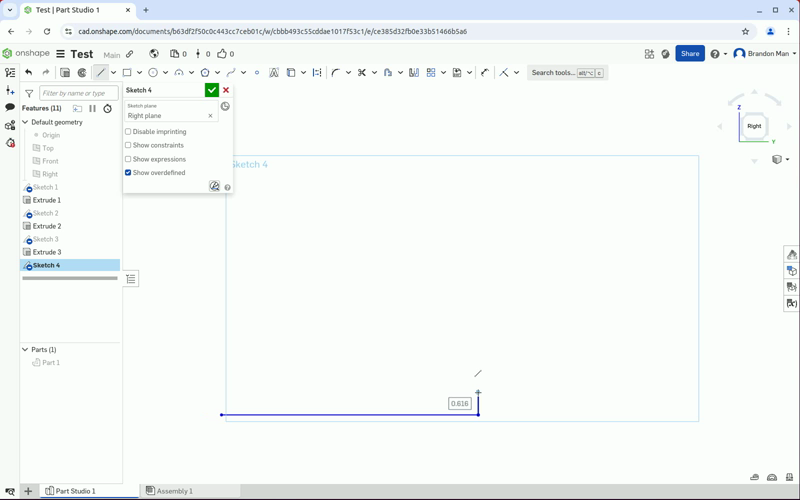
scroll(-6)
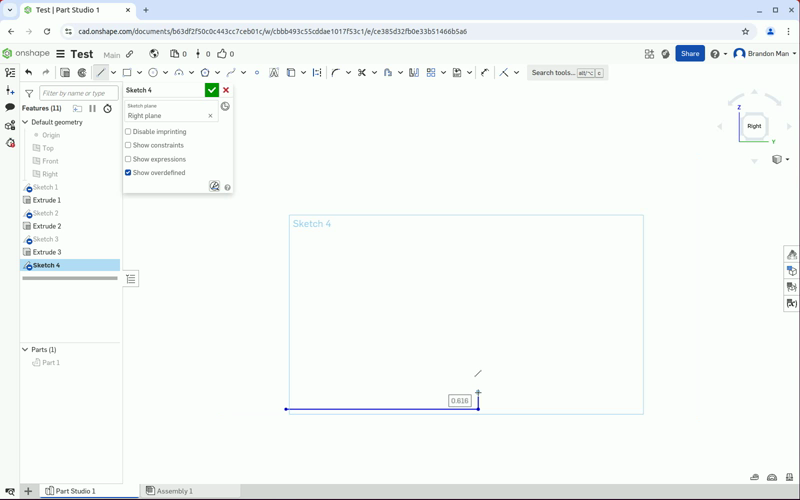
scroll(-6)
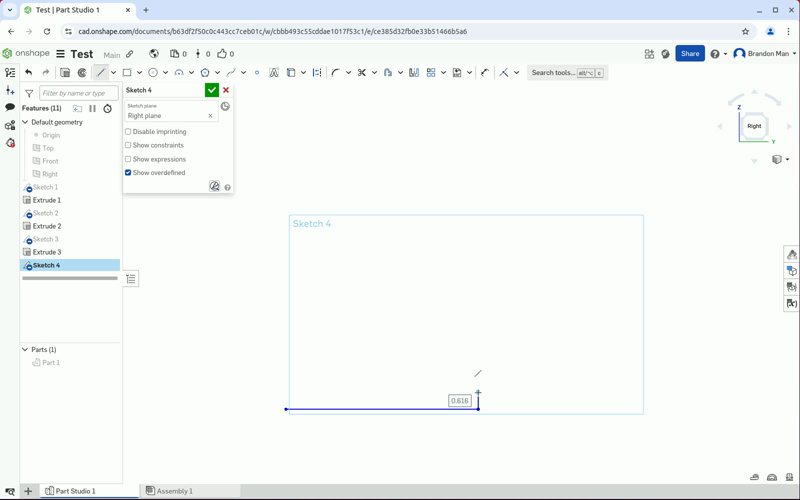
scroll(-6)
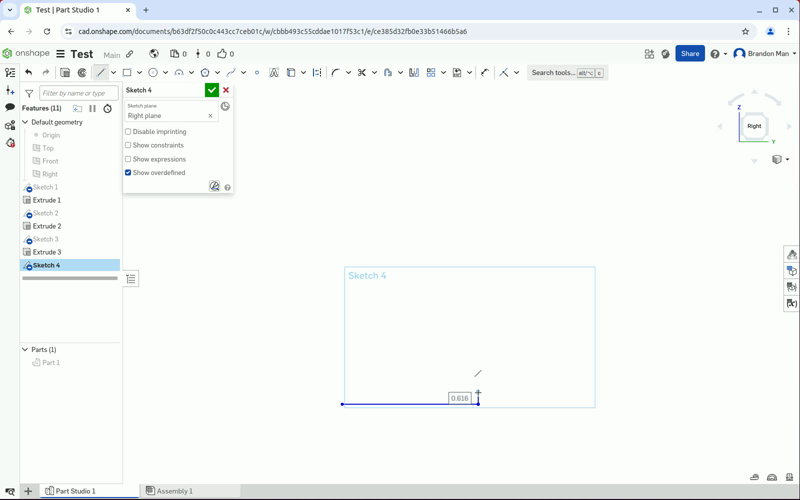
scroll(-6)
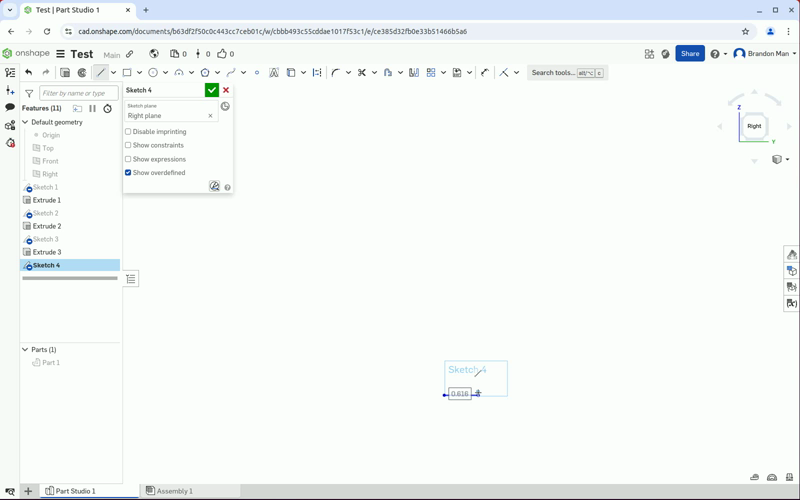
key_up(shift)
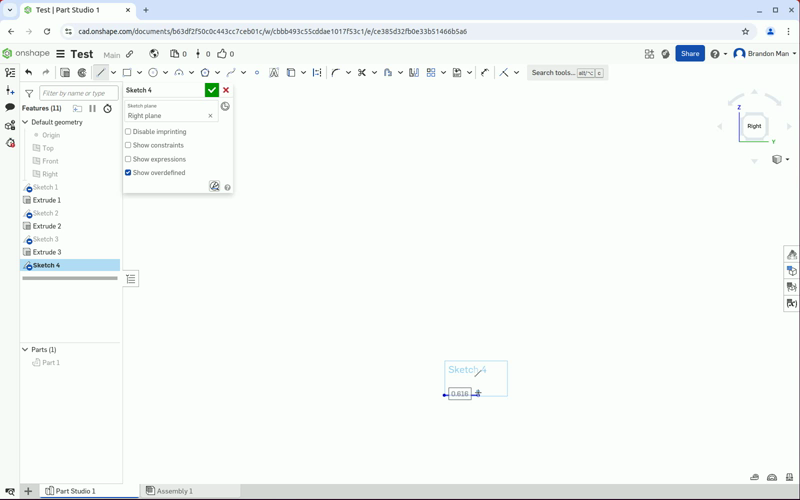
key_down(shift)
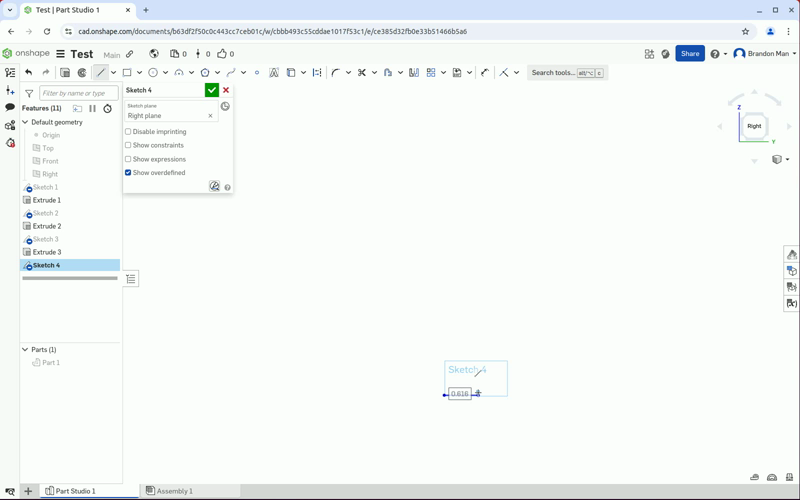
mouse_move(508, 392)
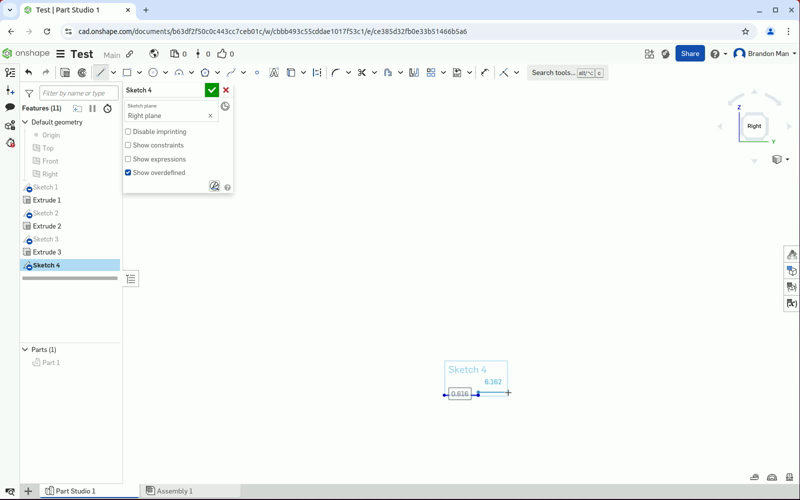
mouse_move(444, 392)
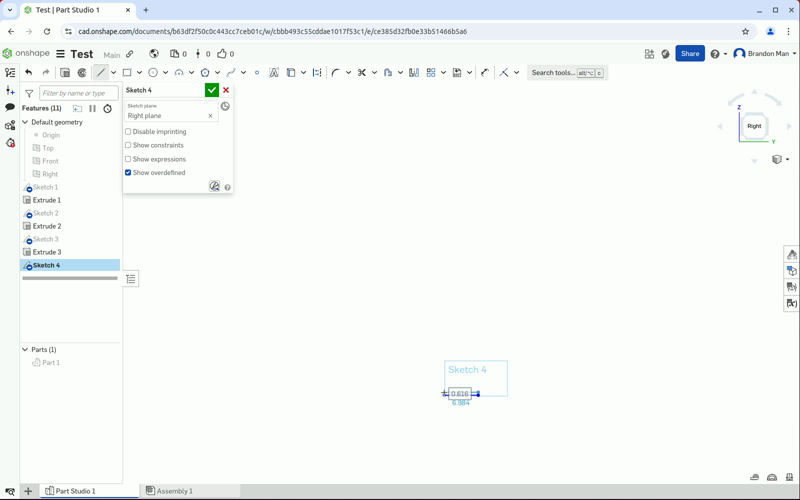
scroll(6)
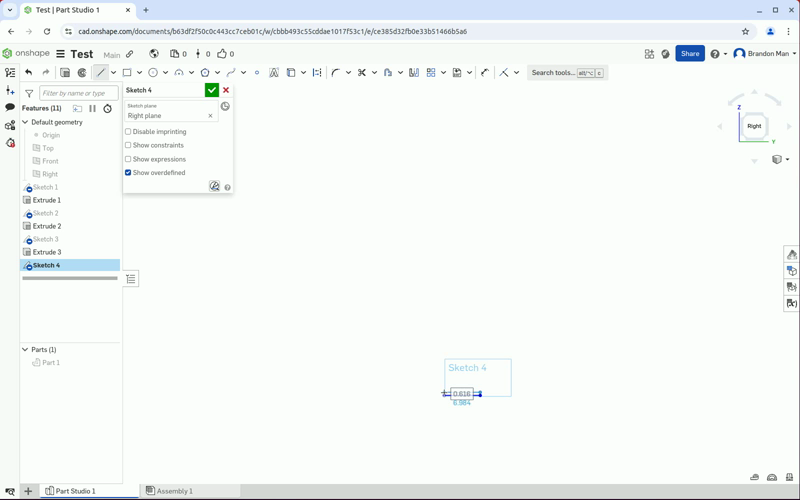
scroll(6)
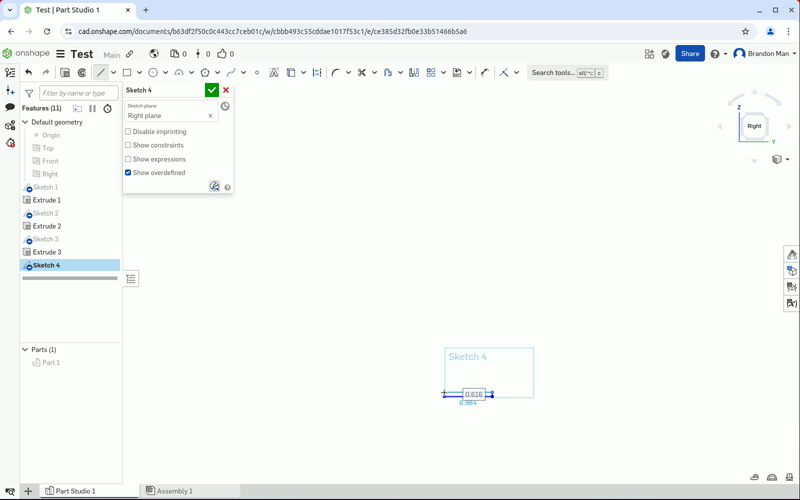
scroll(6)
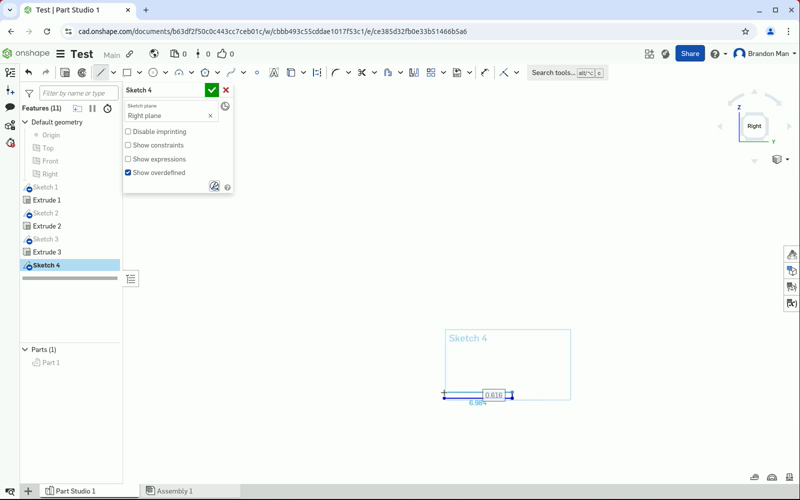
scroll(6)
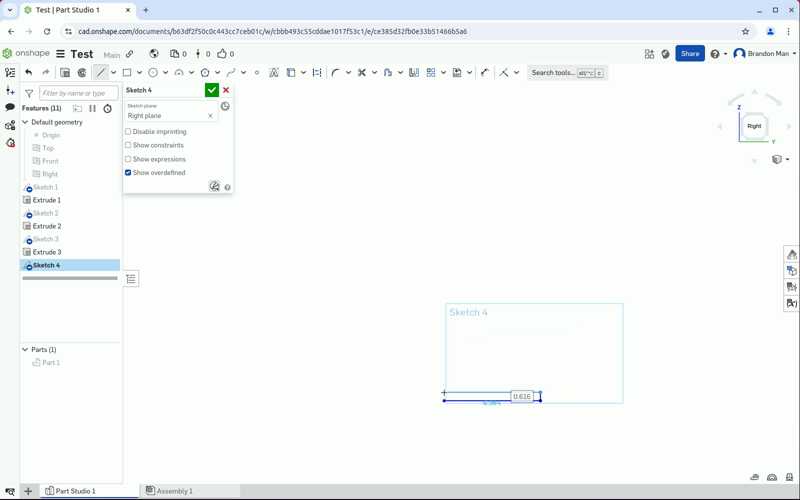
scroll(6)
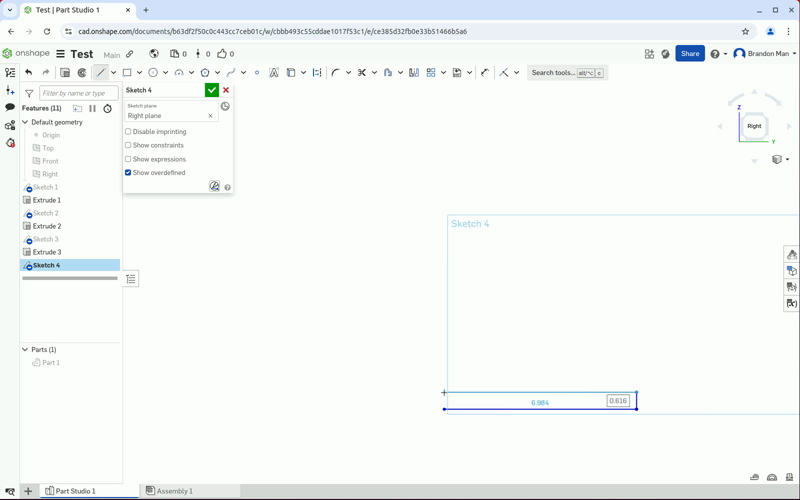
scroll(6)
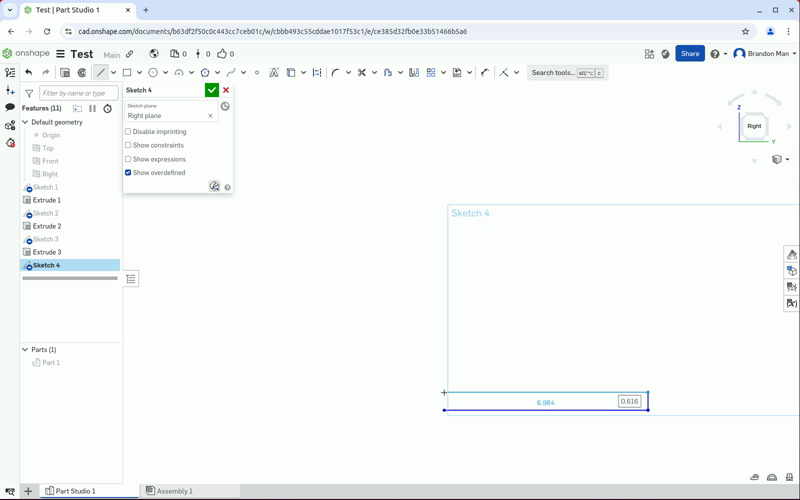
scroll(6)
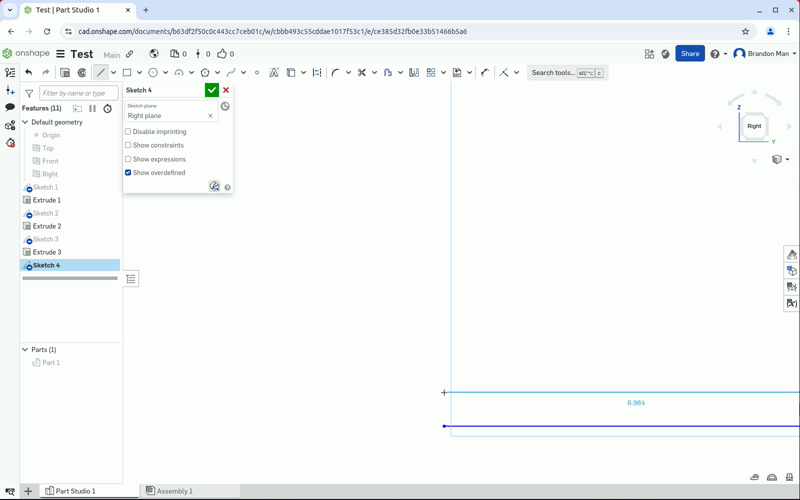
click(444, 392)
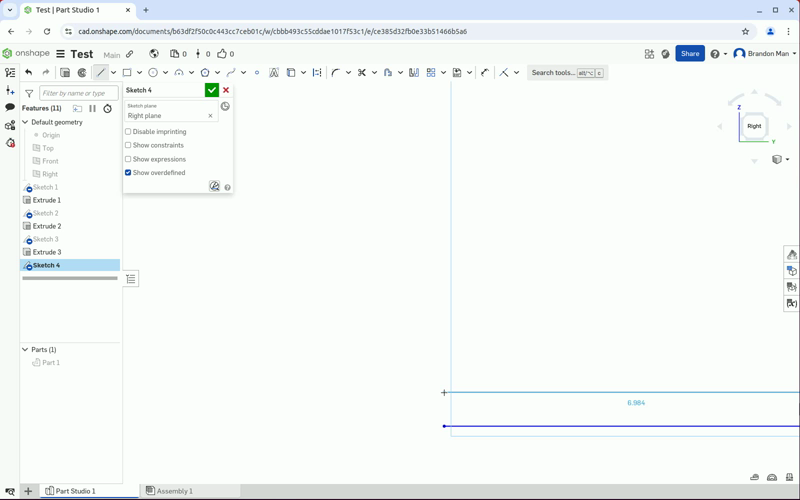
scroll(-6)
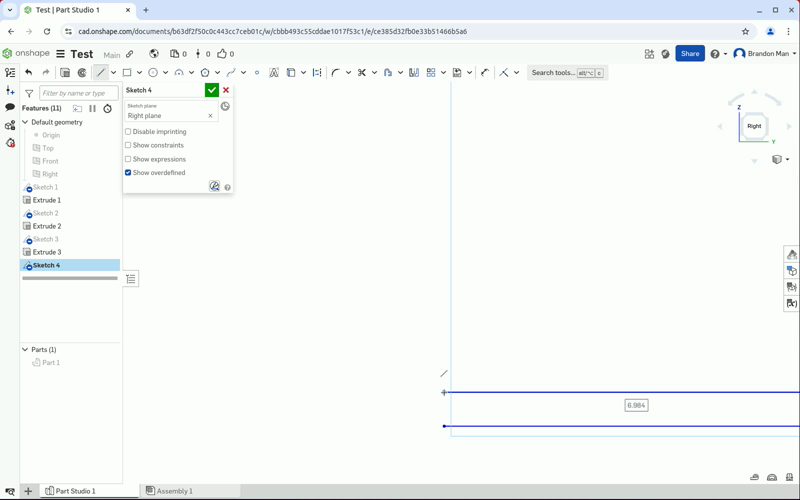
scroll(-6)
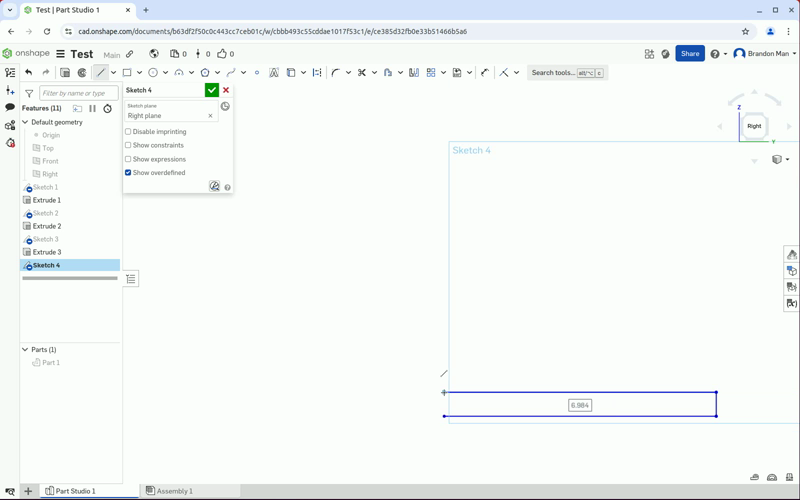
scroll(-6)
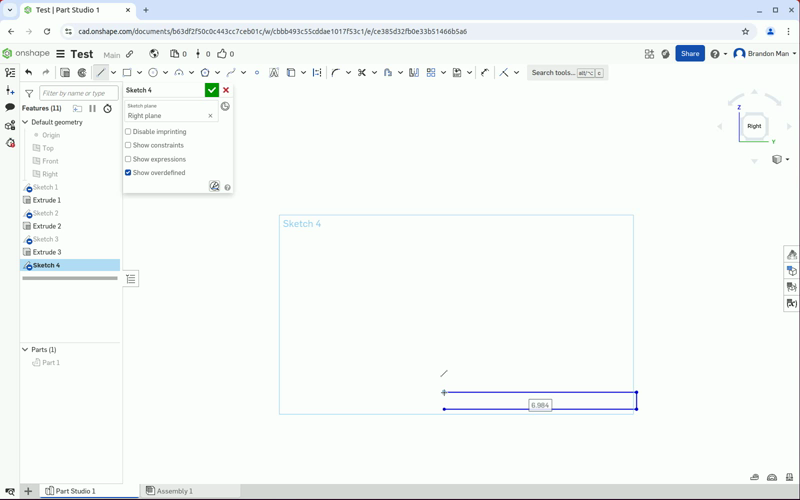
scroll(-6)
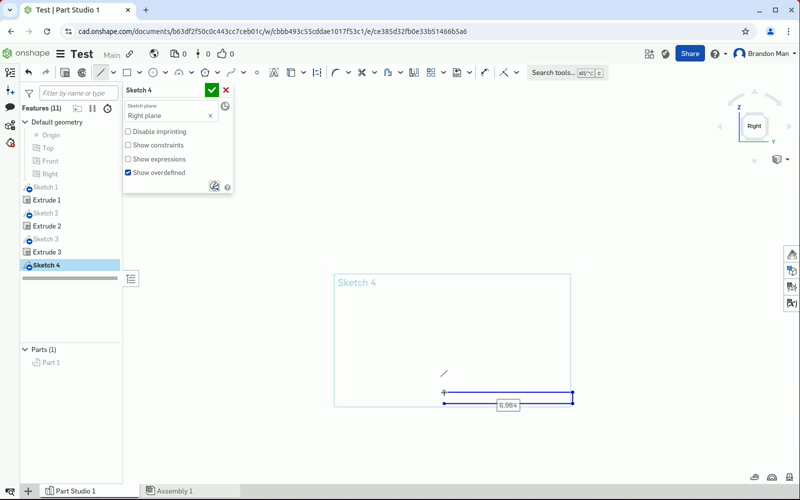
scroll(-6)
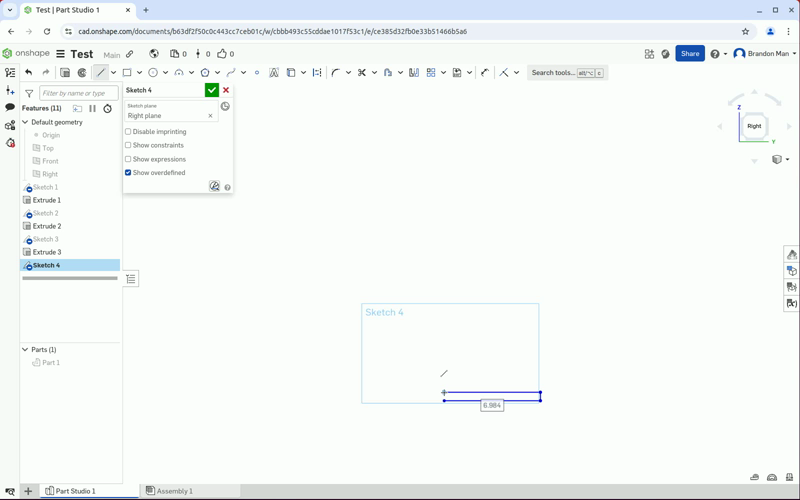
scroll(-6)
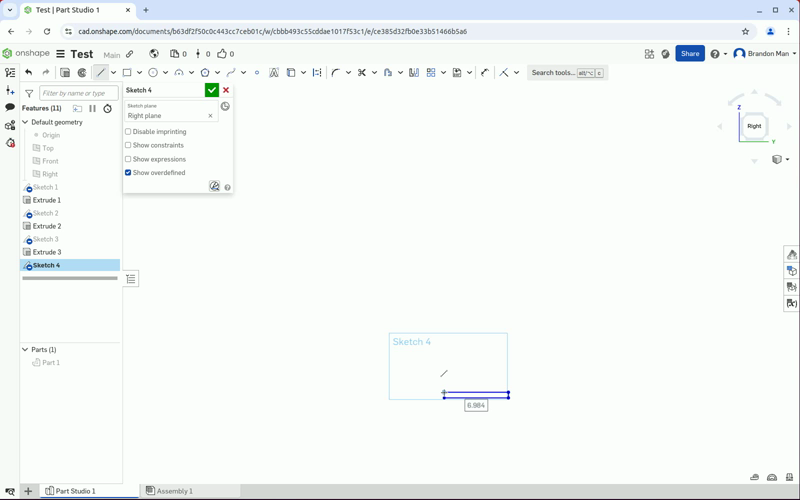
scroll(-6)
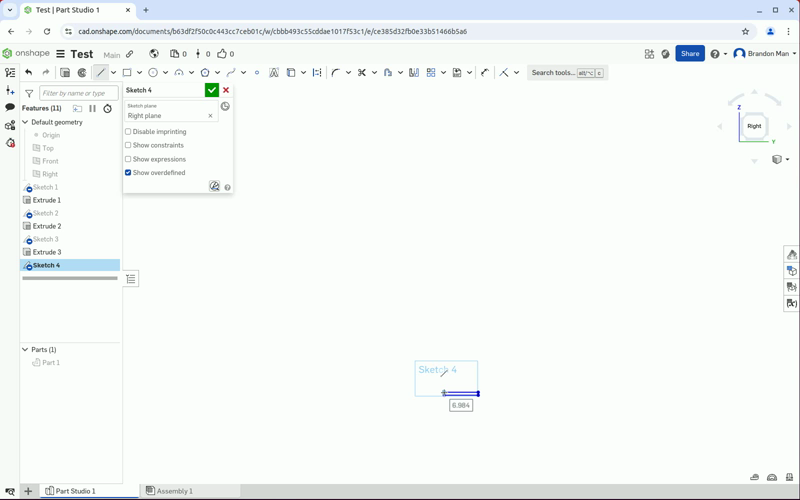
key_up(shift)
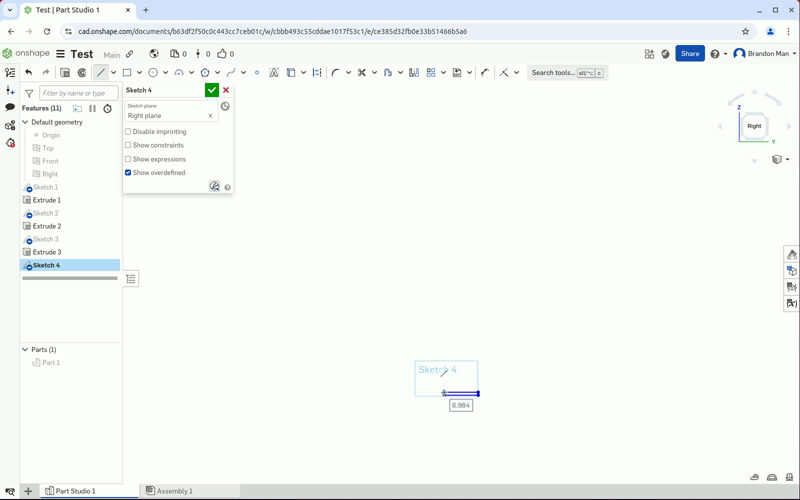
mouse_move(474, 392)
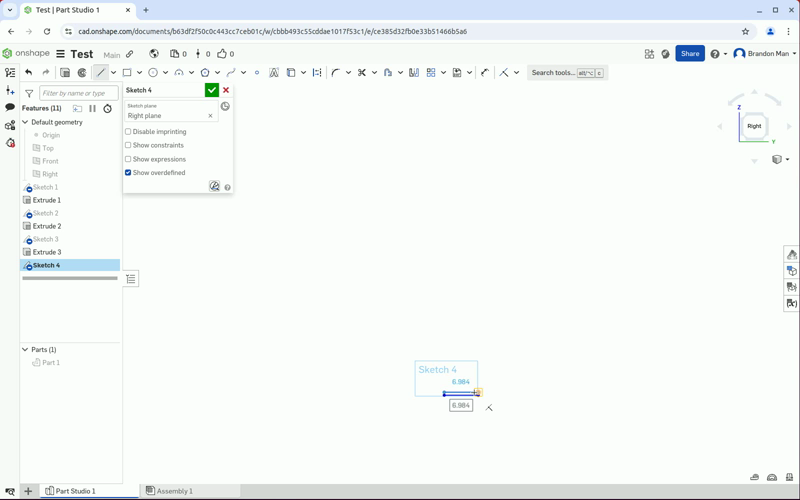
key_down(shift)
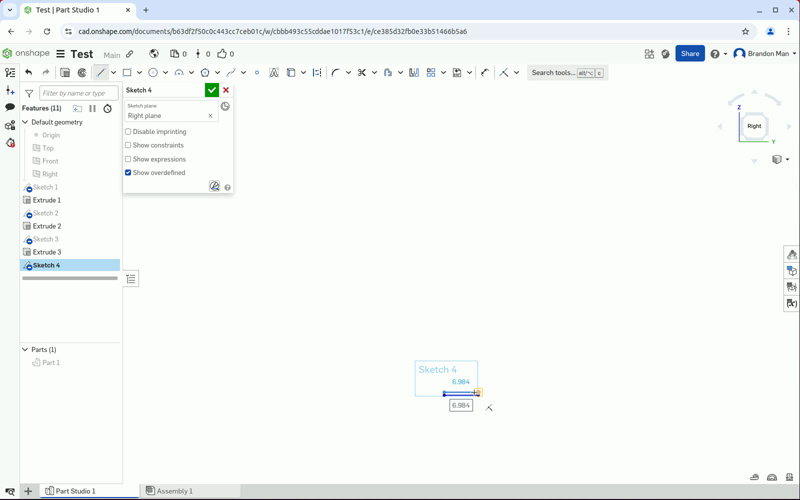
mouse_move(444, 395)
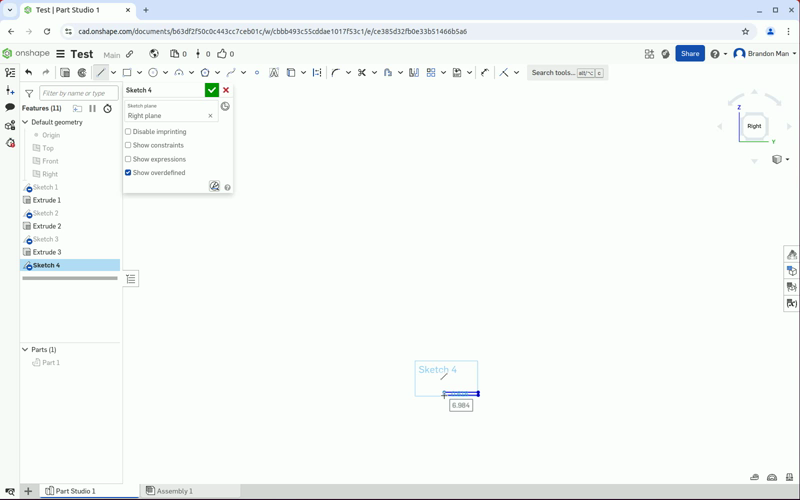
scroll(6)
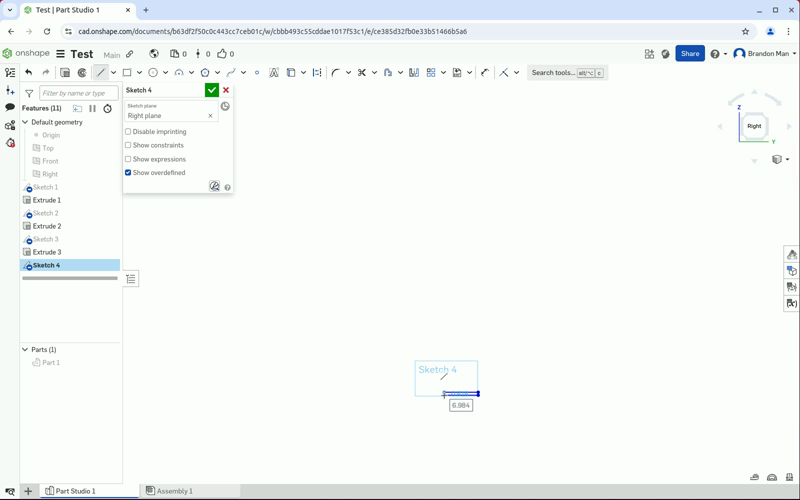
scroll(6)
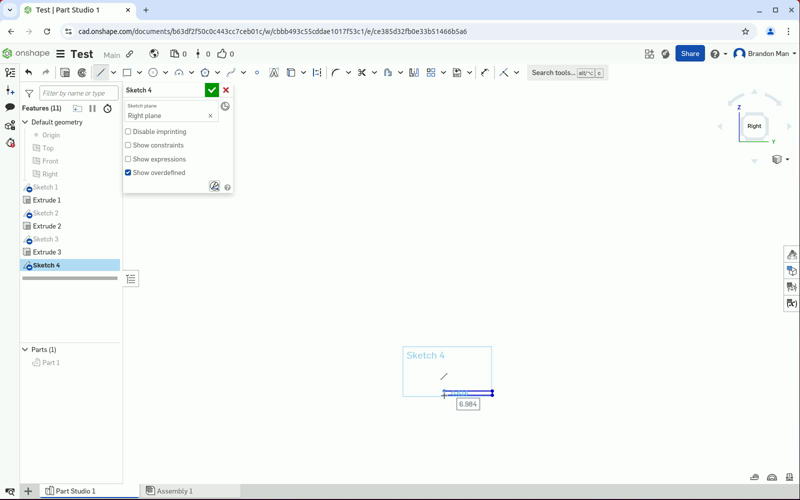
scroll(6)
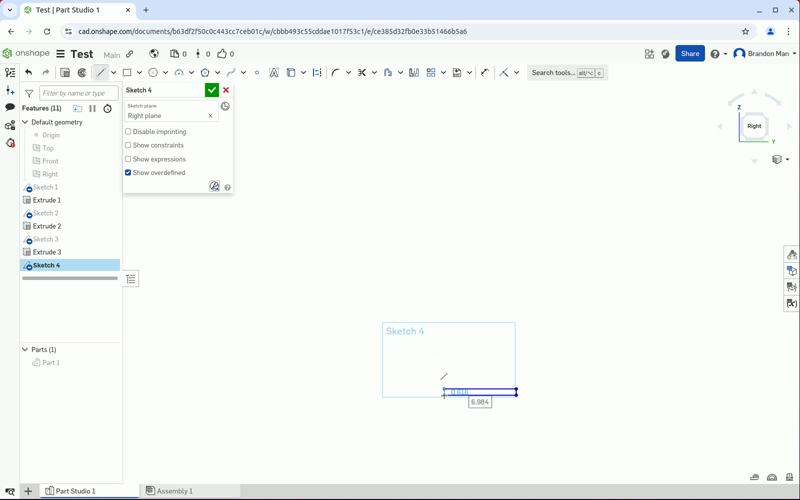
scroll(6)
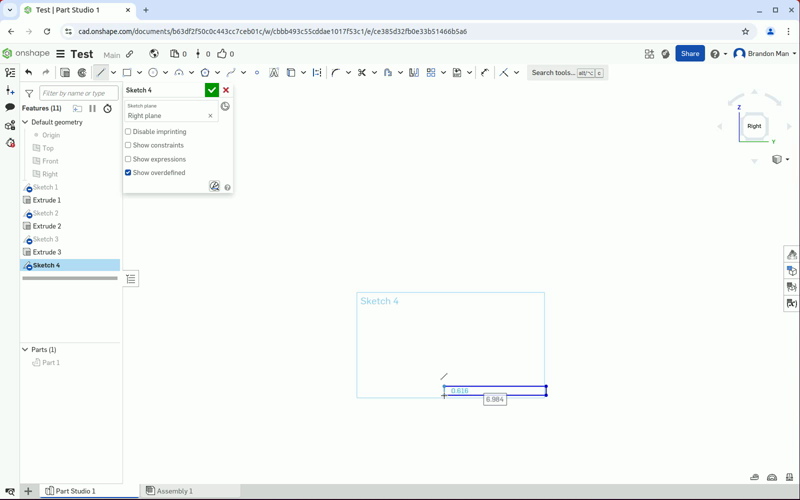
scroll(6)
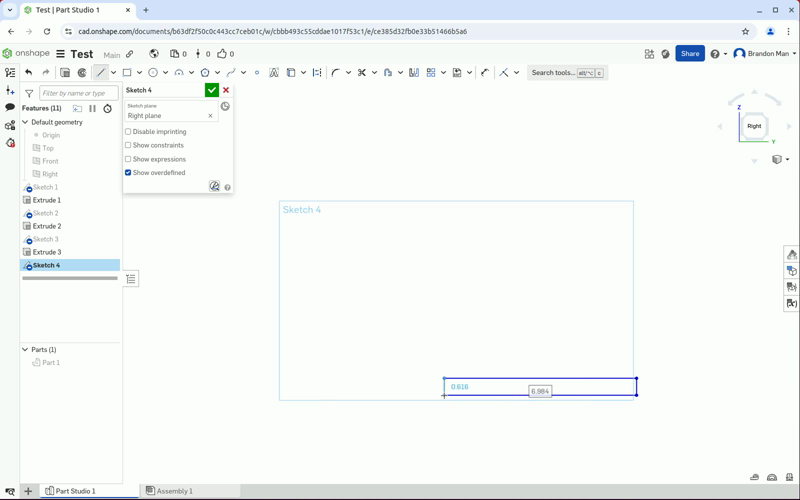
scroll(6)
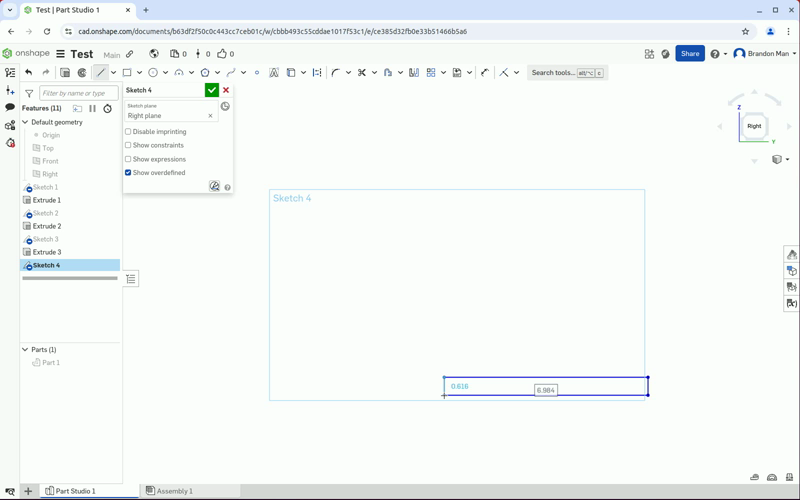
scroll(6)
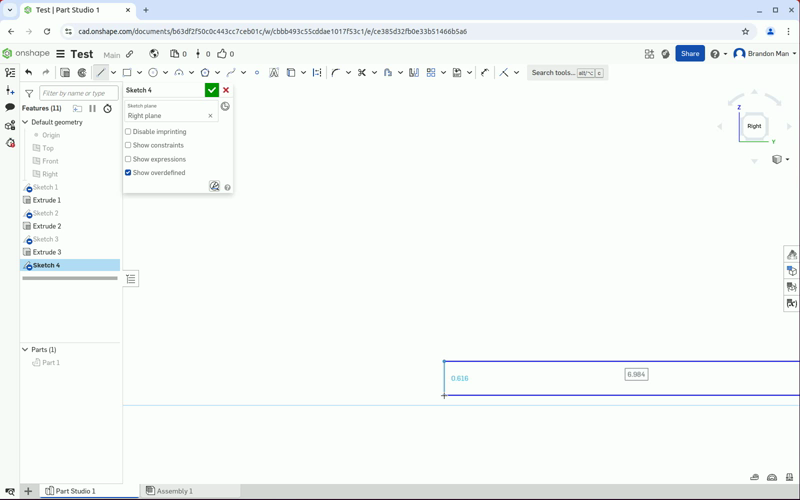
key_up(shift)
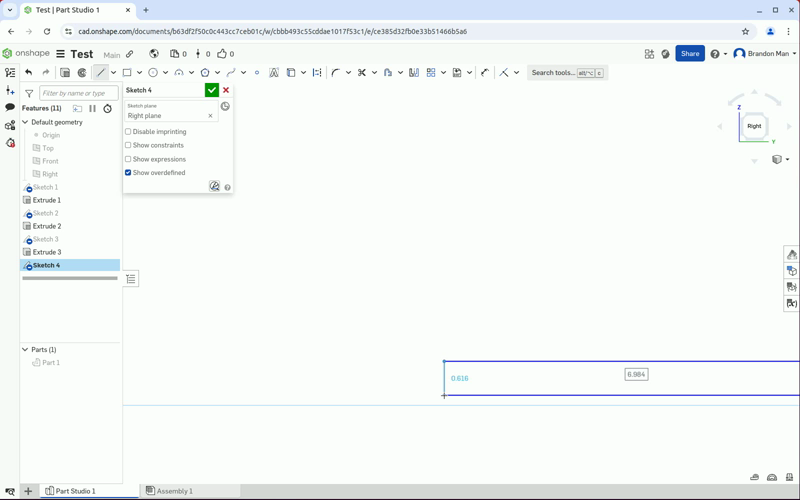
click(444, 395)
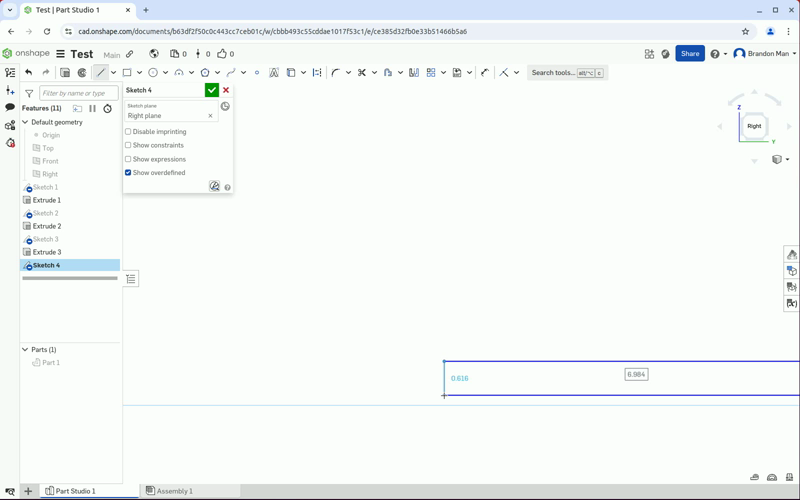
scroll(-6)
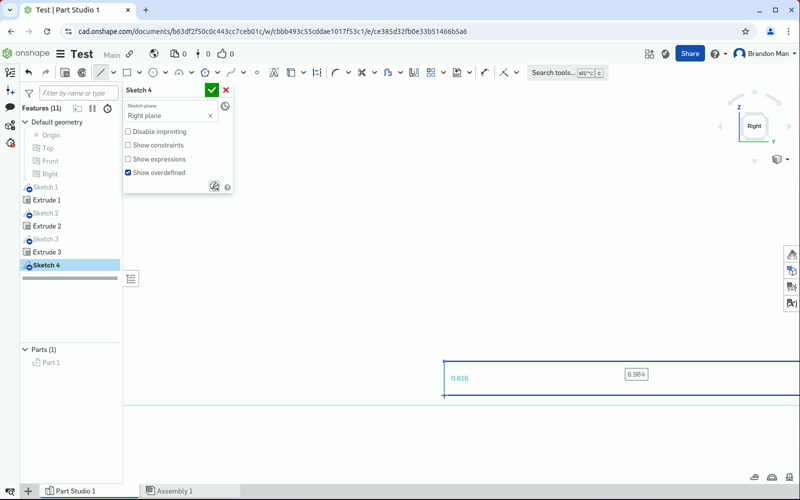
scroll(-6)
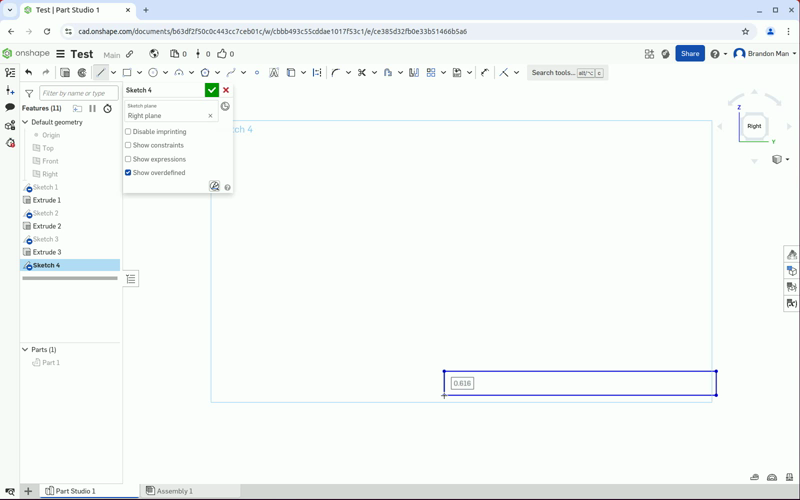
scroll(-6)
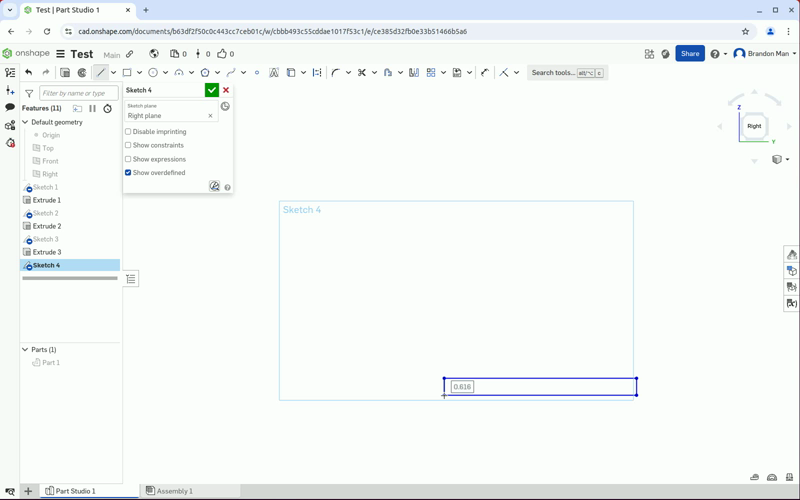
scroll(-6)
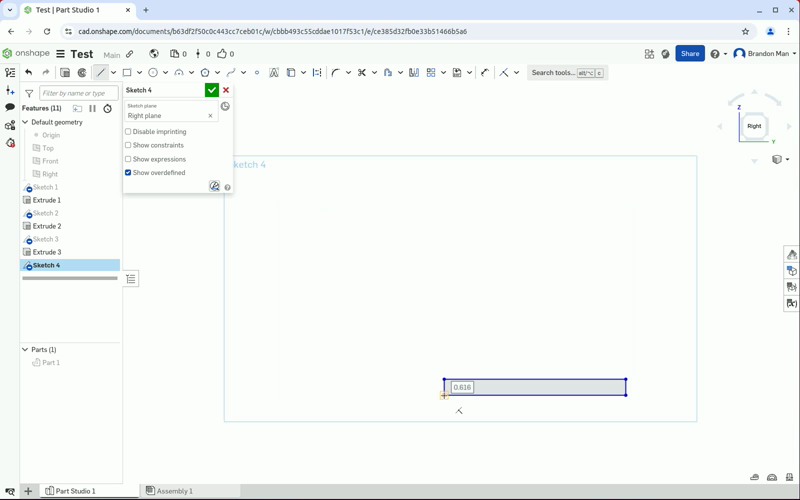
scroll(-6)
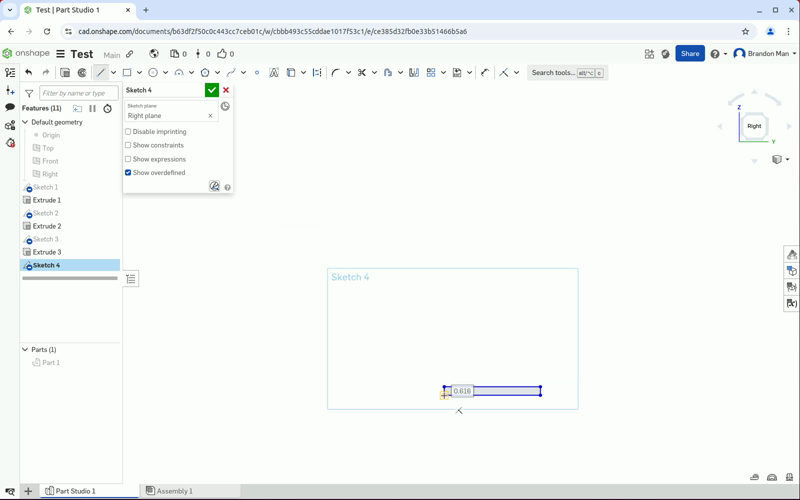
scroll(-6)
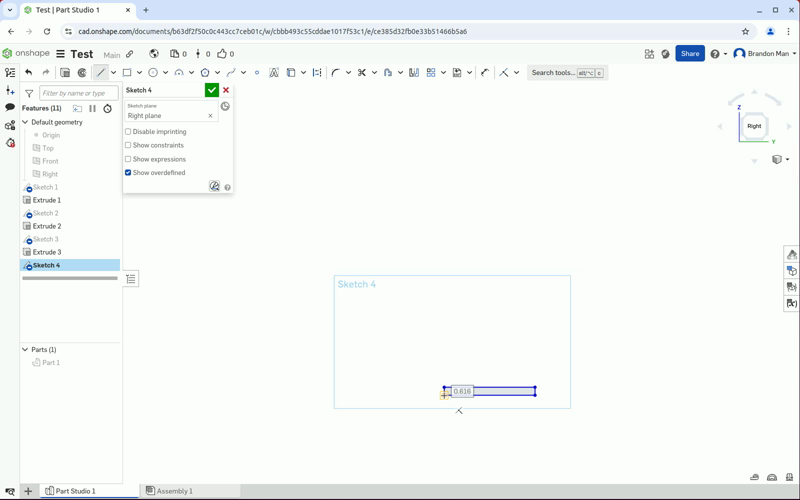
scroll(-6)
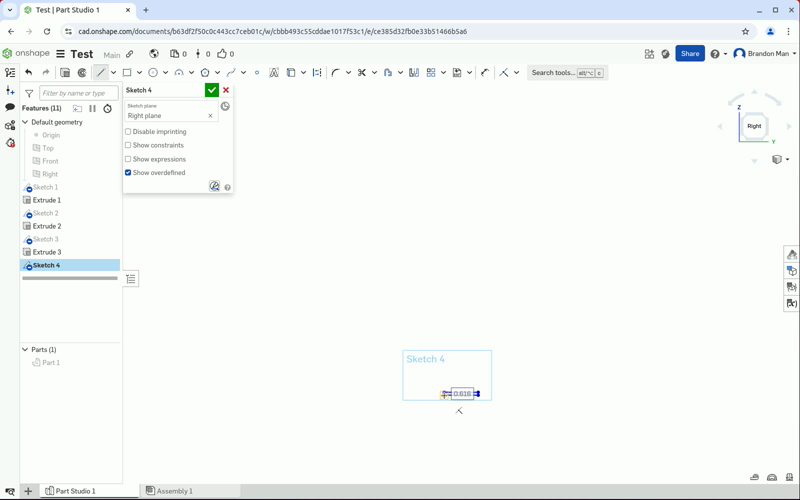
key(esc)
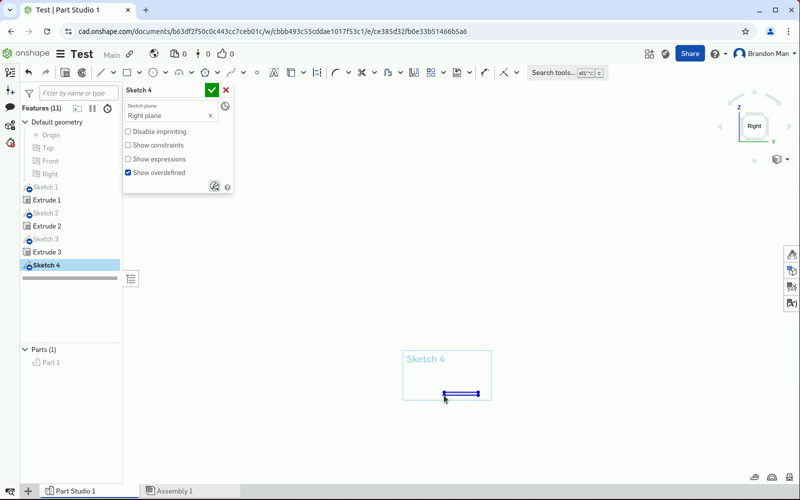
mouse_move(456, 394)
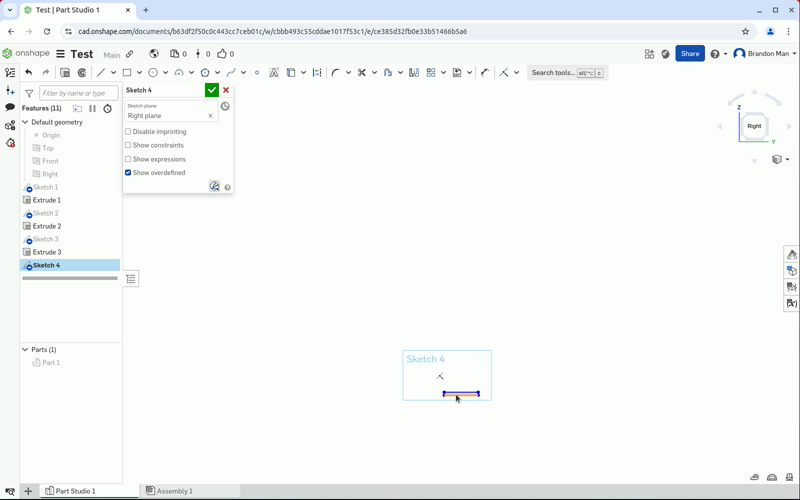
scroll(6)
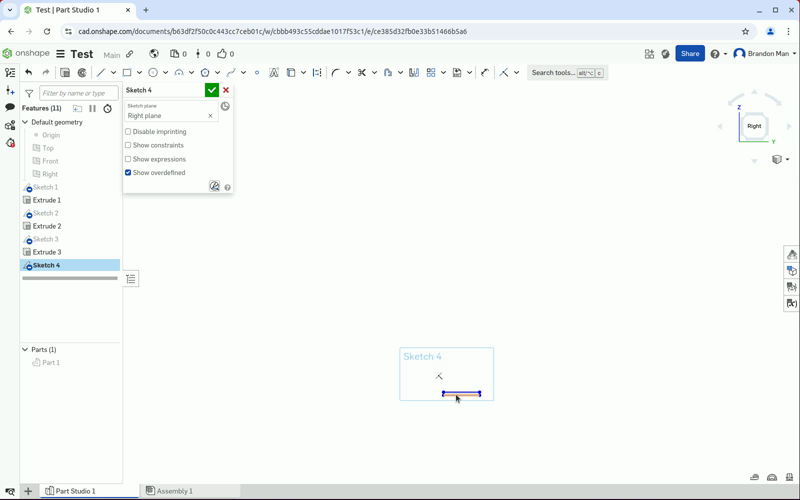
scroll(6)
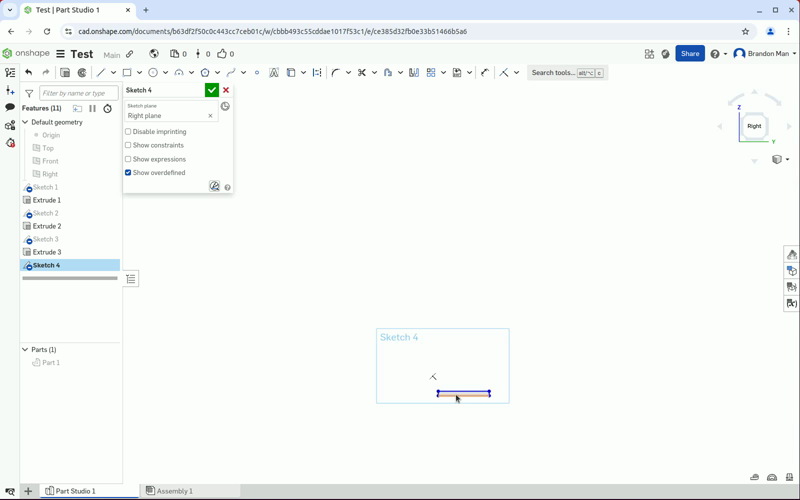
scroll(6)
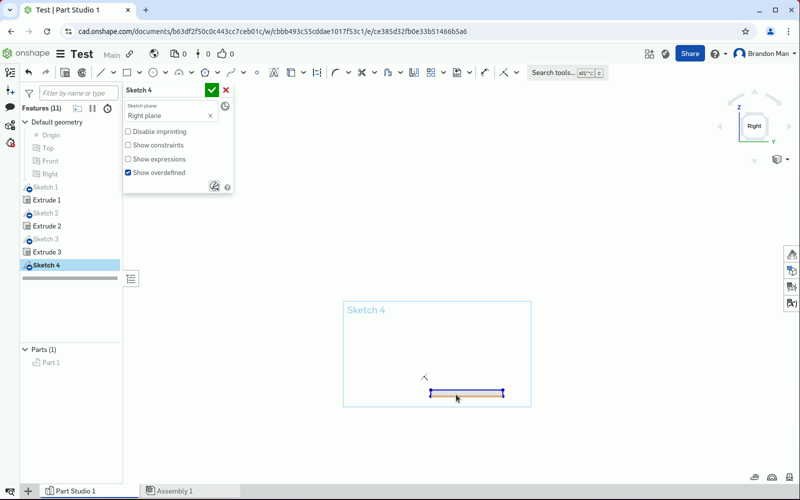
scroll(6)
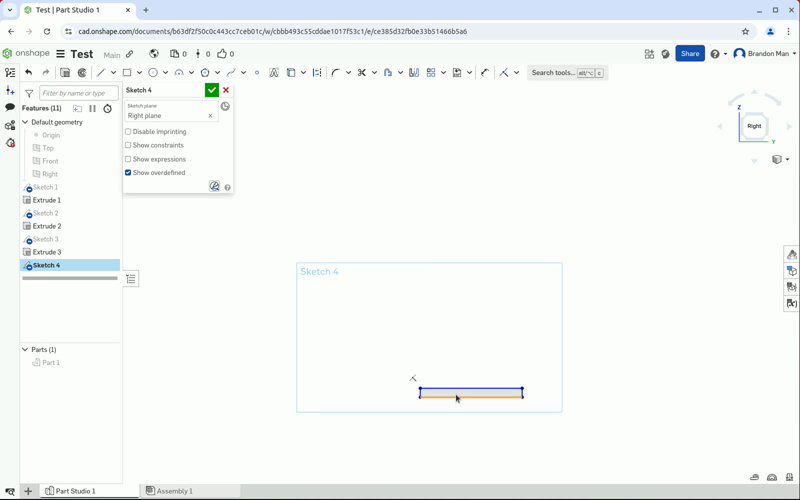
scroll(6)
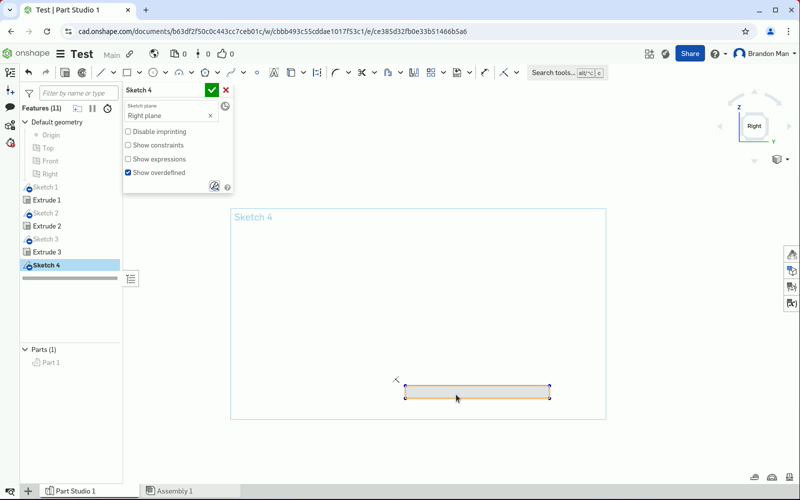
scroll(6)
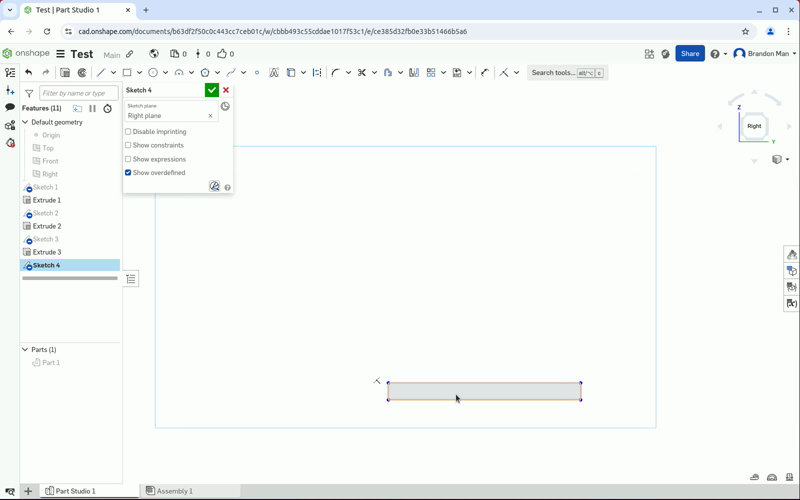
scroll(6)
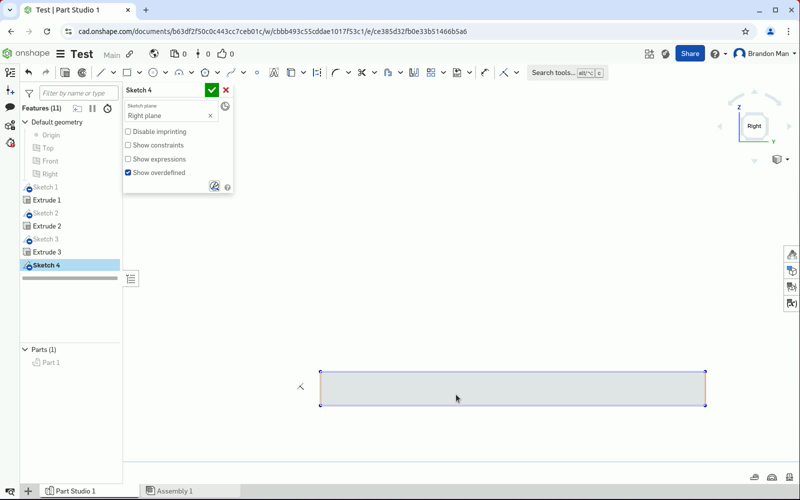
click(456, 394)
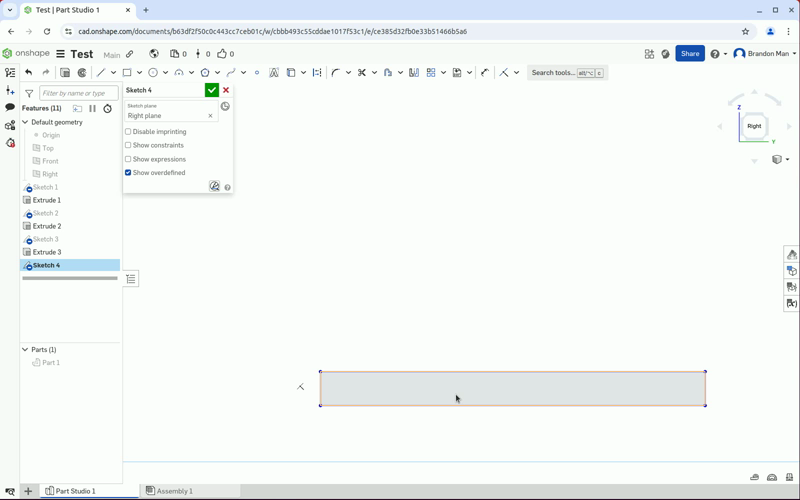
scroll(-6)
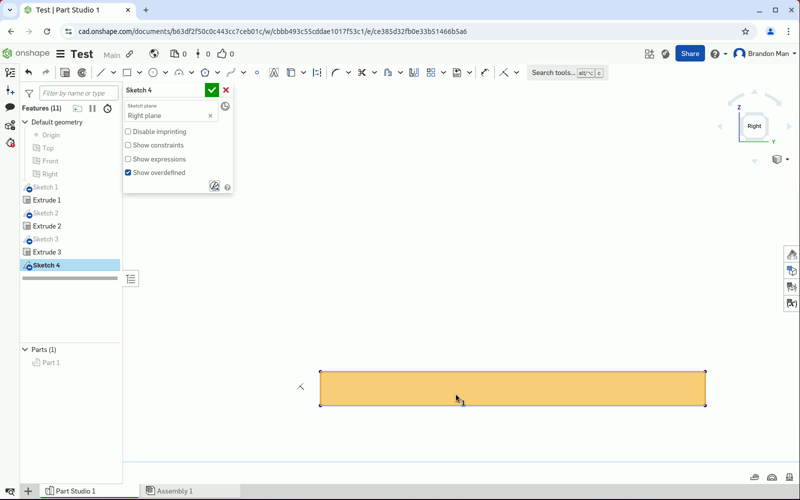
scroll(-6)
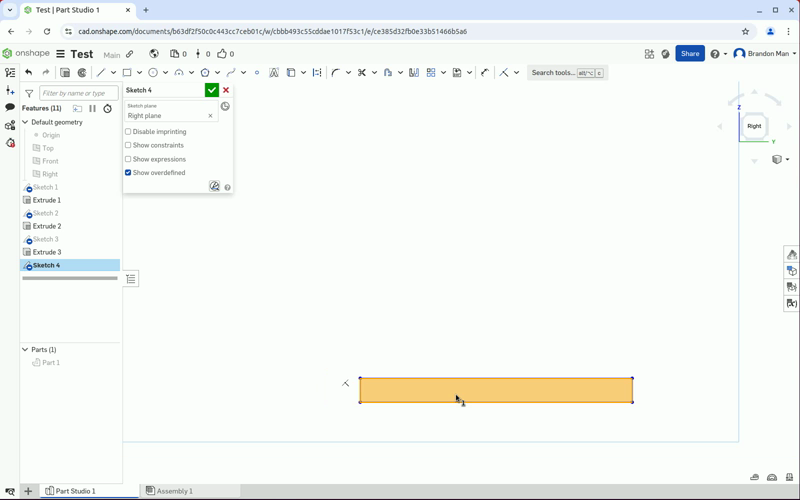
scroll(-6)
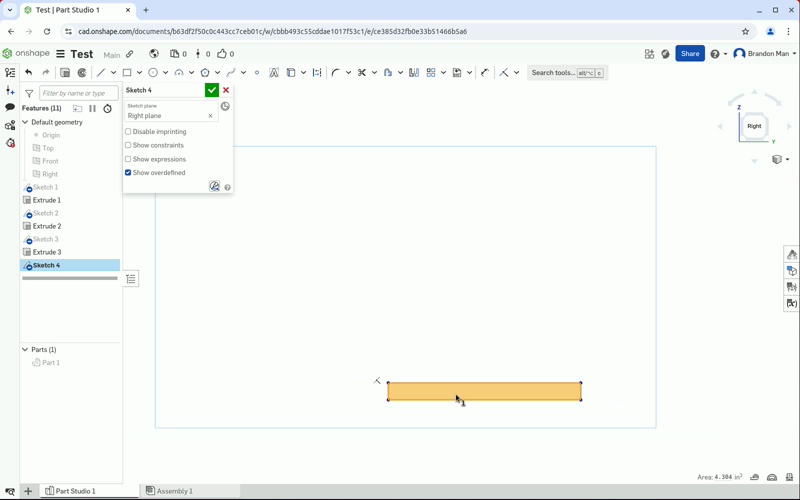
scroll(-6)
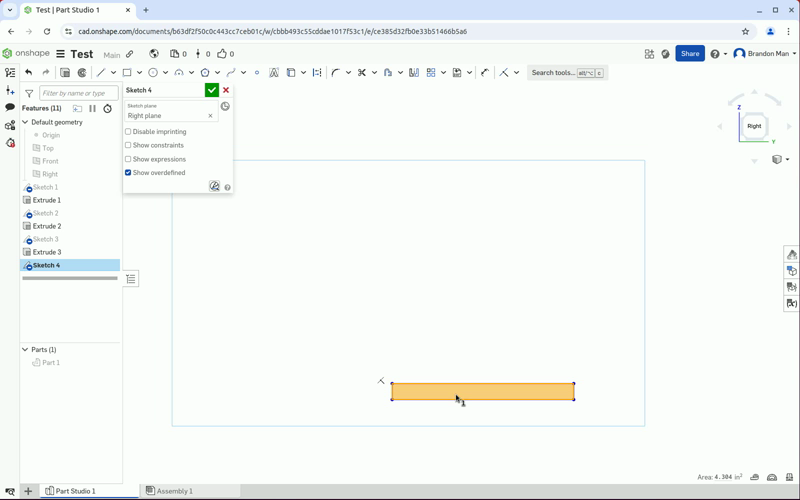
scroll(-6)
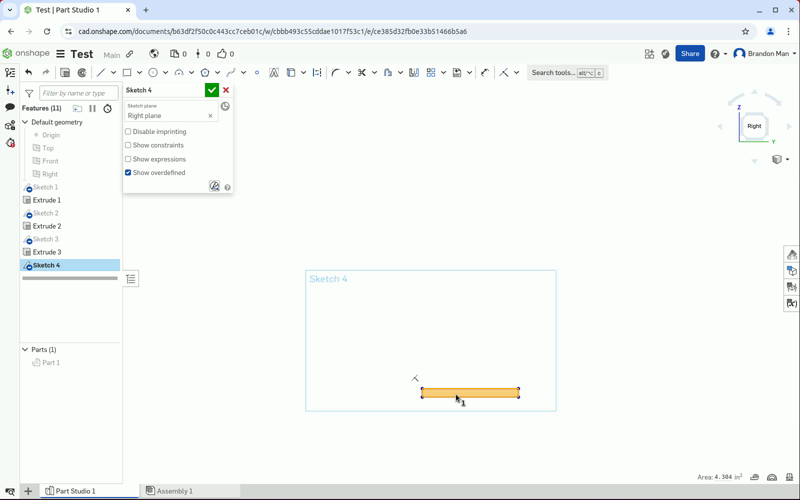
scroll(-6)
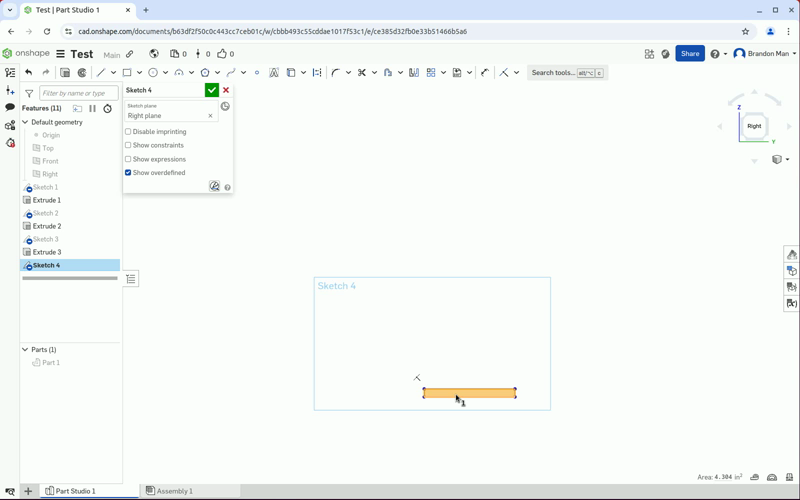
scroll(-6)
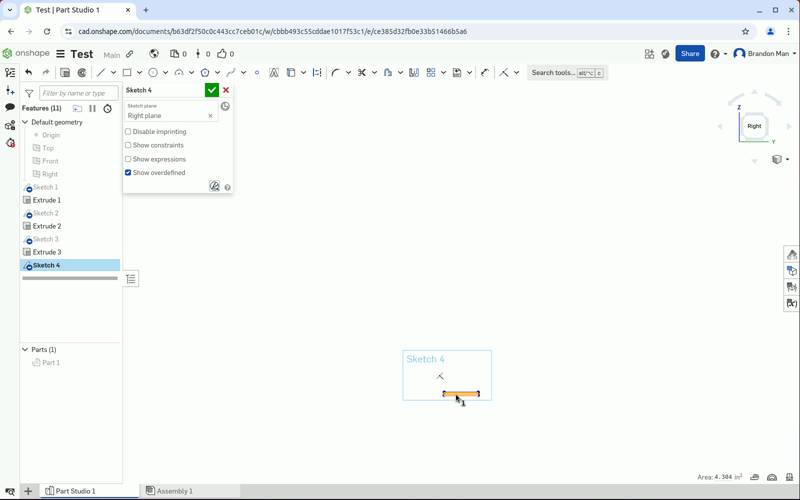
mouse_move(73, 352)
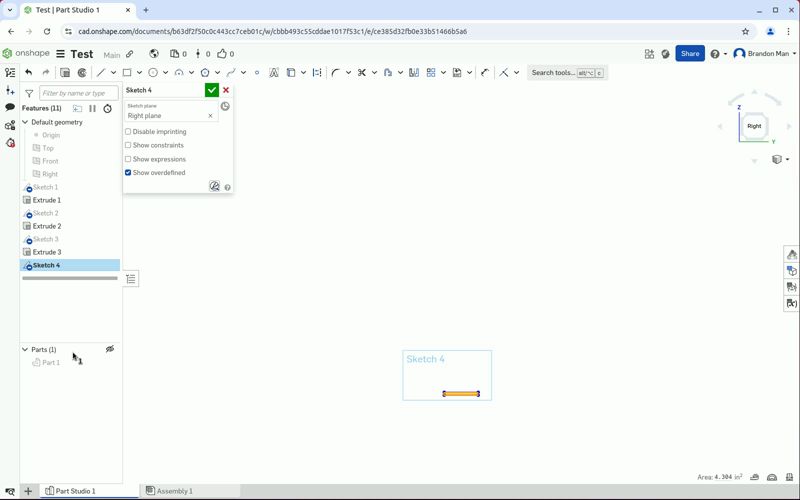
key(shift+y)
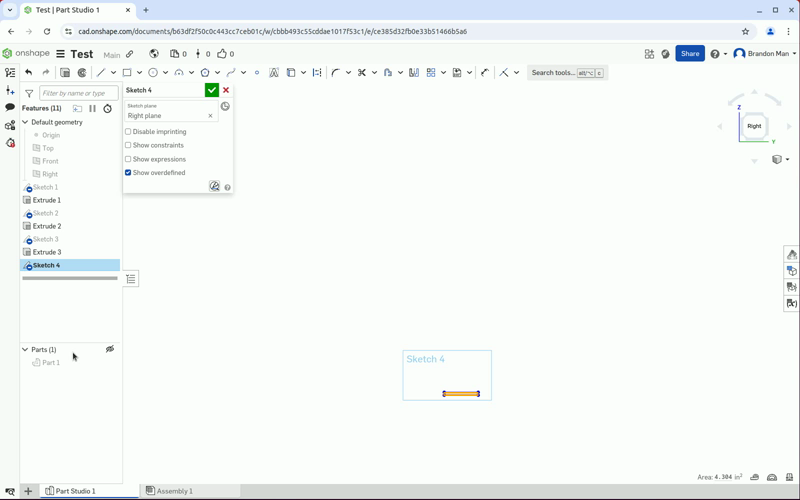
key(shift+e)
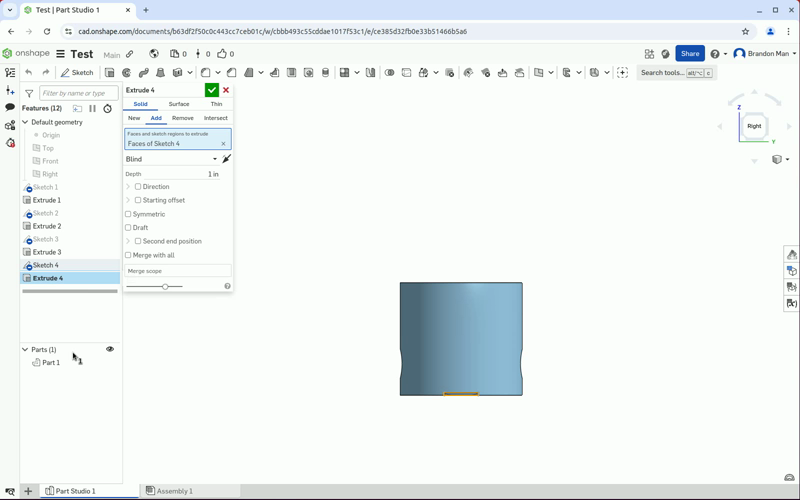
mouse_move(143, 106)
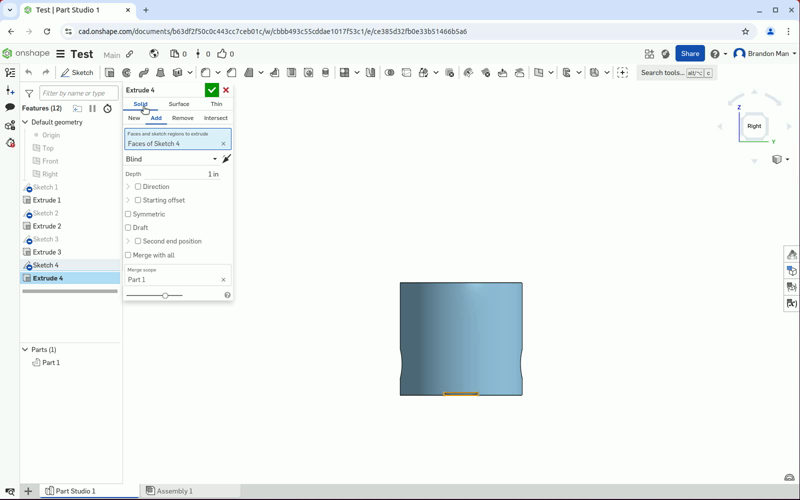
click(143, 106)
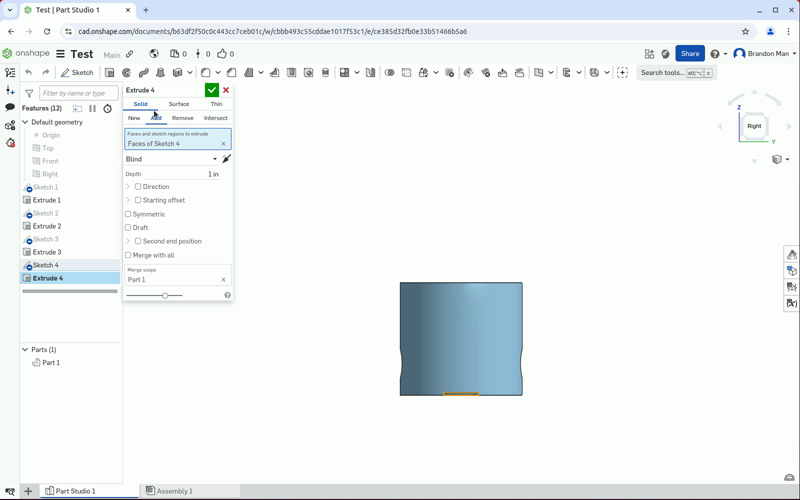
mouse_move(186, 120)
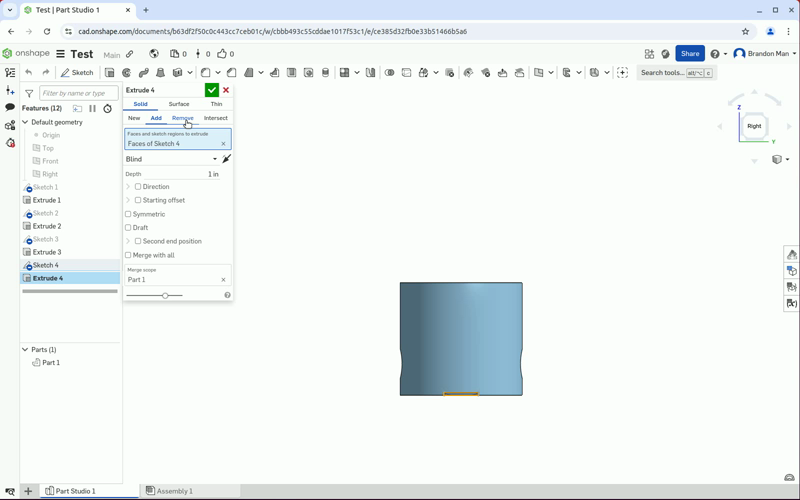
click(186, 120)
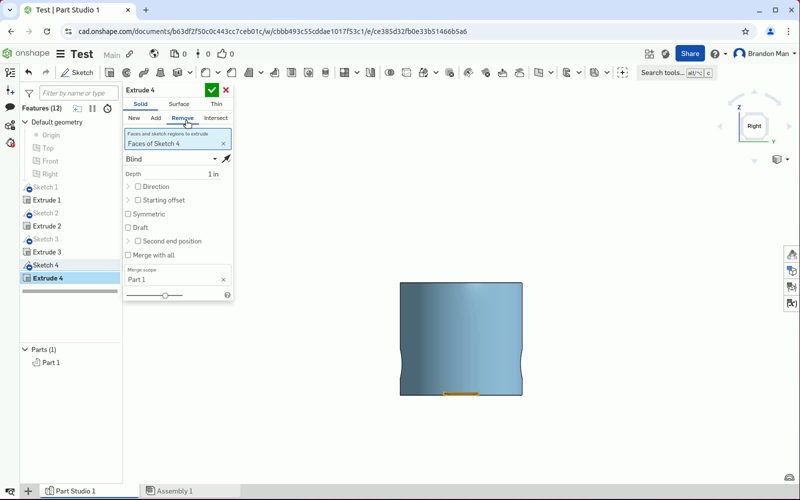
key(tab, 4)
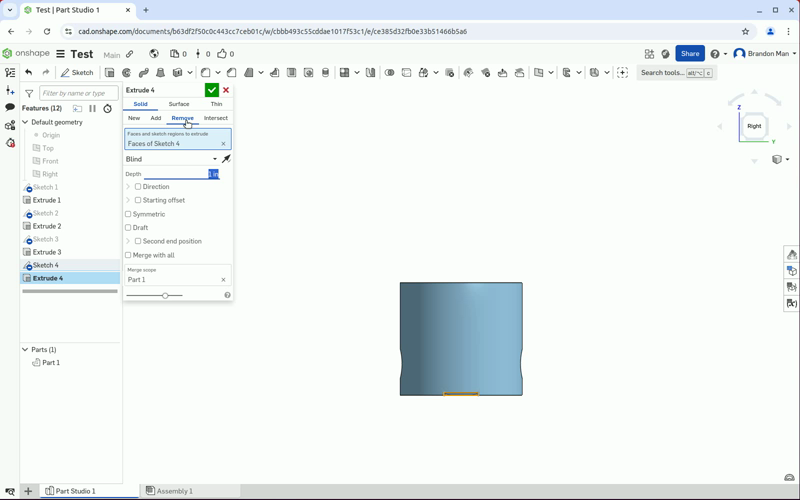
text(48.142)
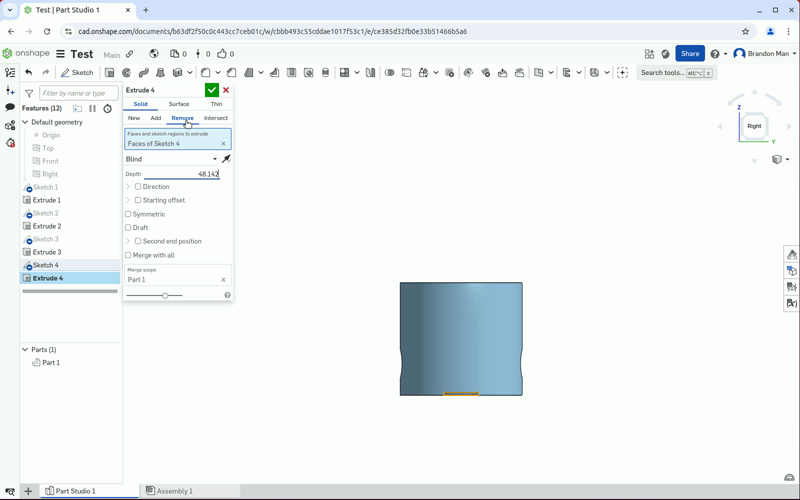
key(tab, 3)
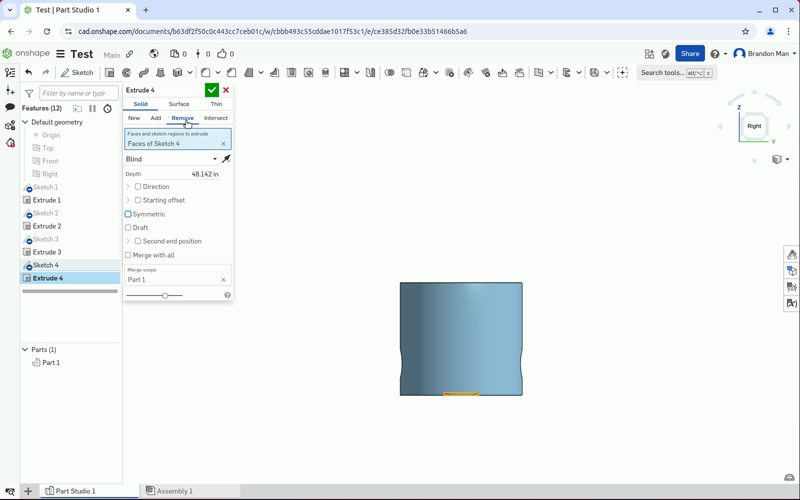
key(space)
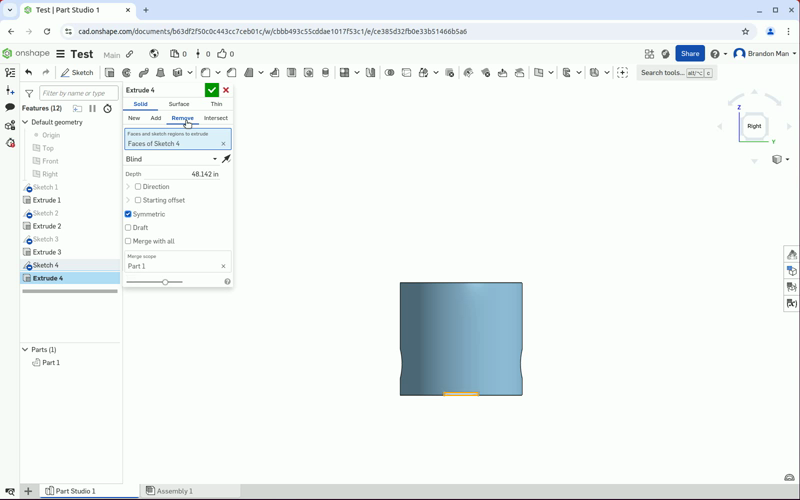
key(tab, 2)
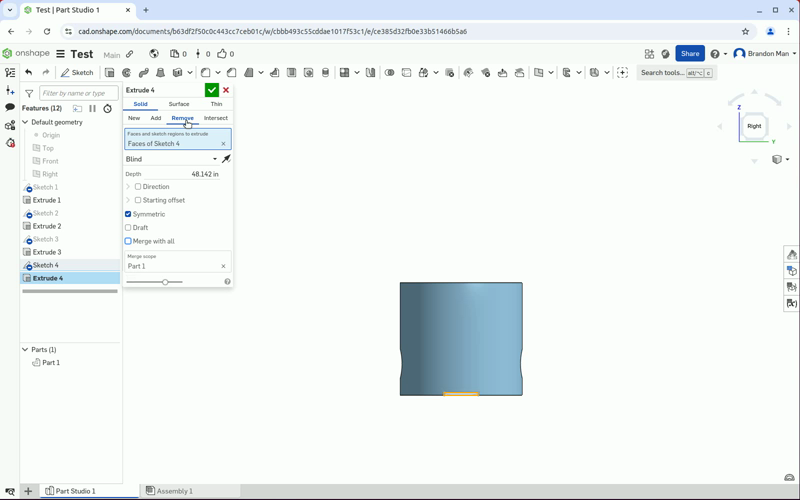
key(space)
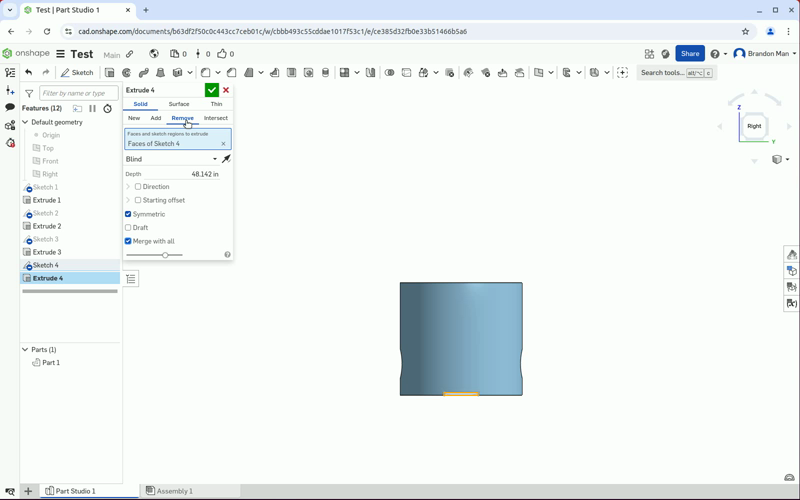
key(enter)
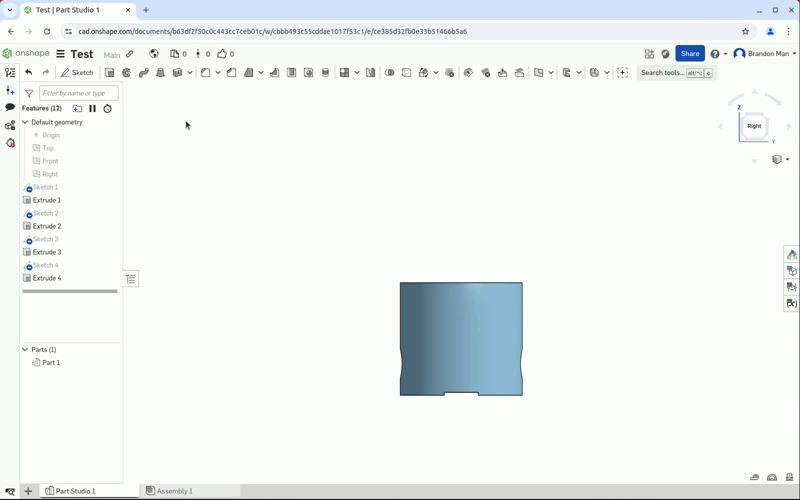
key(shift+h)
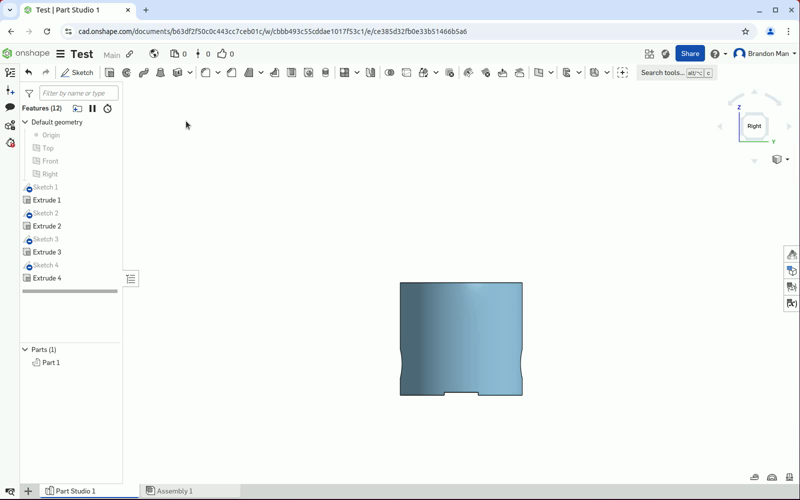
key(shift+h)
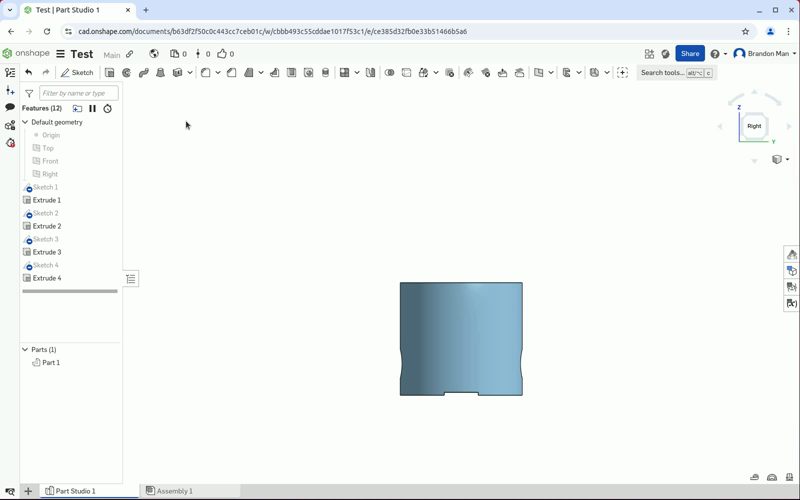
mouse_move(73, 189)
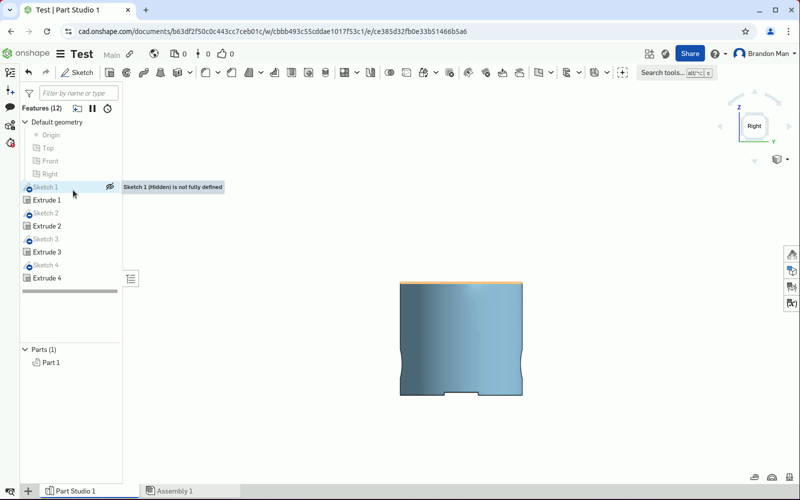
click(73, 189)
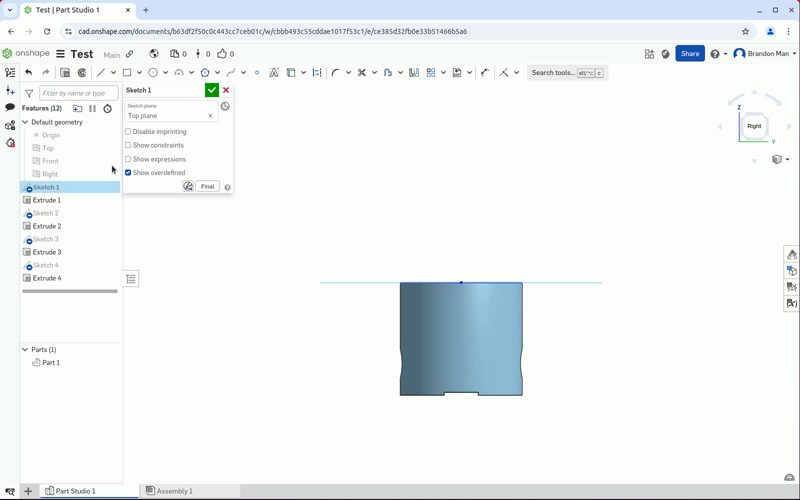
mouse_move(229, 92)
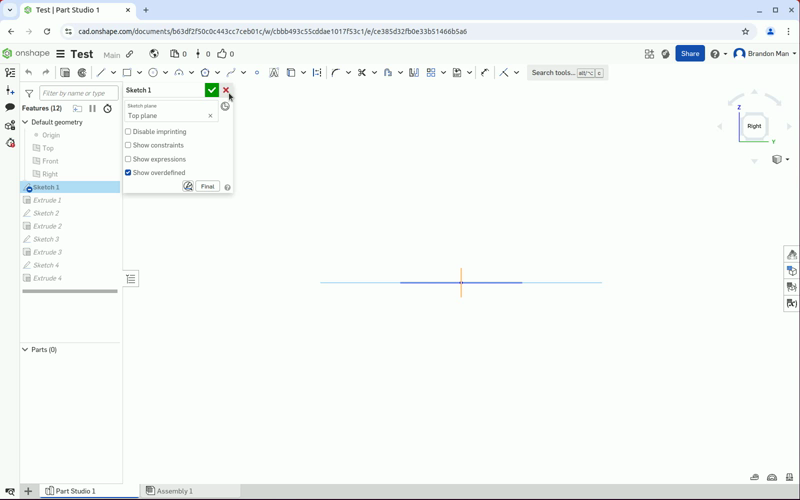
click(229, 92)
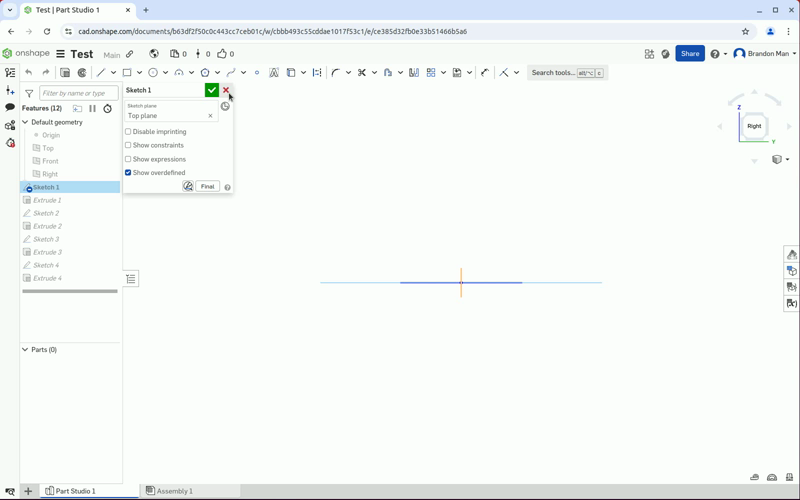
key(shift+s)
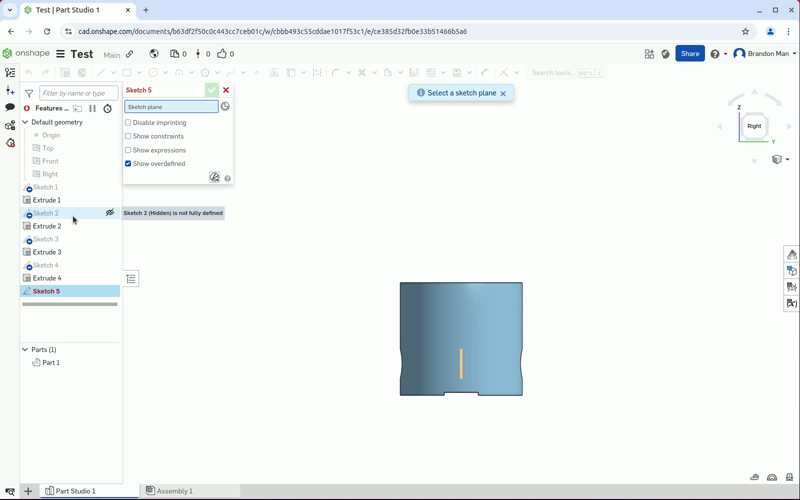
scroll(3)
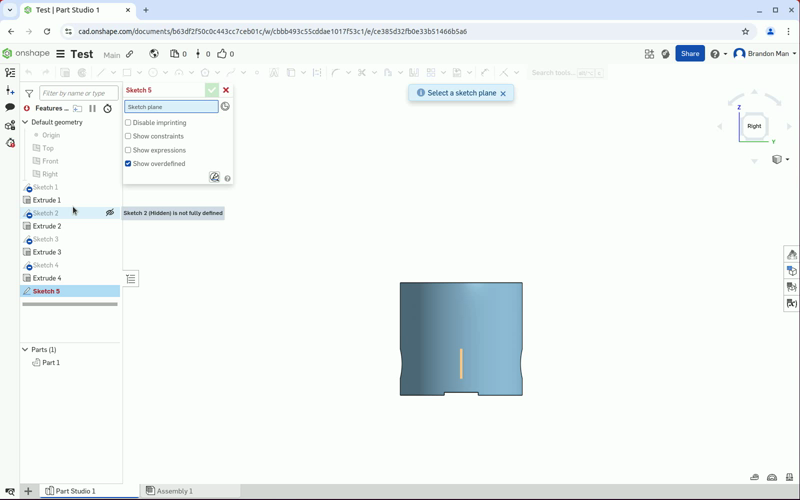
mouse_move(73, 176)
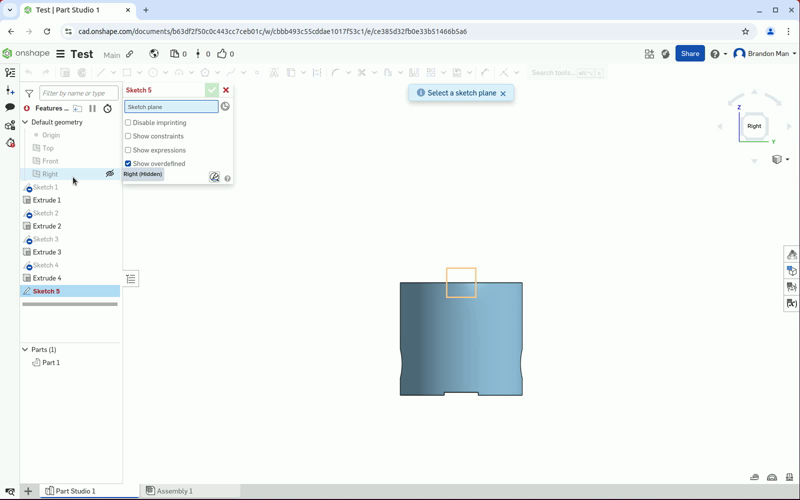
click(73, 176)
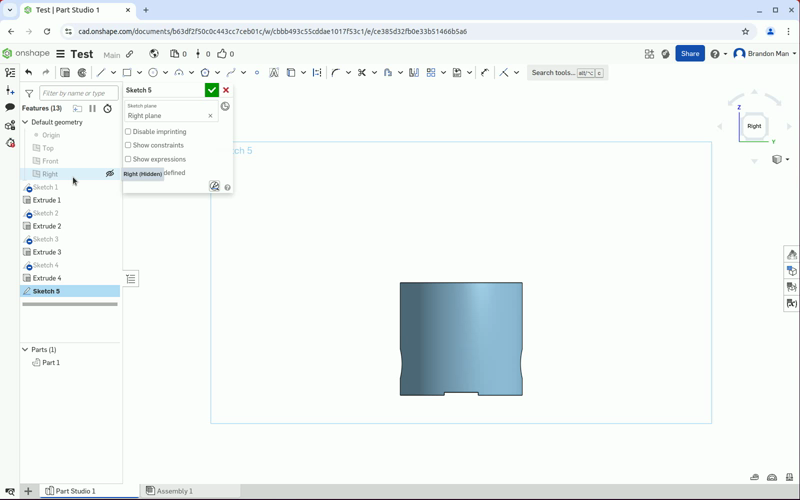
mouse_move(73, 352)
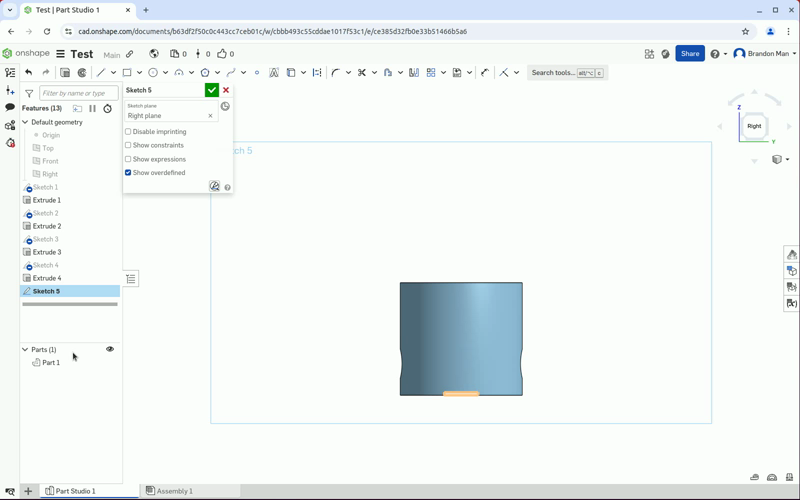
key(y)
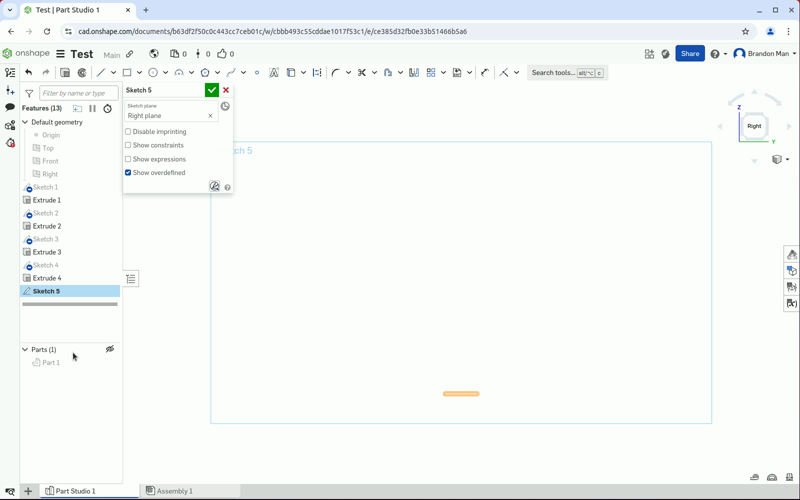
key(l)
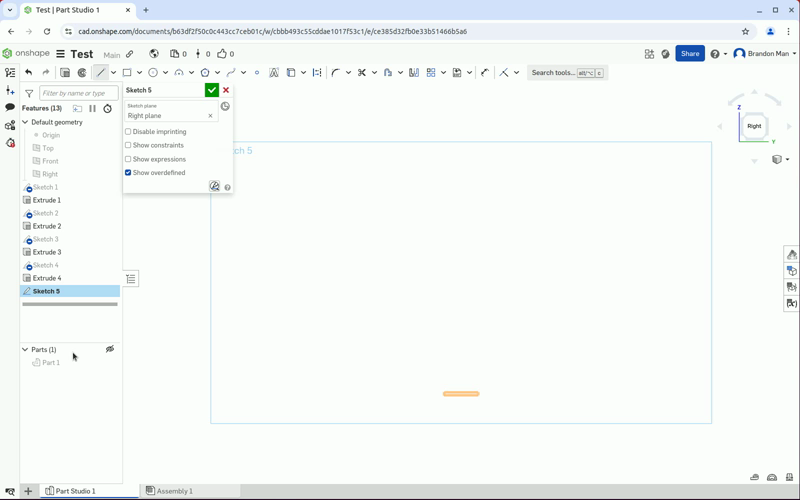
key_down(shift)
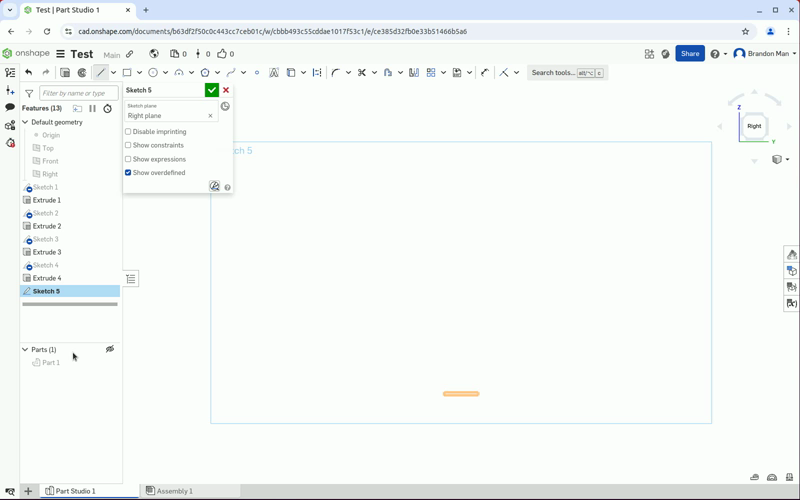
mouse_move(401, 349)
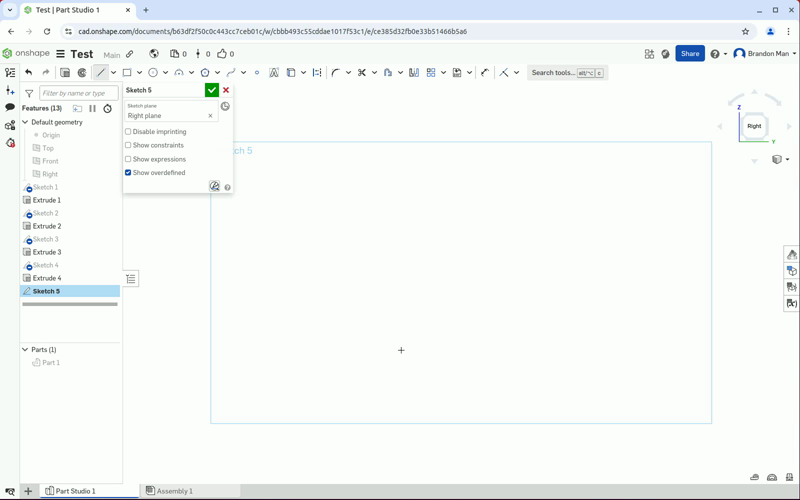
click(401, 349)
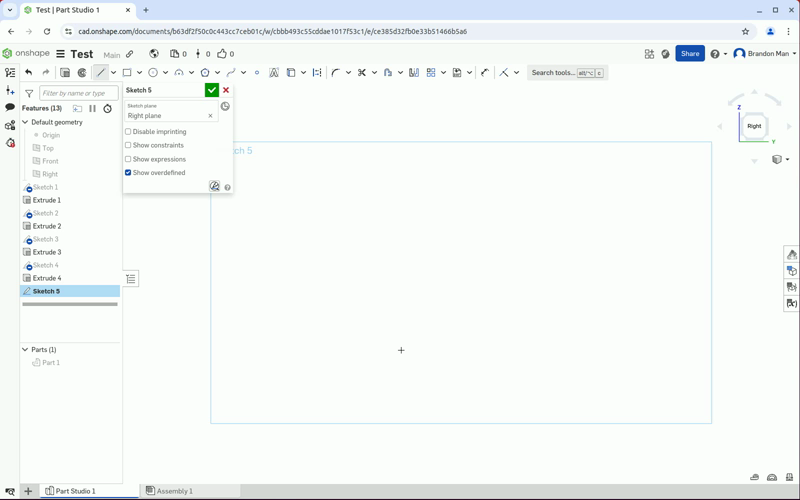
key_up(shift)
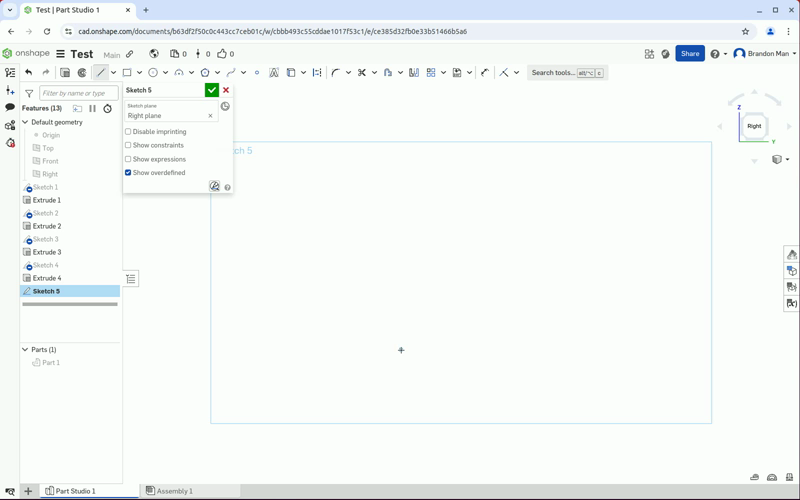
key_down(shift)
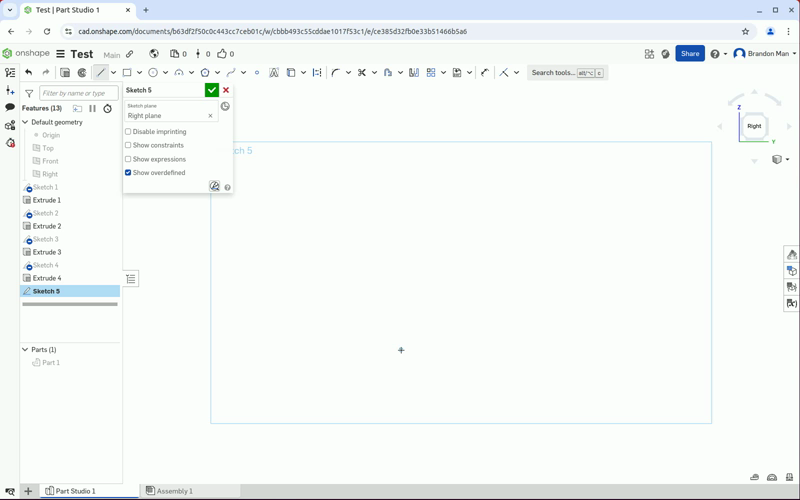
mouse_move(431, 349)
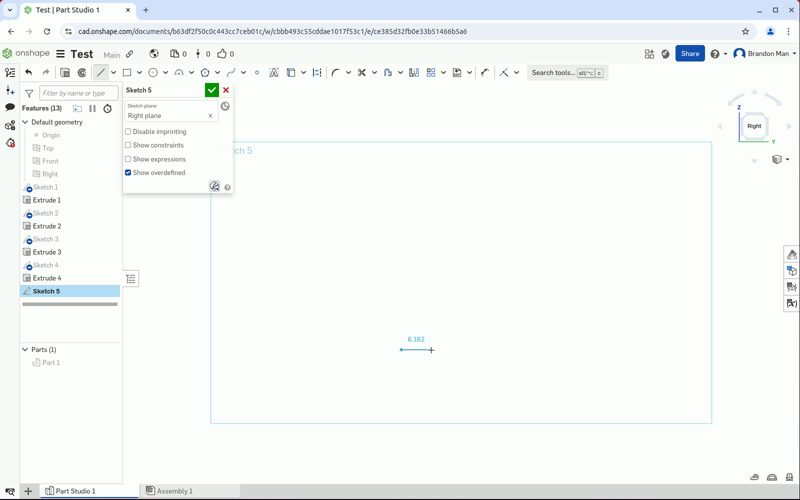
mouse_move(424, 349)
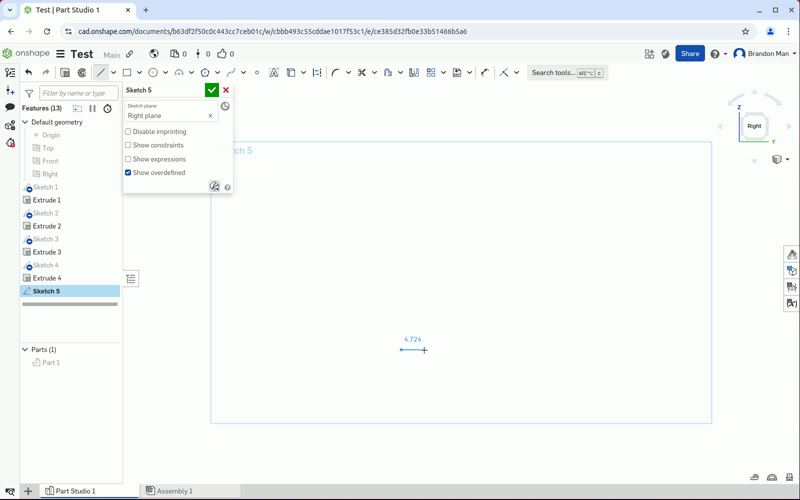
click(424, 349)
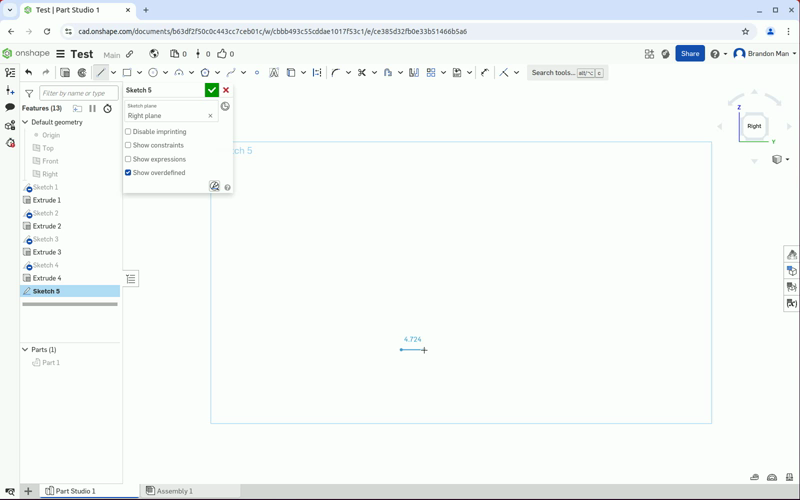
key_up(shift)
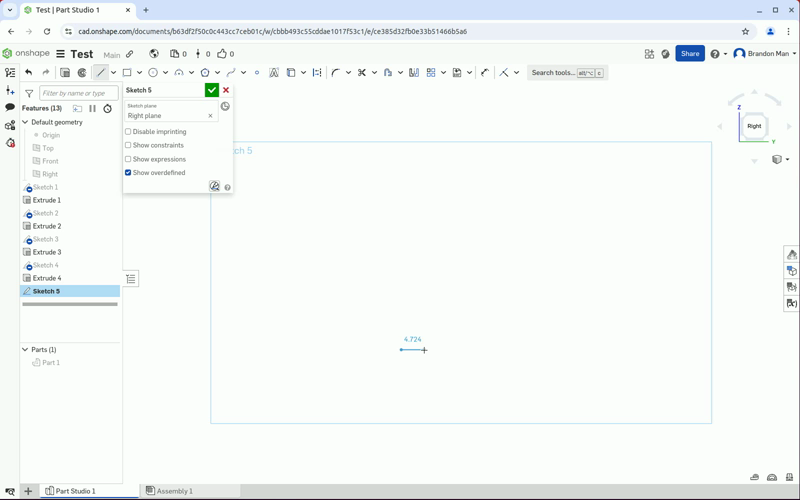
key_down(shift)
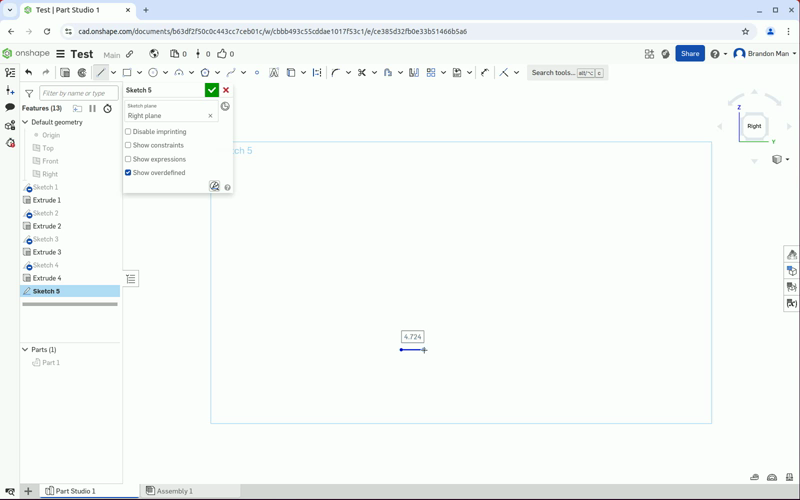
mouse_move(454, 349)
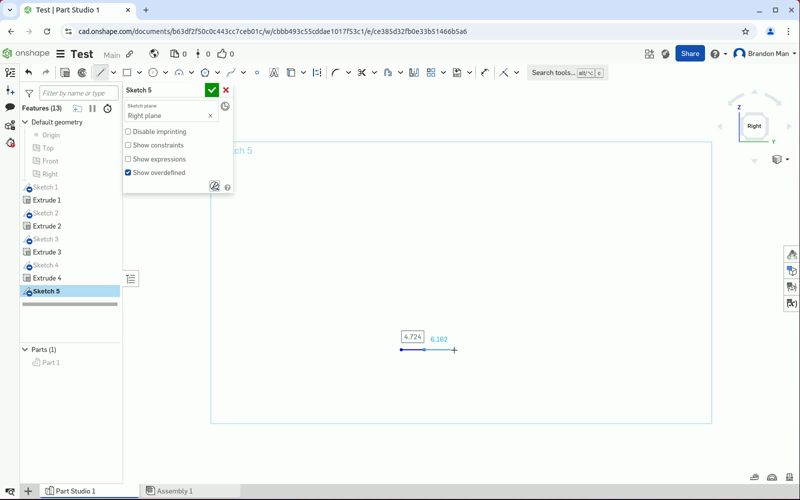
mouse_move(424, 334)
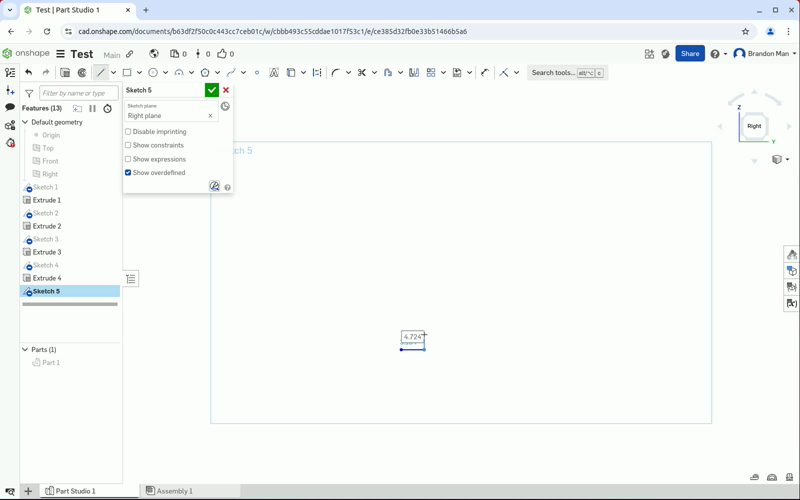
click(424, 334)
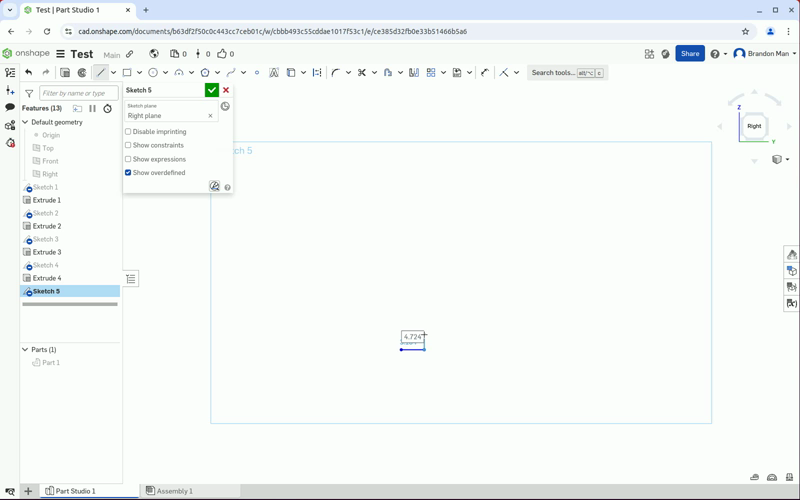
key_up(shift)
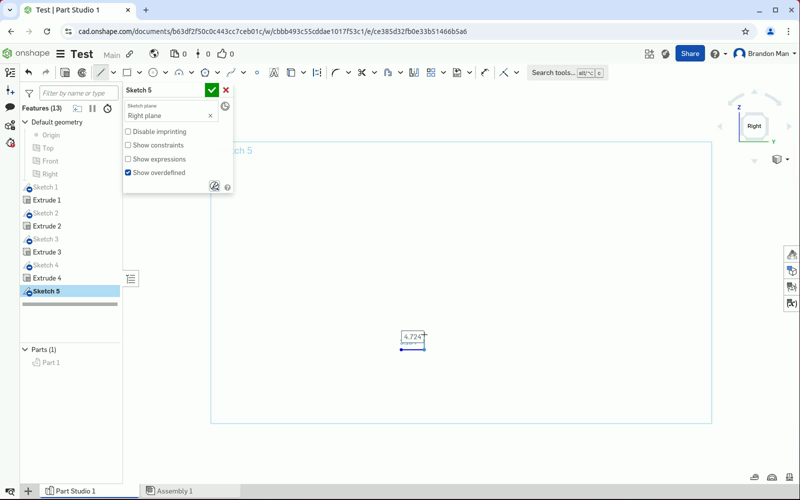
key_down(shift)
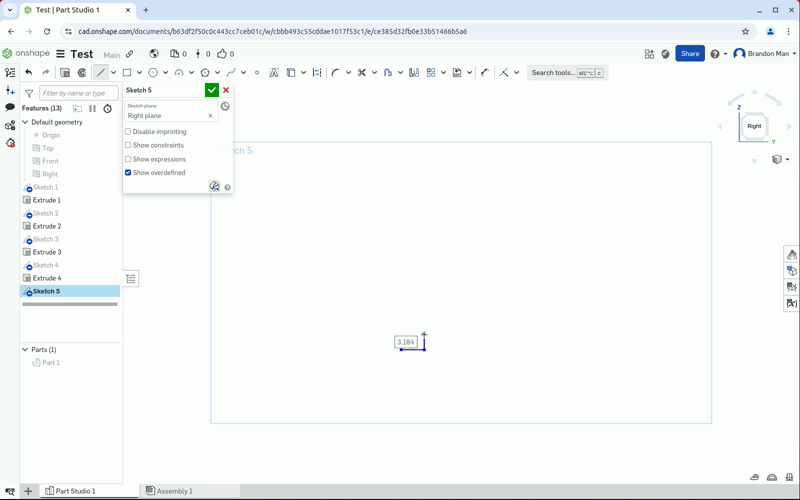
mouse_move(454, 334)
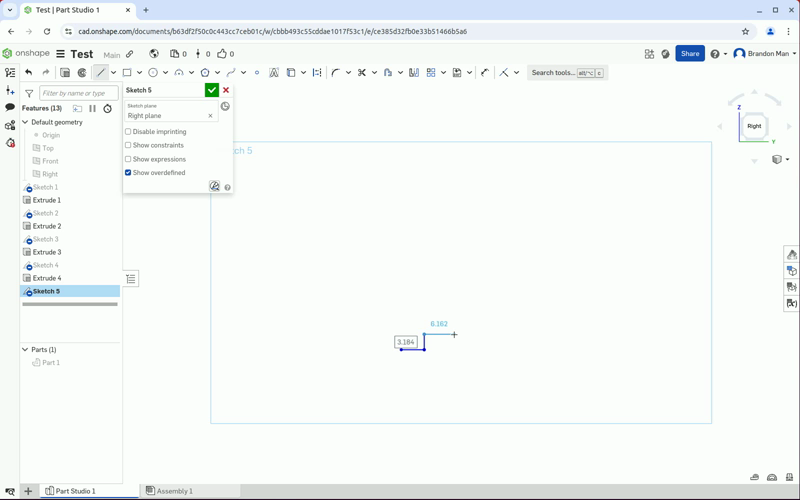
mouse_move(401, 334)
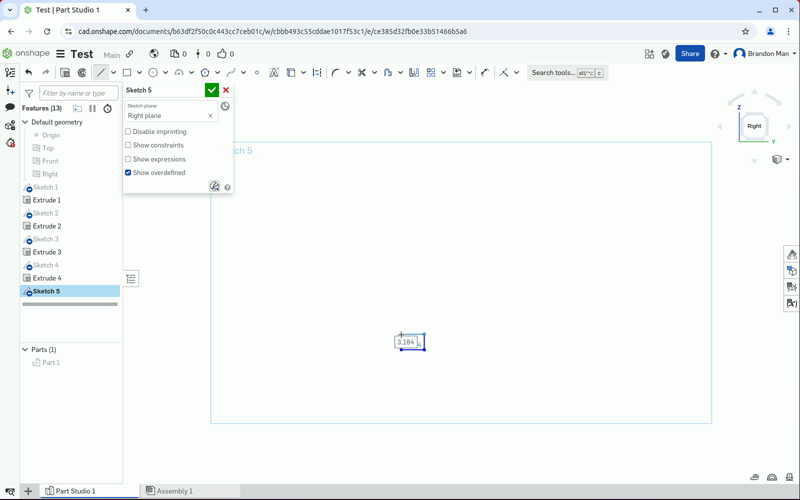
click(401, 334)
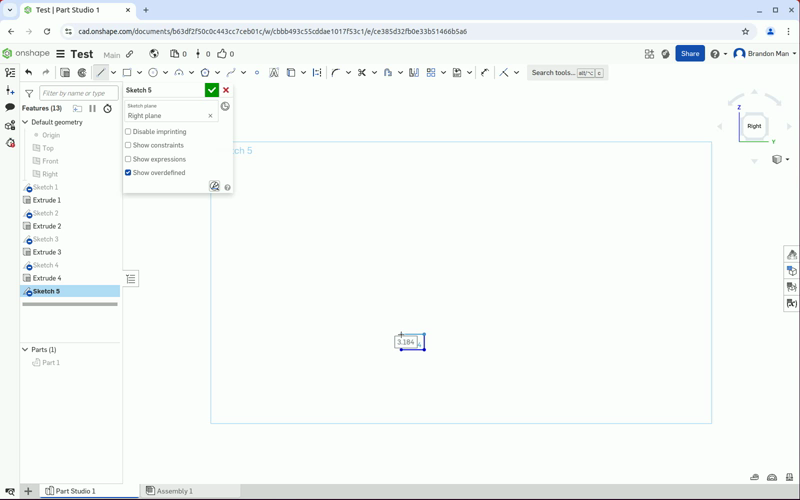
key_up(shift)
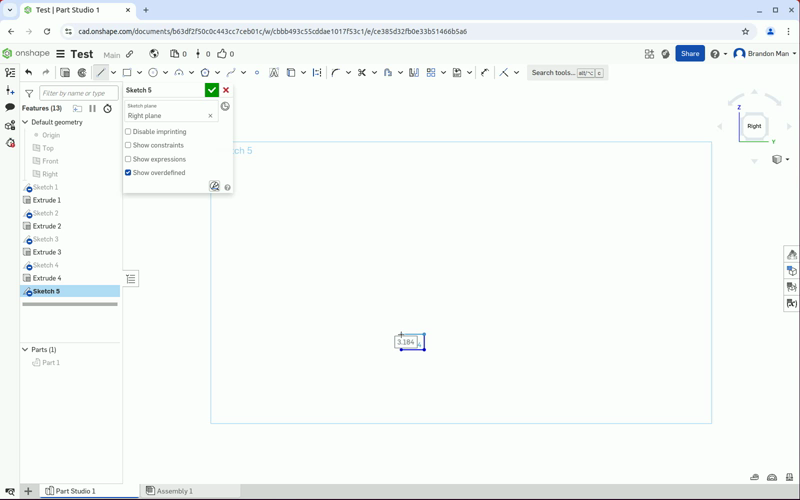
mouse_move(431, 334)
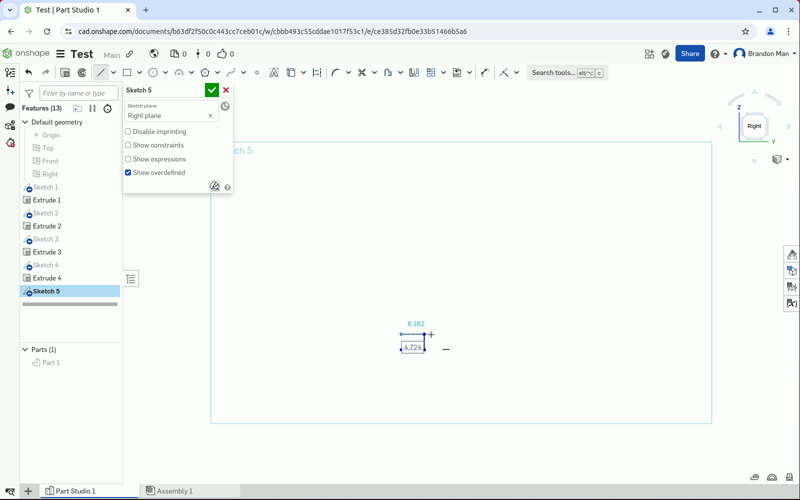
key_down(shift)
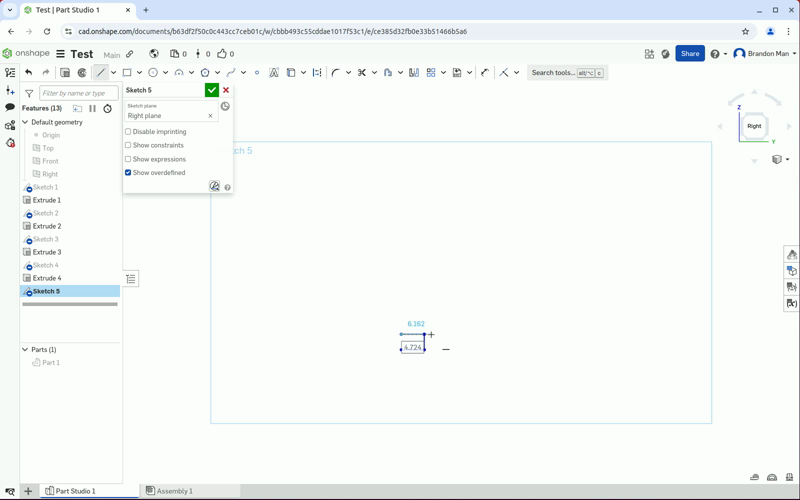
mouse_move(401, 349)
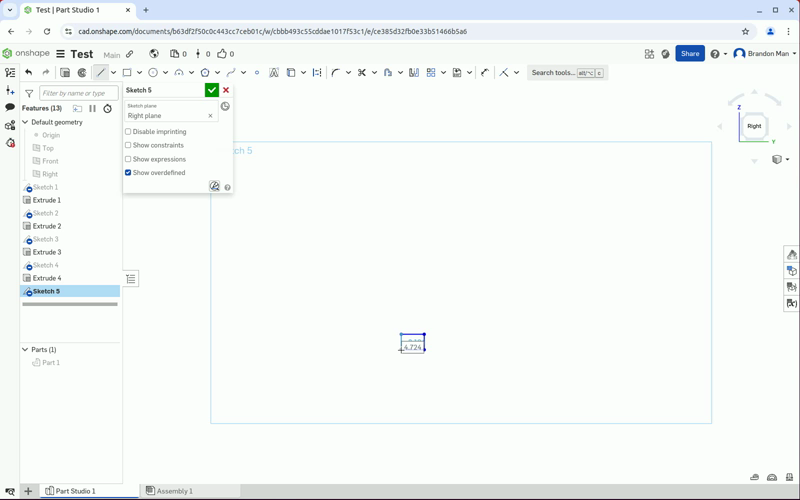
key_up(shift)
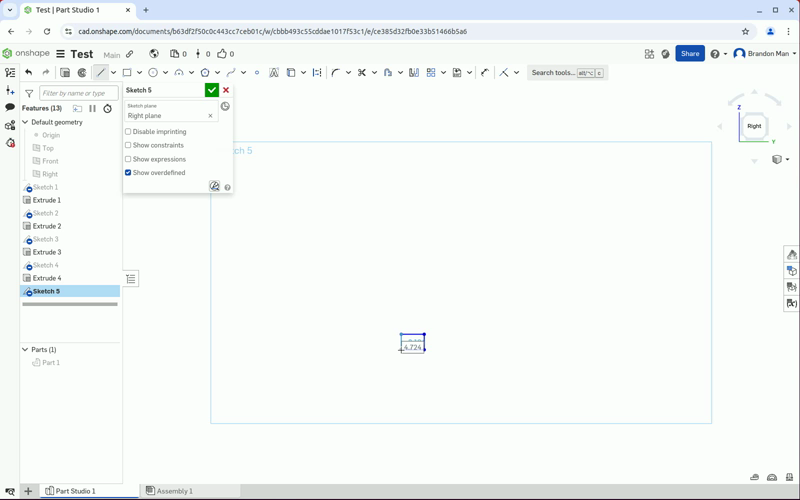
click(401, 349)
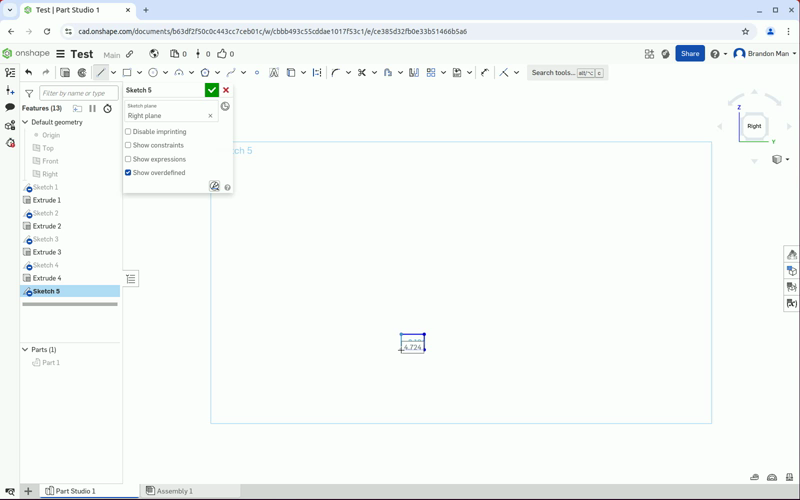
key(esc)
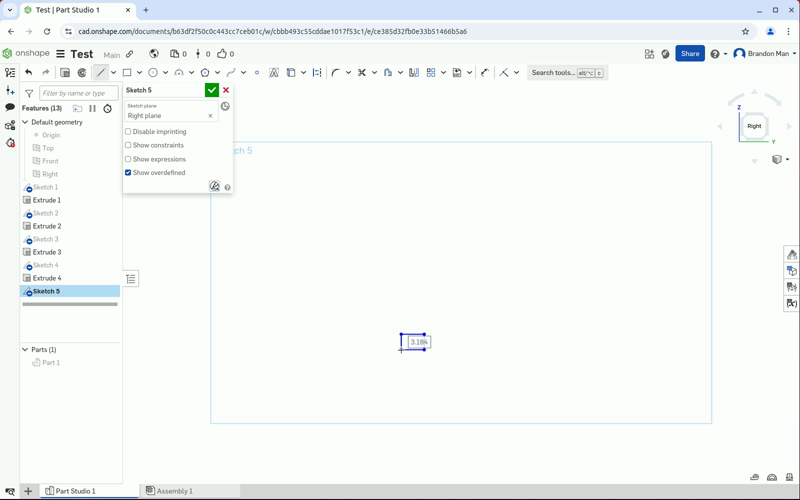
mouse_move(420, 336)
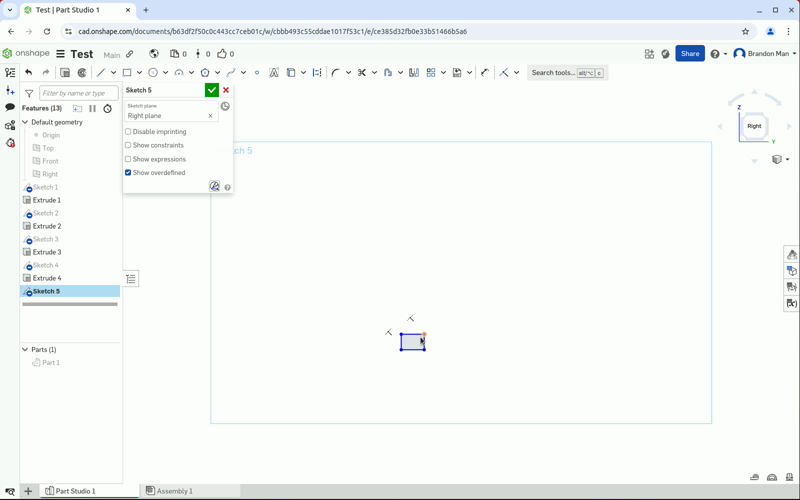
scroll(6)
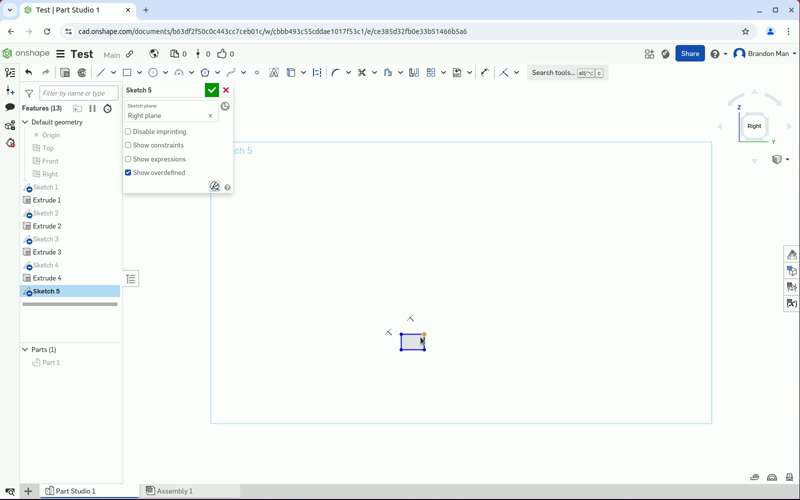
scroll(6)
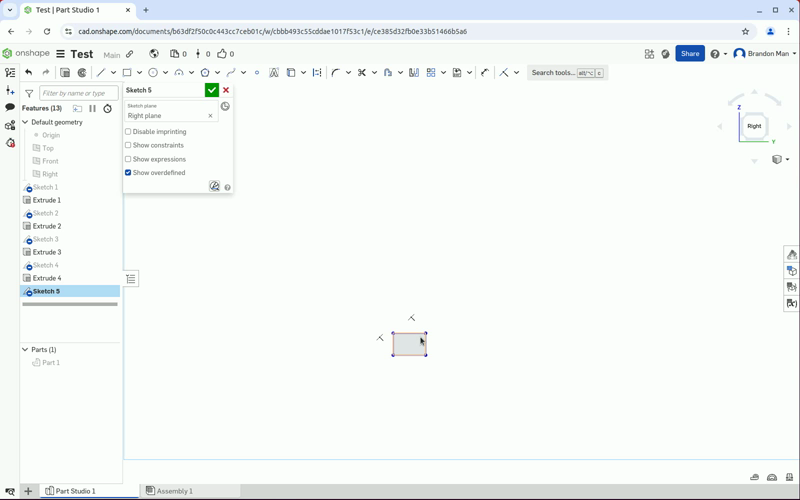
scroll(6)
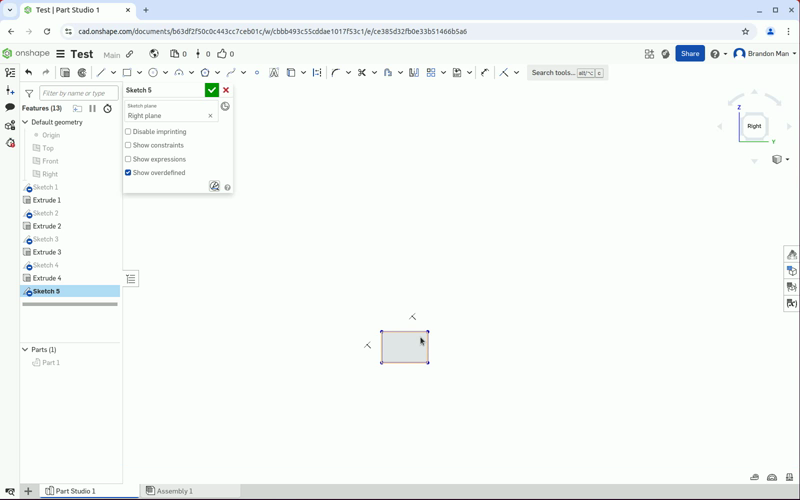
scroll(6)
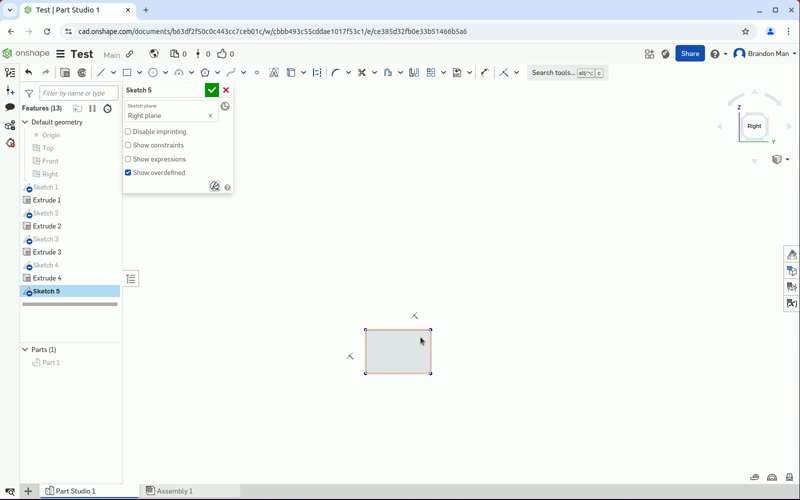
scroll(6)
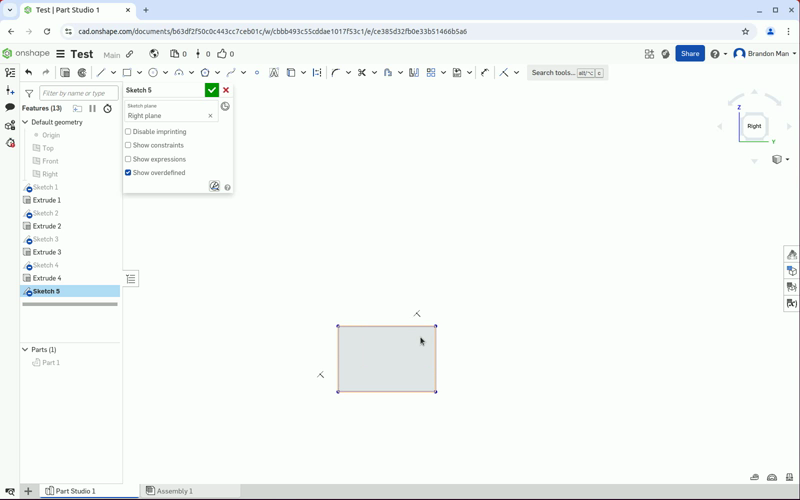
scroll(6)
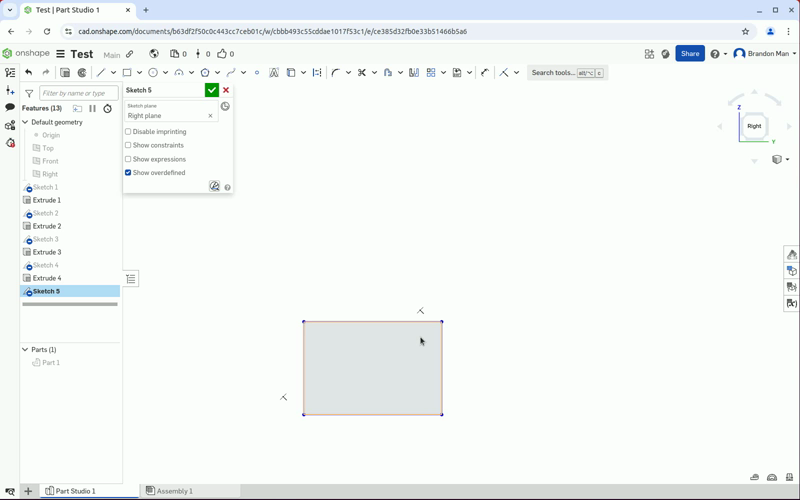
scroll(6)
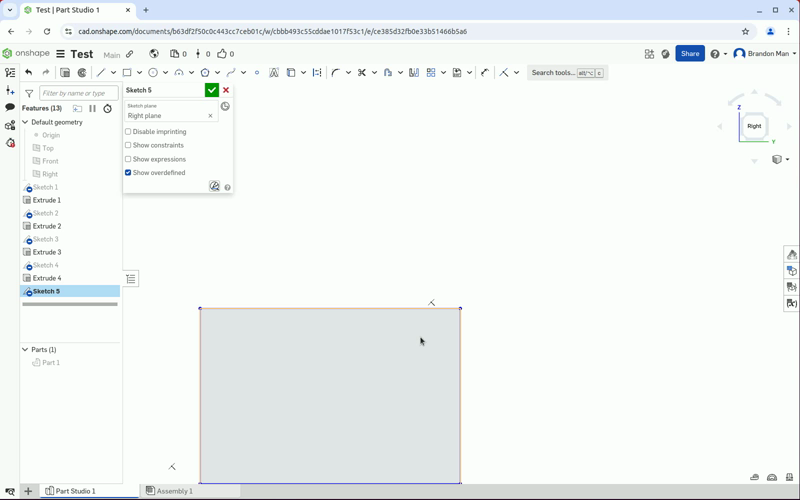
click(420, 336)
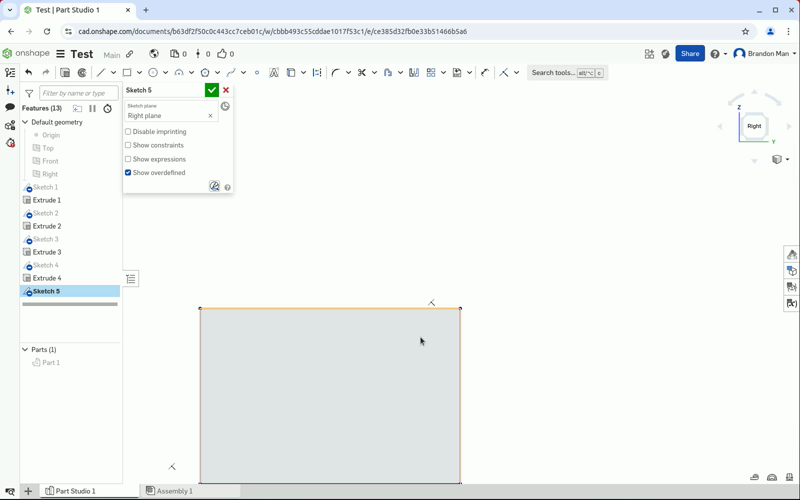
scroll(-6)
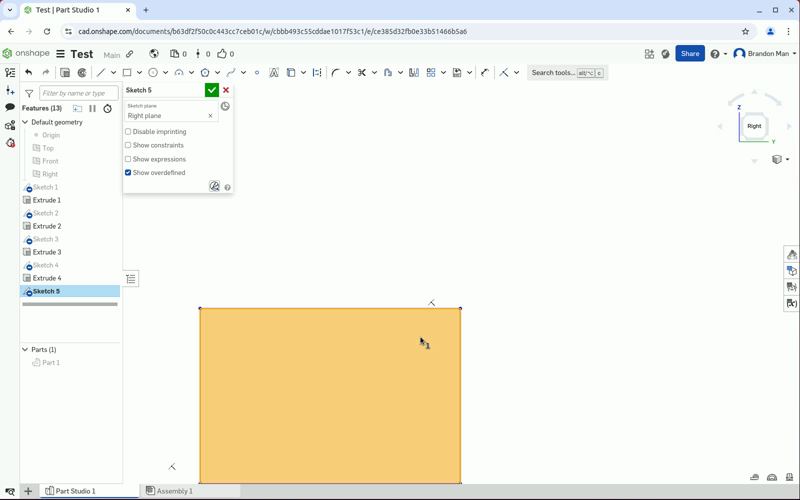
scroll(-6)
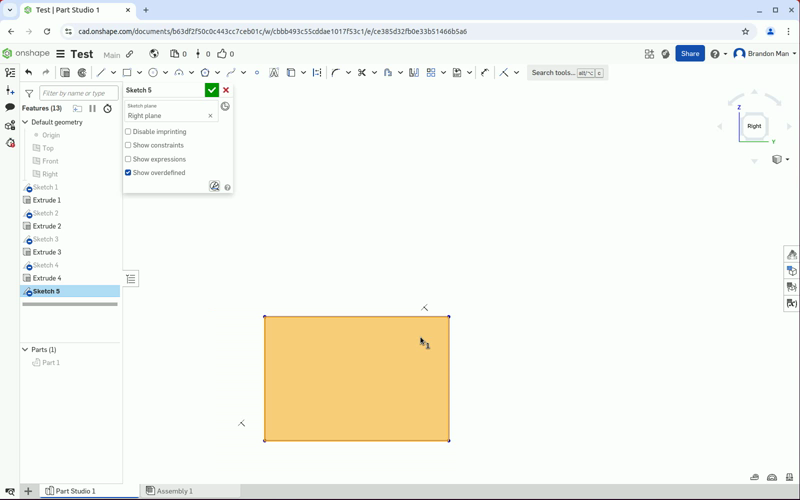
scroll(-6)
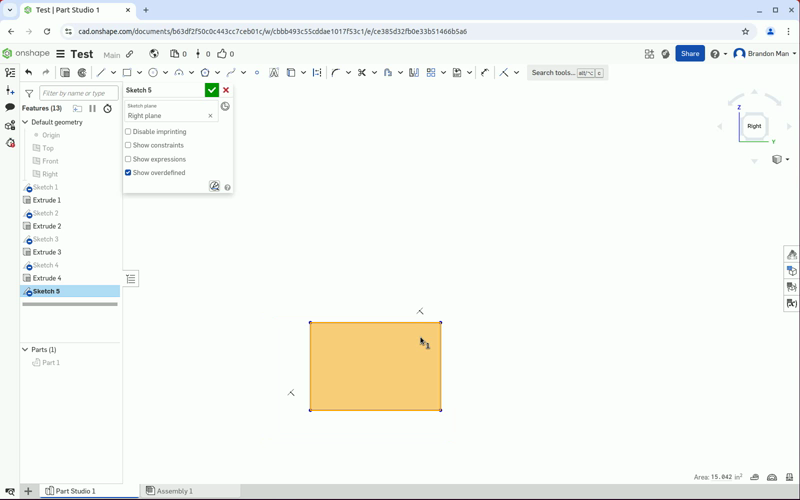
scroll(-6)
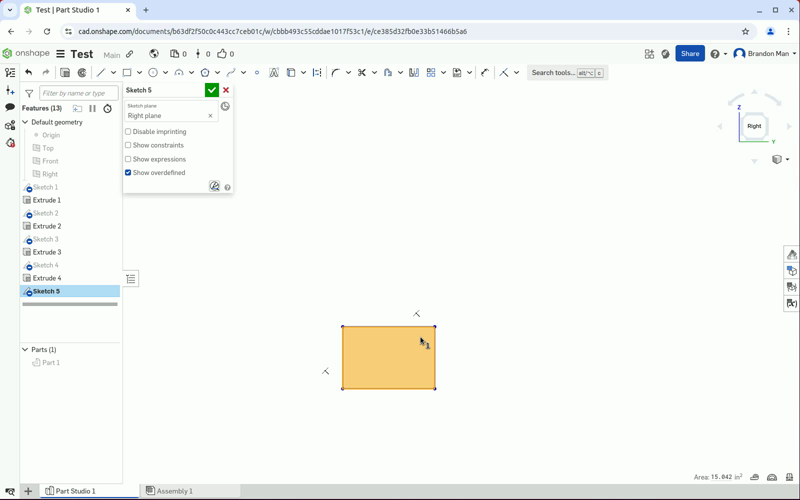
scroll(-6)
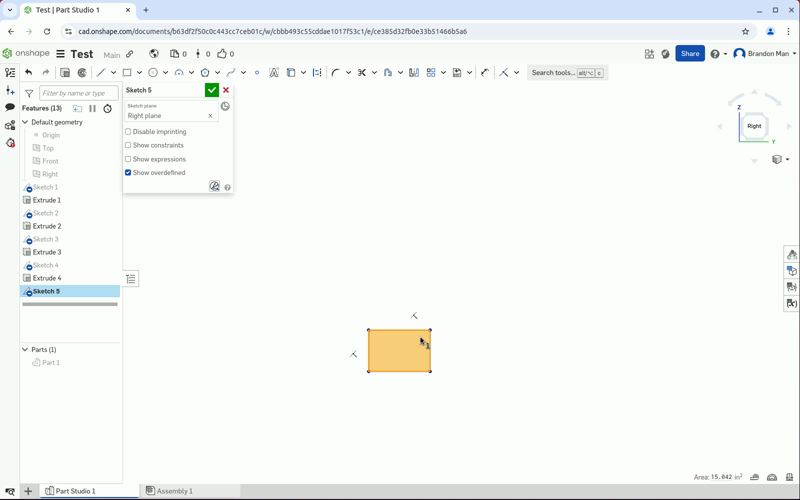
scroll(-6)
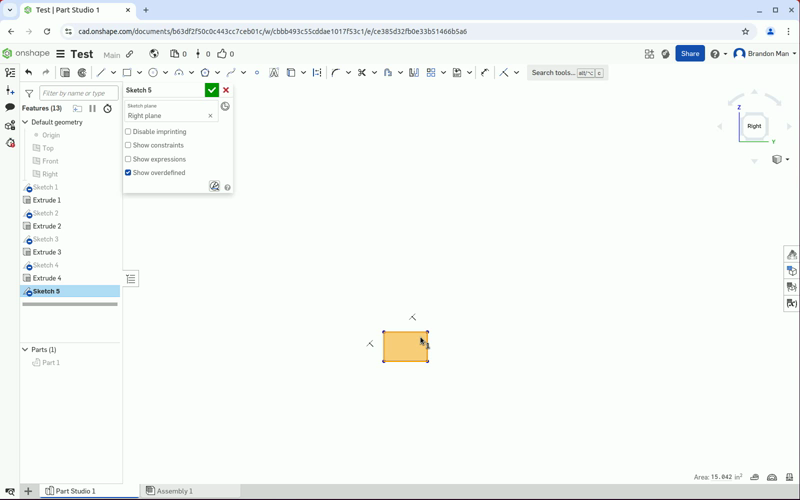
scroll(-6)
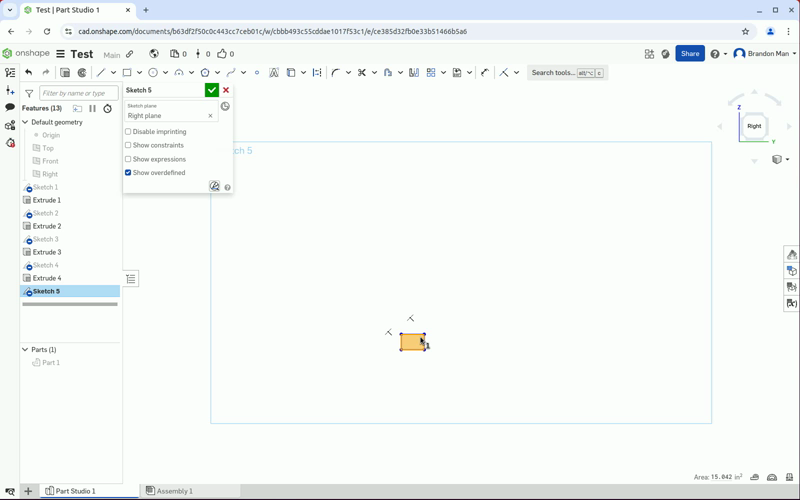
mouse_move(73, 352)
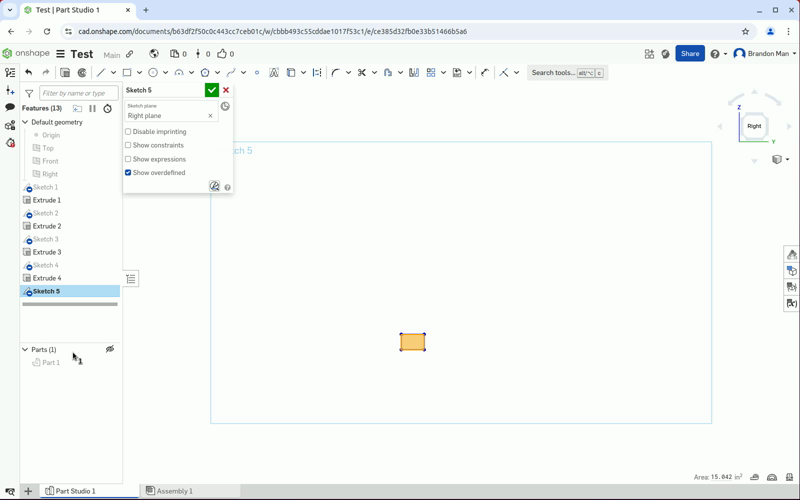
key(shift+y)
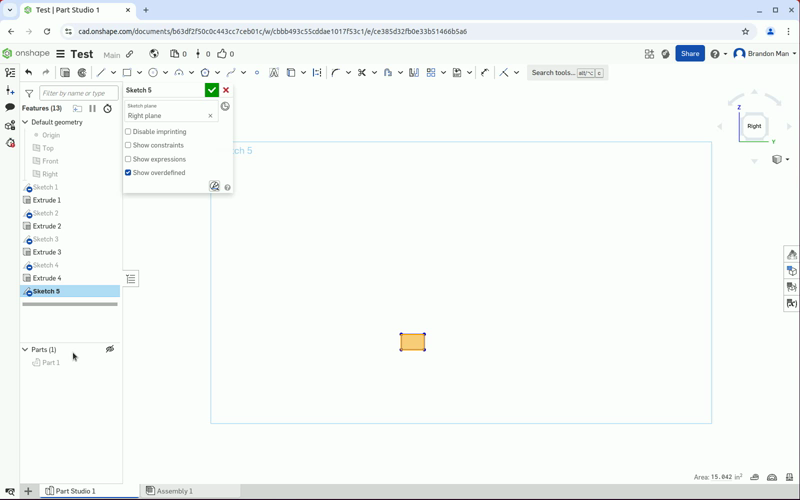
key(shift+e)
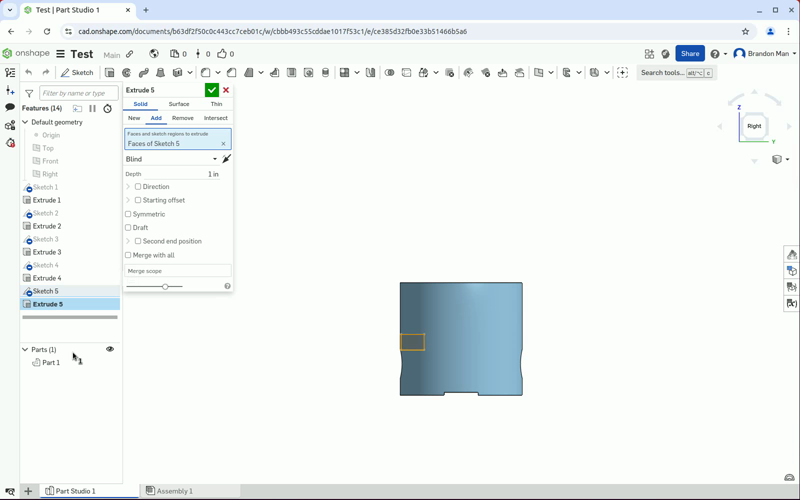
mouse_move(143, 106)
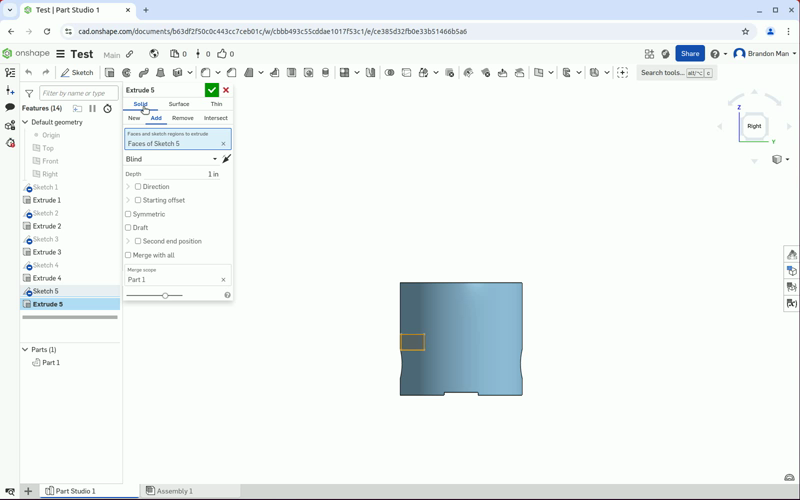
click(143, 106)
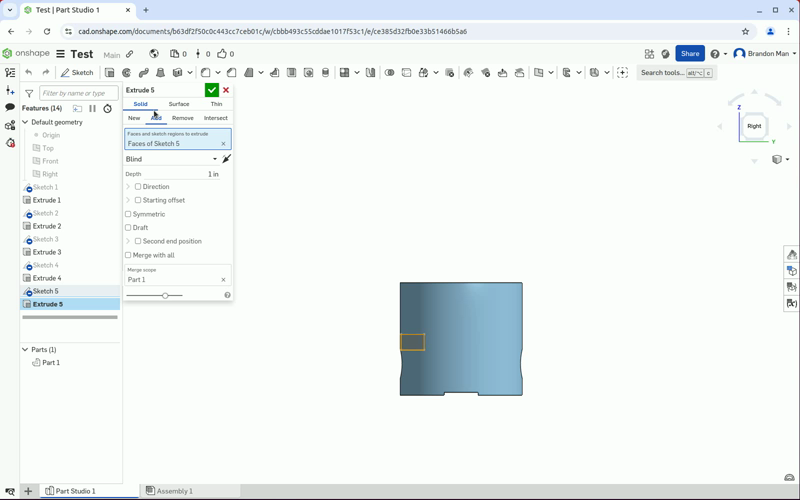
mouse_move(186, 120)
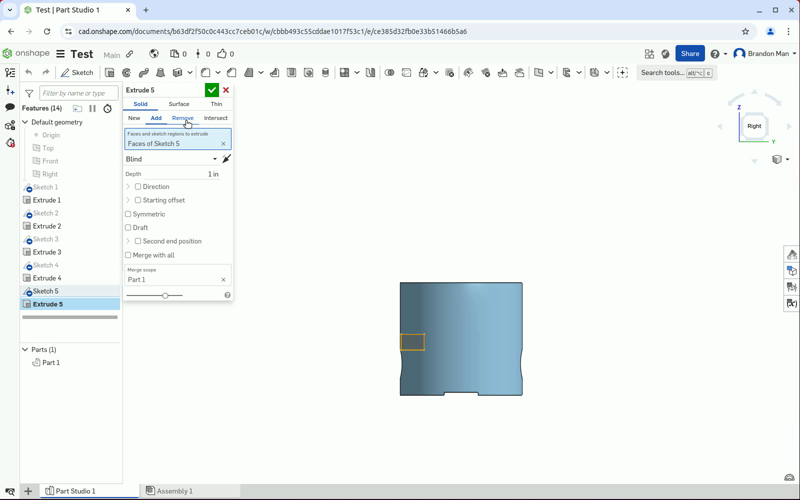
click(186, 120)
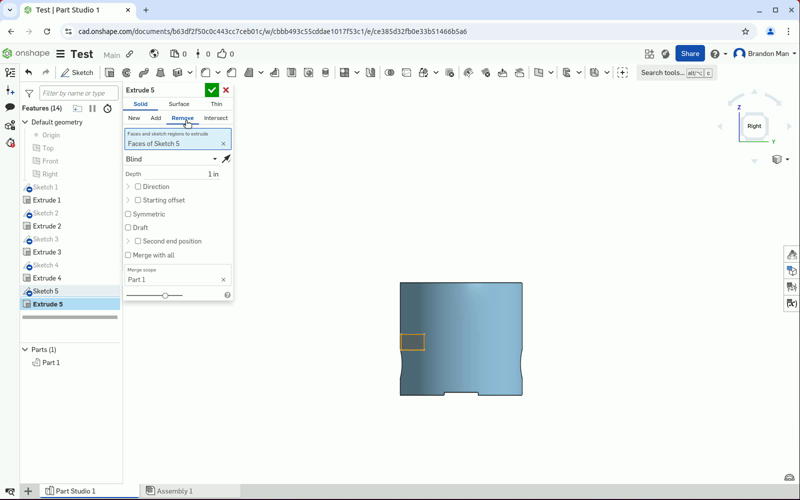
key(tab, 4)
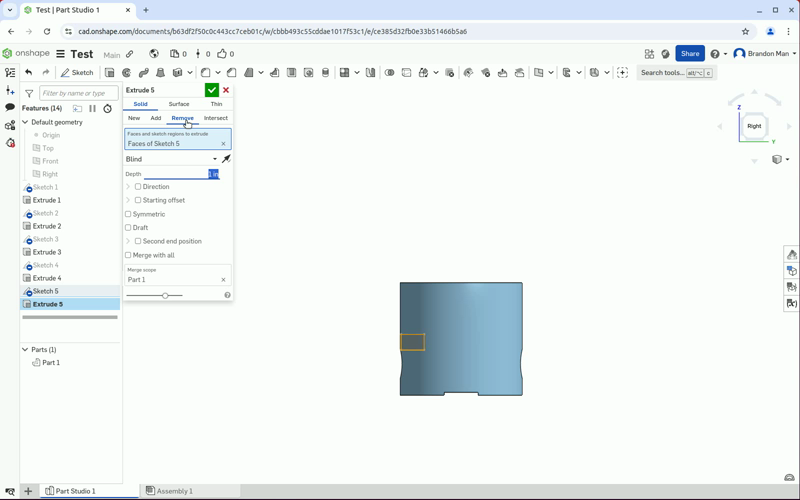
text(48.142)
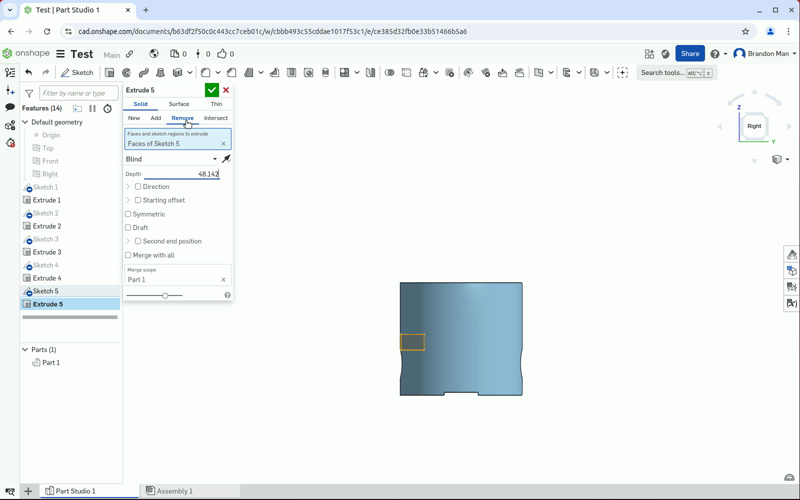
key(tab, 3)
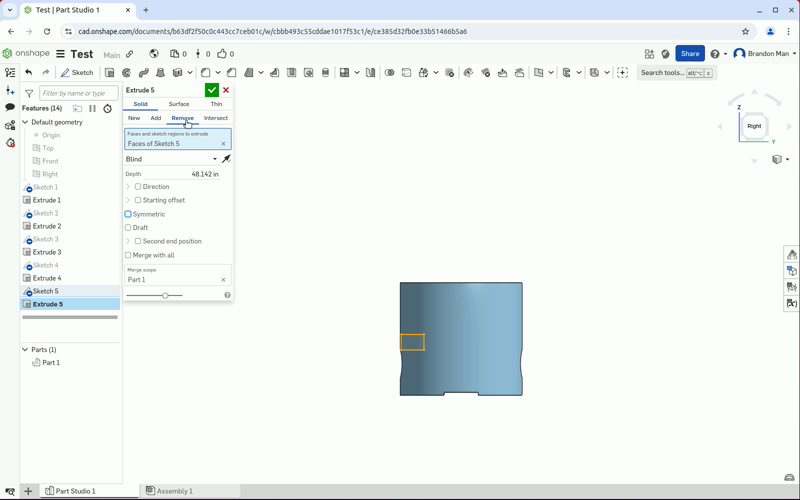
key(space)
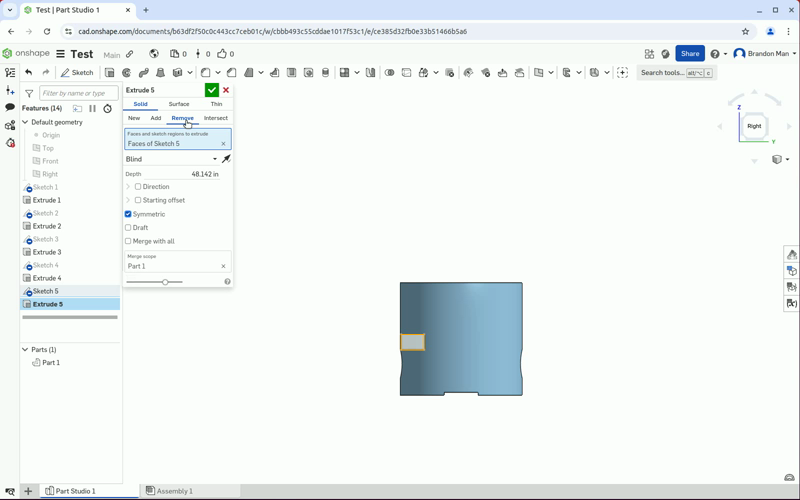
key(tab, 2)
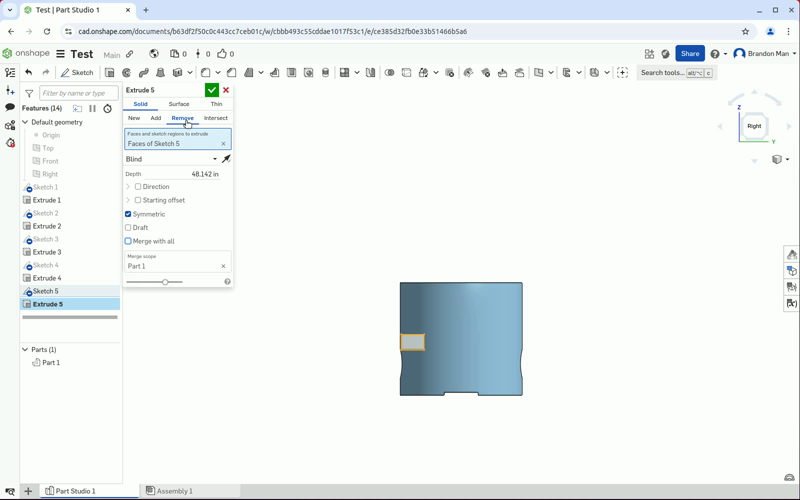
key(space)
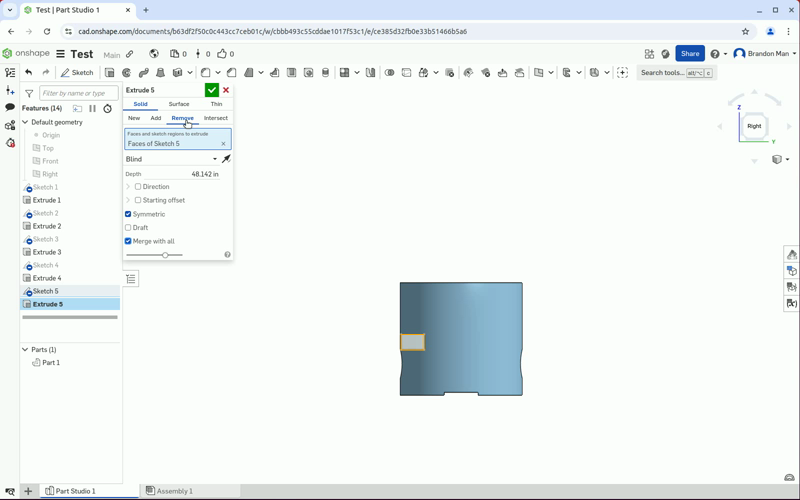
key(enter)
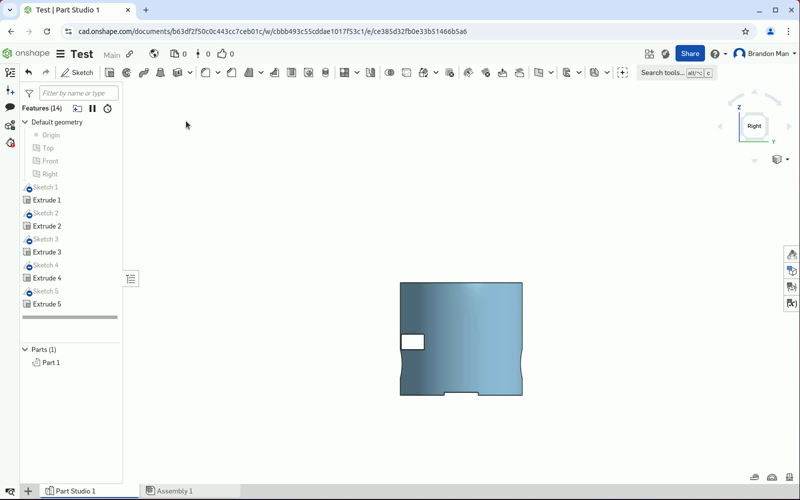
key(shift+h)
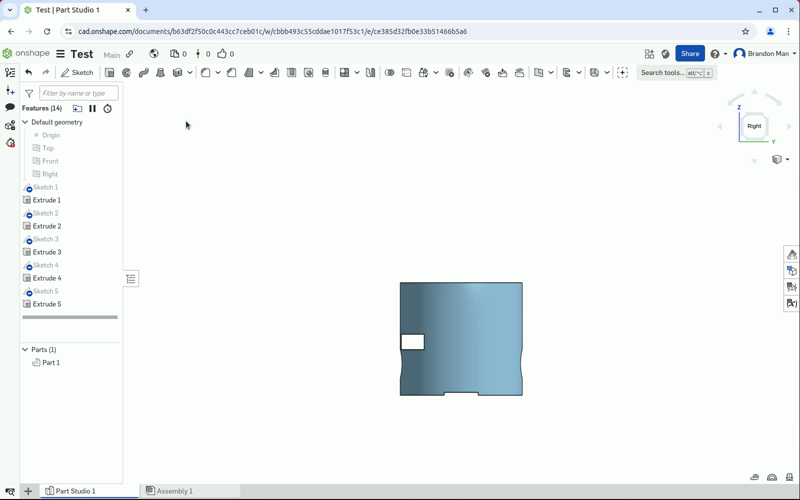
key(shift+h)
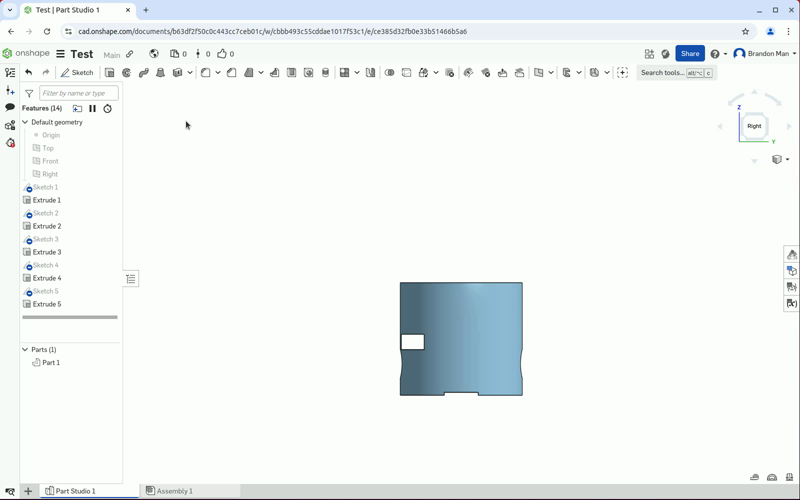
mouse_move(73, 189)
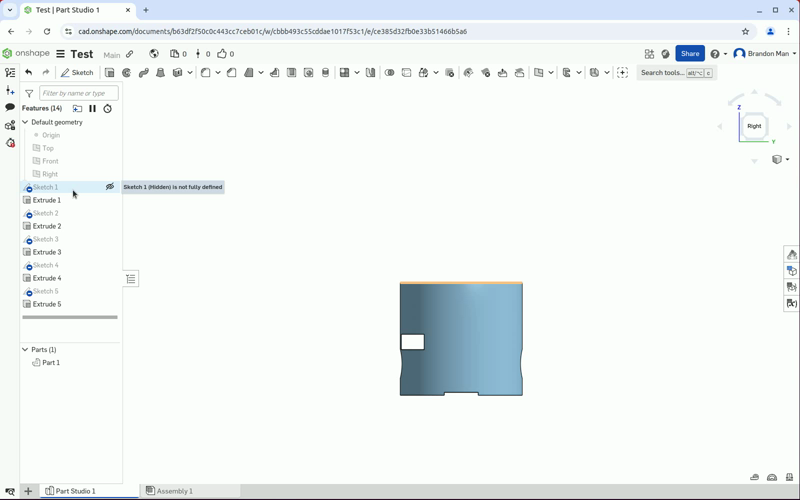
click(73, 189)
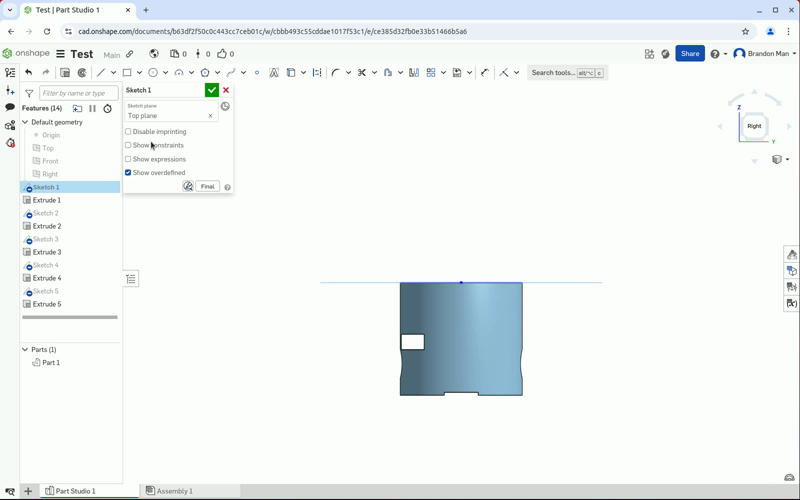
mouse_move(229, 92)
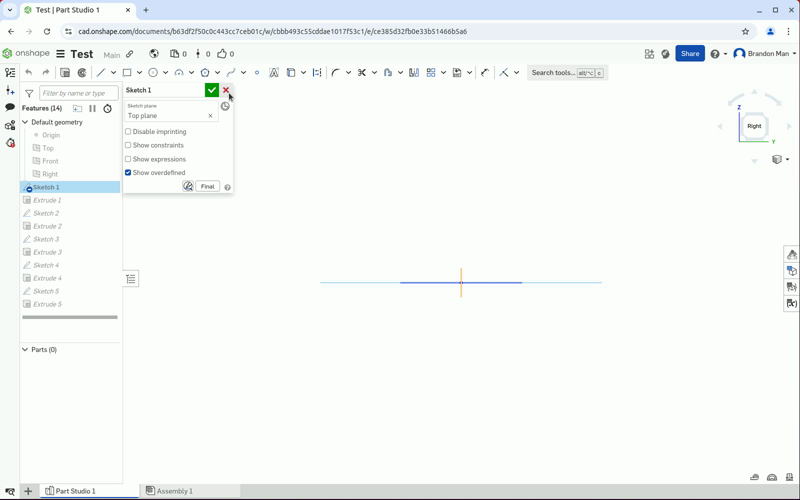
click(229, 92)
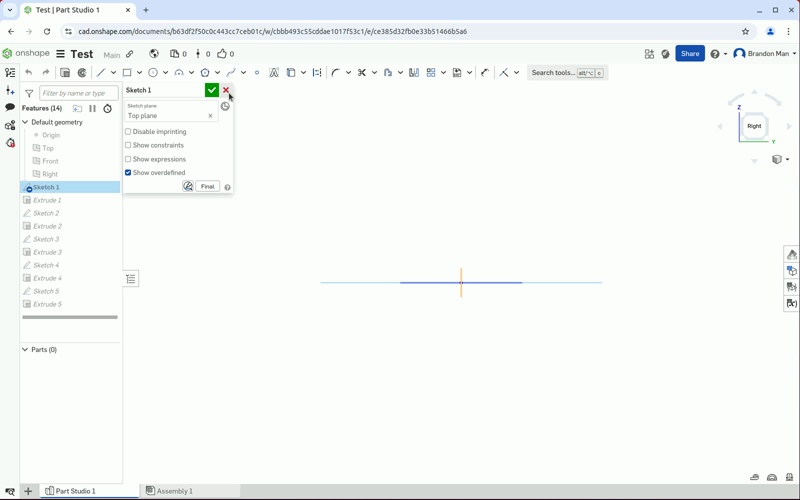
key(shift+s)
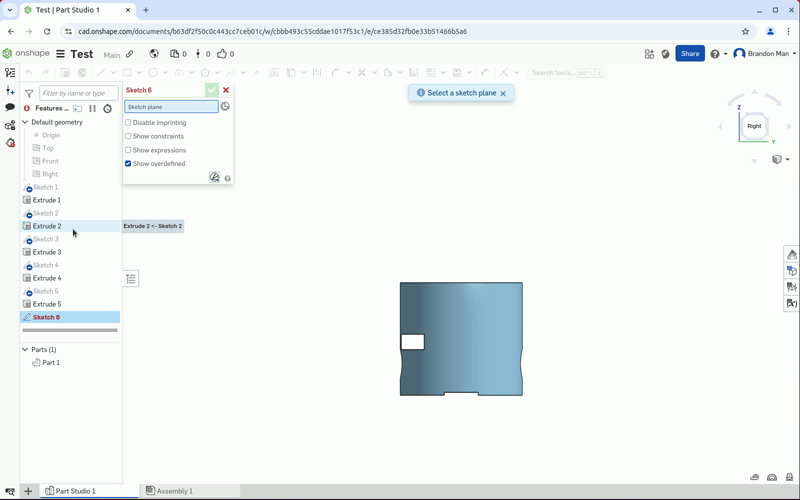
scroll(3)
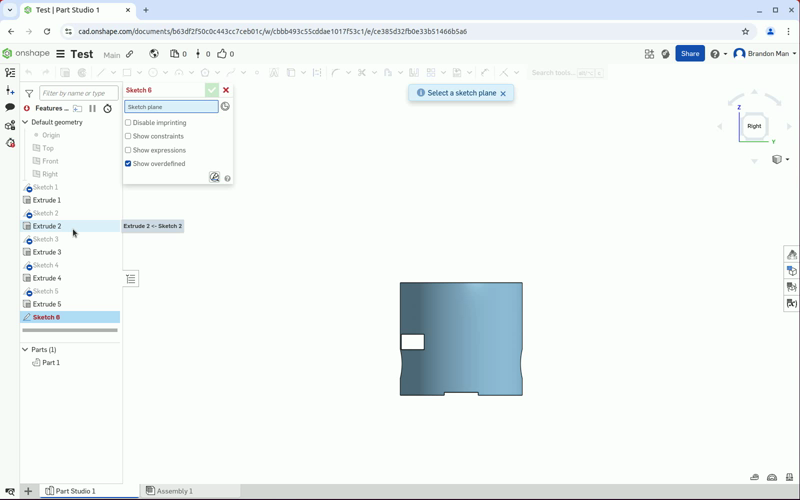
mouse_move(73, 176)
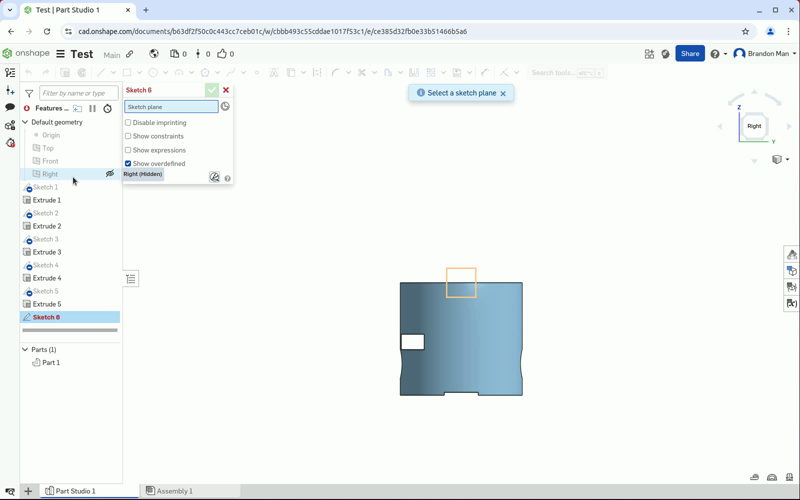
click(73, 176)
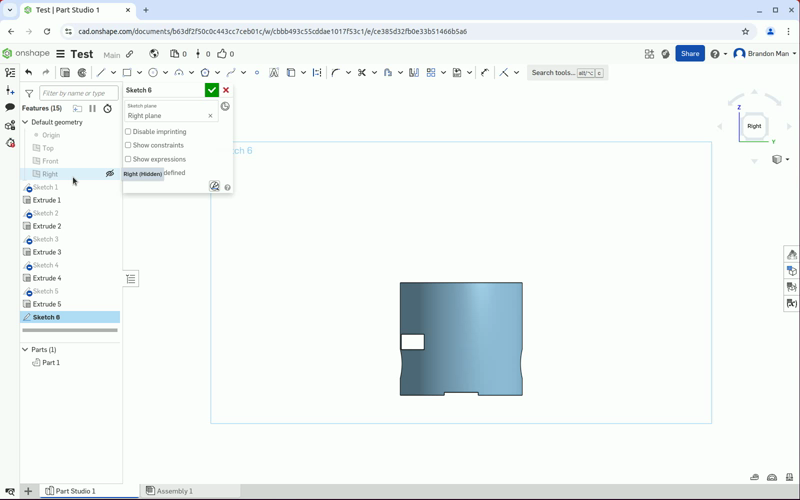
mouse_move(73, 352)
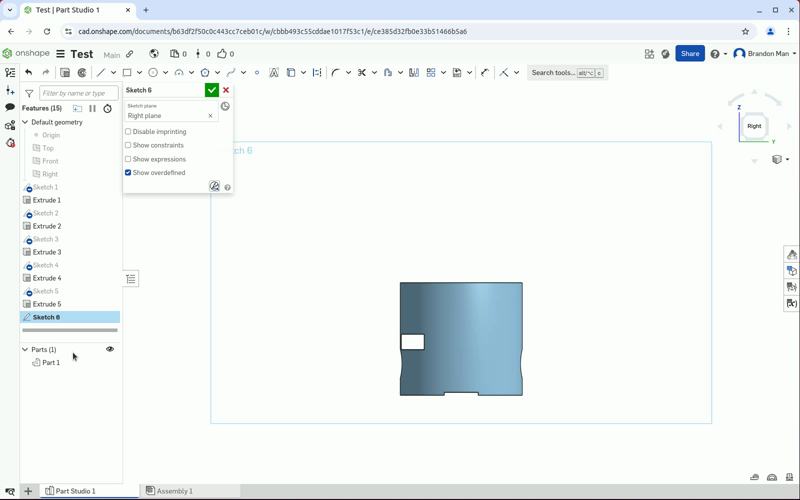
key(y)
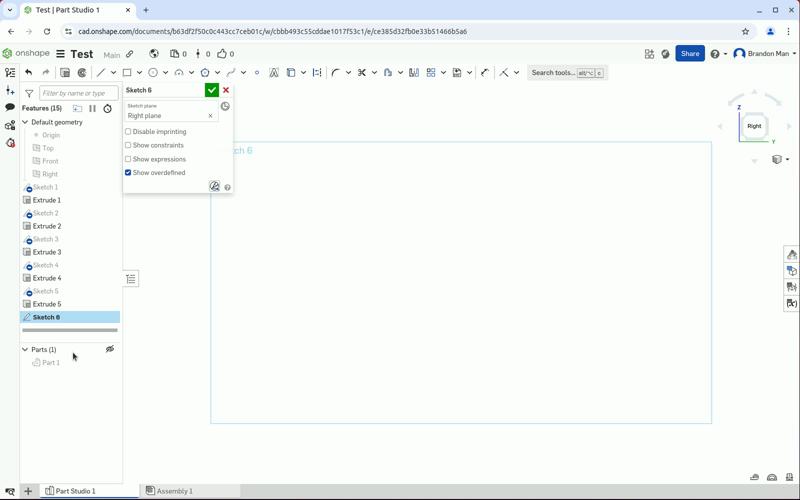
key(l)
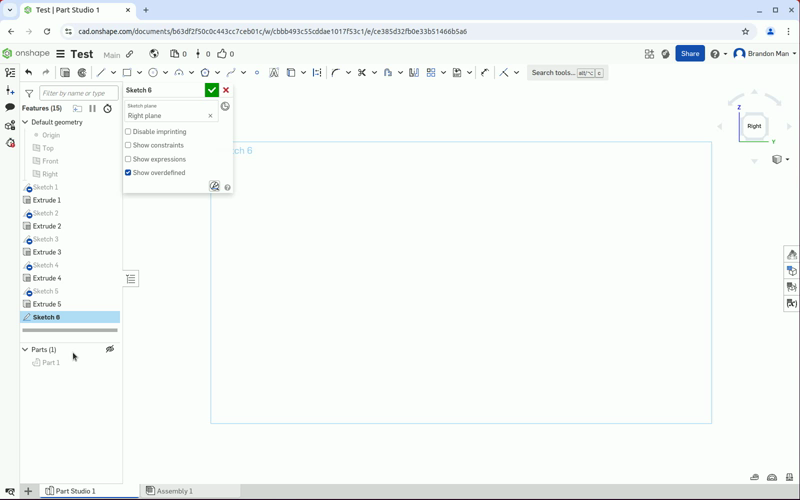
key_down(shift)
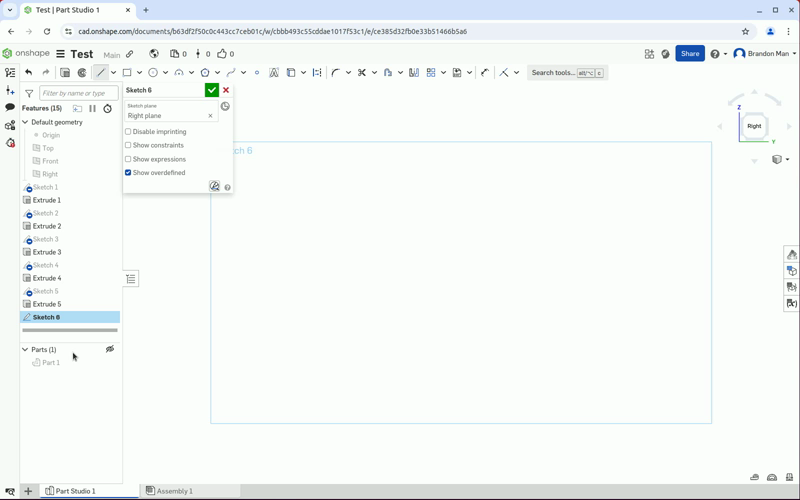
mouse_move(401, 378)
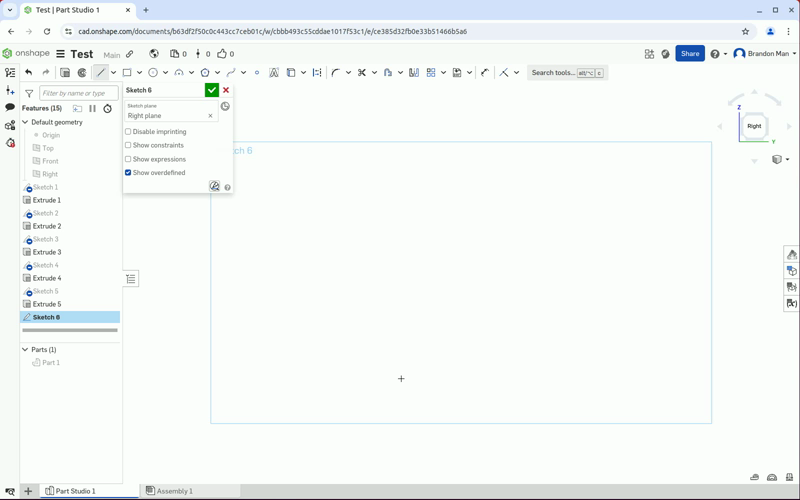
click(401, 378)
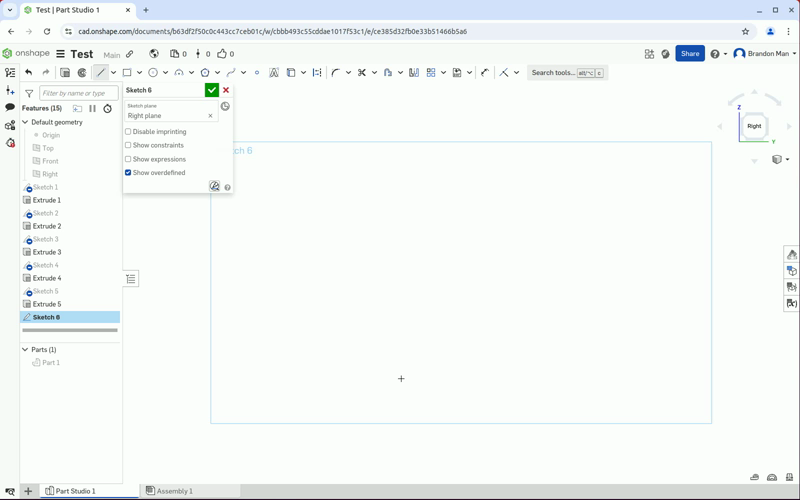
key_up(shift)
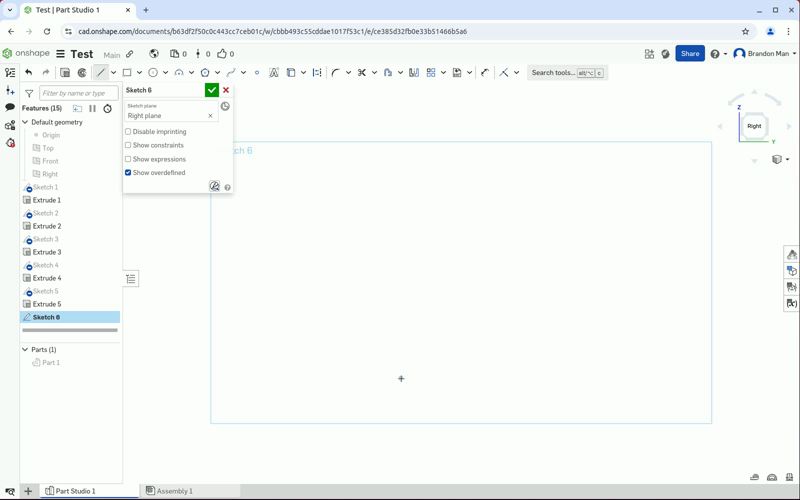
key_down(shift)
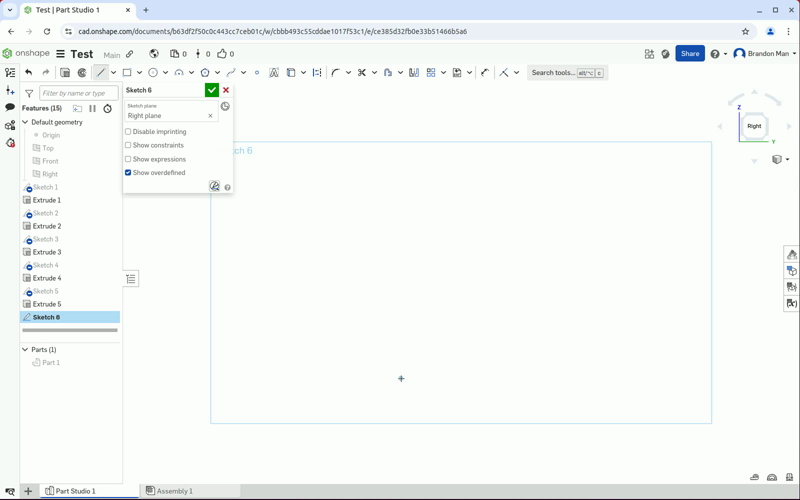
mouse_move(431, 378)
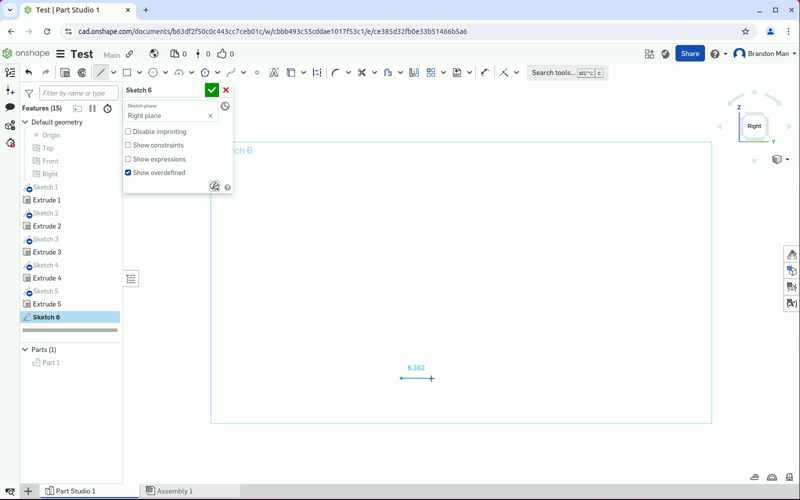
mouse_move(424, 378)
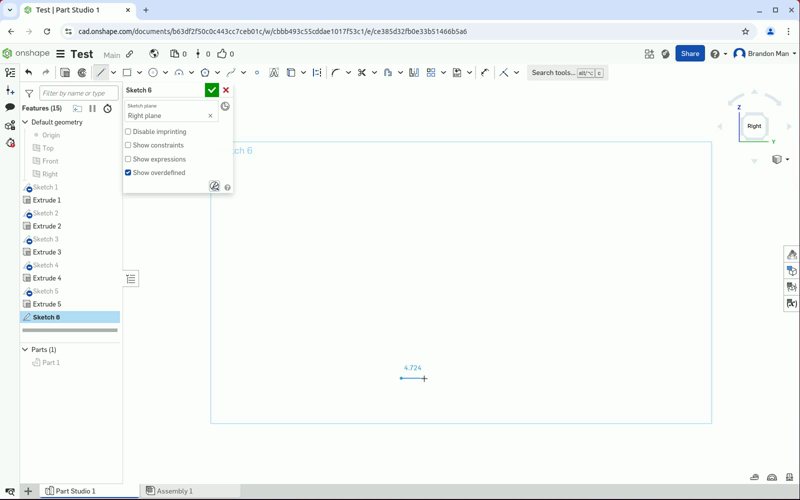
click(424, 378)
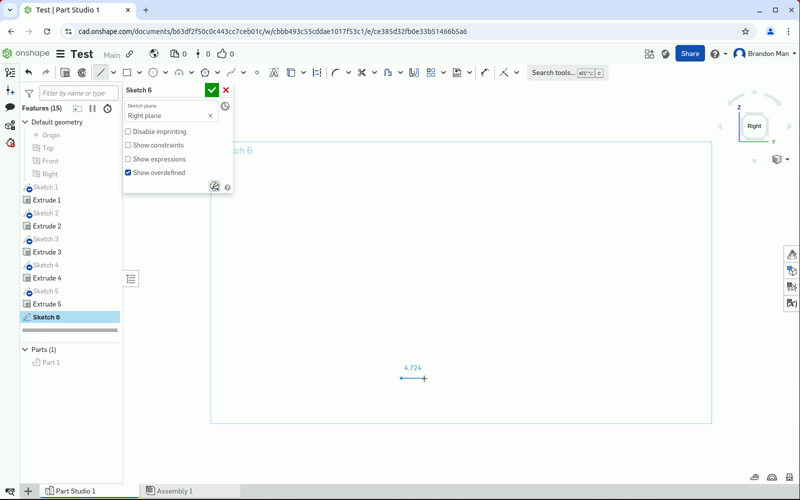
key_up(shift)
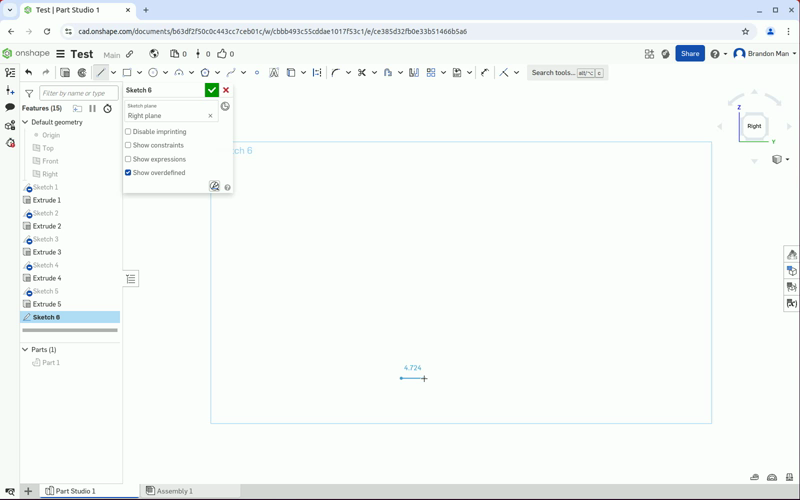
key_down(shift)
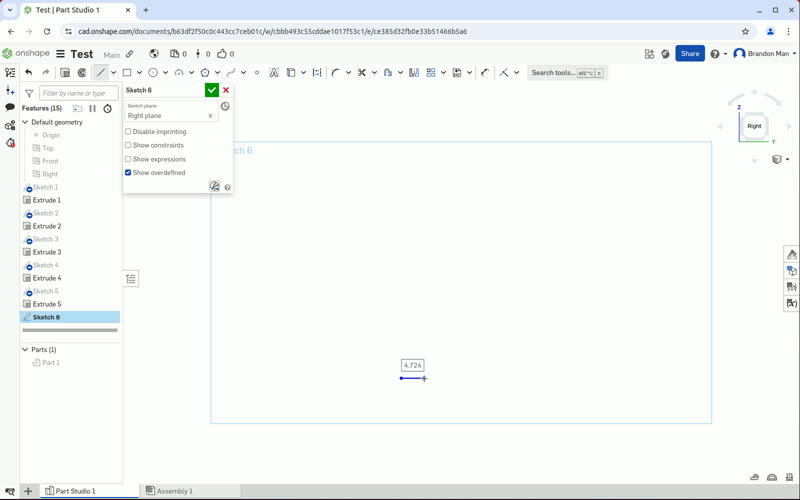
mouse_move(454, 378)
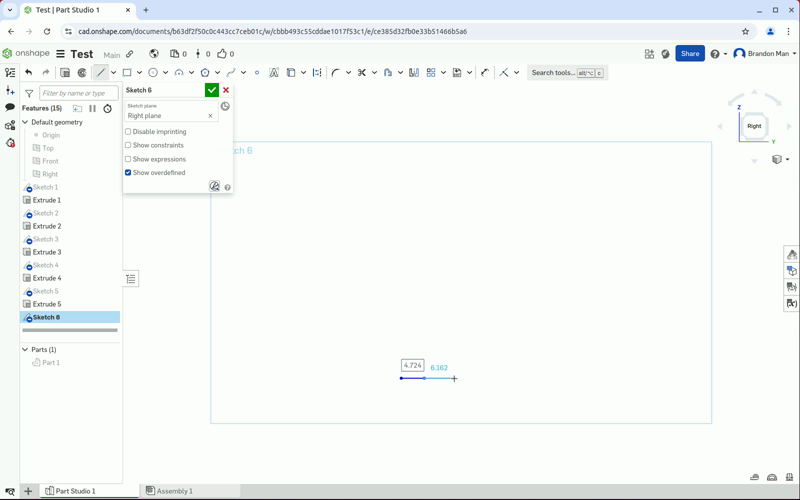
mouse_move(424, 348)
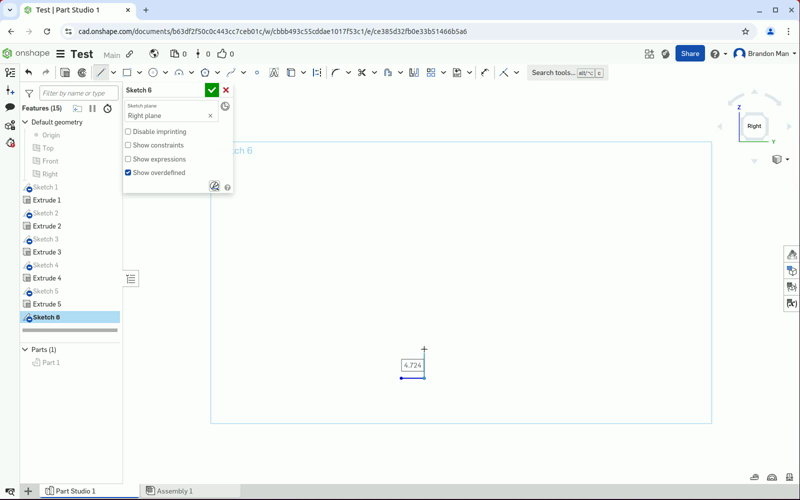
click(424, 348)
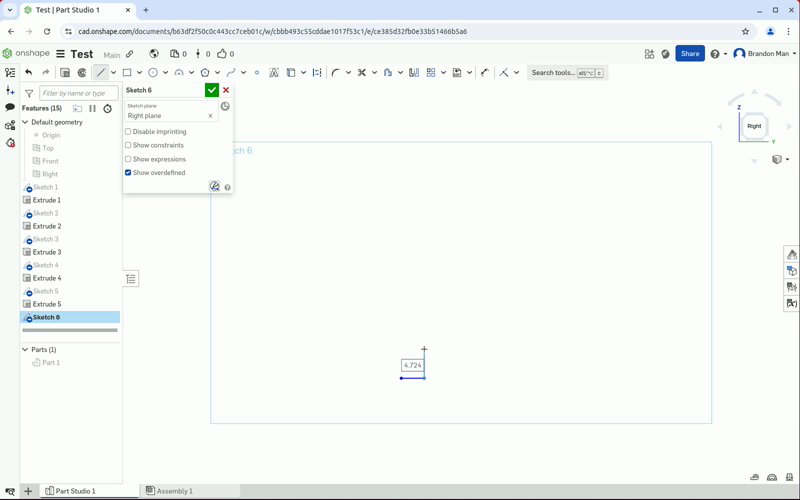
key_up(shift)
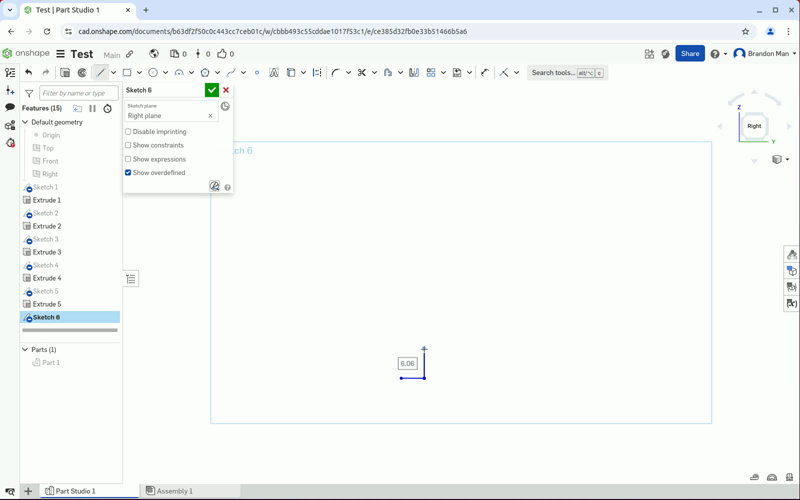
key_down(shift)
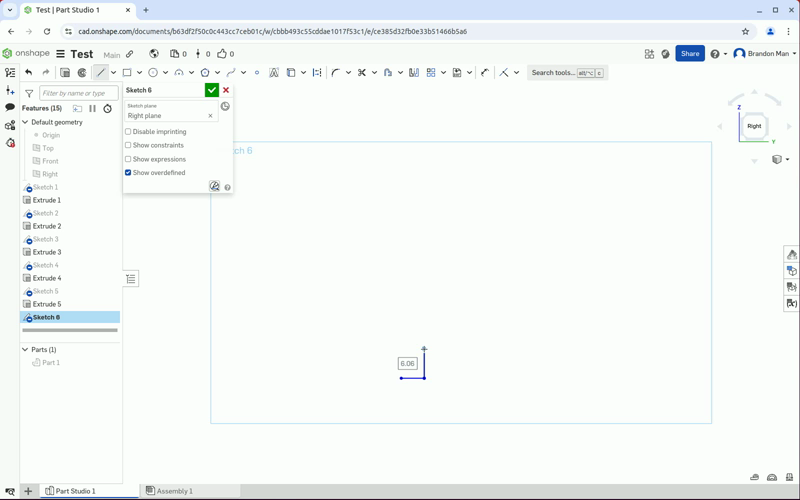
mouse_move(454, 348)
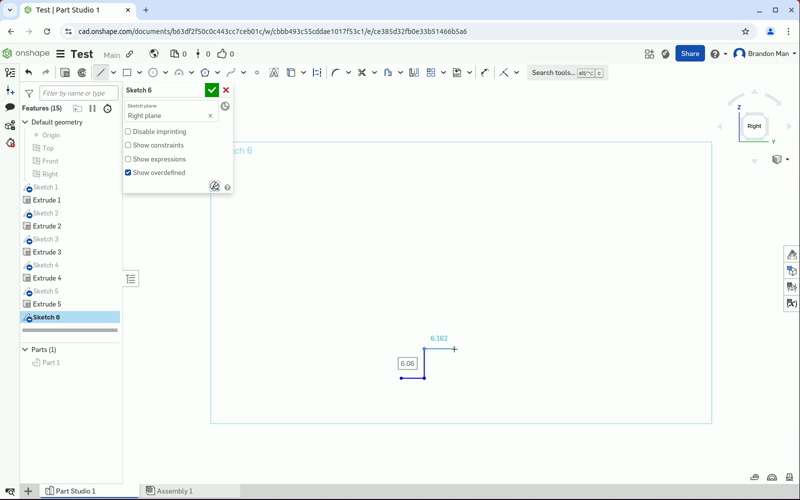
mouse_move(401, 348)
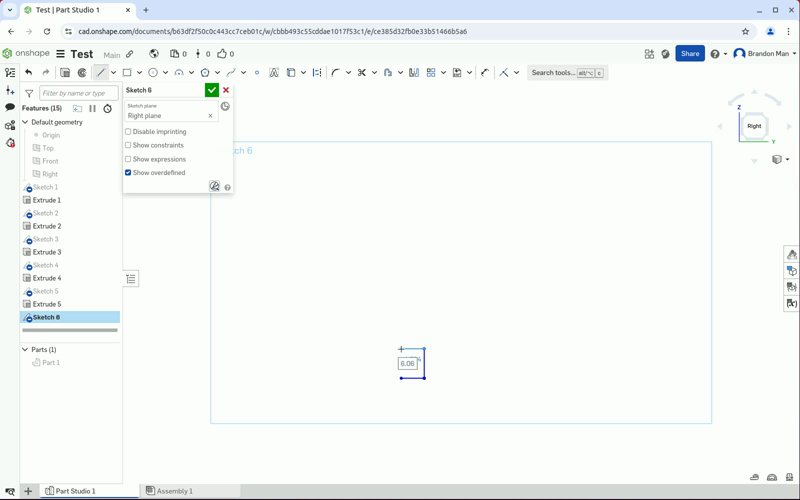
click(401, 348)
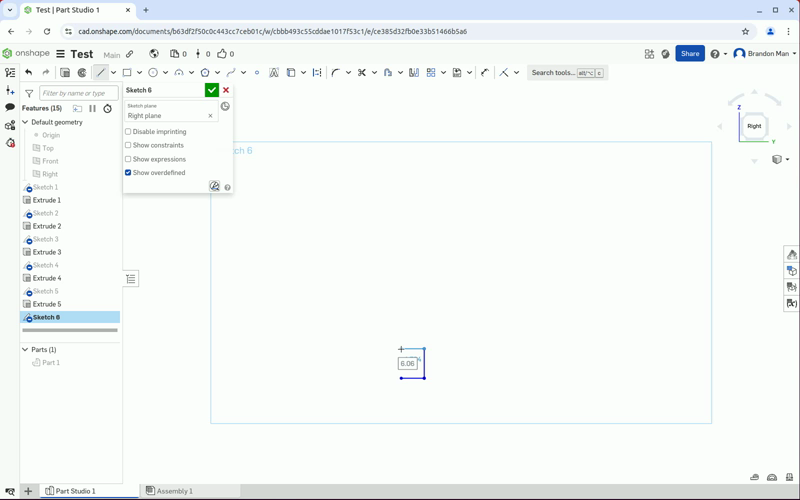
key_up(shift)
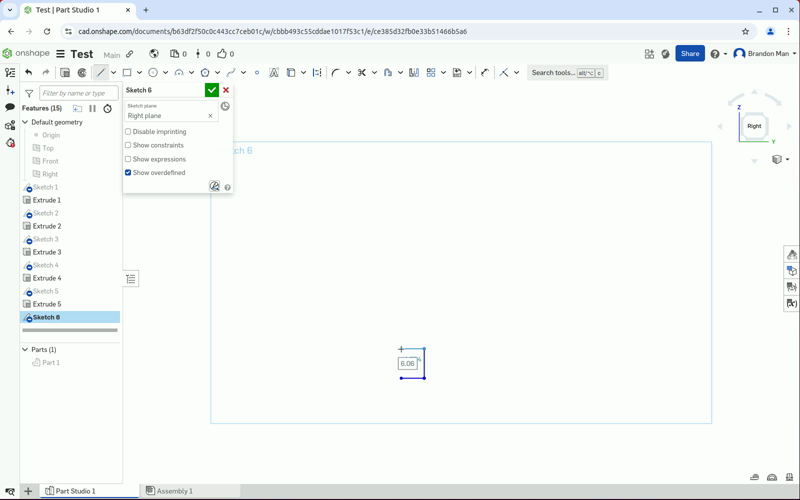
mouse_move(431, 348)
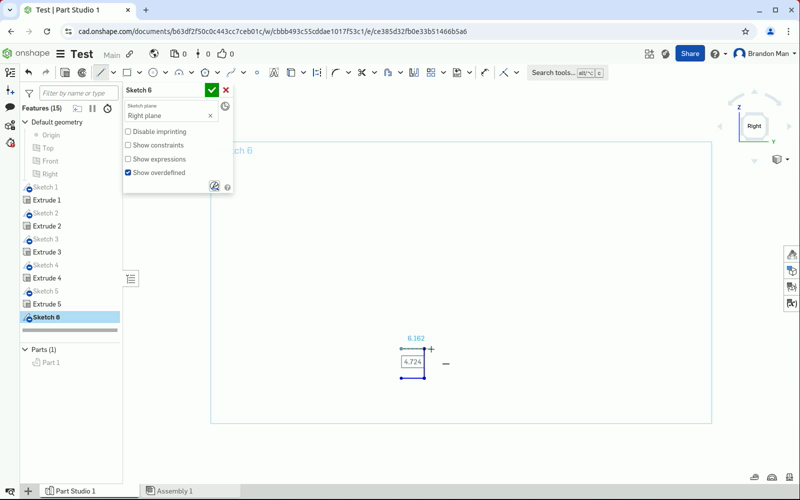
key_down(shift)
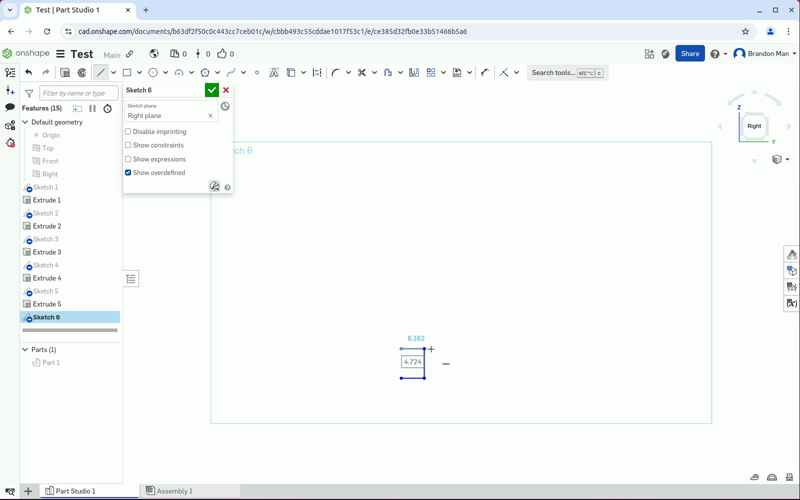
mouse_move(401, 378)
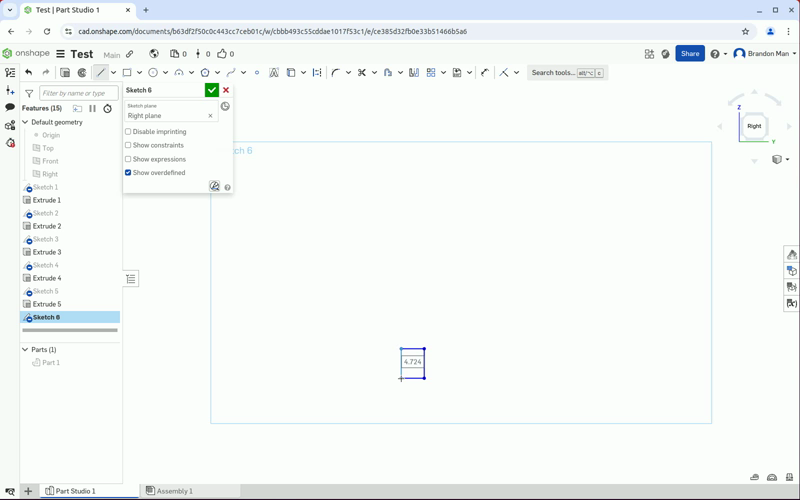
key_up(shift)
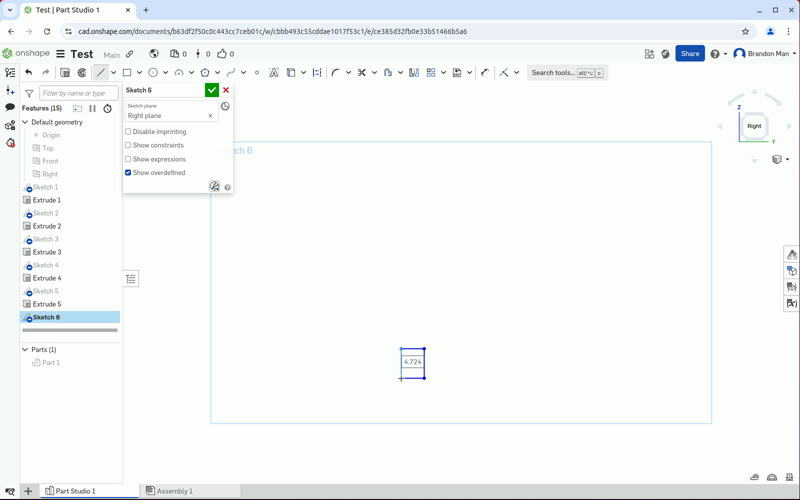
click(401, 378)
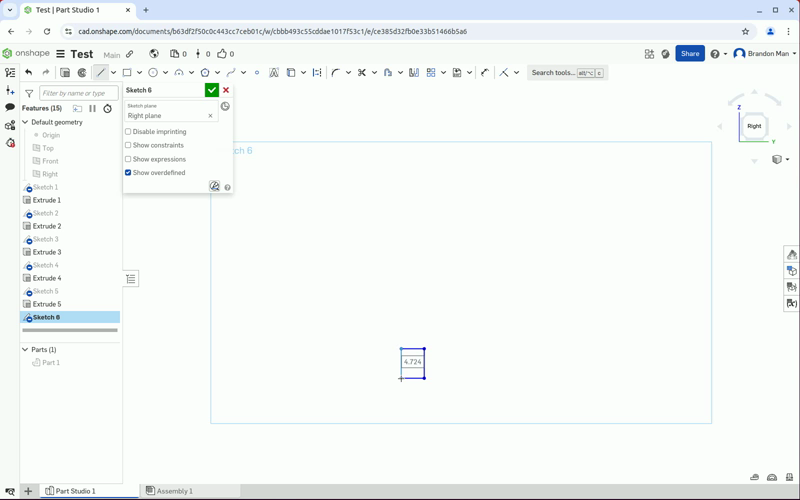
key(esc)
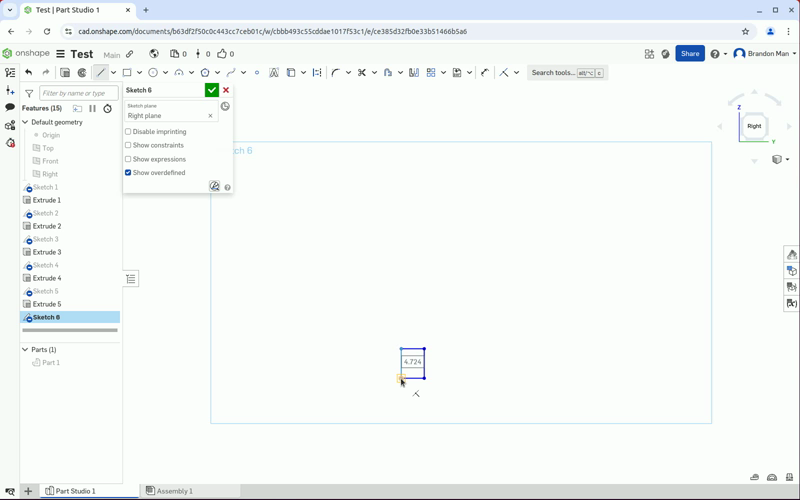
mouse_move(420, 360)
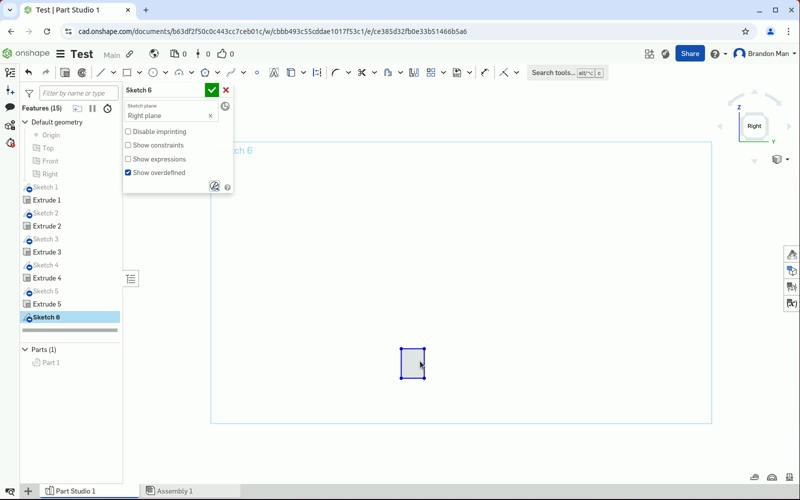
scroll(6)
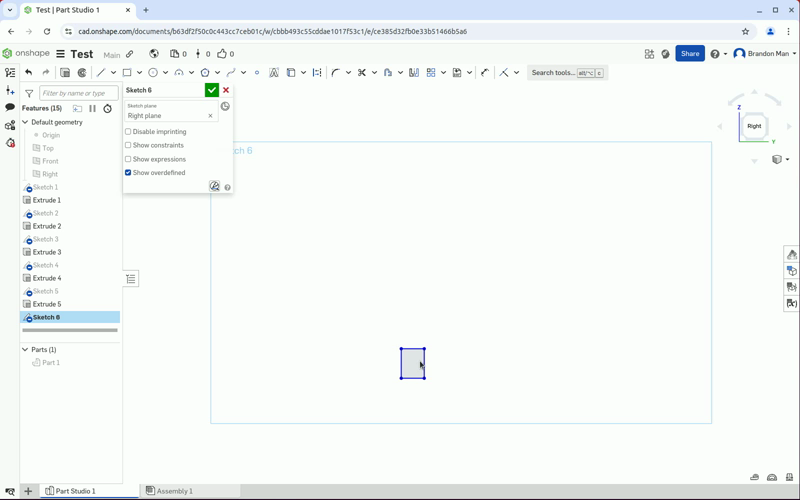
scroll(6)
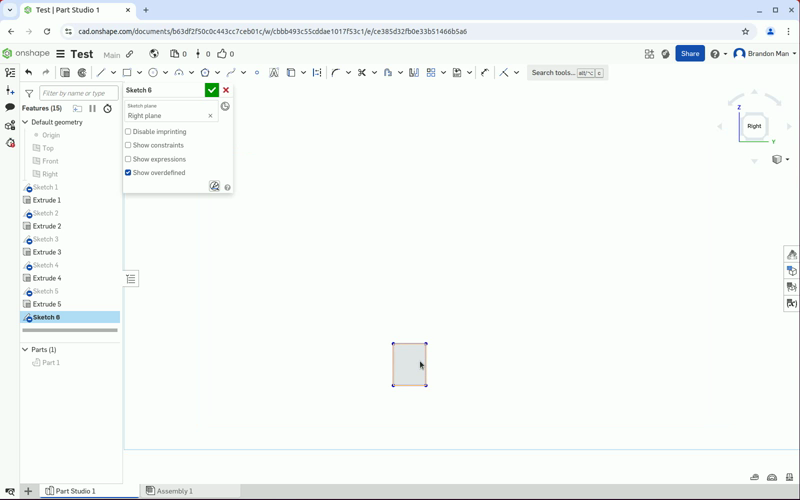
scroll(6)
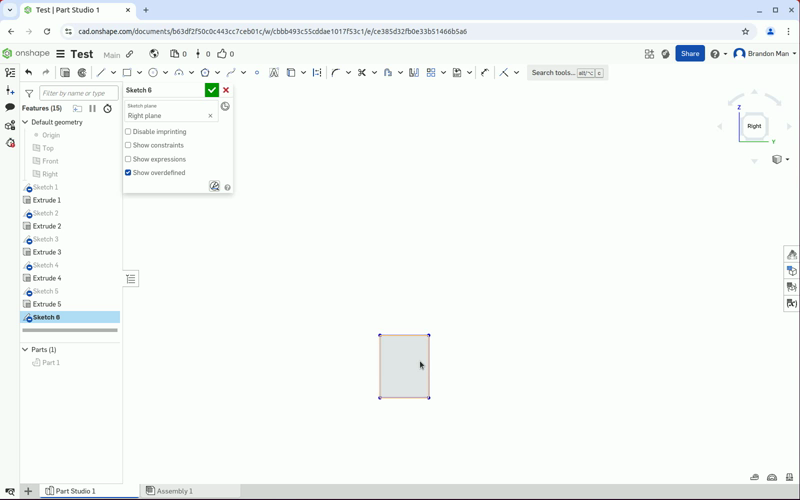
scroll(6)
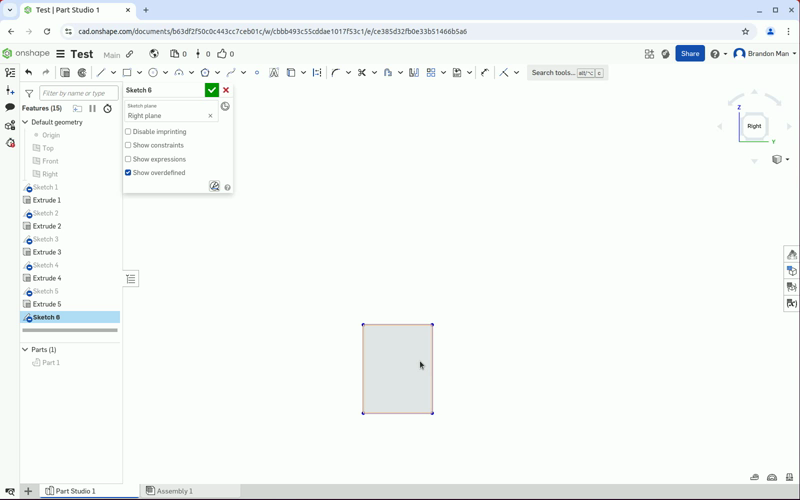
scroll(6)
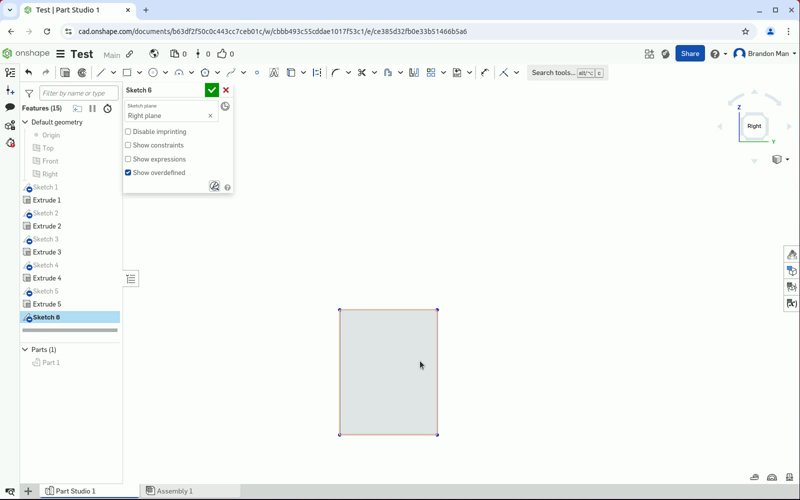
scroll(6)
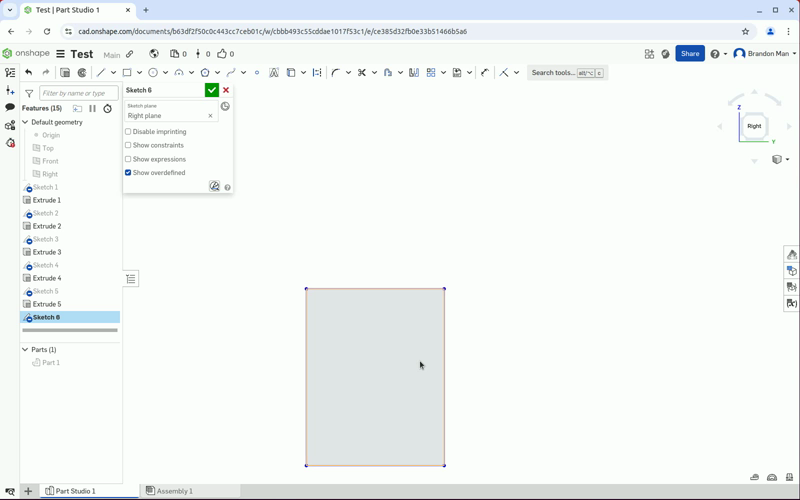
scroll(6)
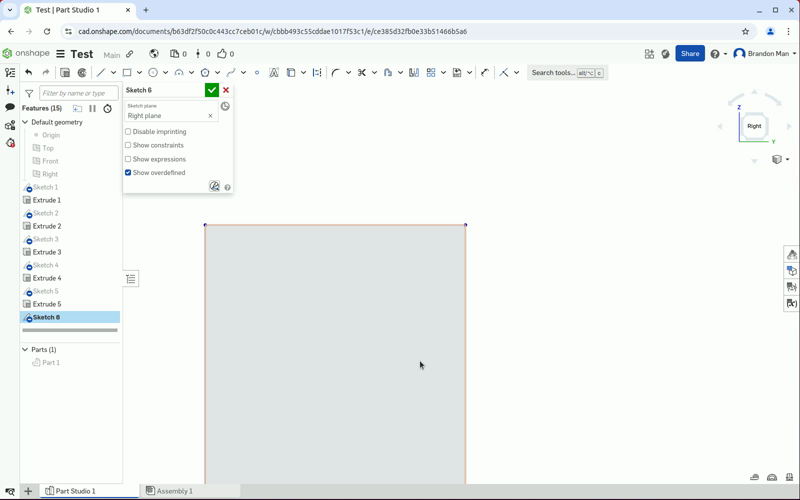
click(420, 360)
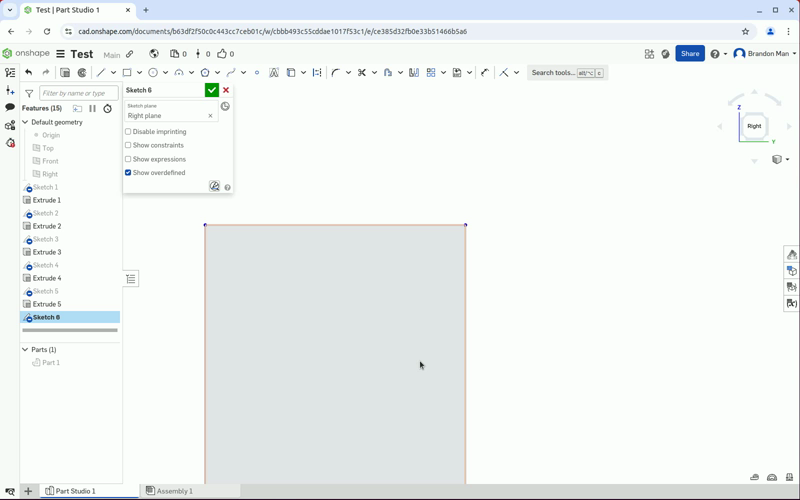
scroll(-6)
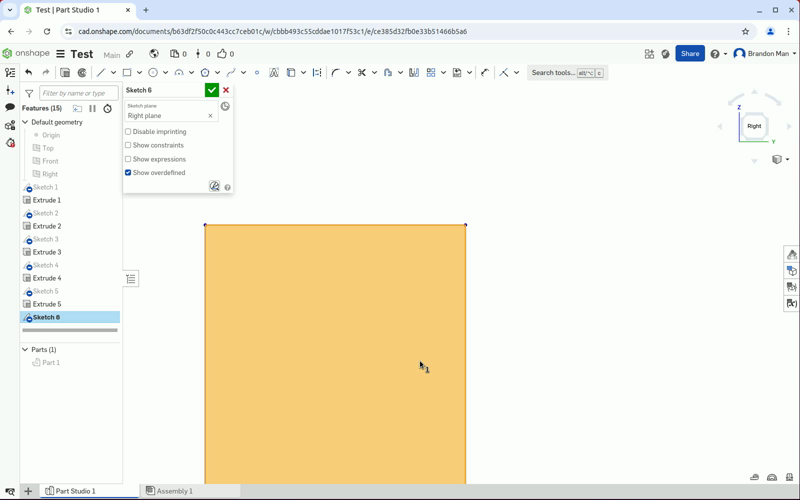
scroll(-6)
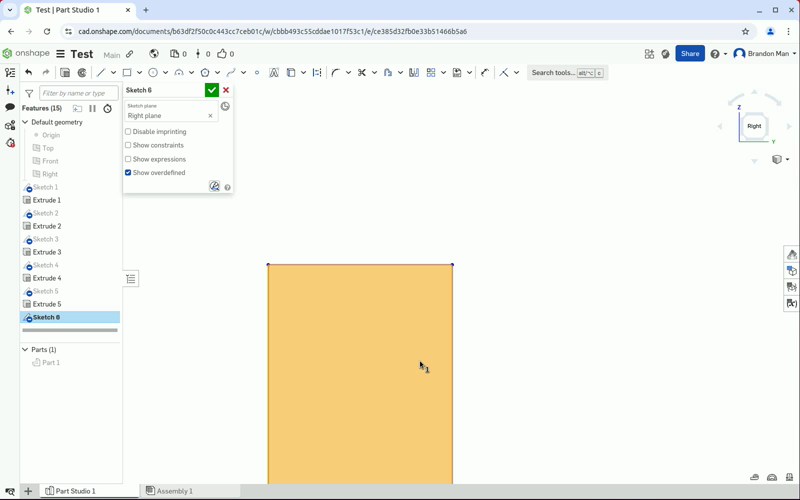
scroll(-6)
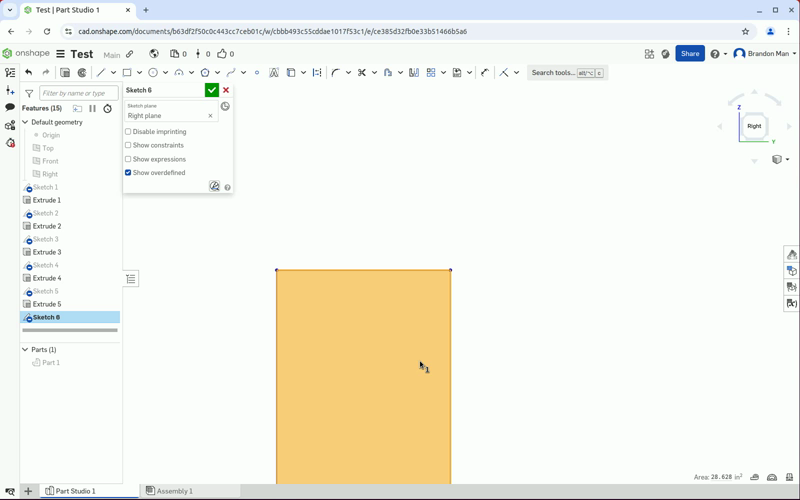
scroll(-6)
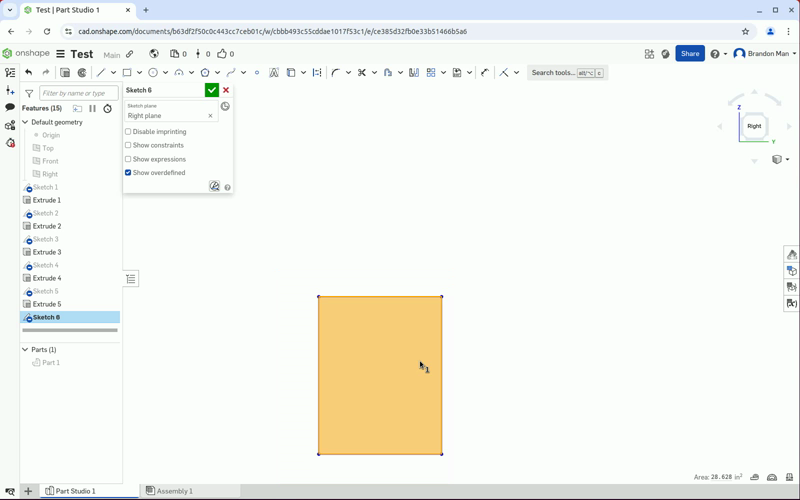
scroll(-6)
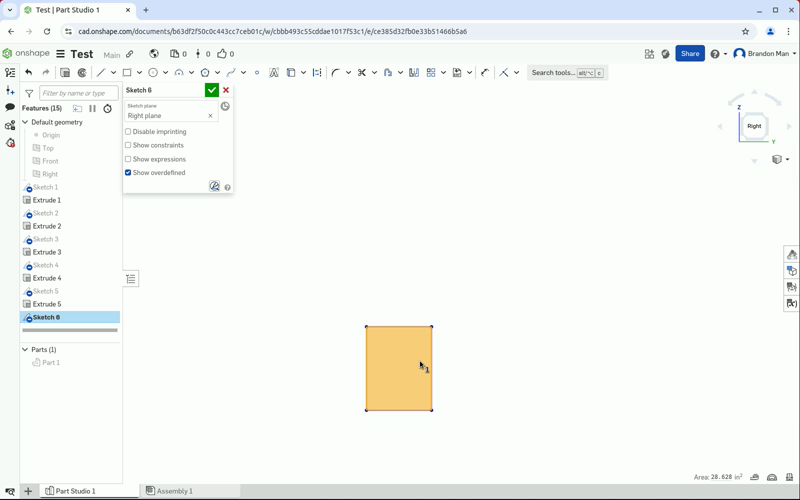
scroll(-6)
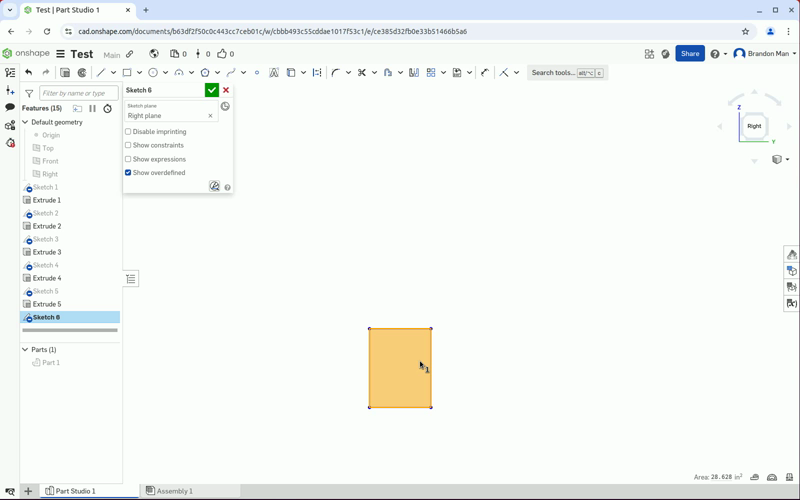
scroll(-6)
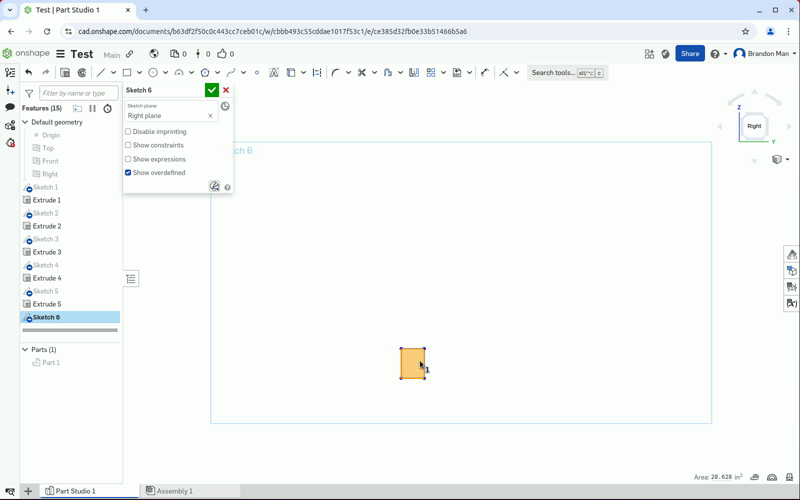
mouse_move(73, 352)
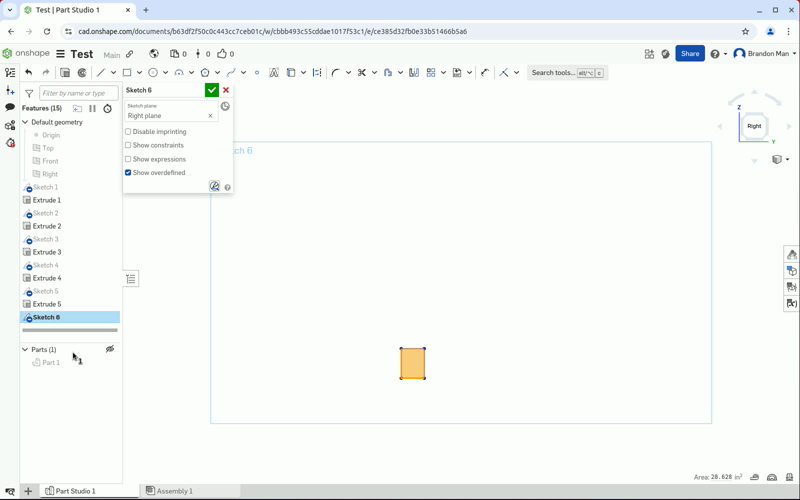
key(shift+y)
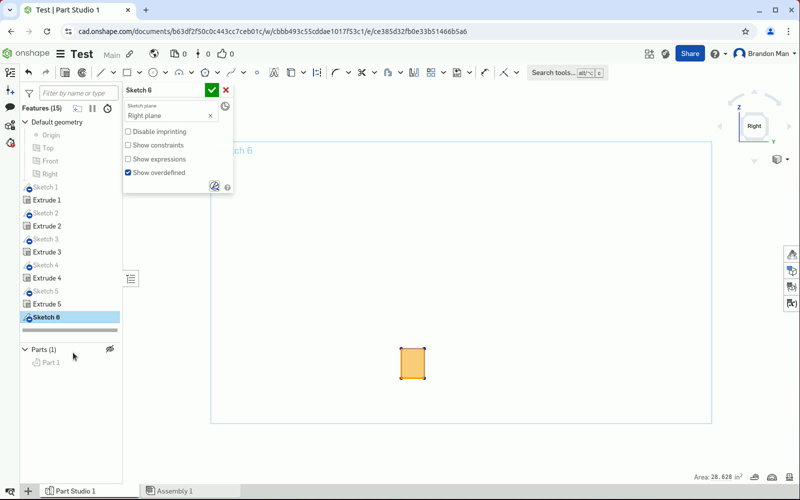
key(shift+e)
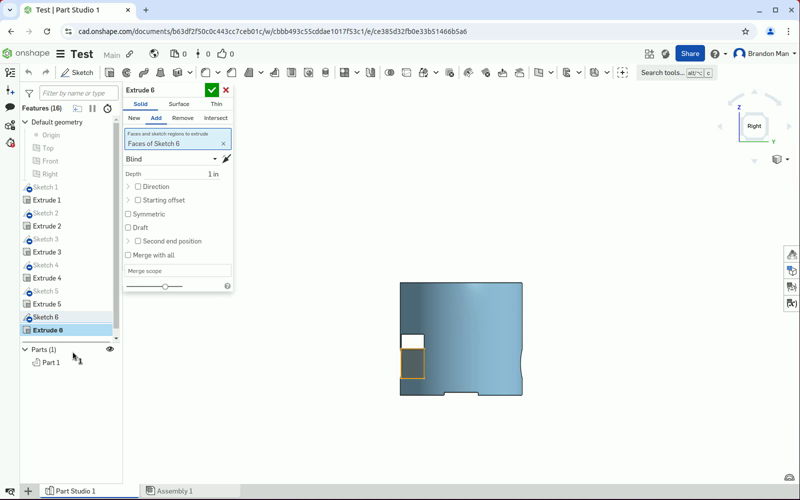
mouse_move(143, 106)
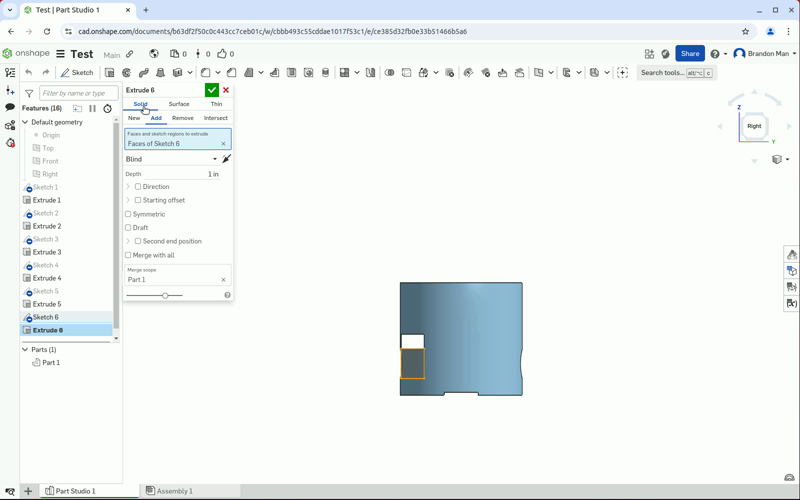
click(143, 106)
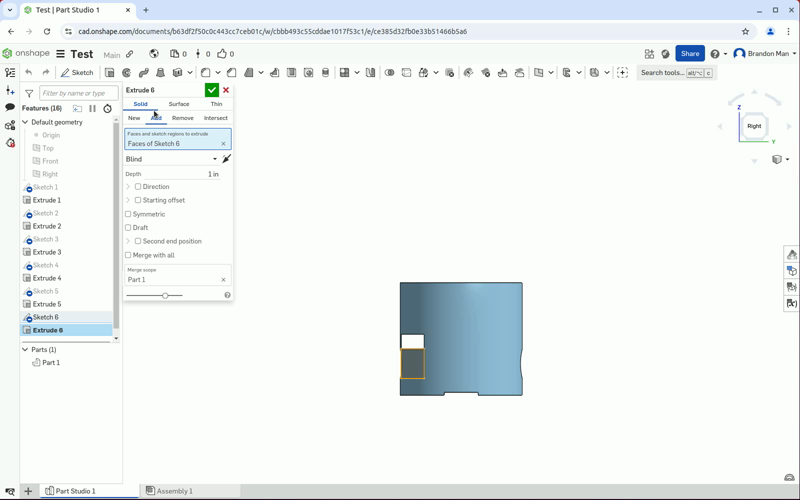
mouse_move(186, 120)
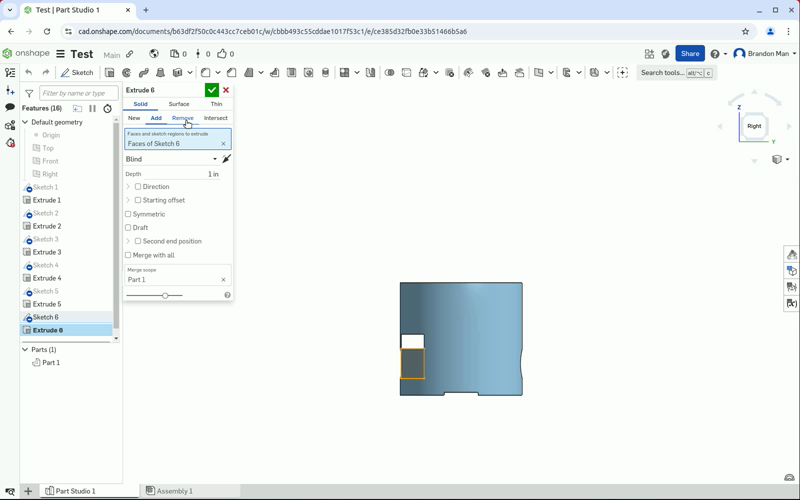
click(186, 120)
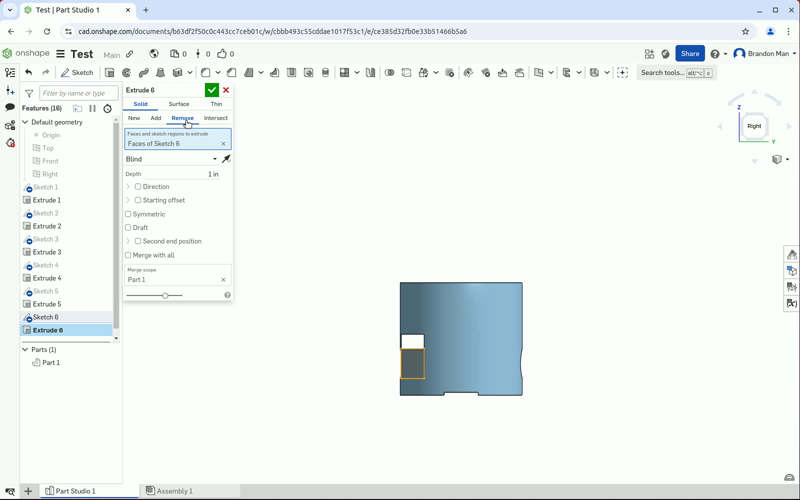
key(tab, 4)
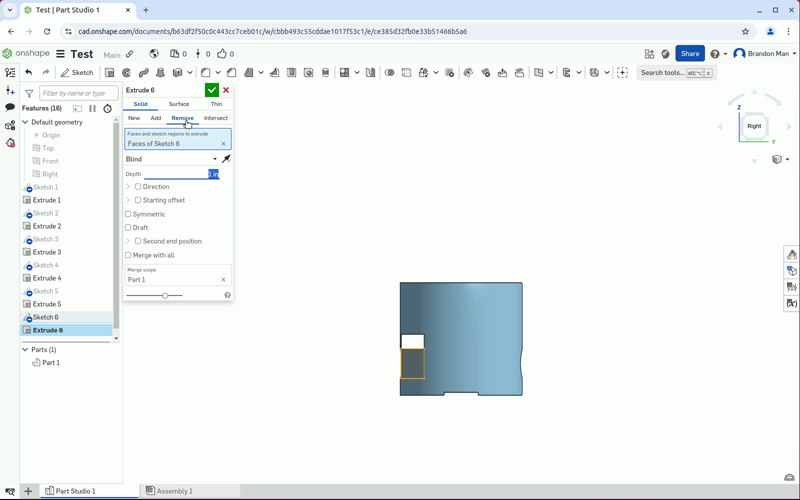
text(48.142)
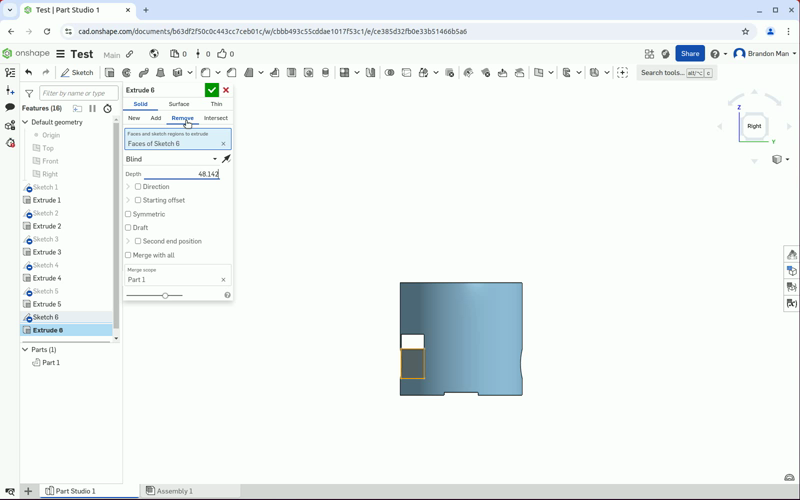
key(tab, 3)
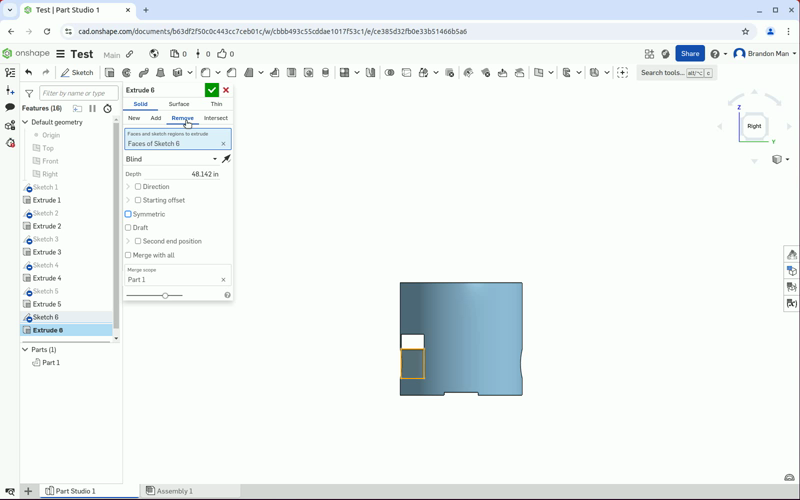
key(space)
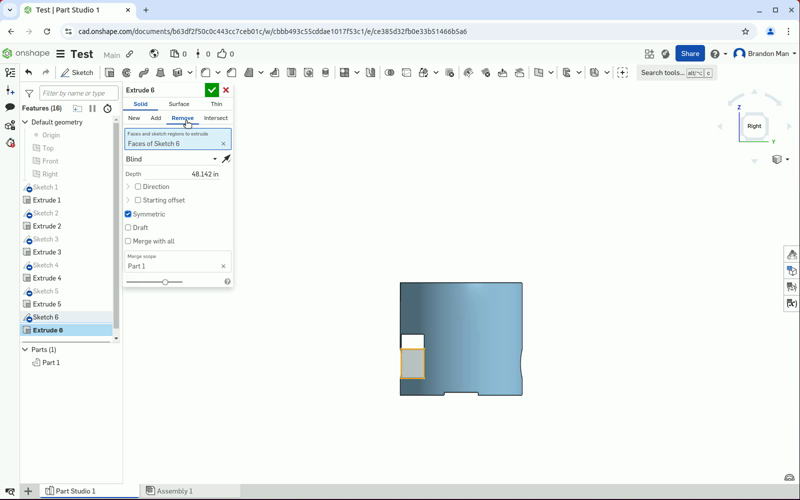
key(tab, 2)
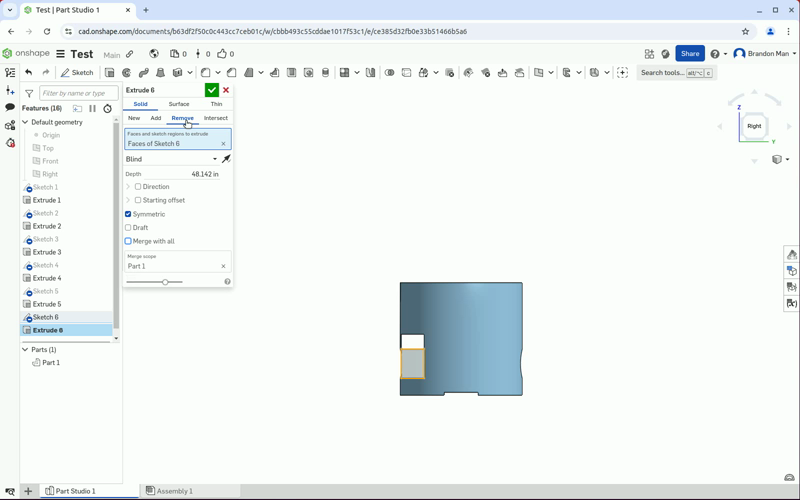
key(space)
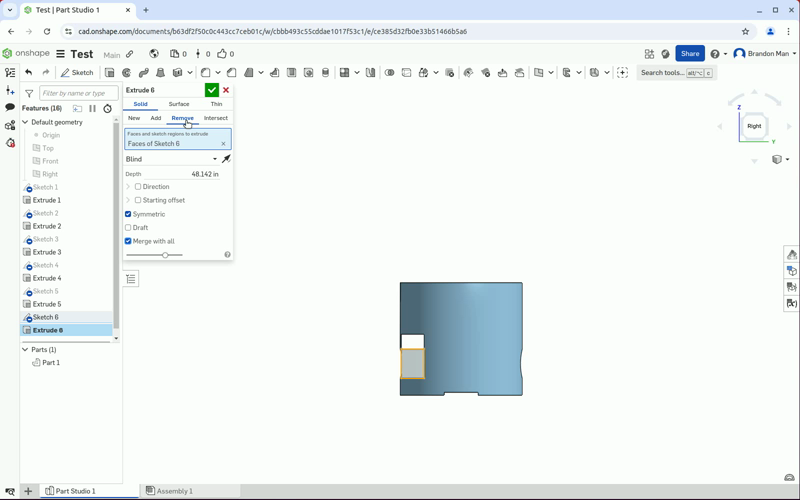
key(enter)
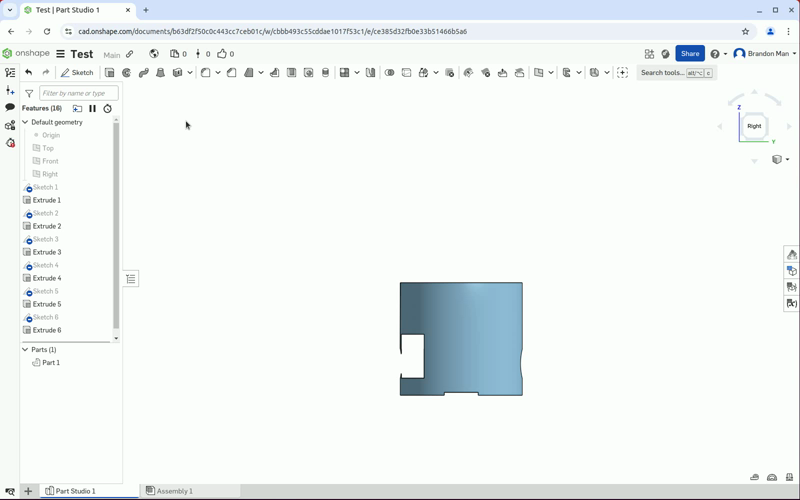
key(shift+h)
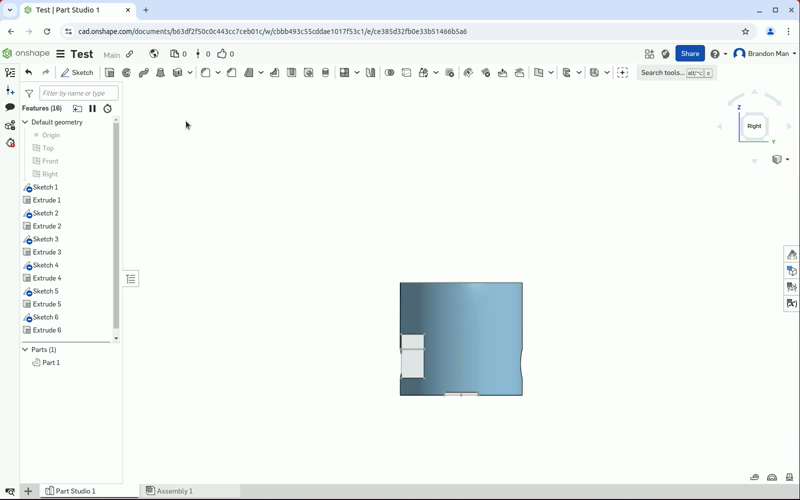
key(shift+h)
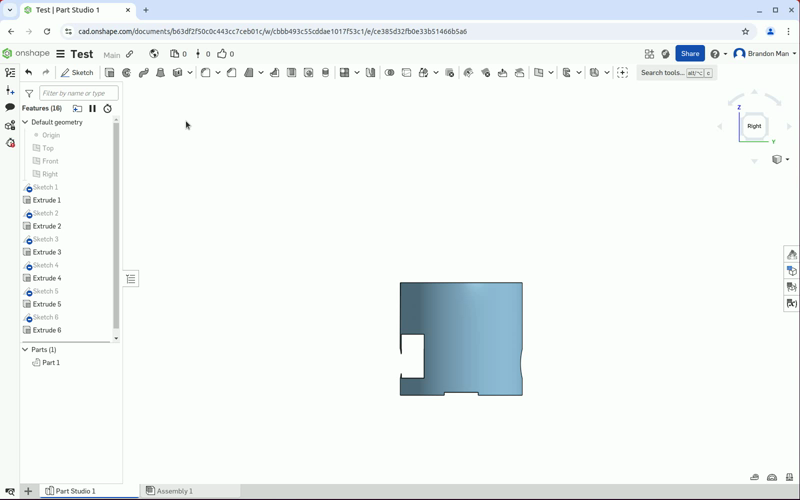
mouse_move(69, 189)
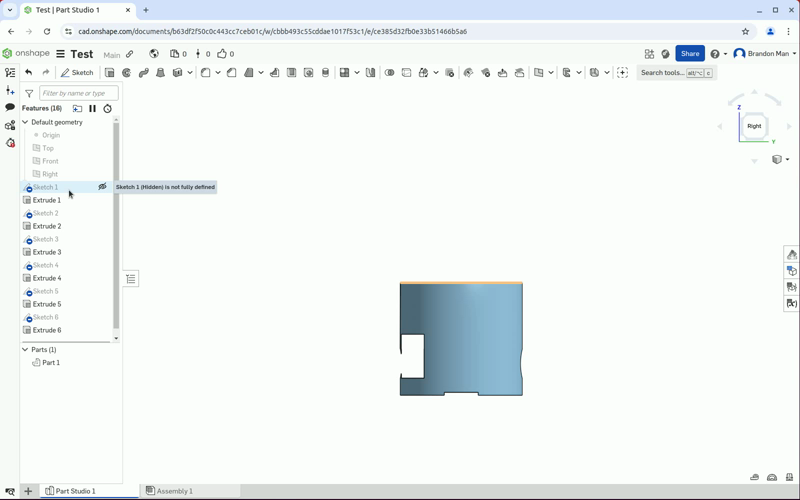
click(69, 189)
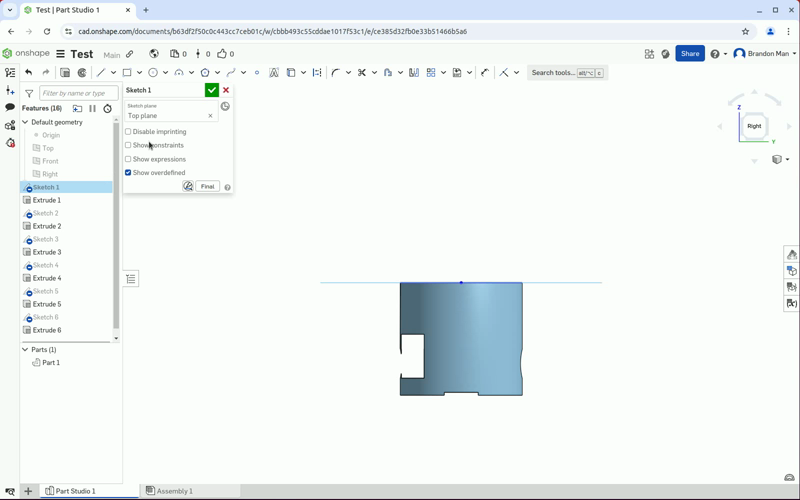
mouse_move(229, 92)
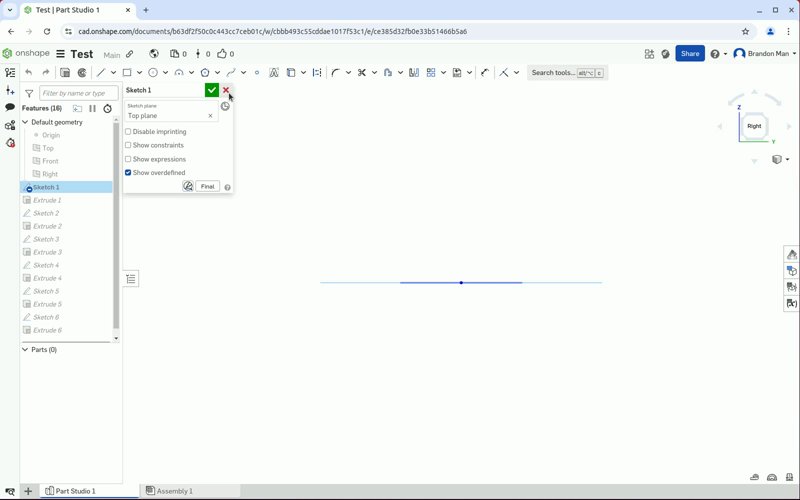
click(229, 92)
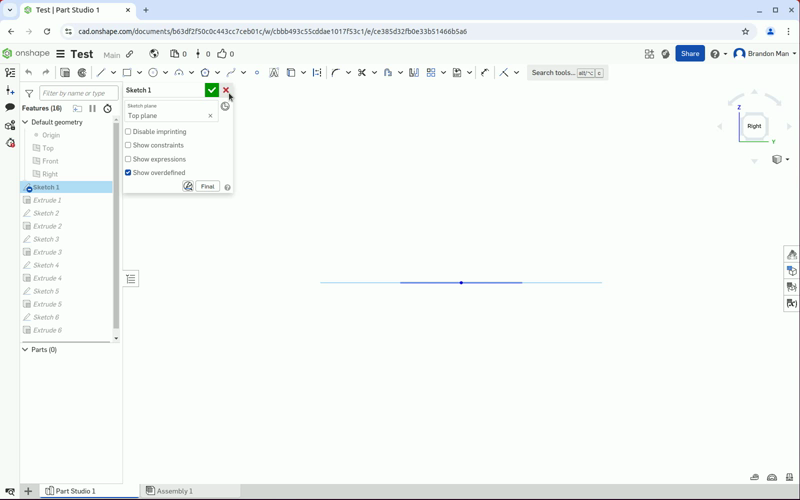
key(shift+s)
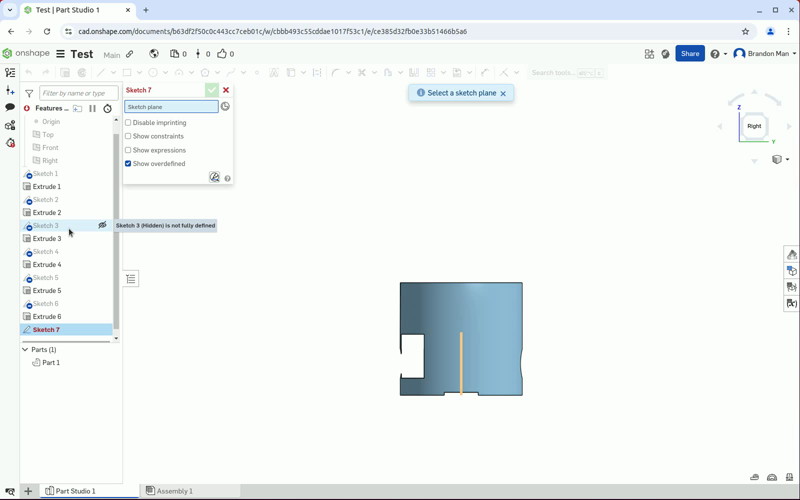
scroll(3)
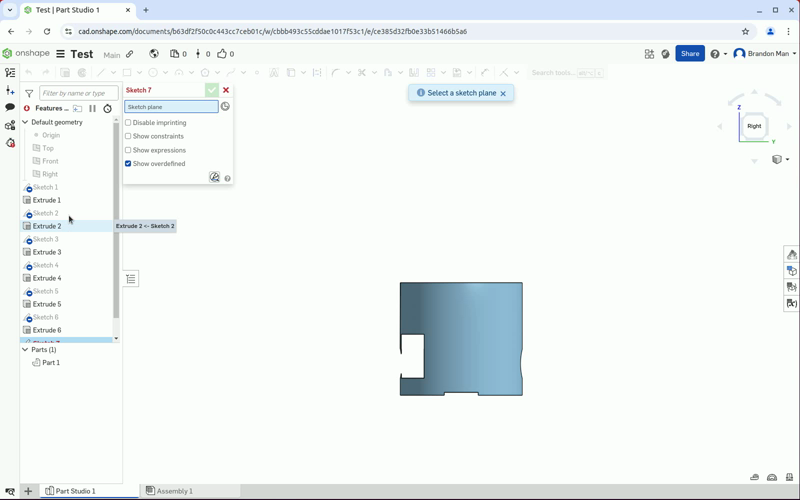
mouse_move(69, 176)
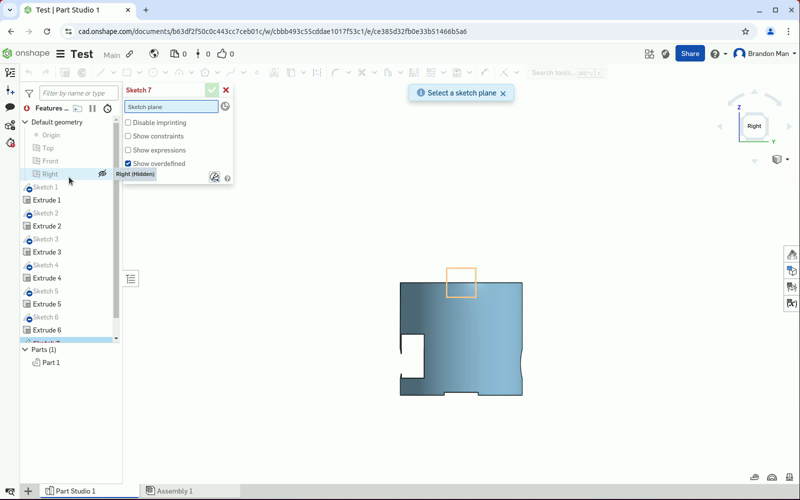
click(69, 176)
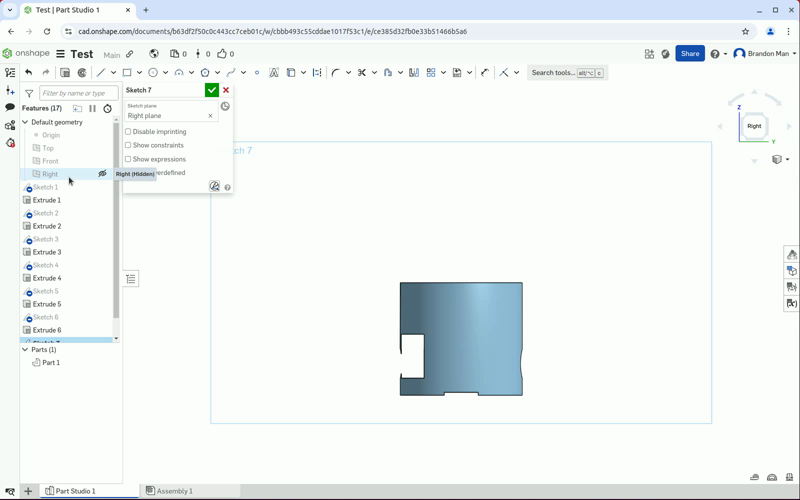
mouse_move(73, 352)
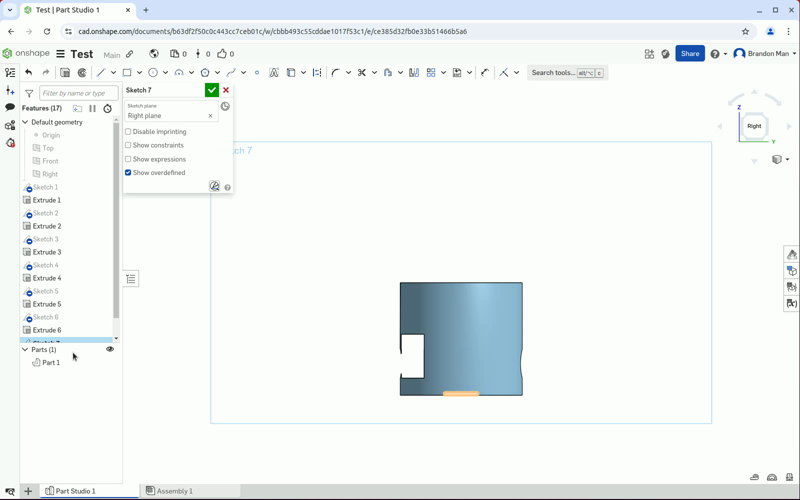
key(y)
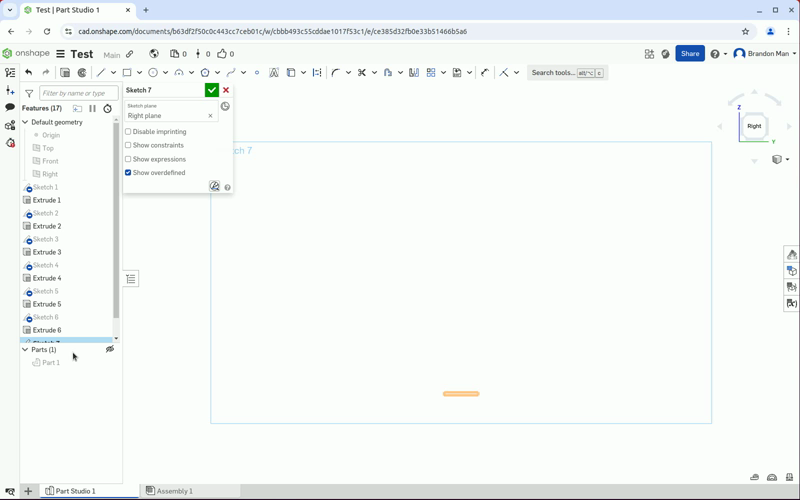
key(l)
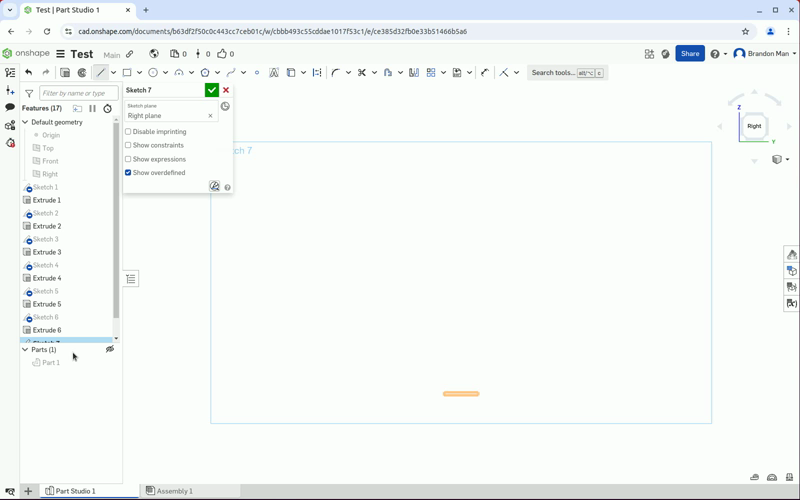
key_down(shift)
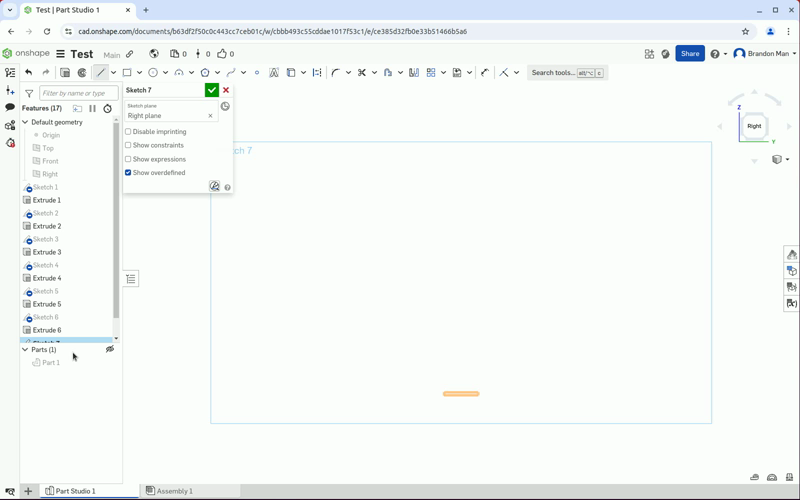
mouse_move(401, 395)
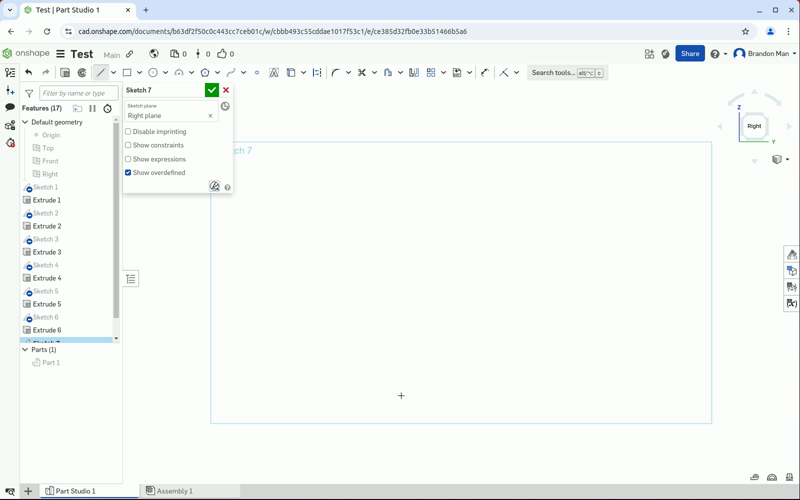
click(401, 395)
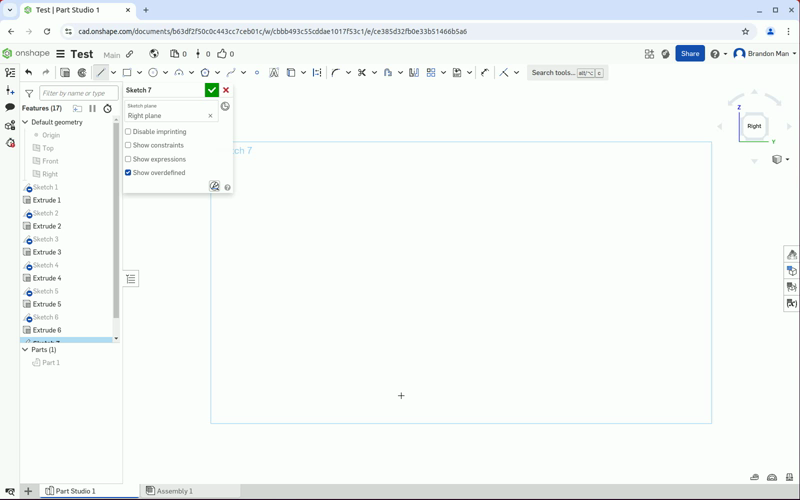
key_up(shift)
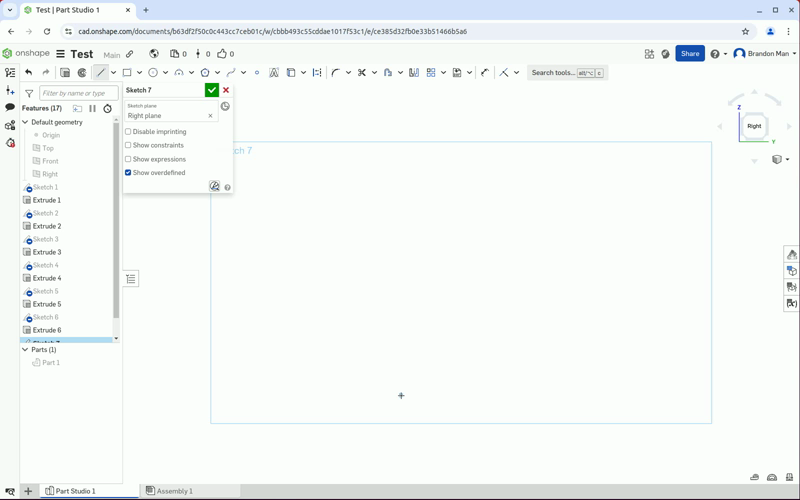
key_down(shift)
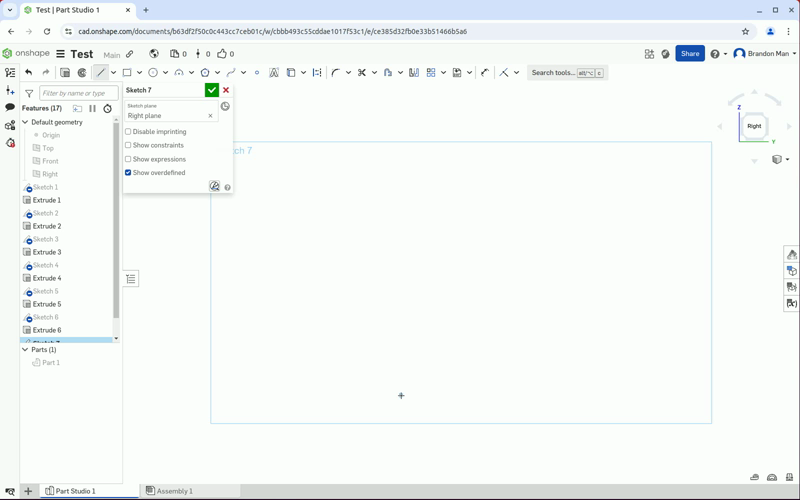
mouse_move(431, 395)
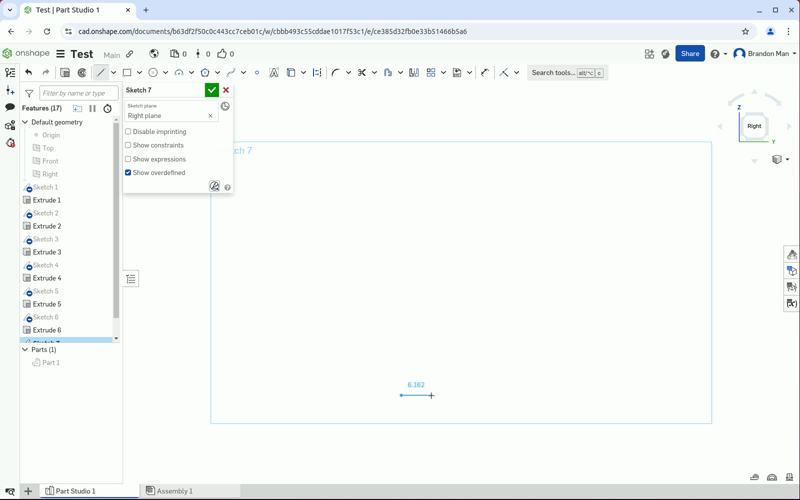
mouse_move(424, 395)
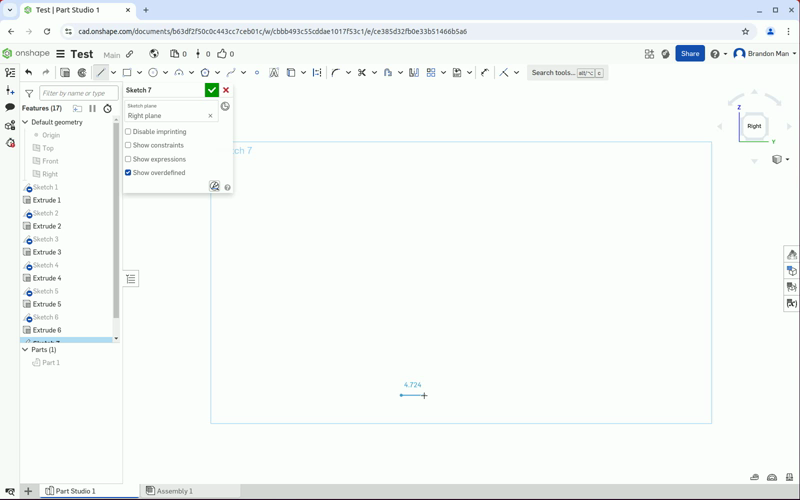
click(424, 395)
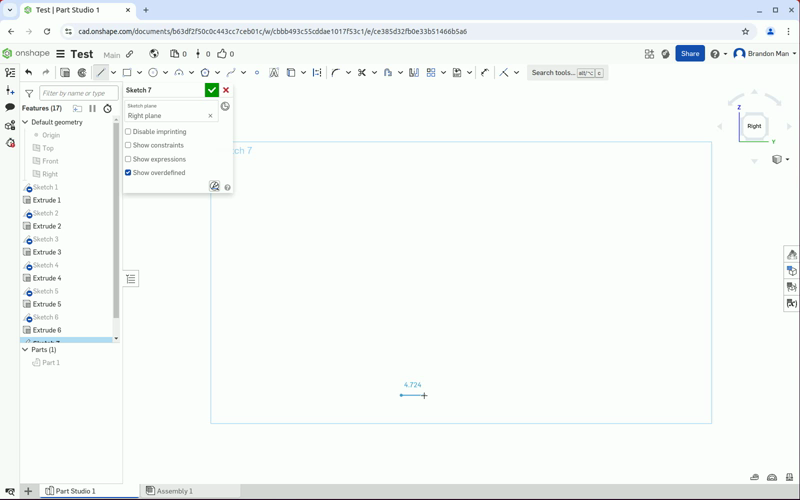
key_up(shift)
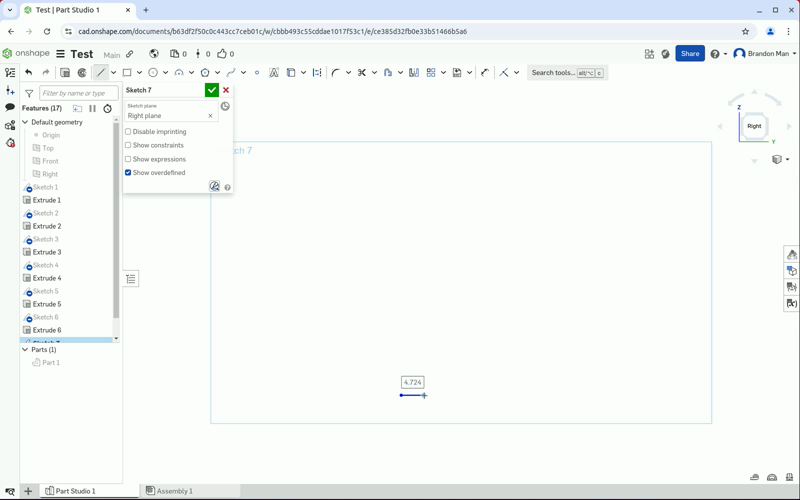
key_down(shift)
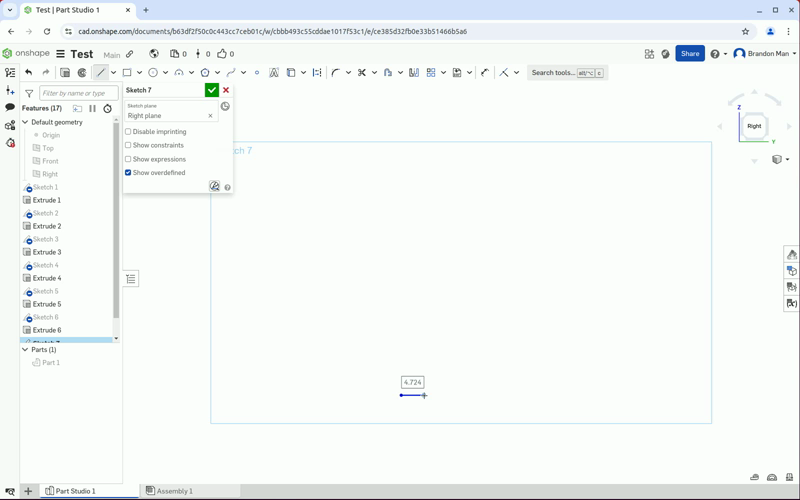
mouse_move(454, 395)
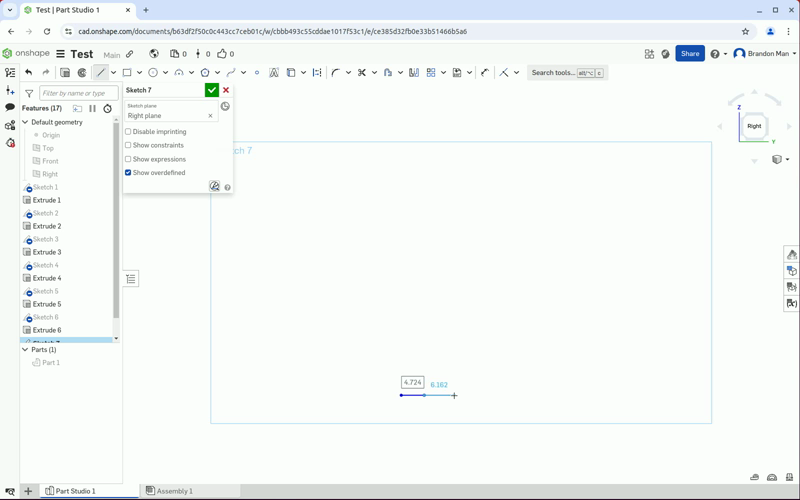
mouse_move(424, 377)
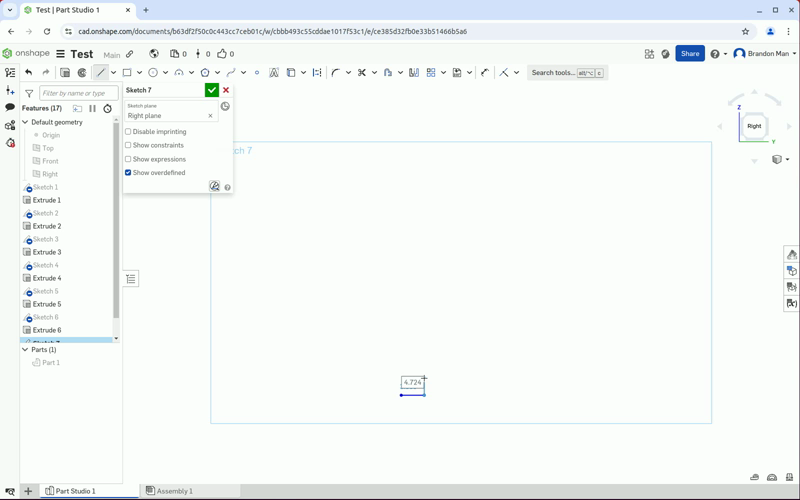
click(424, 377)
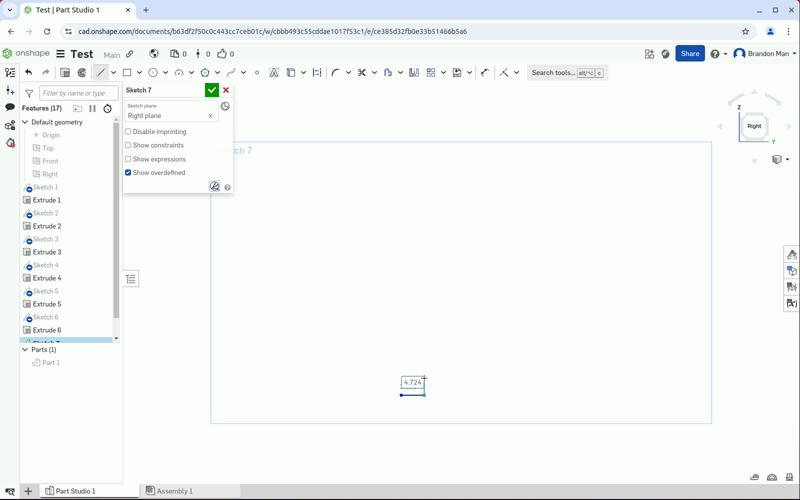
key_up(shift)
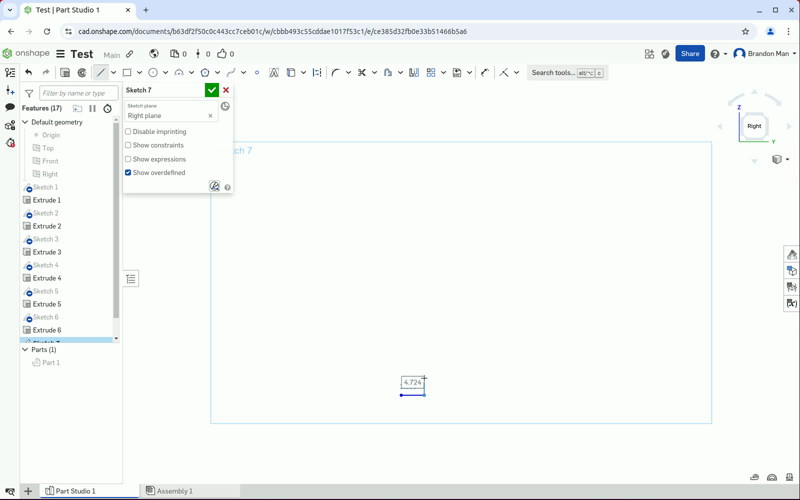
key_down(shift)
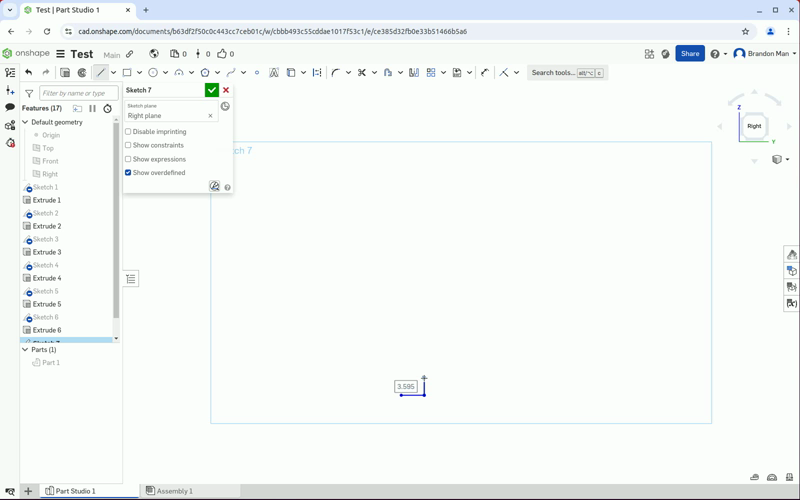
mouse_move(454, 377)
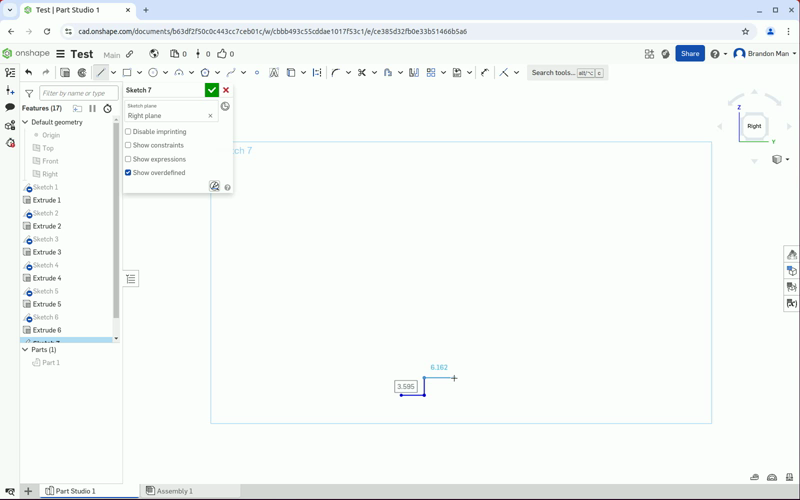
mouse_move(401, 377)
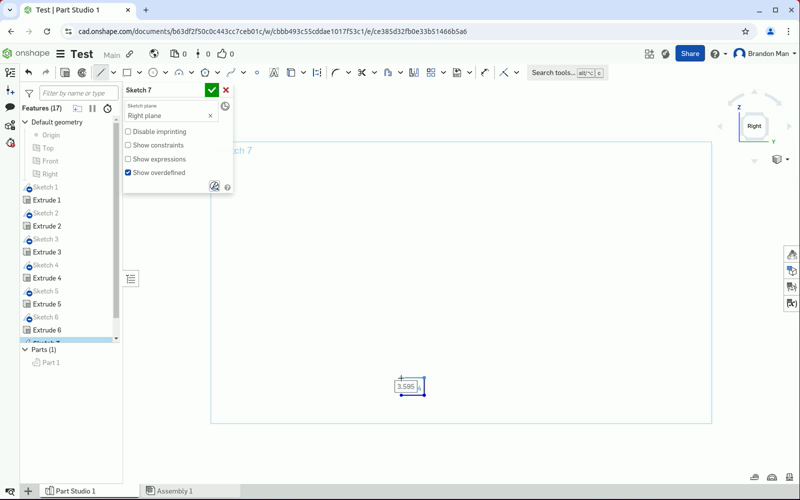
click(401, 377)
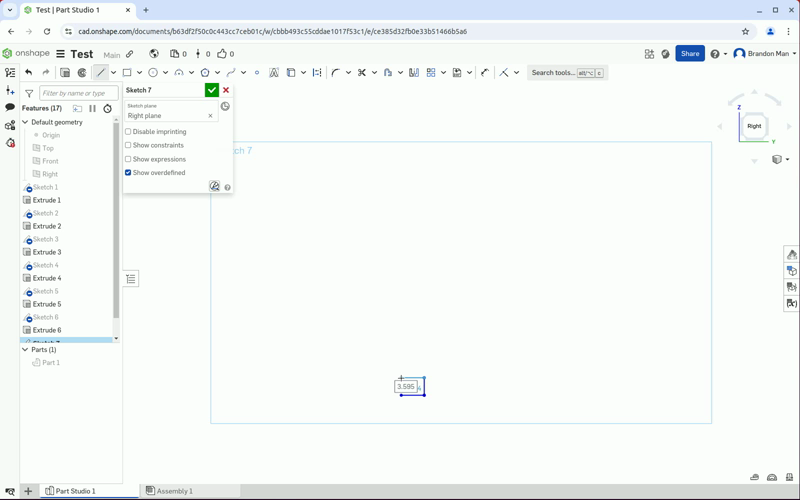
key_up(shift)
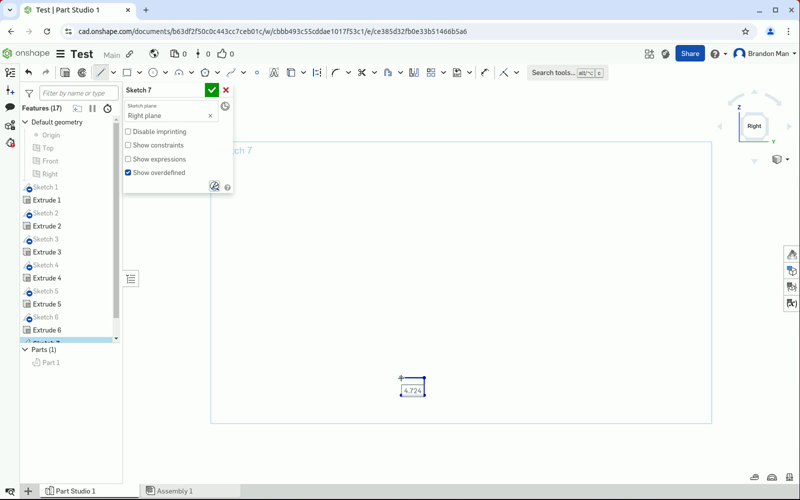
mouse_move(431, 377)
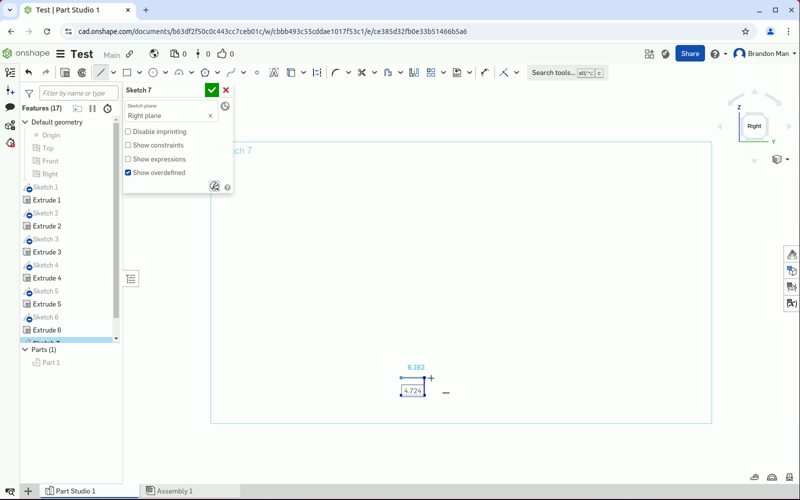
key_down(shift)
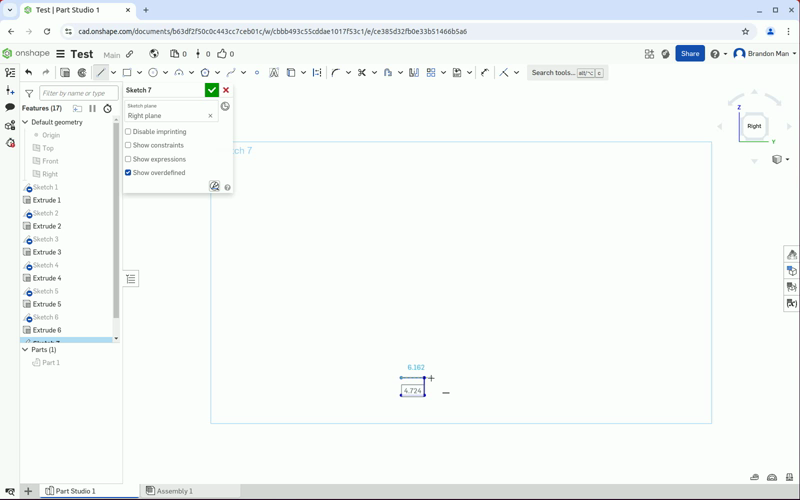
mouse_move(401, 395)
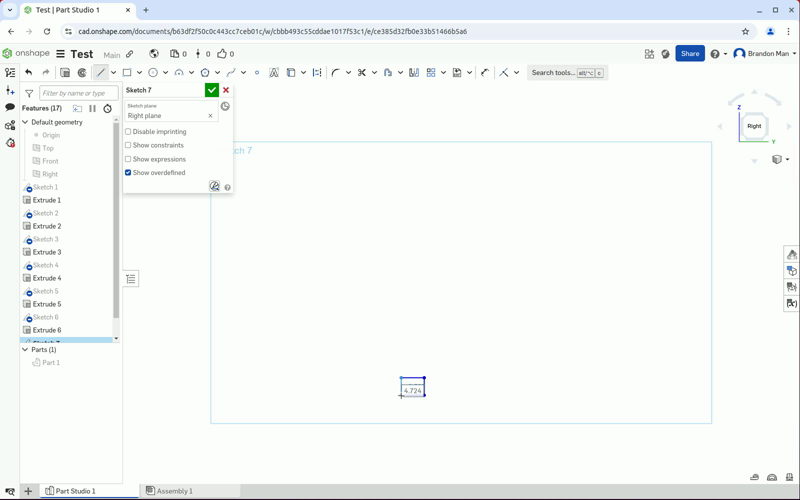
key_up(shift)
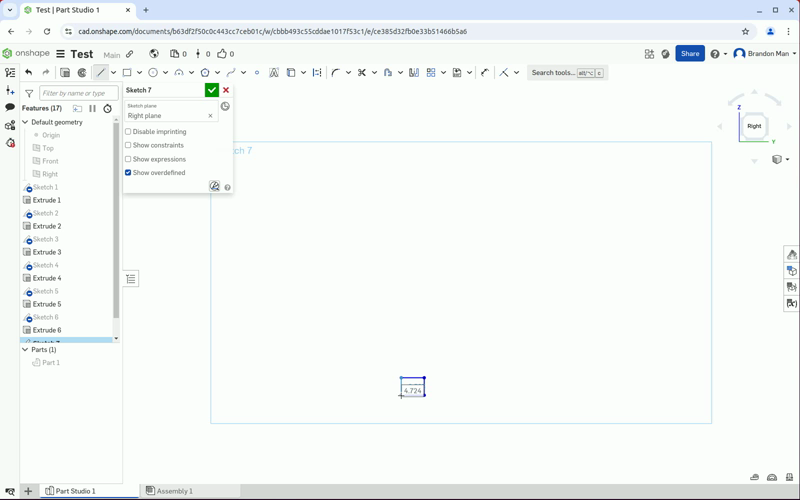
click(401, 395)
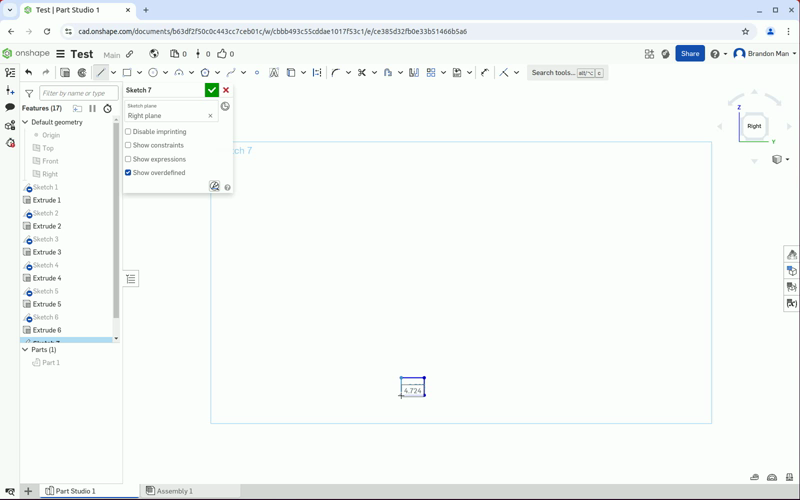
key(esc)
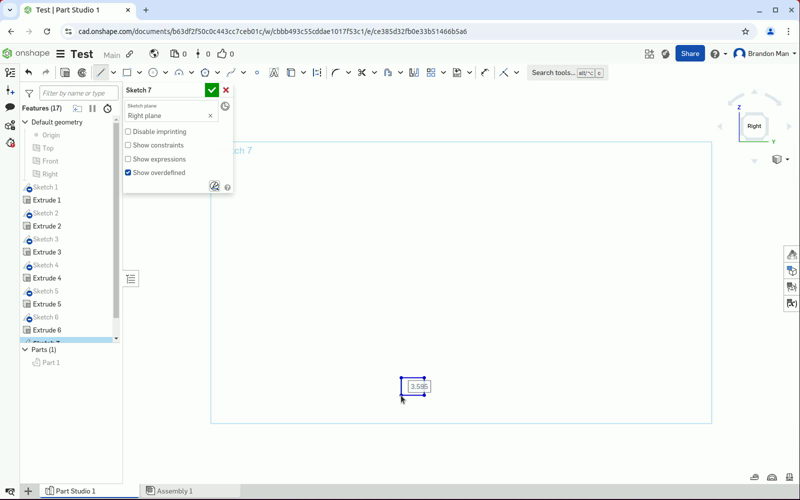
mouse_move(406, 385)
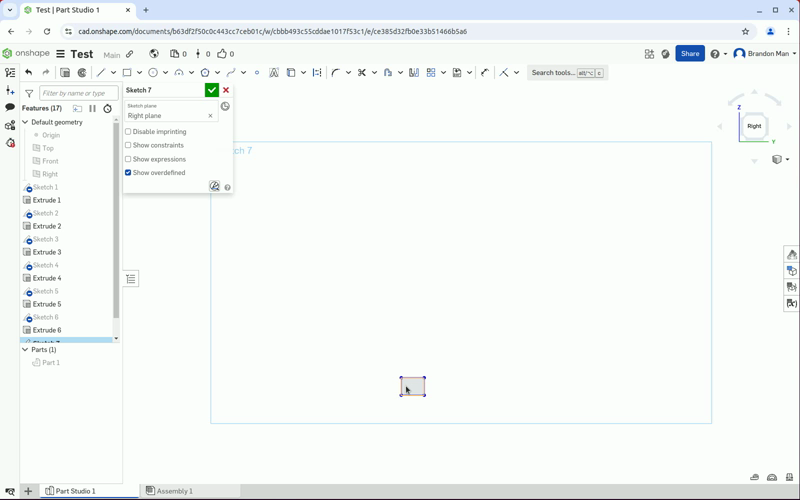
scroll(6)
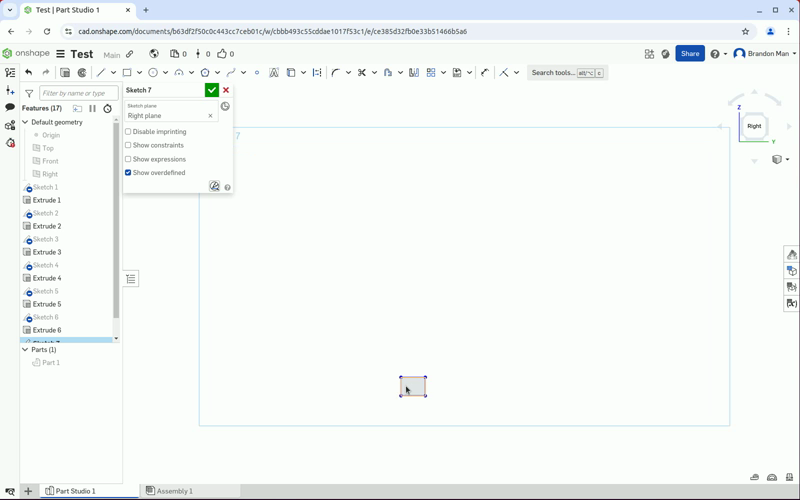
scroll(6)
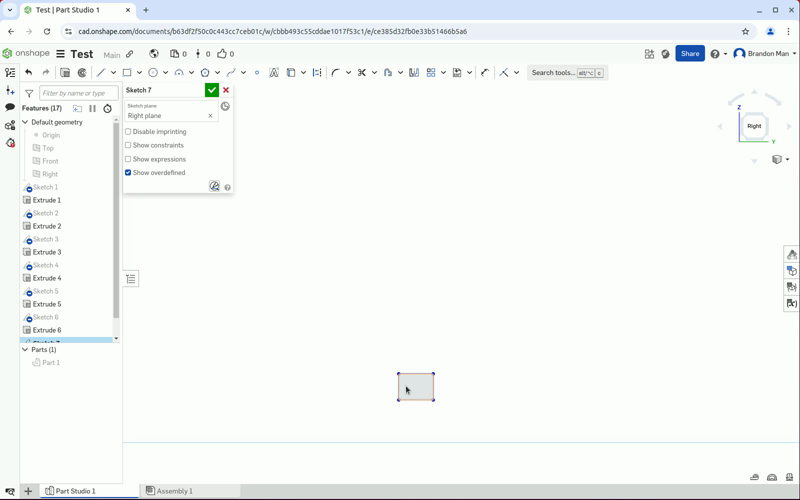
scroll(6)
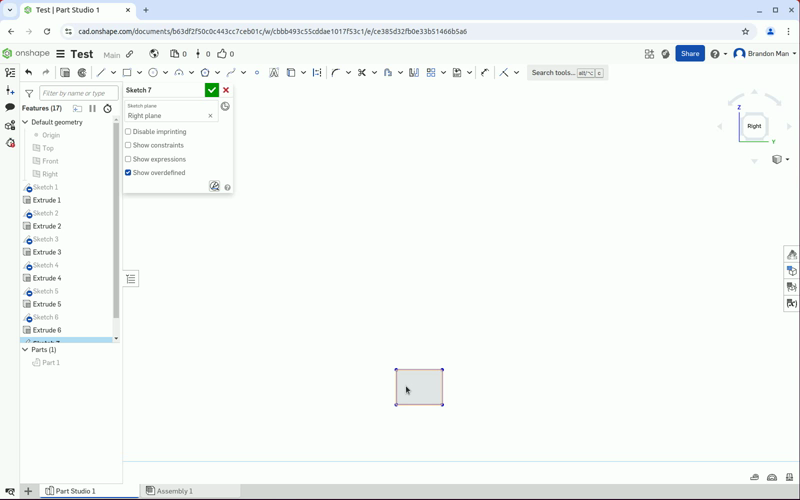
scroll(6)
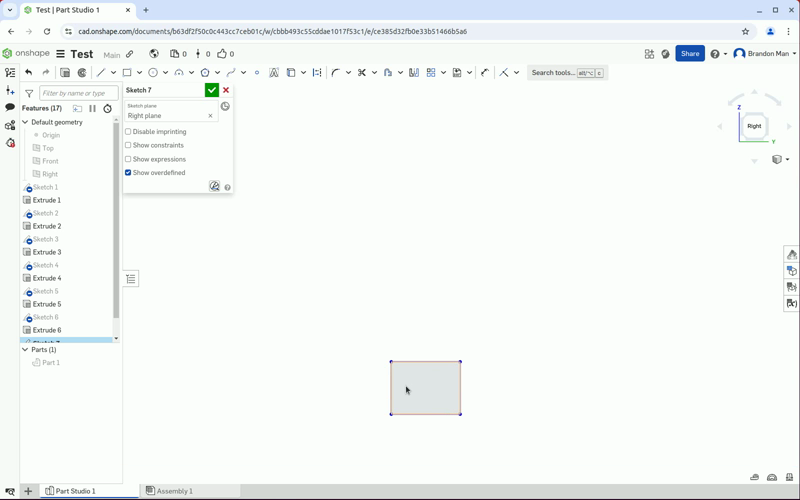
scroll(6)
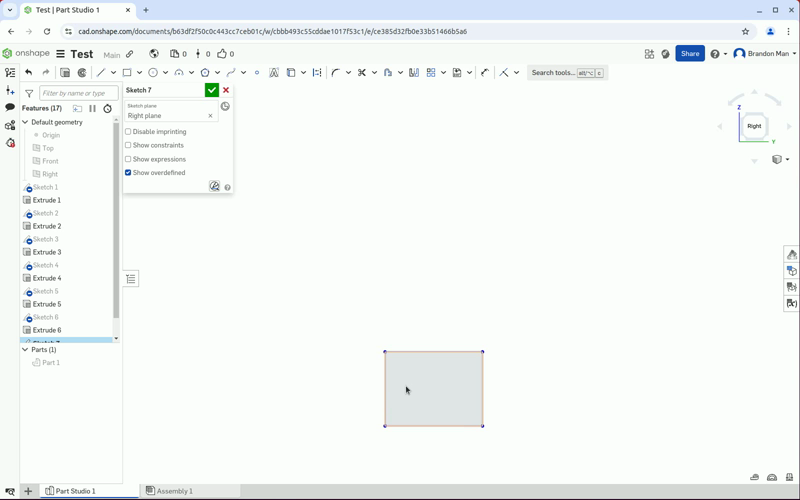
scroll(6)
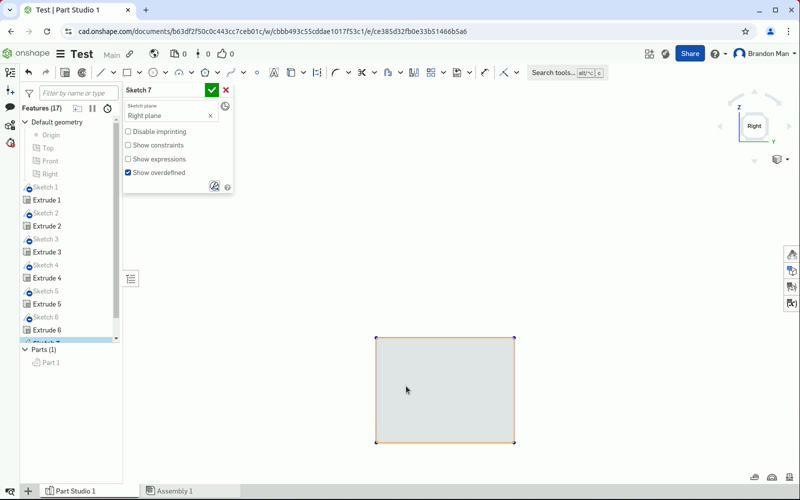
scroll(6)
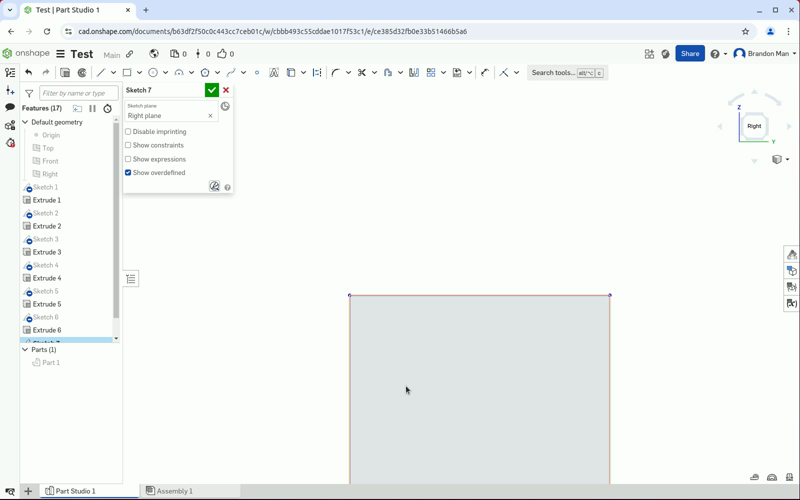
click(406, 385)
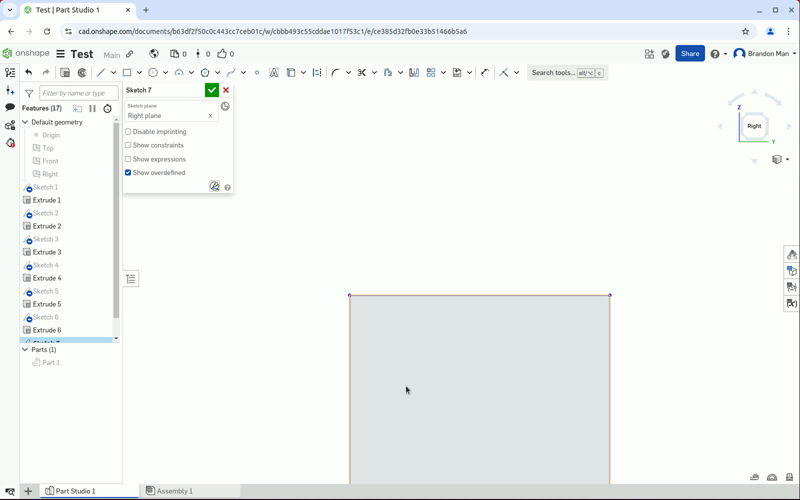
scroll(-6)
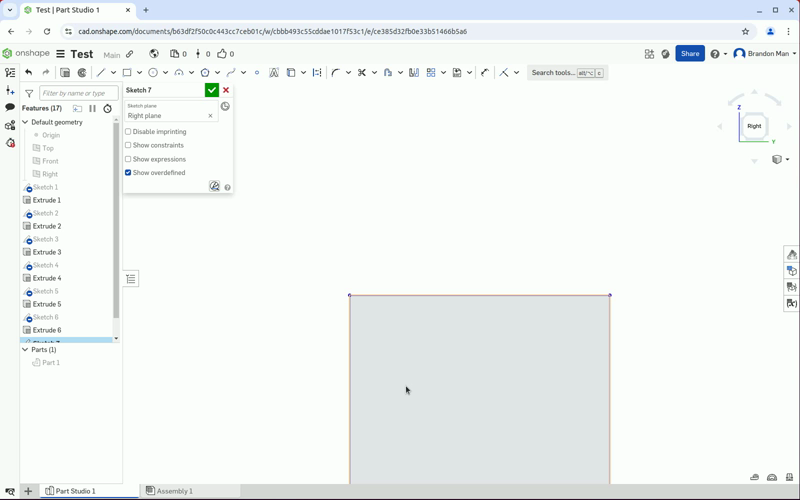
scroll(-6)
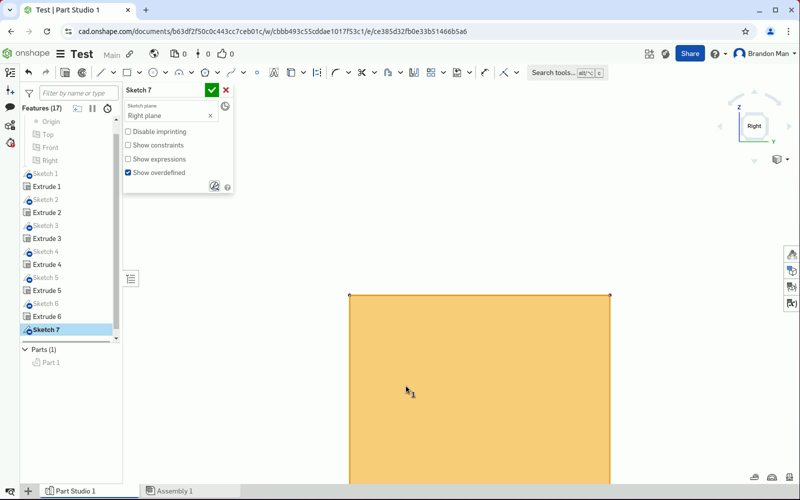
scroll(-6)
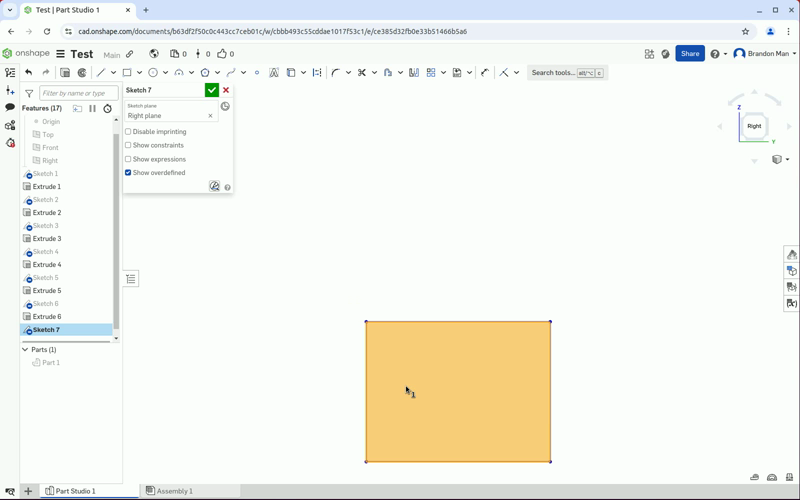
scroll(-6)
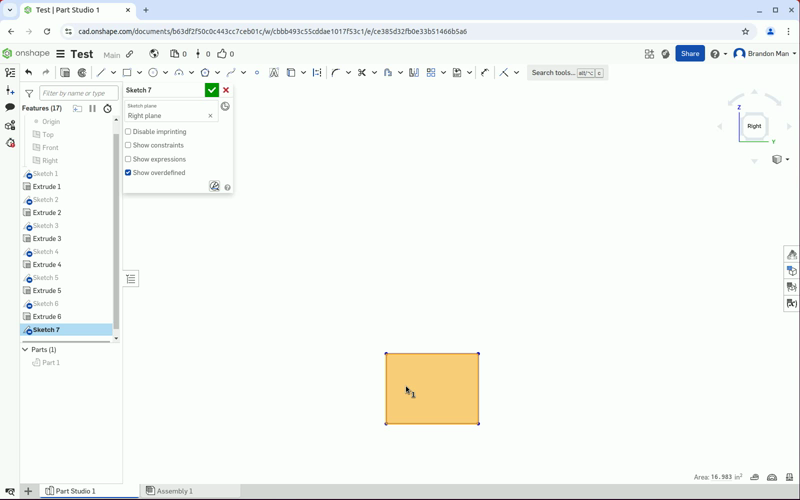
scroll(-6)
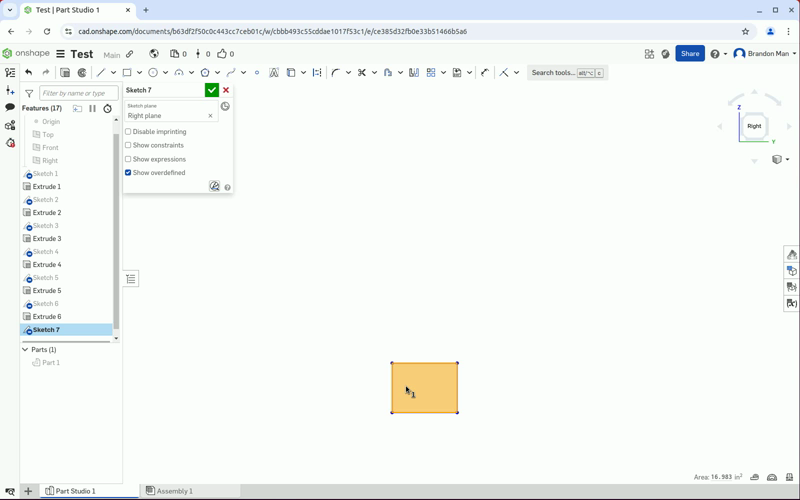
scroll(-6)
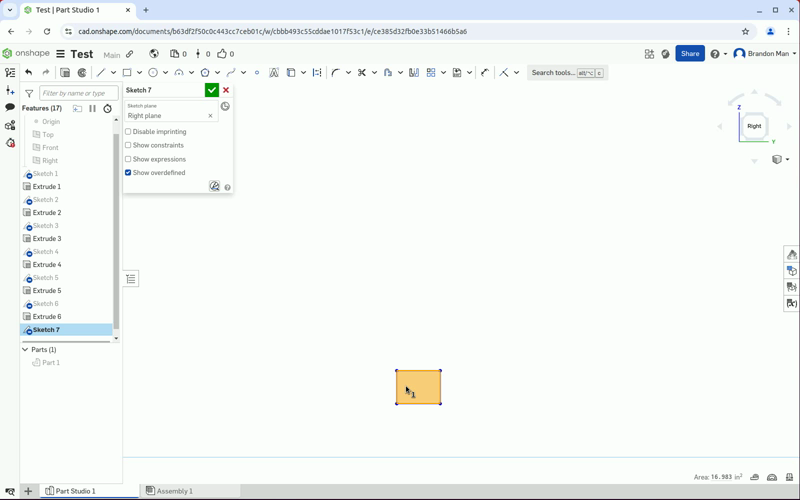
scroll(-6)
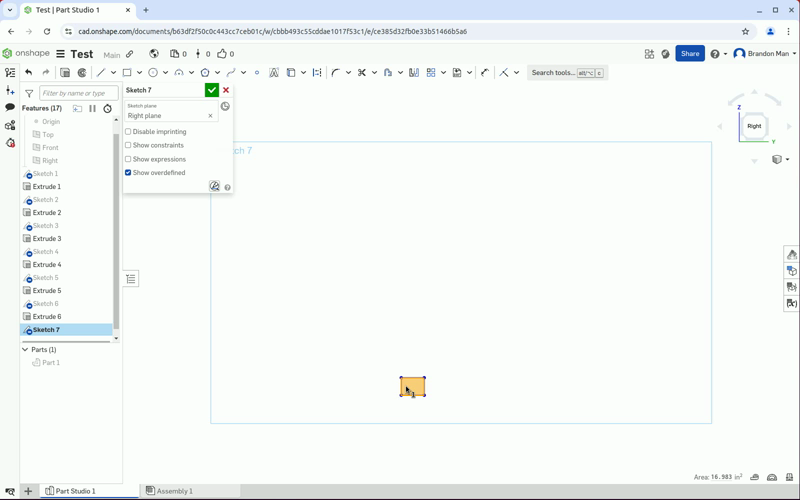
mouse_move(73, 352)
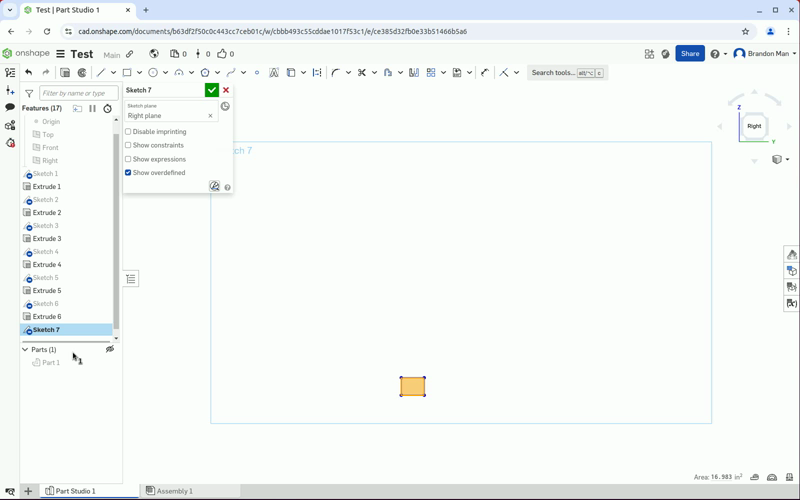
key(shift+y)
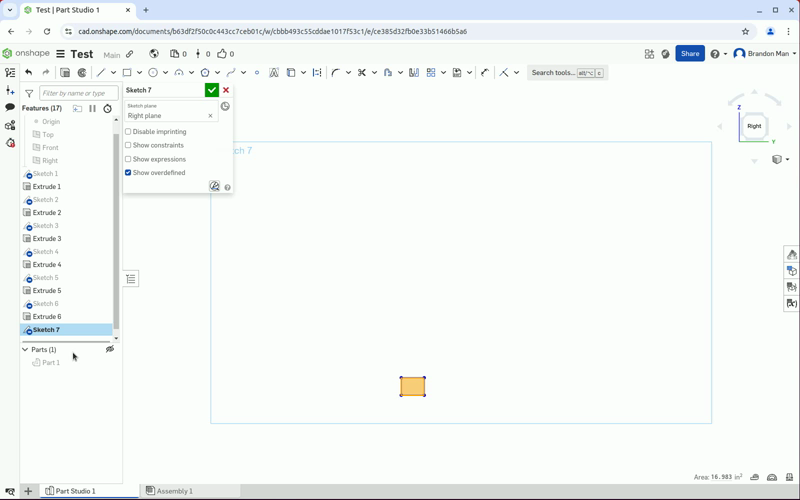
key(shift+e)
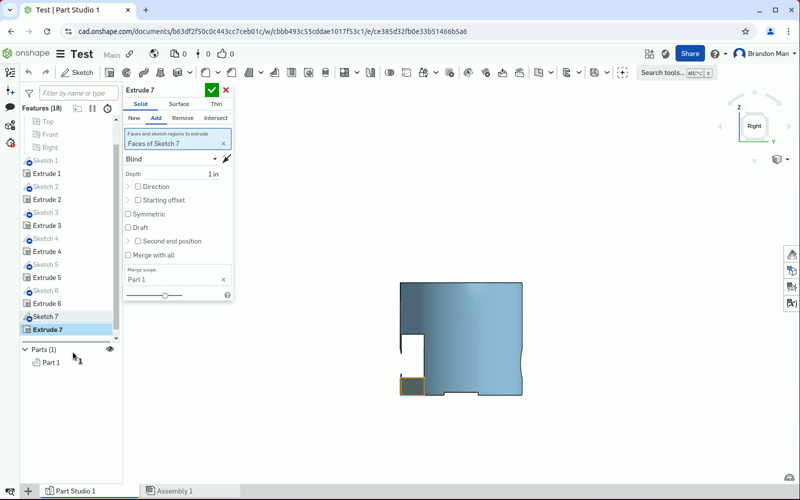
mouse_move(143, 106)
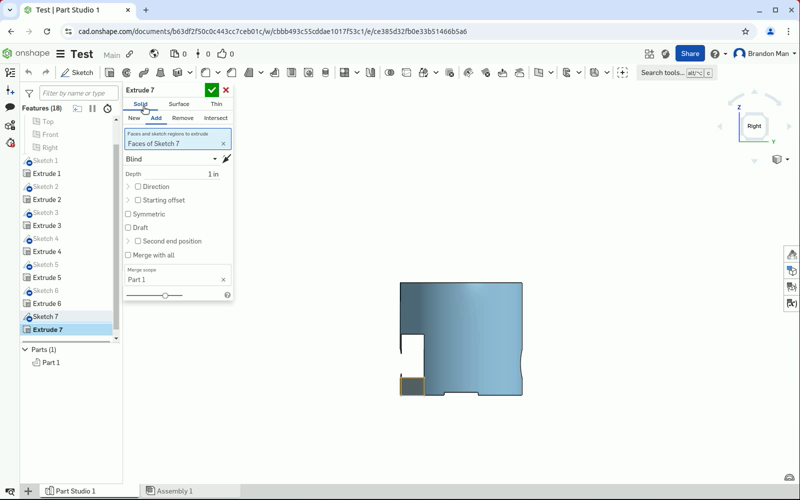
click(143, 106)
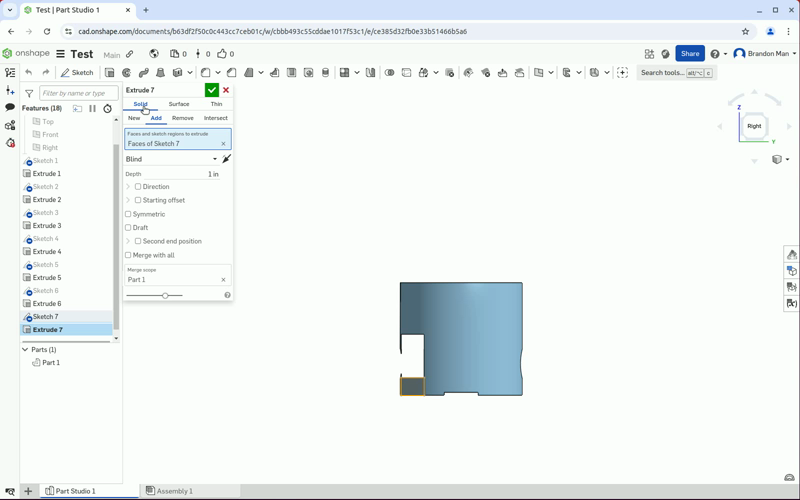
mouse_move(186, 120)
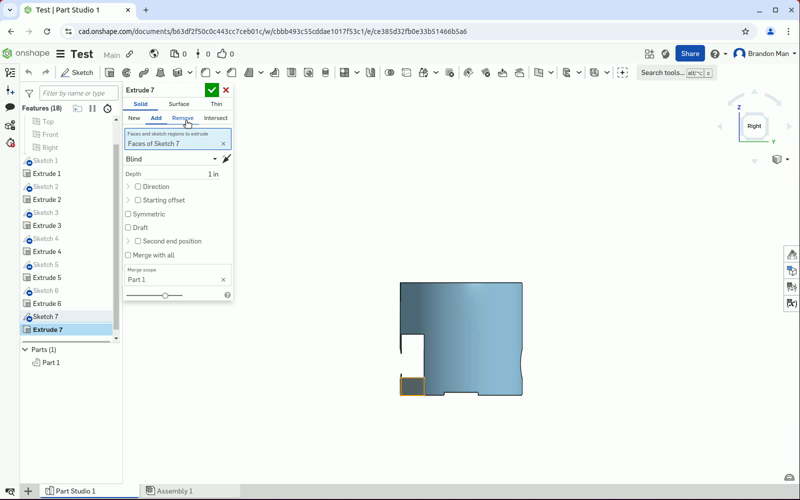
click(186, 120)
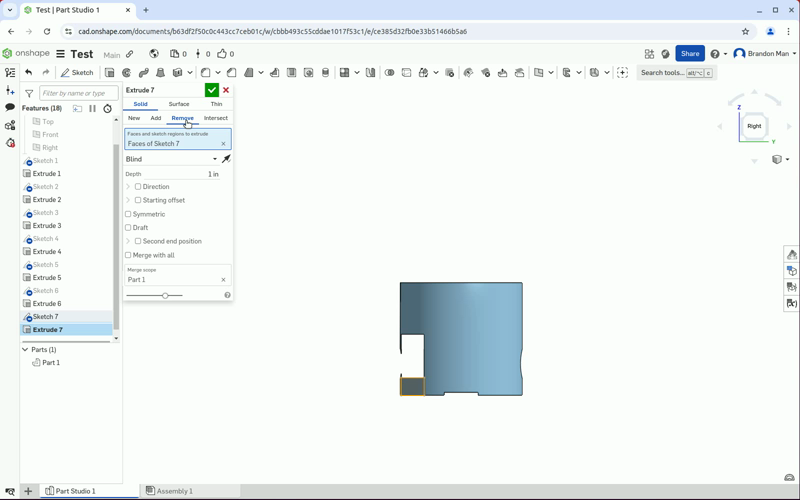
key(tab, 4)
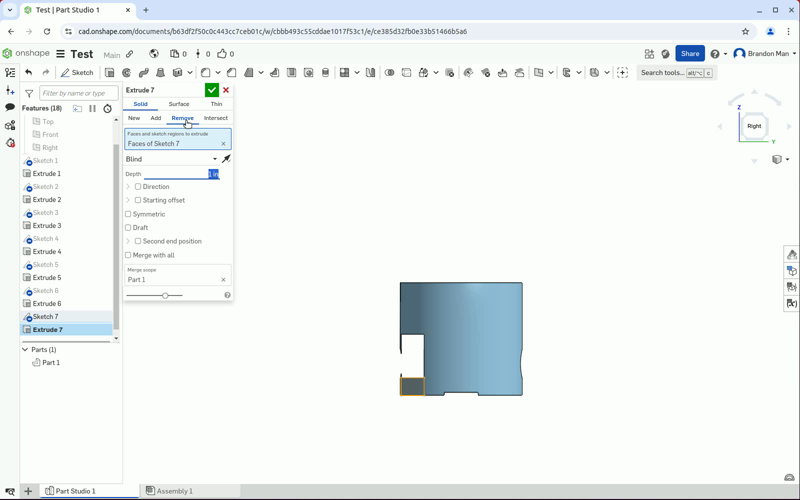
text(48.142)
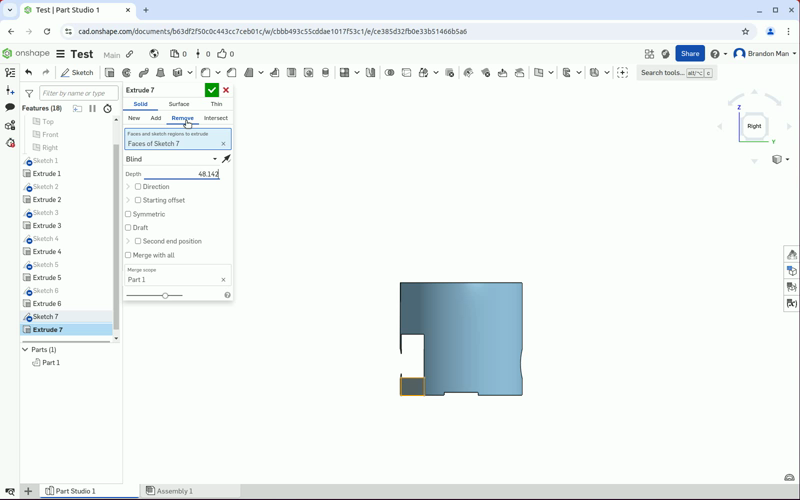
key(tab, 3)
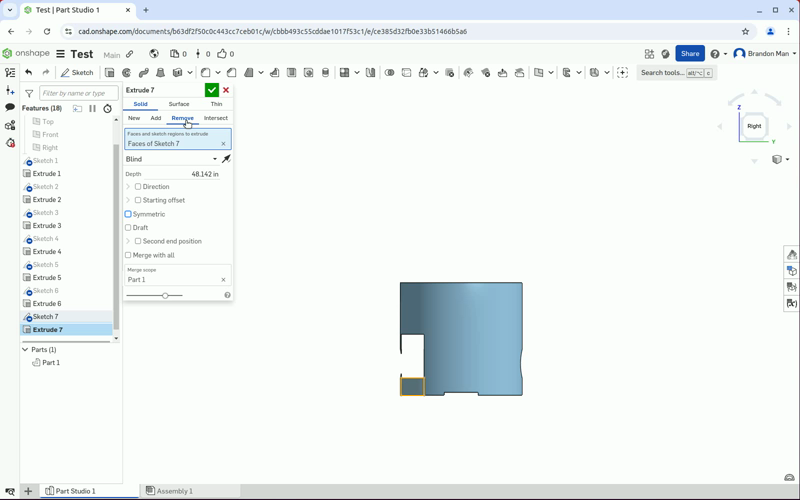
key(space)
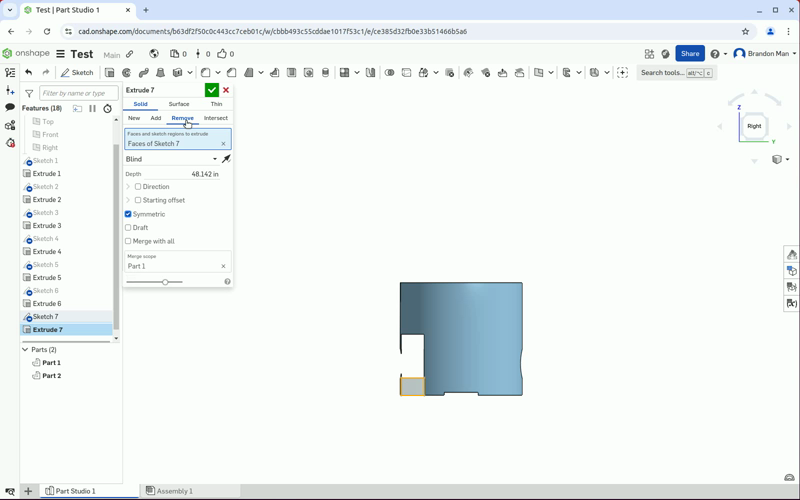
key(tab, 2)
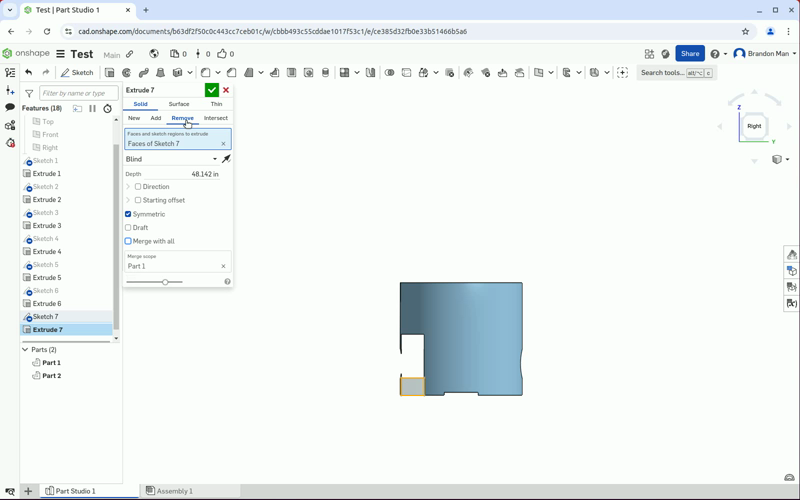
key(space)
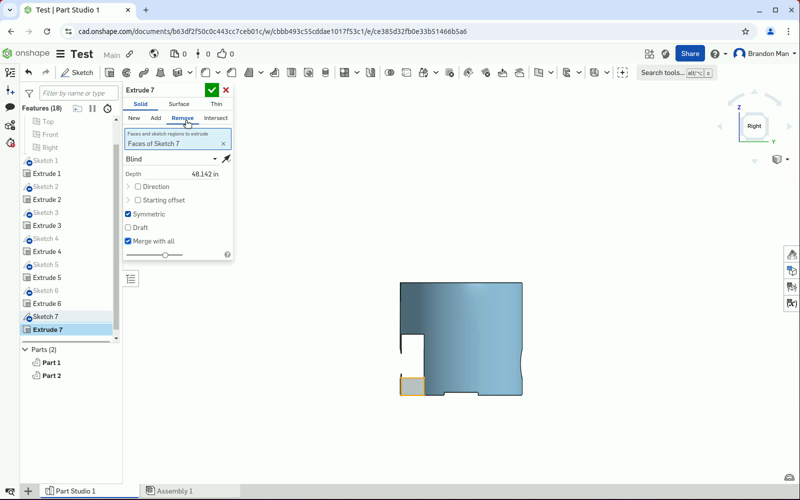
key(enter)
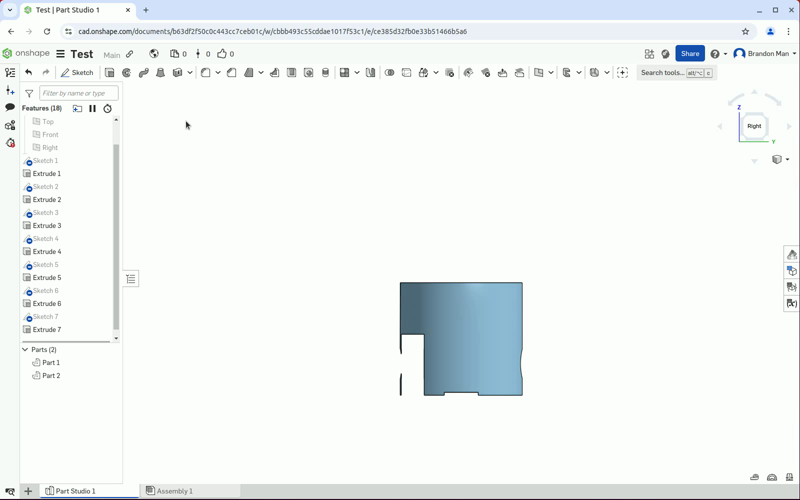
key(shift+h)
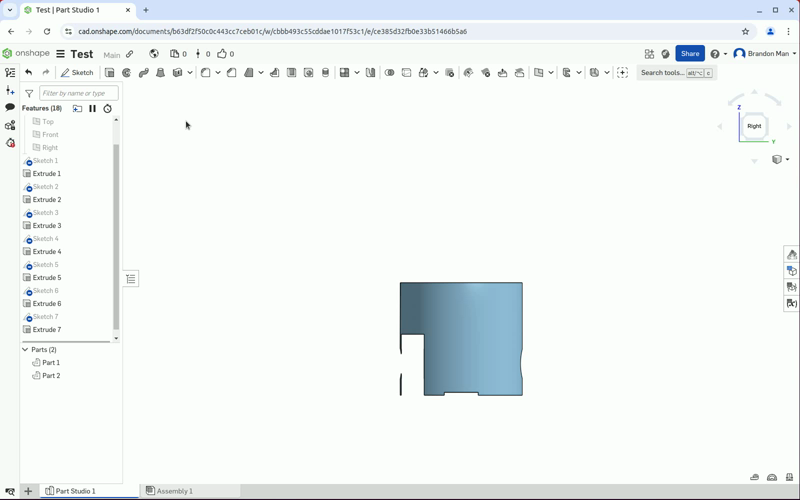
key(shift+h)
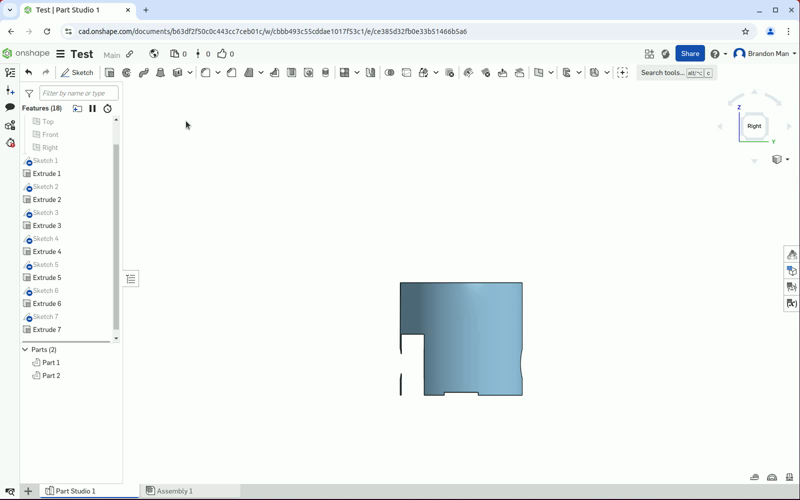
mouse_move(69, 163)
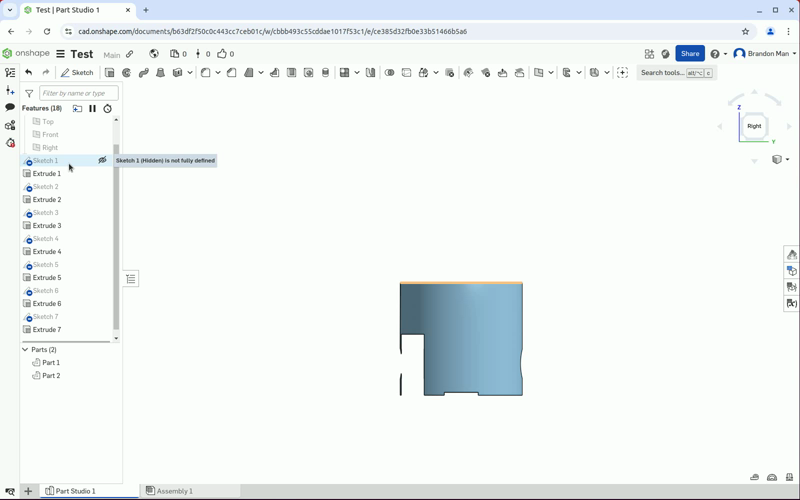
click(69, 163)
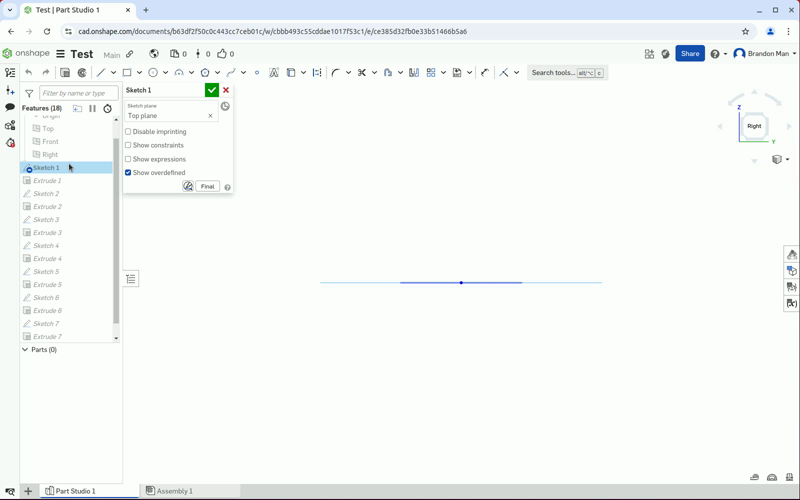
mouse_move(229, 92)
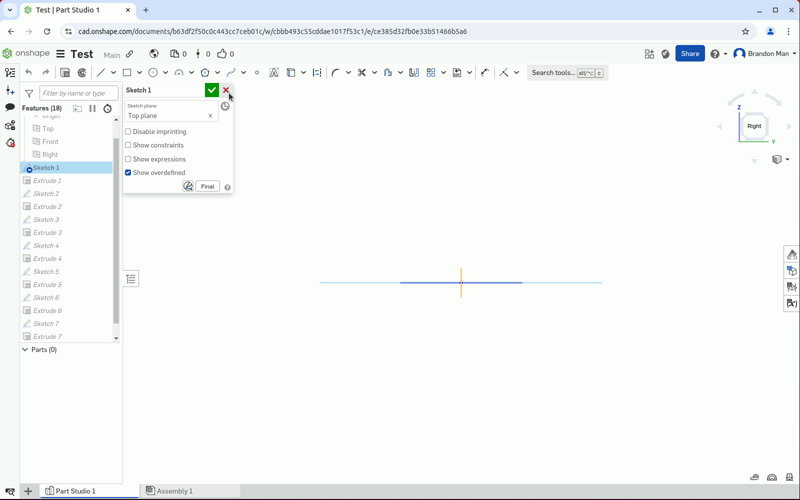
click(229, 92)
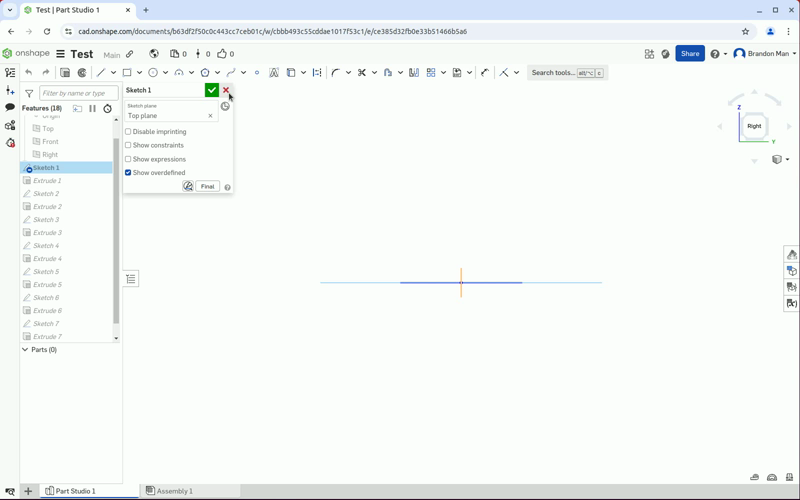
mouse_move(73, 352)
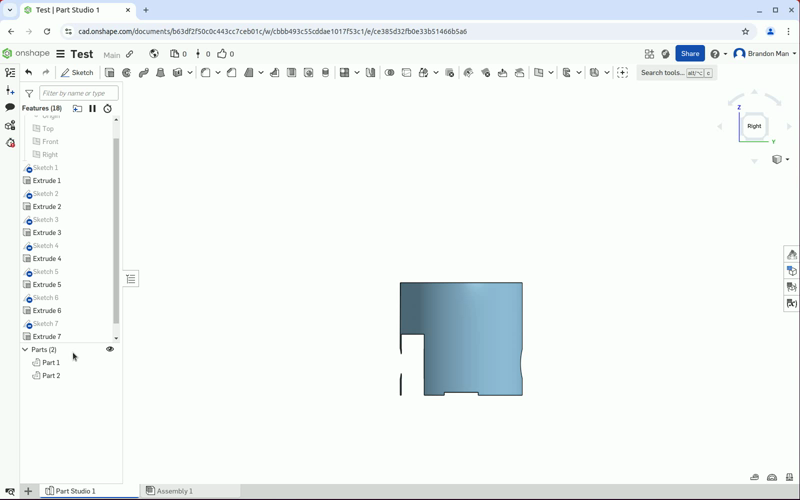
key(y)
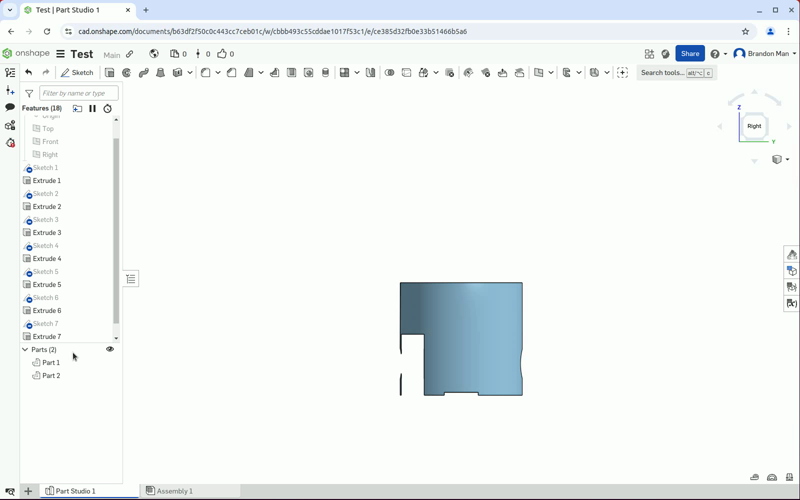
key(shift+p)
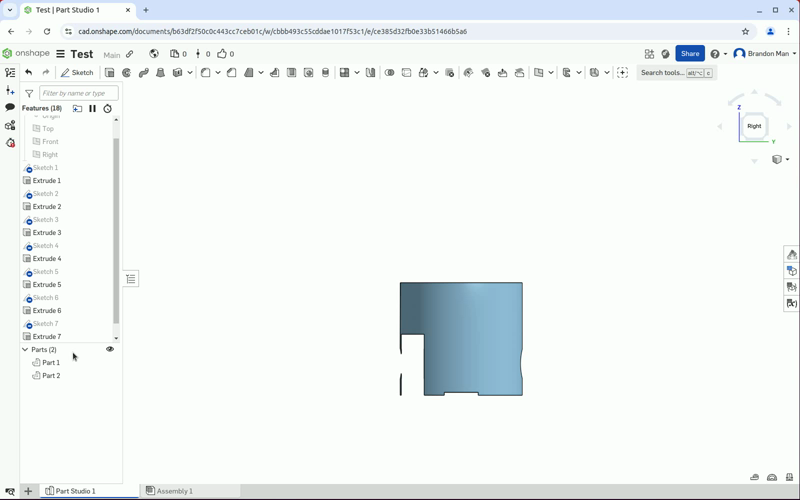
key(space)
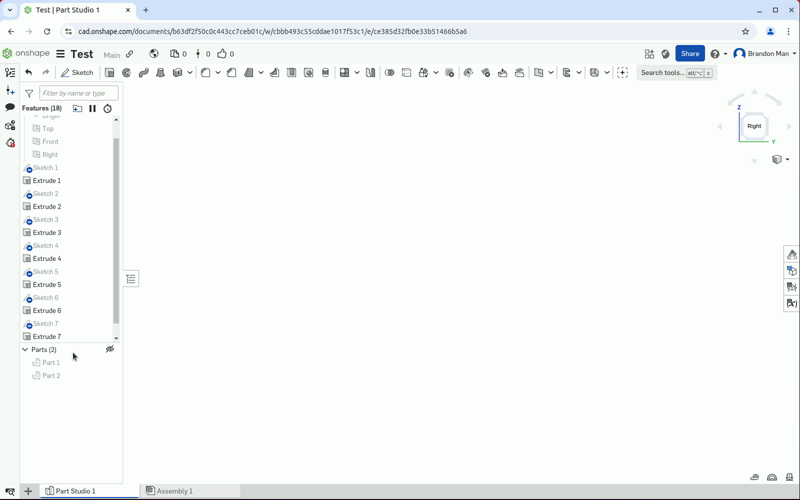
key_down(shift)
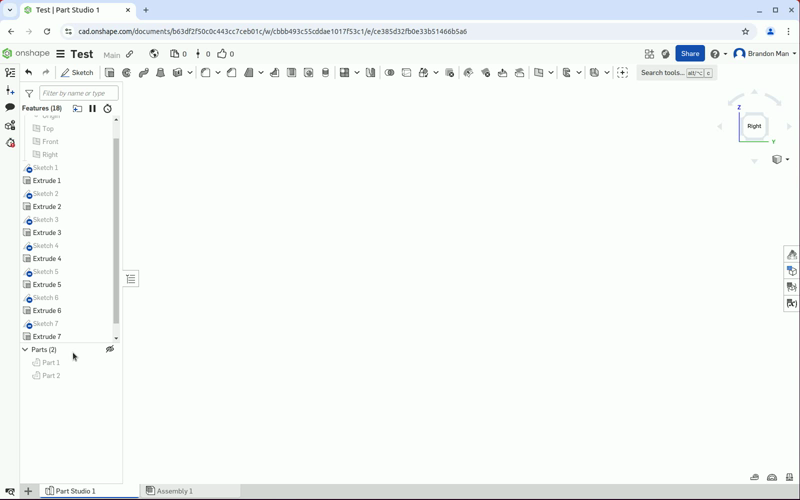
key(right)
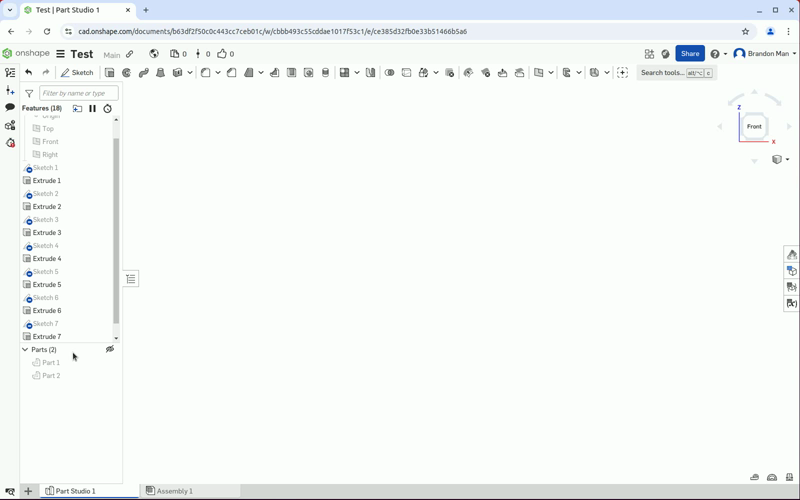
key_up(shift)
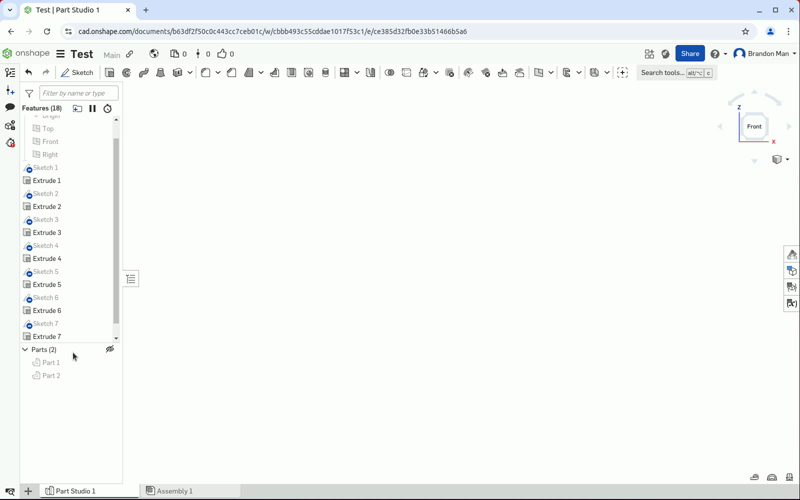
key(space)
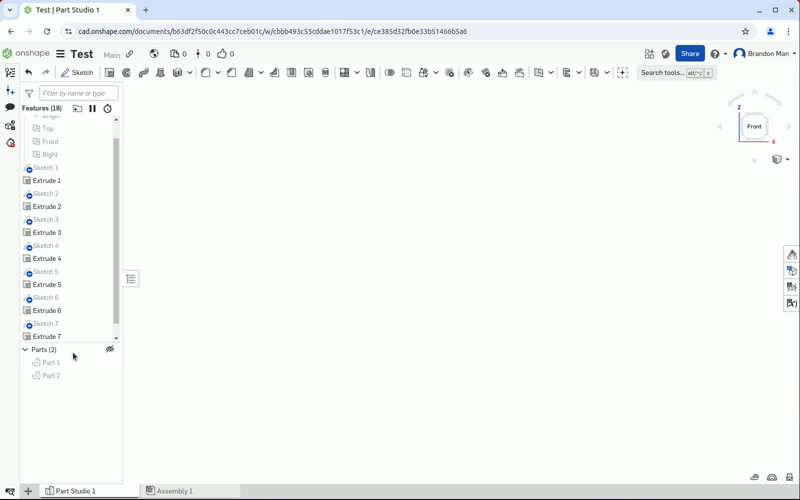
key_down(shift)
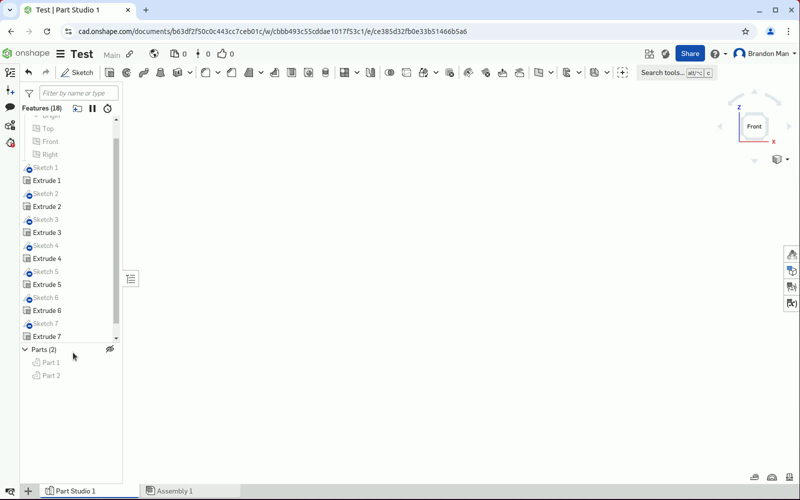
key(down)
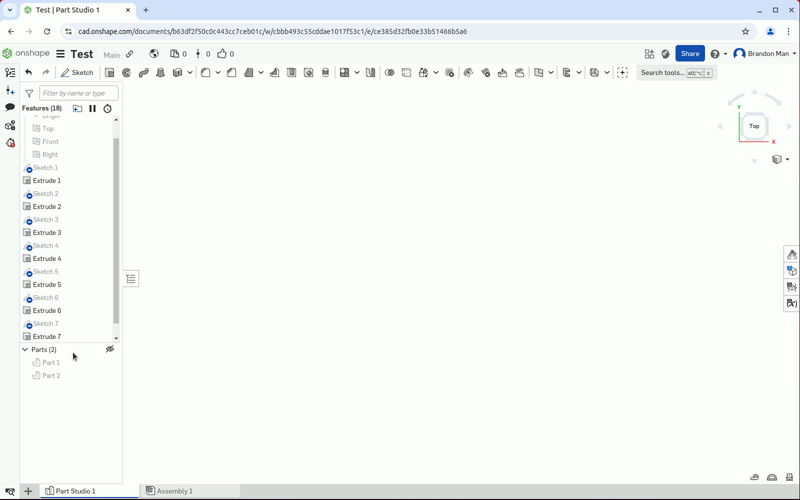
key_up(shift)
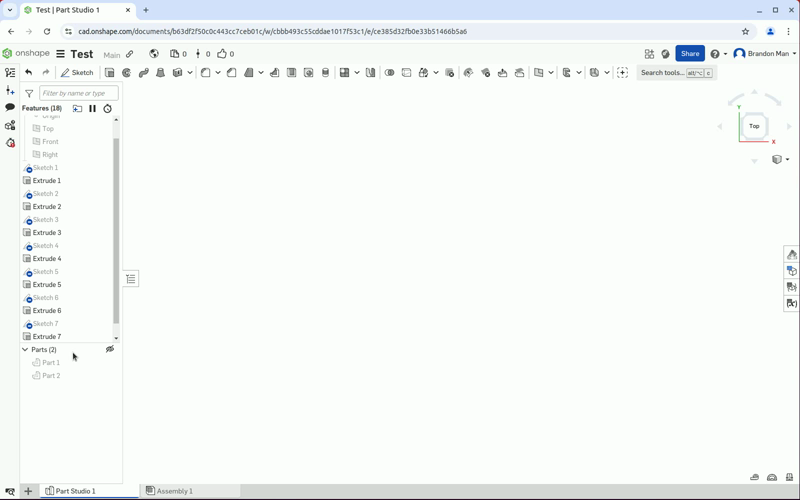
mouse_move(73, 352)
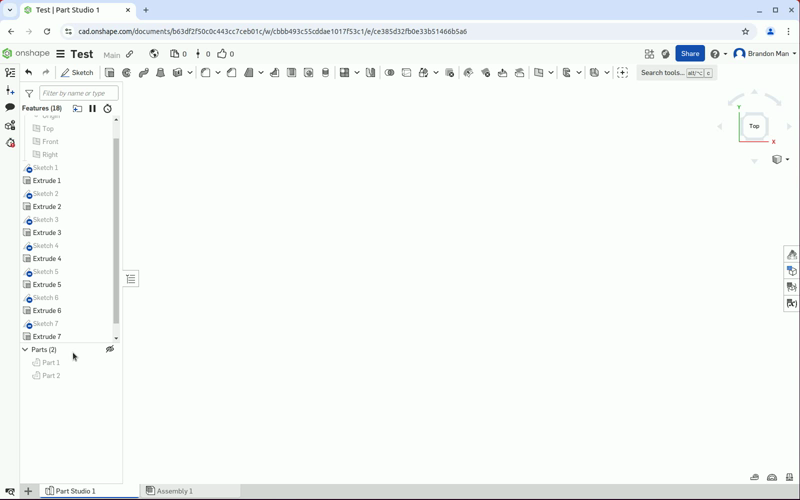
key(shift+y)
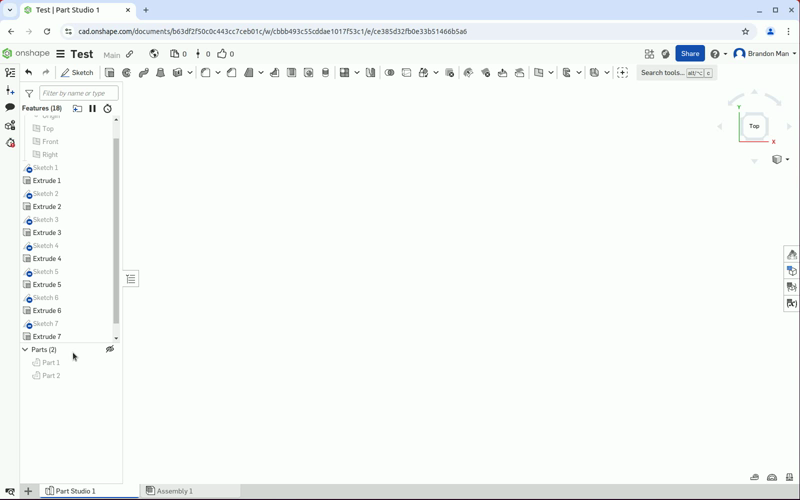
key(shift+s)
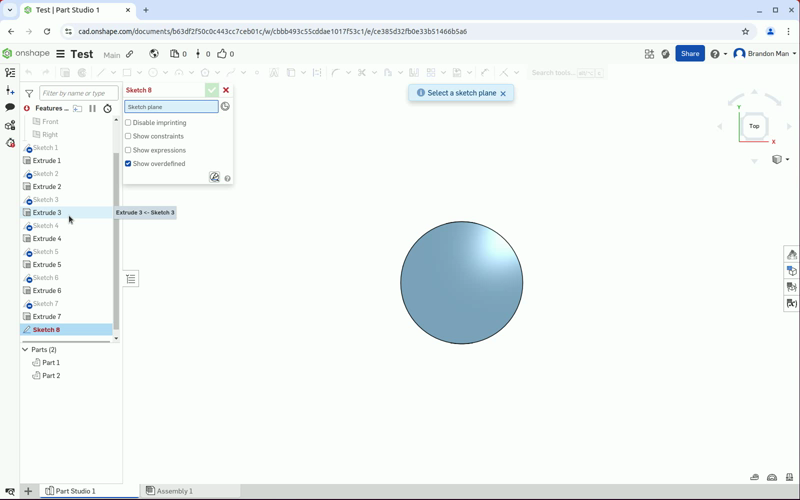
scroll(3)
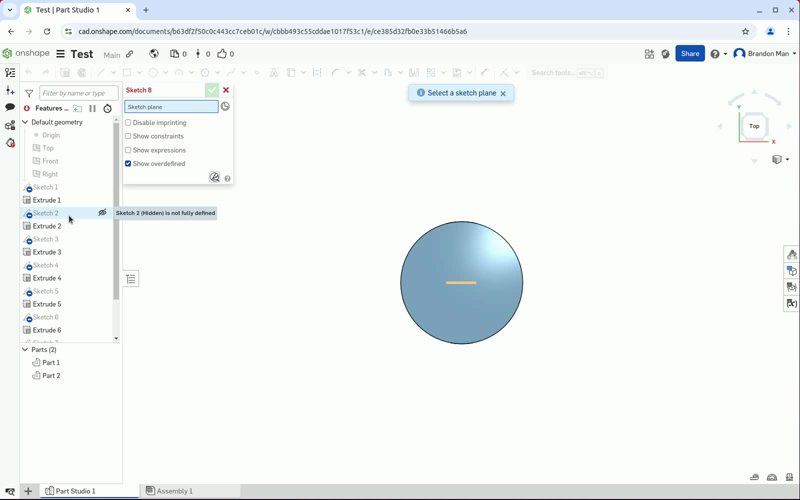
mouse_move(69, 150)
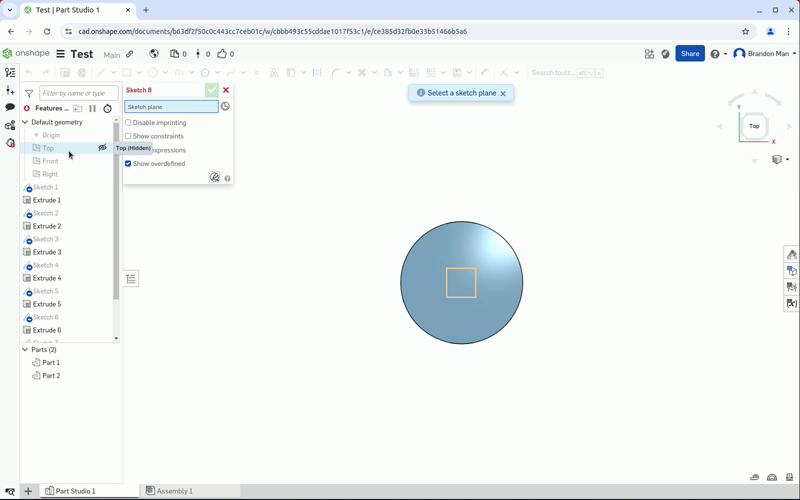
click(69, 150)
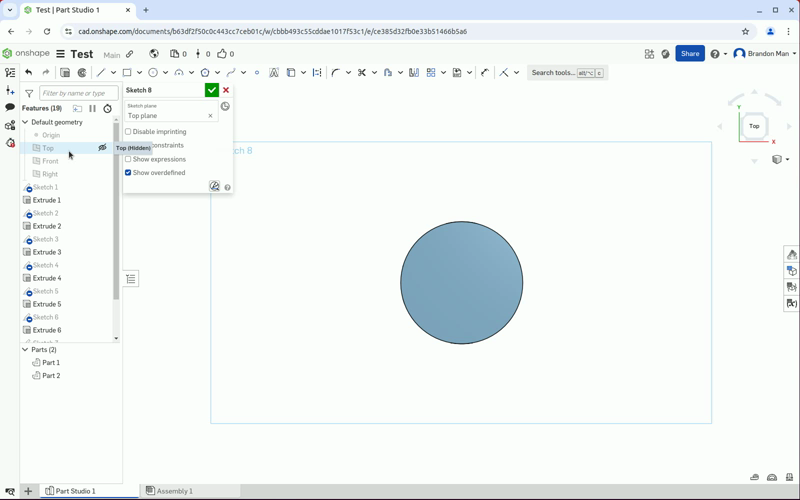
mouse_move(73, 352)
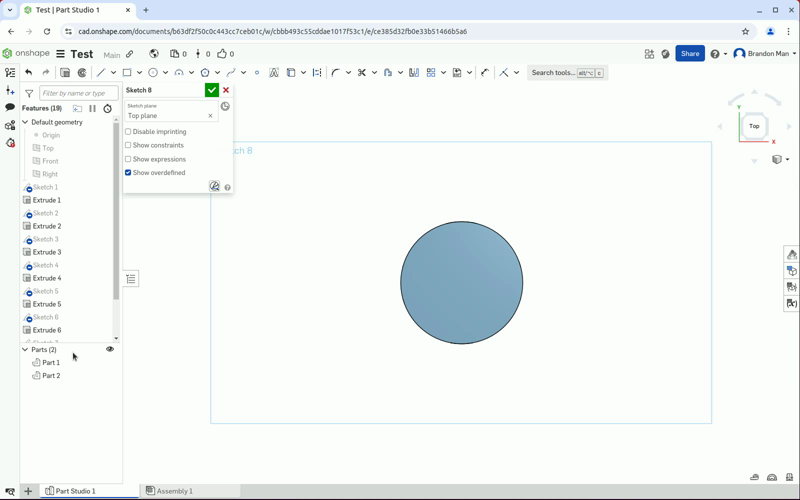
key(y)
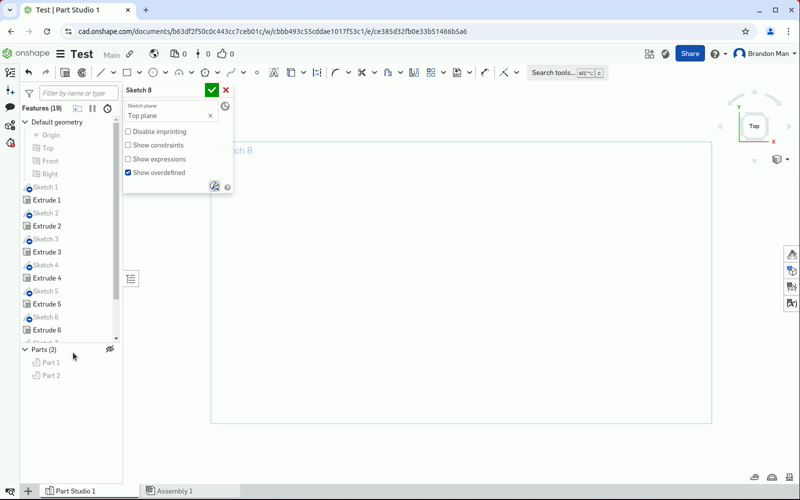
key(c)
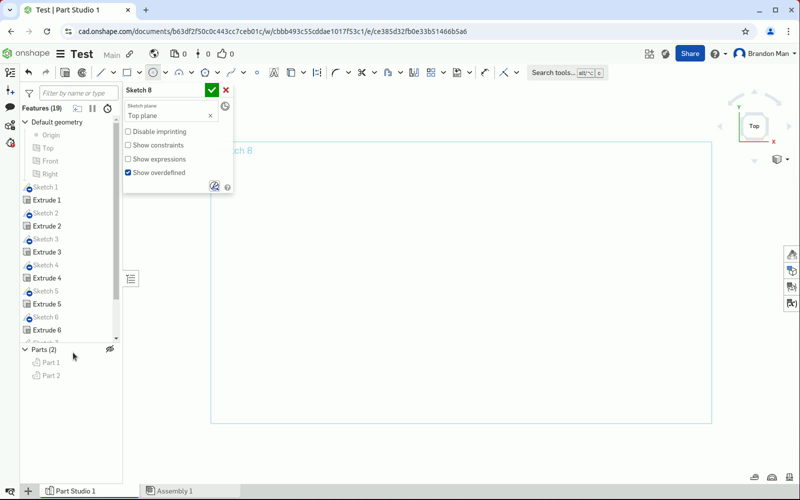
key_down(shift)
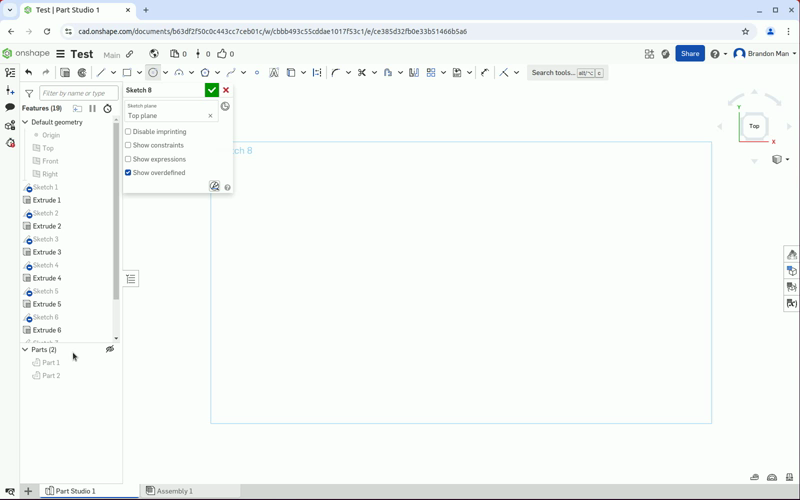
mouse_move(461, 282)
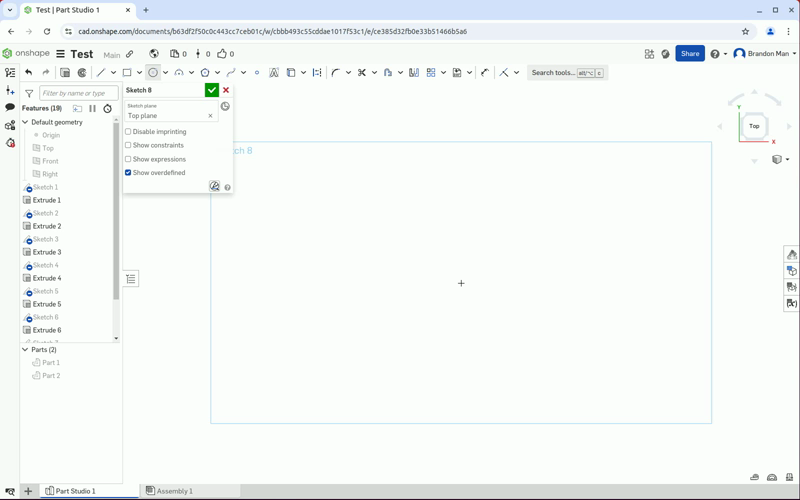
click(461, 282)
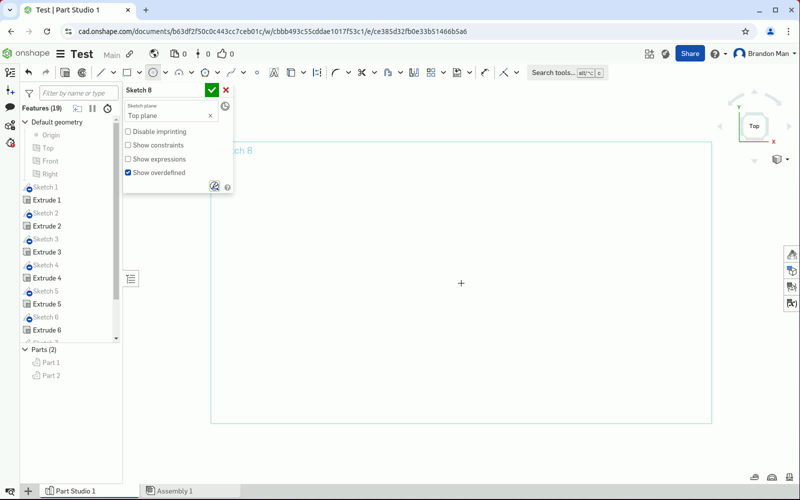
key_up(shift)
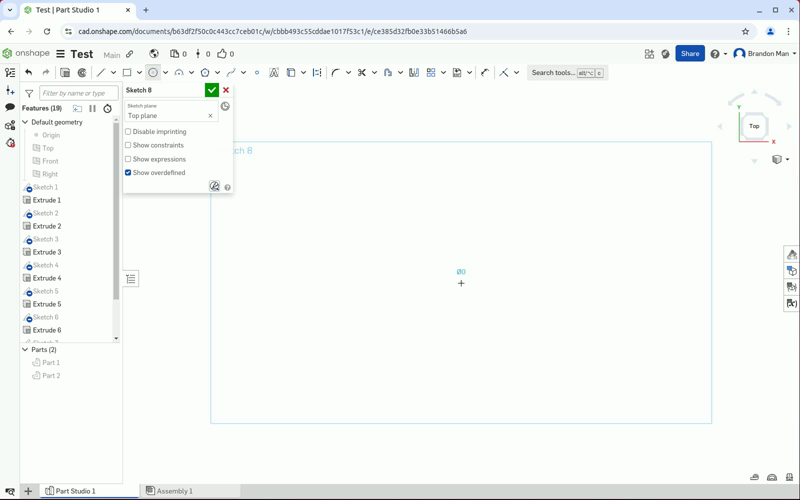
mouse_move(473, 282)
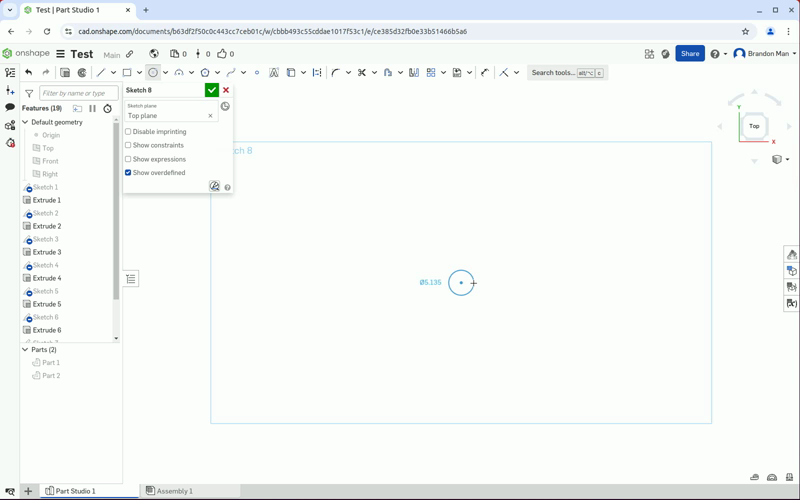
click(473, 282)
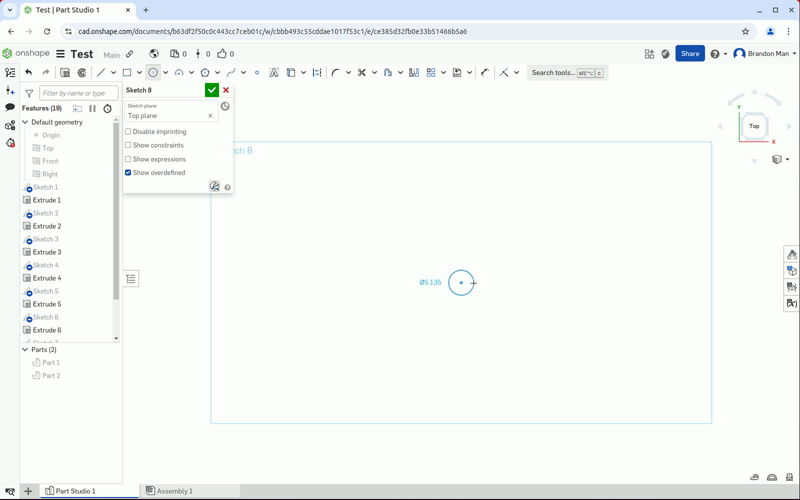
key(esc)
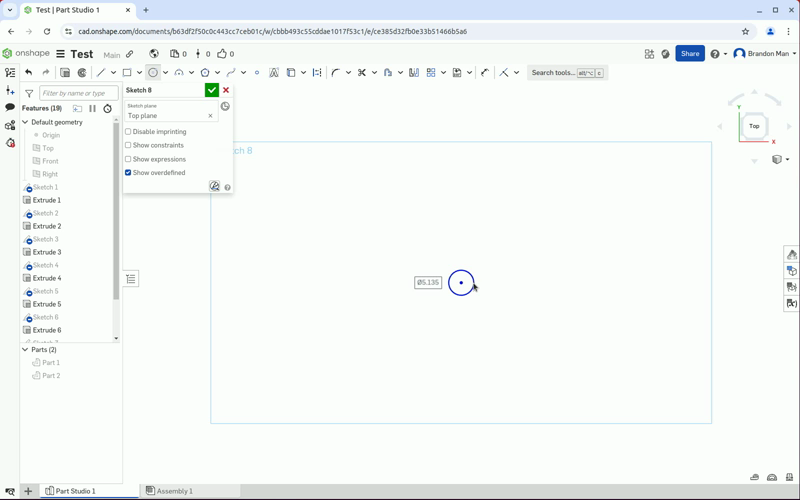
mouse_move(456, 272)
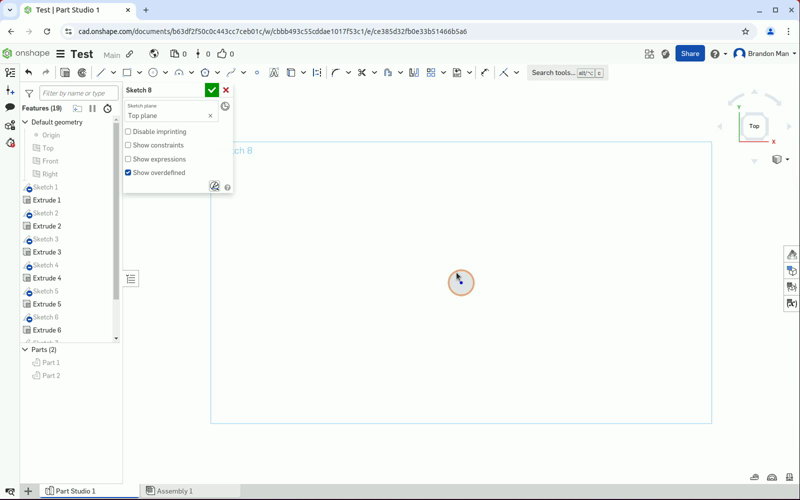
scroll(6)
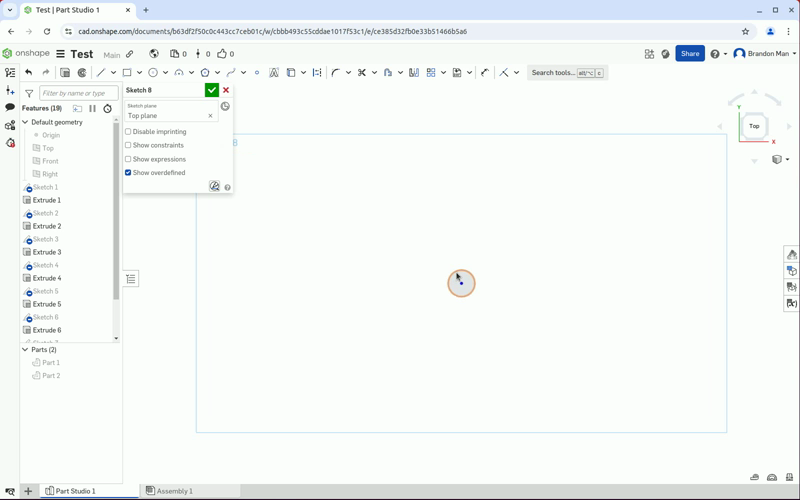
scroll(6)
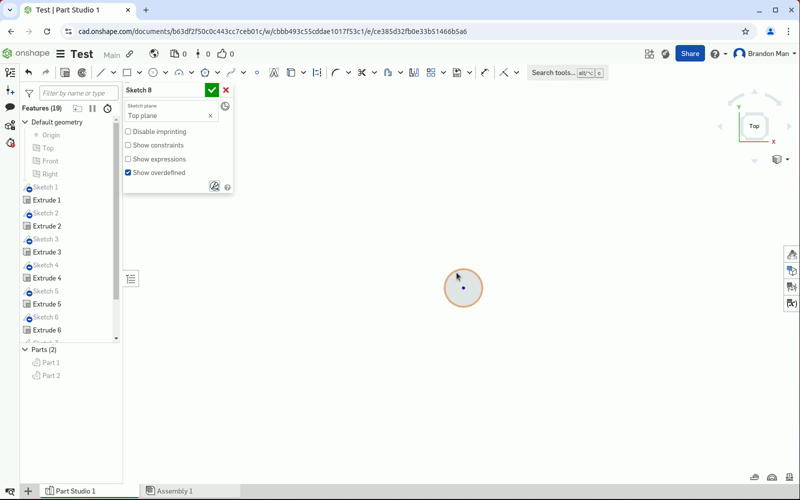
scroll(6)
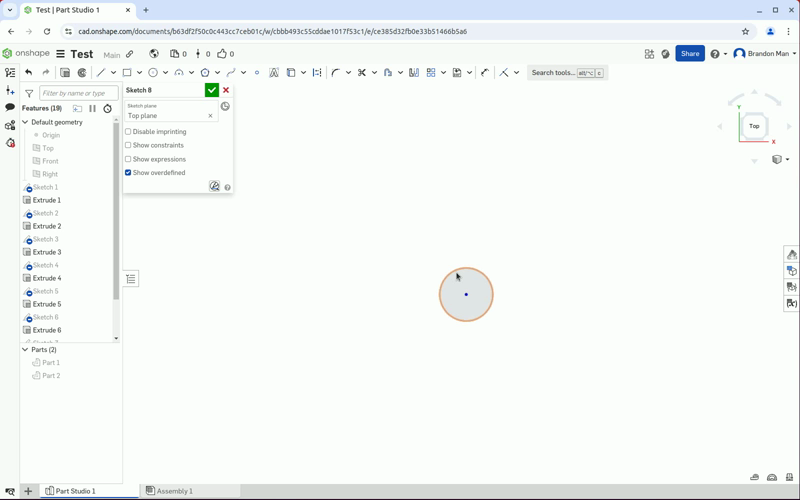
scroll(6)
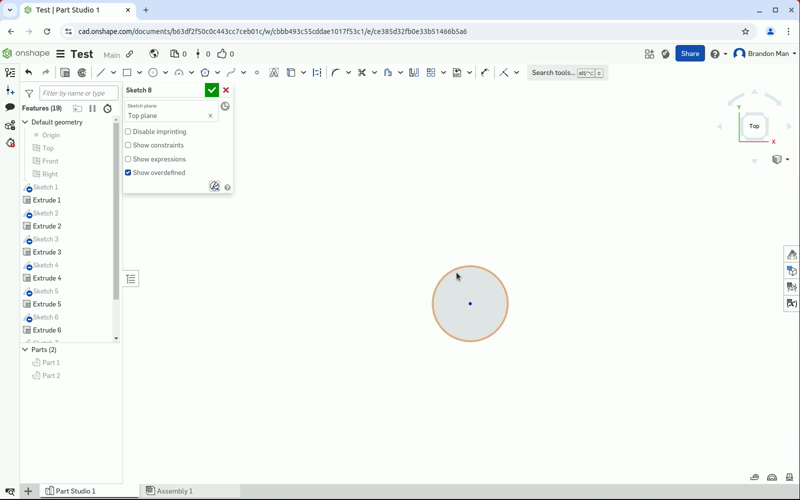
scroll(6)
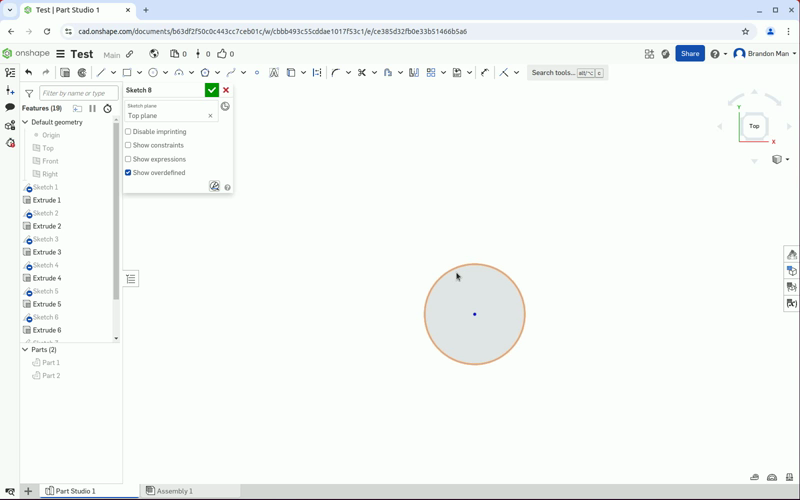
scroll(6)
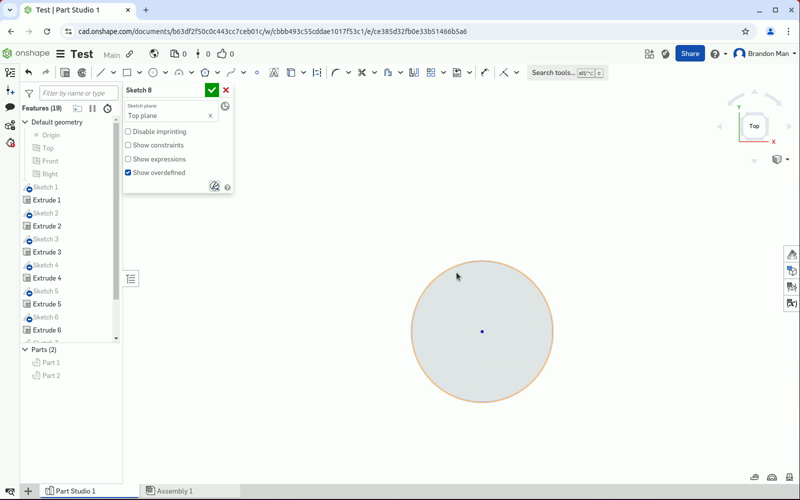
scroll(6)
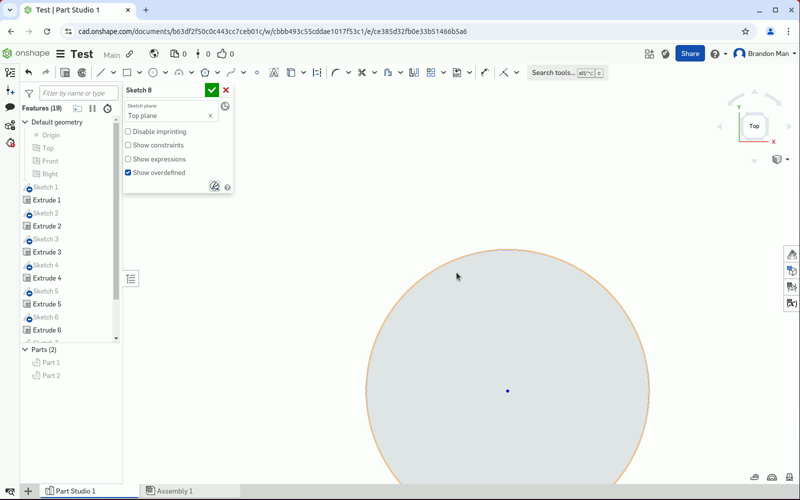
click(456, 272)
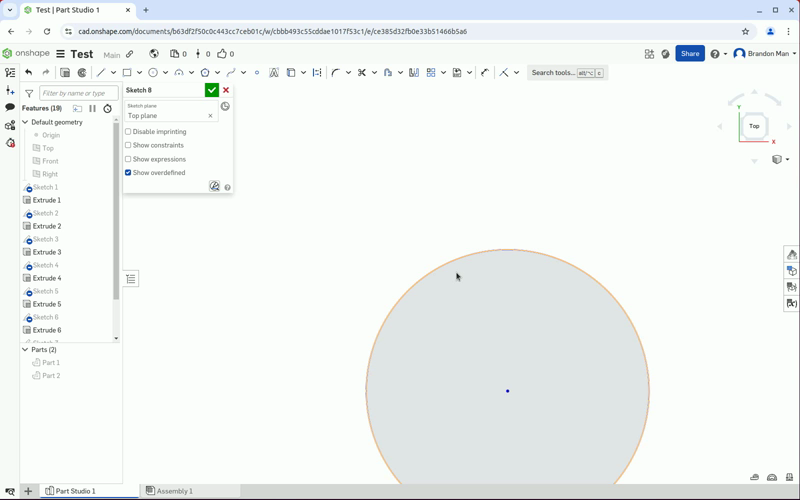
scroll(-6)
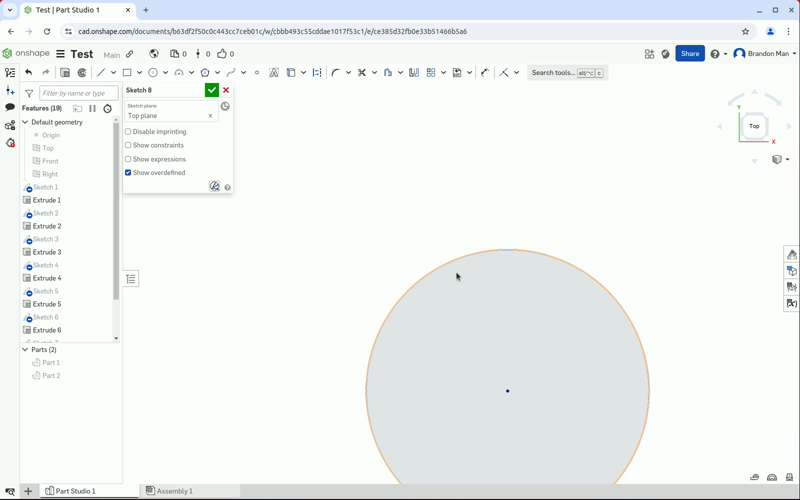
scroll(-6)
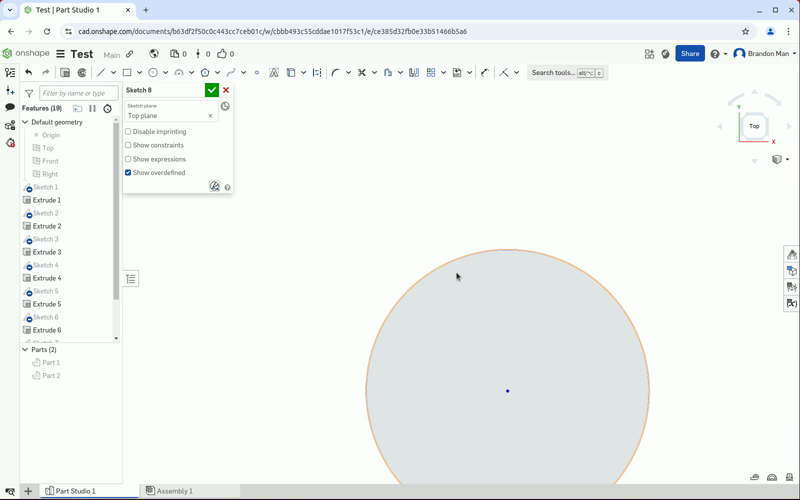
scroll(-6)
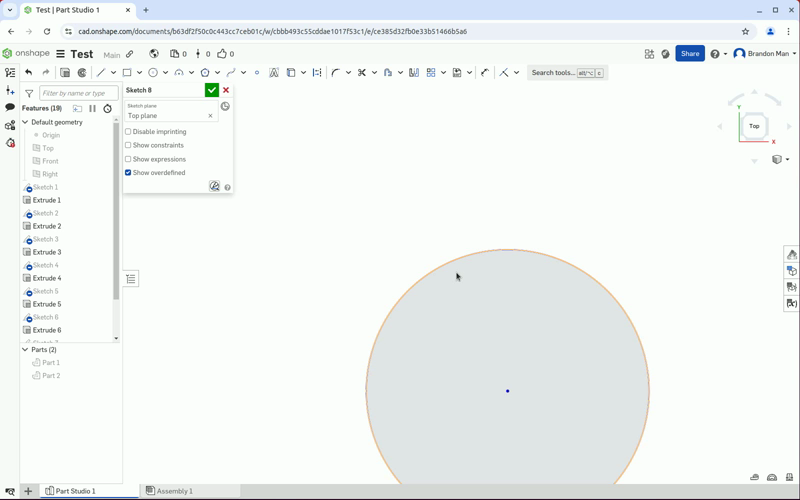
scroll(-6)
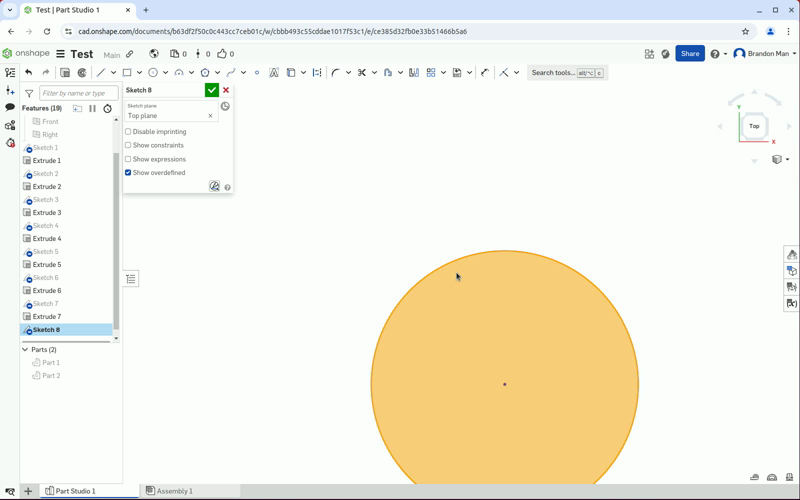
scroll(-6)
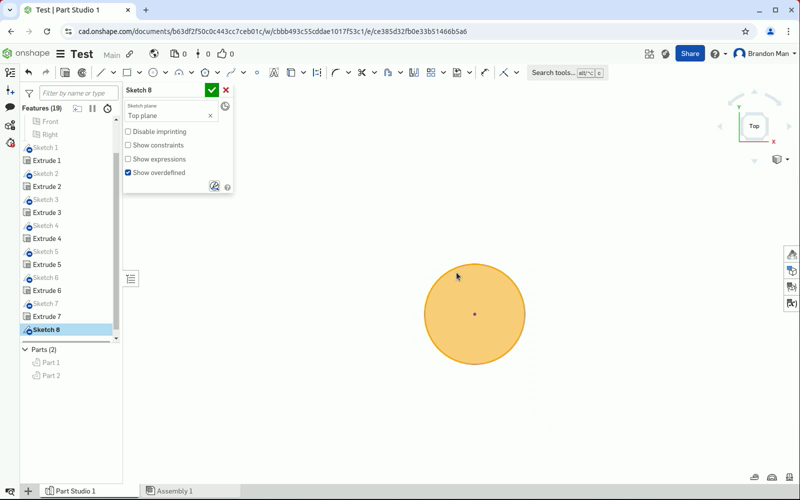
scroll(-6)
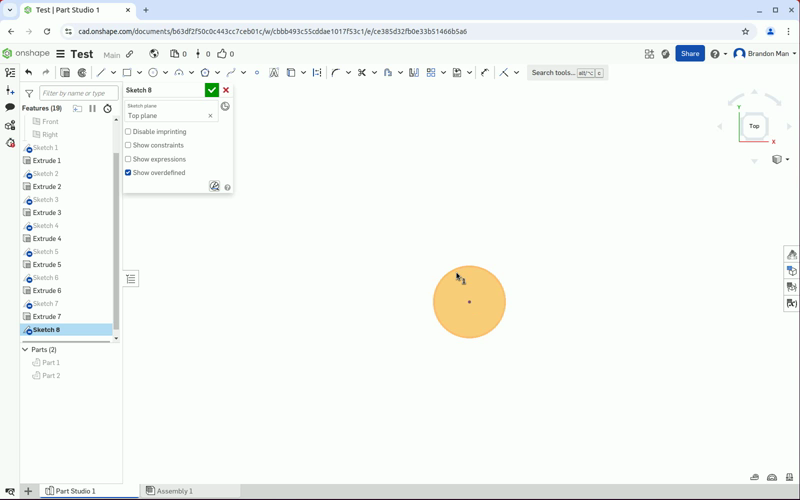
scroll(-6)
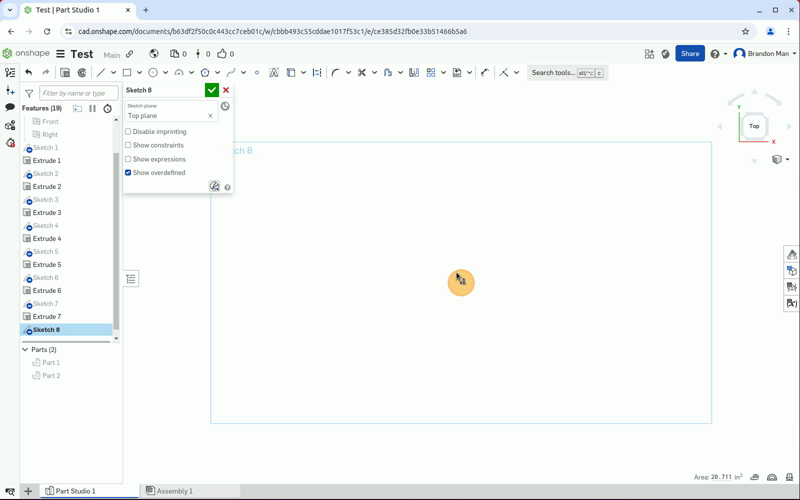
mouse_move(73, 352)
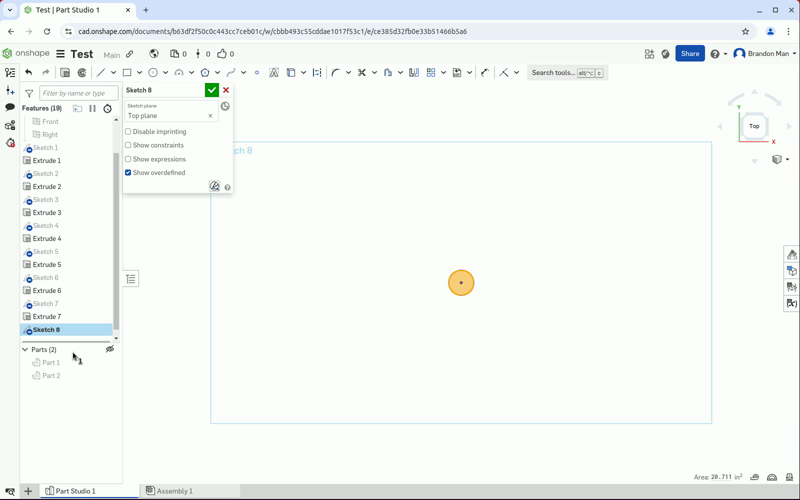
key(shift+y)
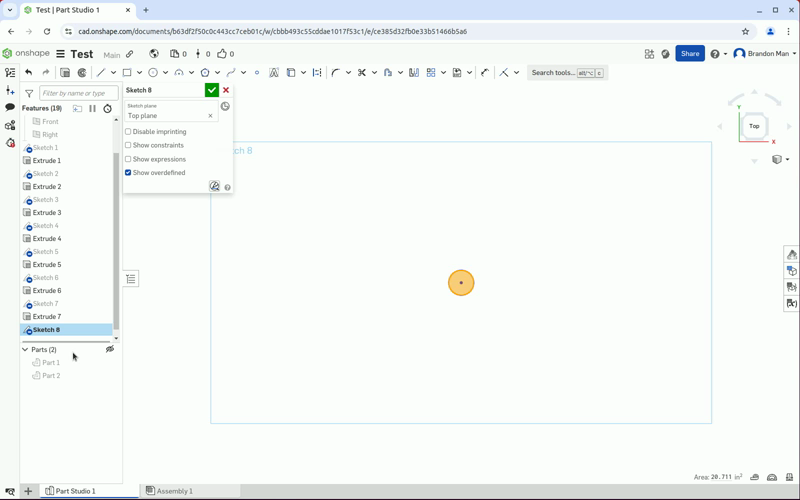
key(shift+e)
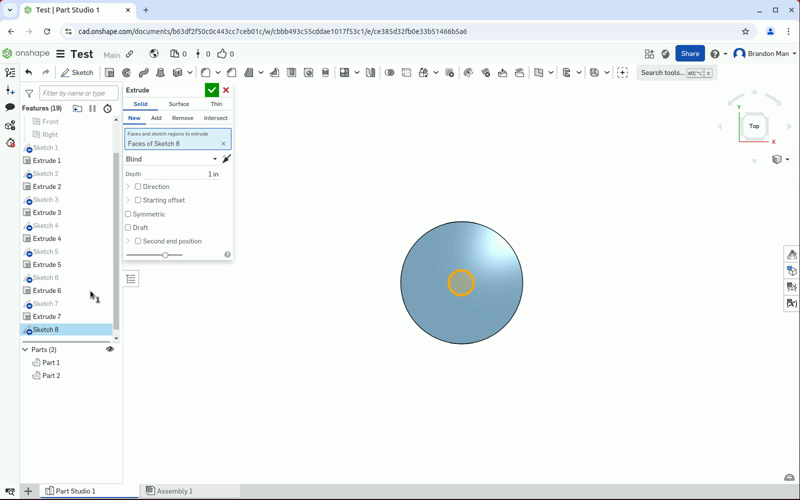
mouse_move(143, 106)
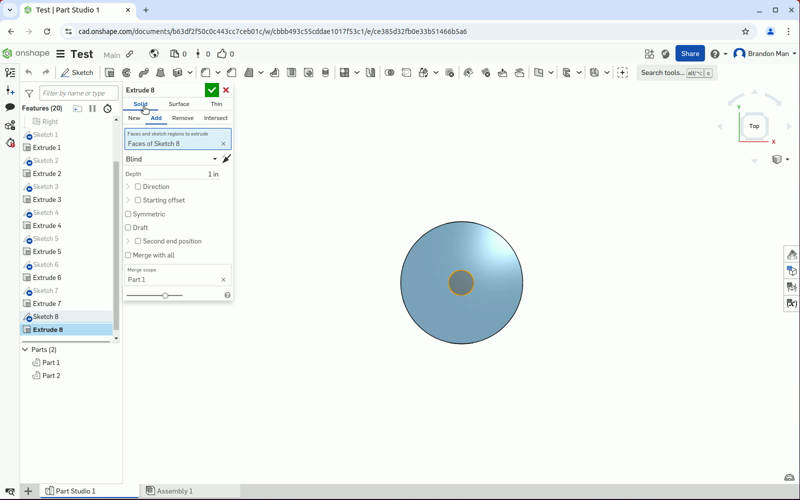
click(143, 106)
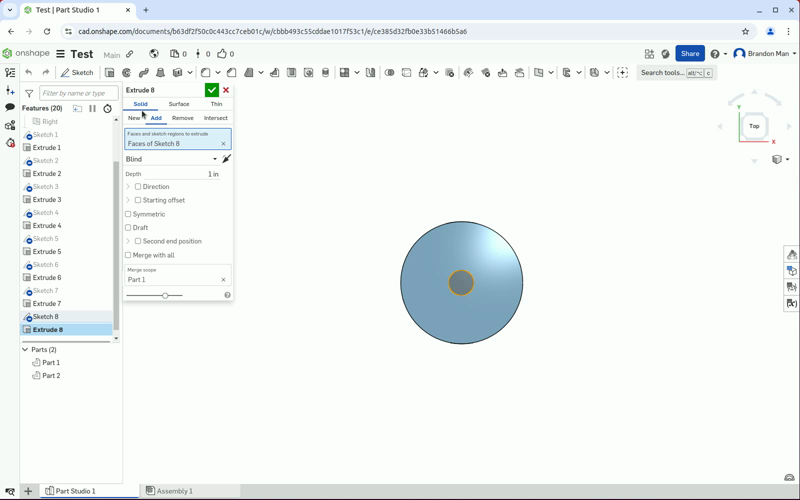
mouse_move(137, 120)
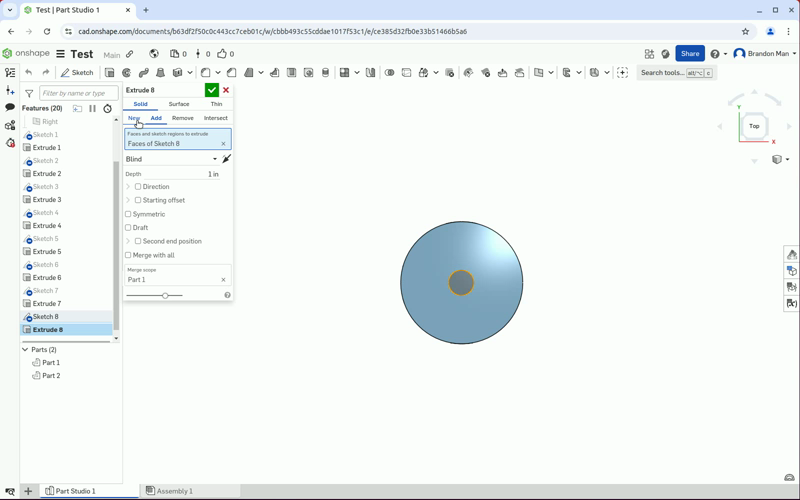
click(137, 120)
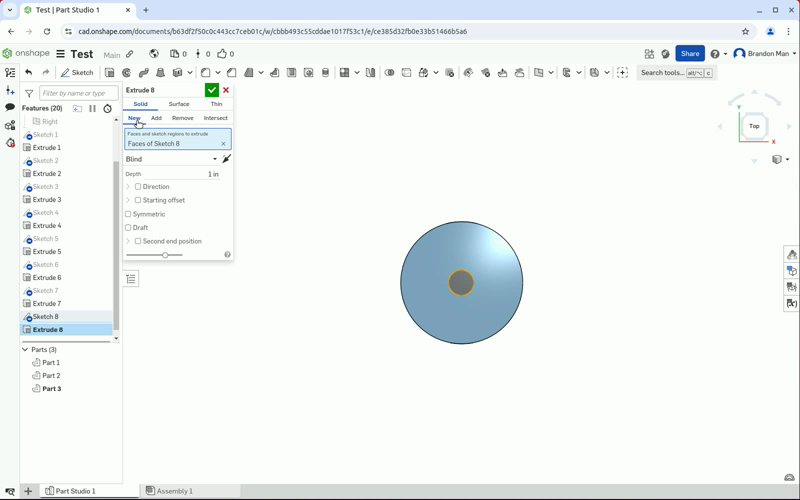
key(tab, 4)
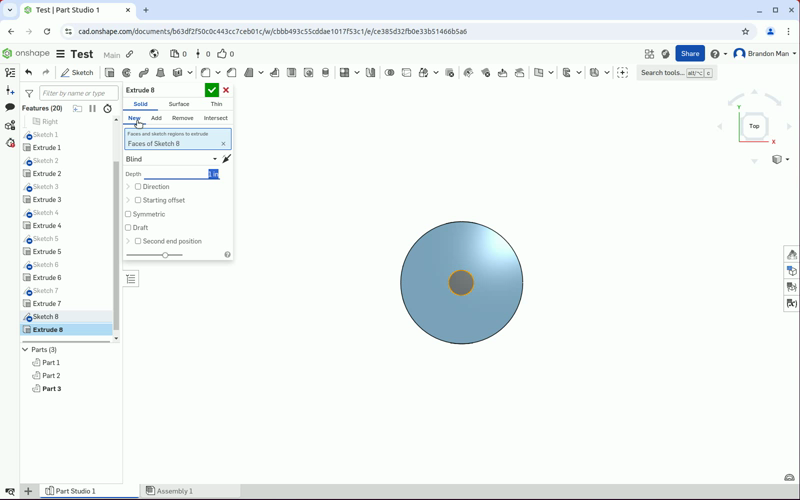
text(8.666)
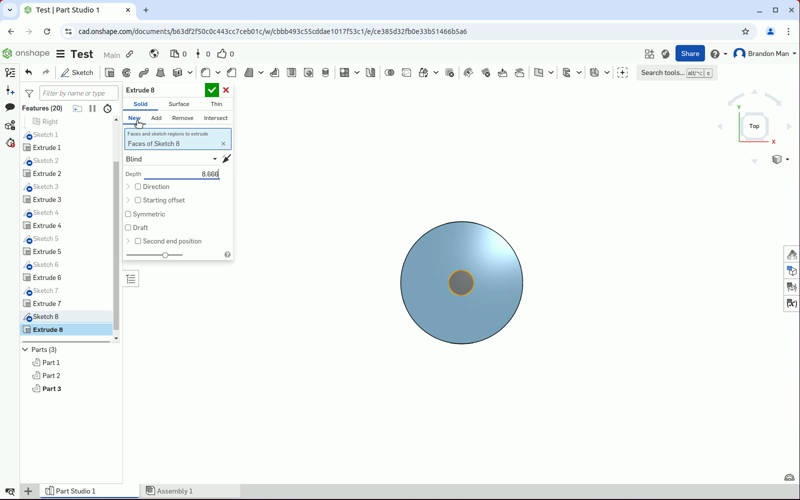
key(enter)
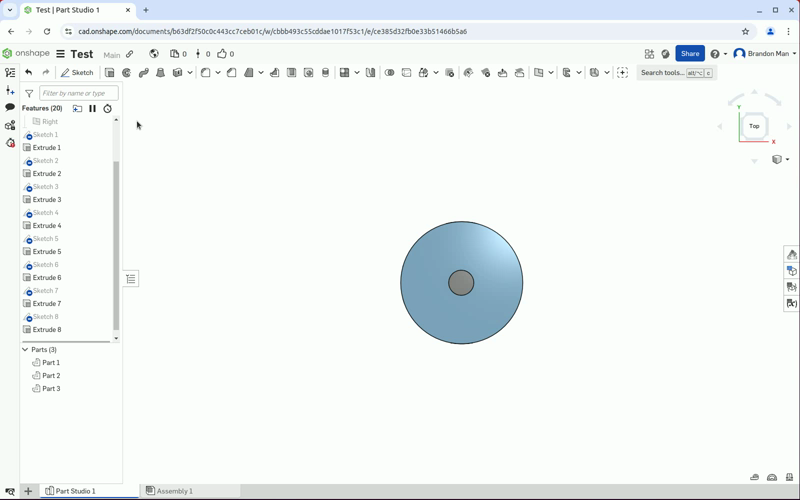
key(shift+h)
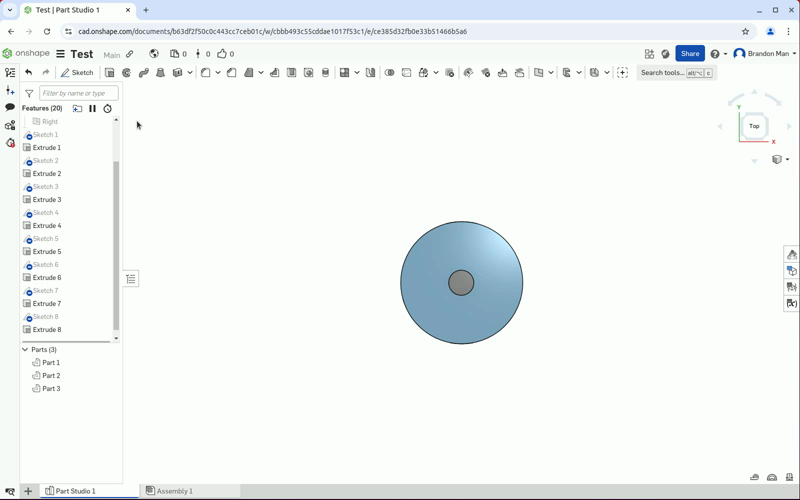
key(shift+h)
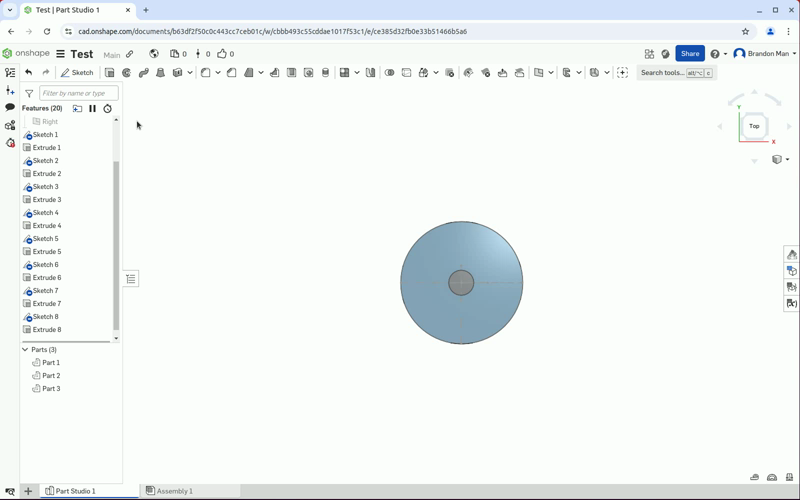
key(shift+7)
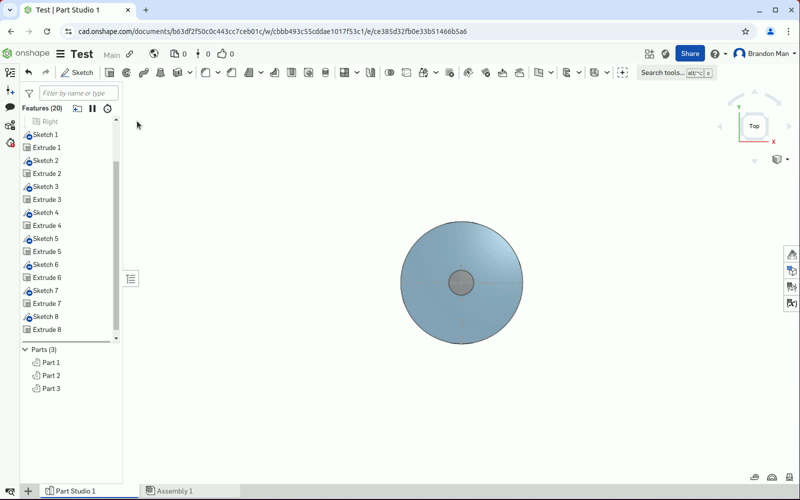
key(up, 3)
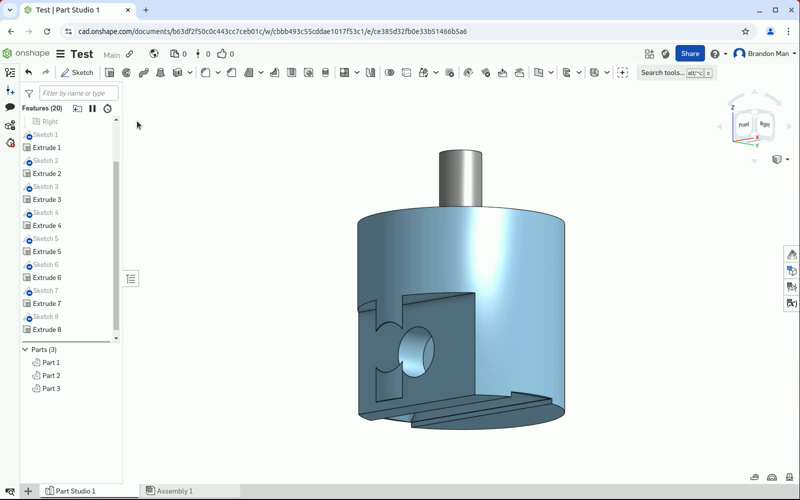
key(left, 3)
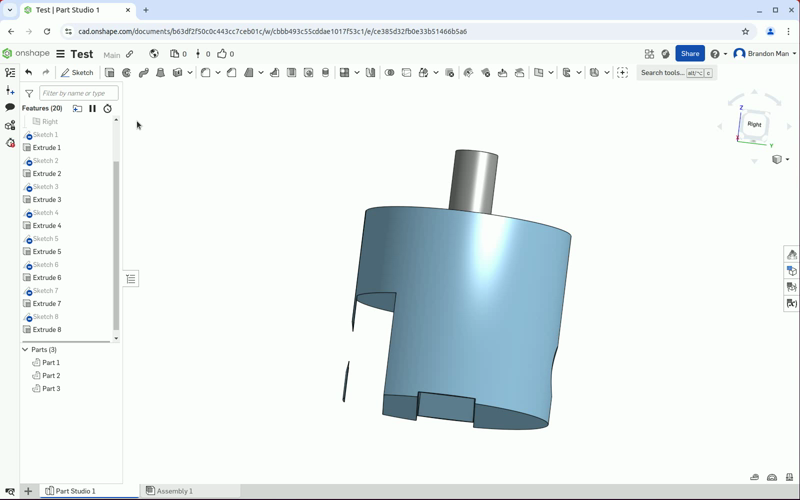
key(right, 3)
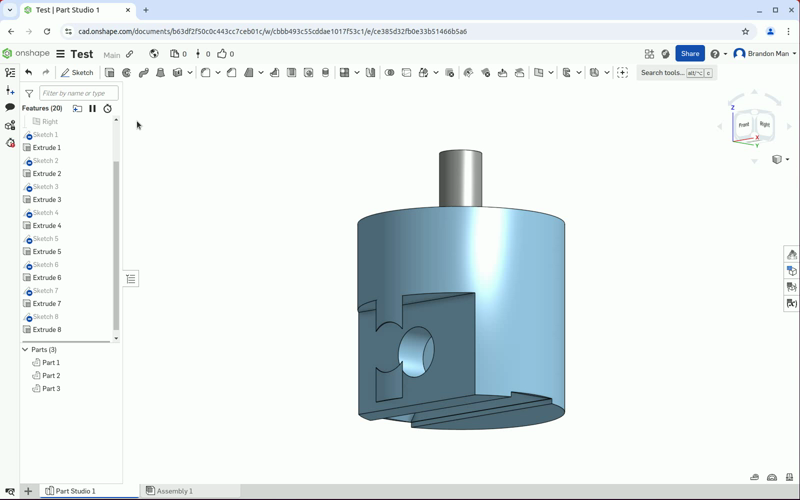
key(down, 3)
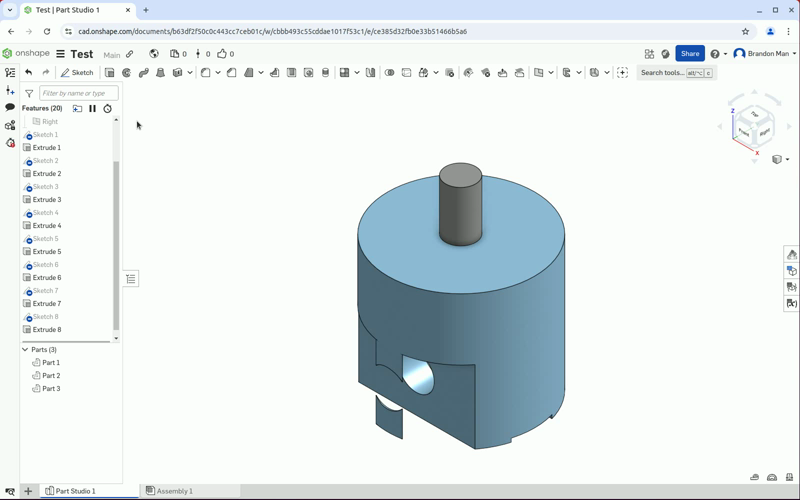
mouse_move(69, 137)
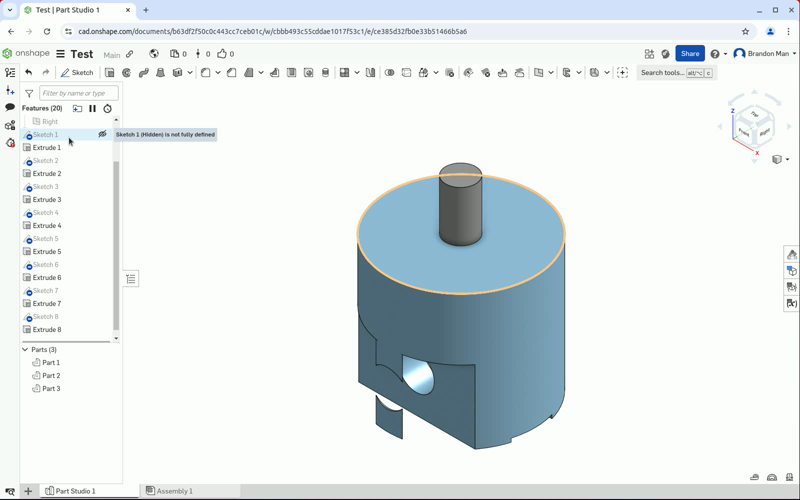
click(69, 137)